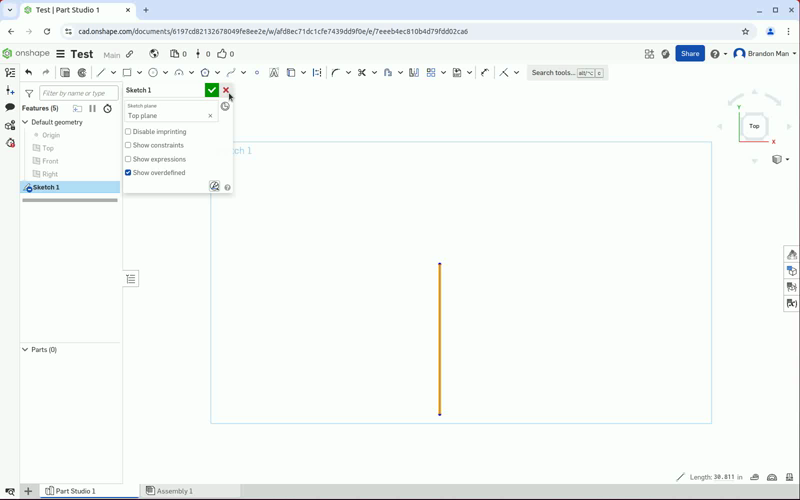
key(shift+h)
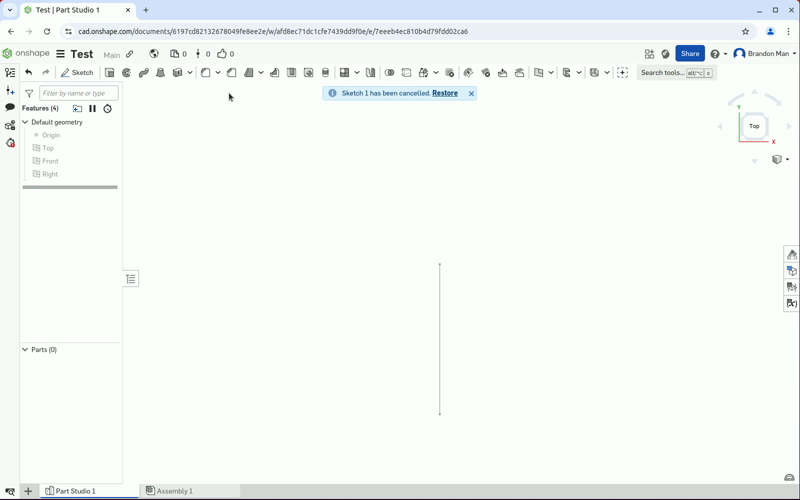
mouse_move(73, 352)
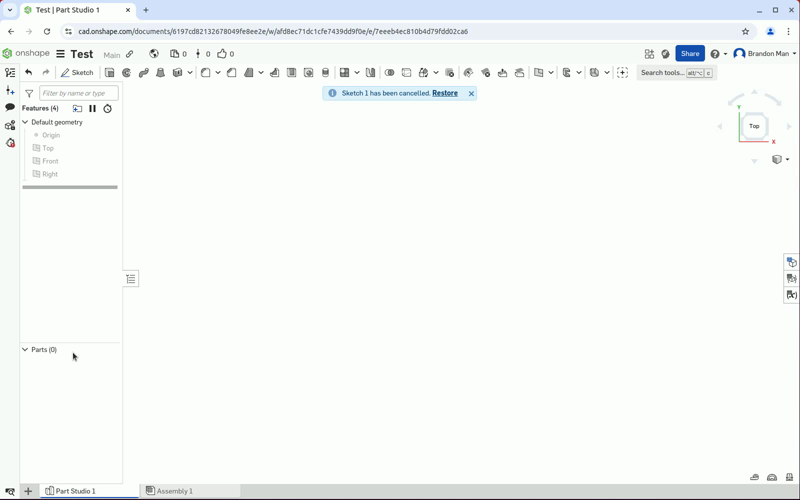
key(y)
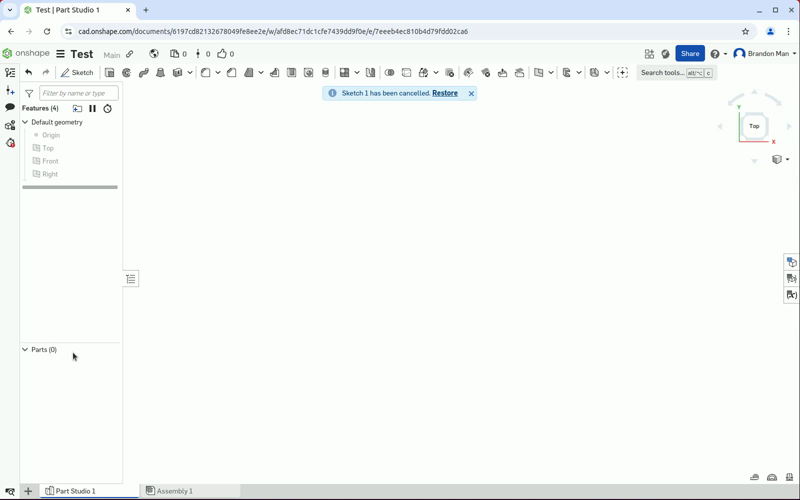
key(shift+p)
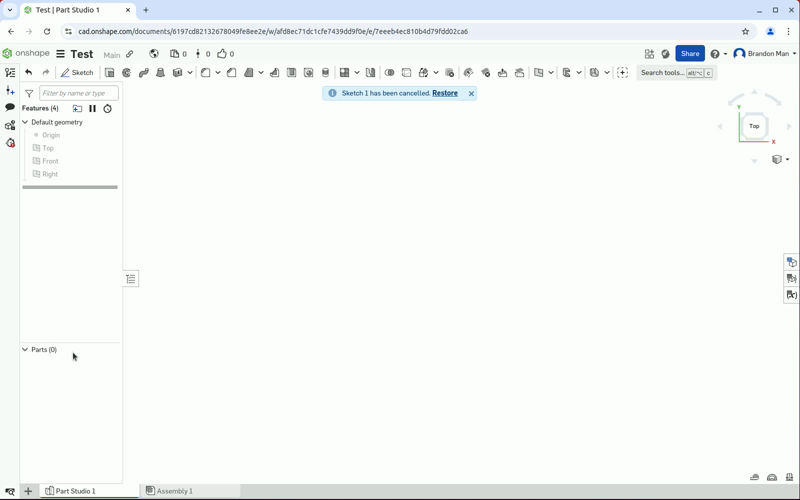
key(space)
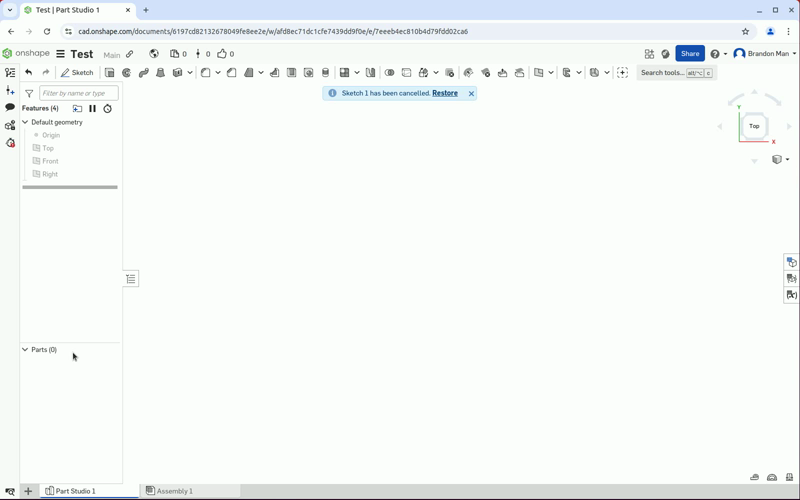
key_down(shift)
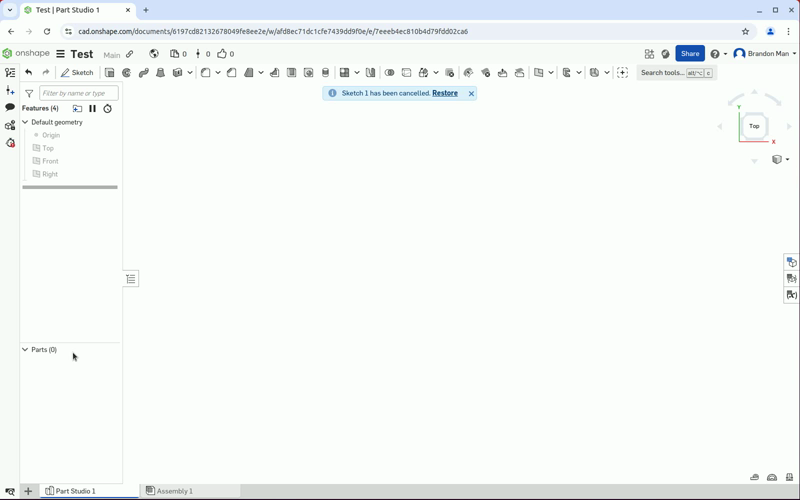
key(up)
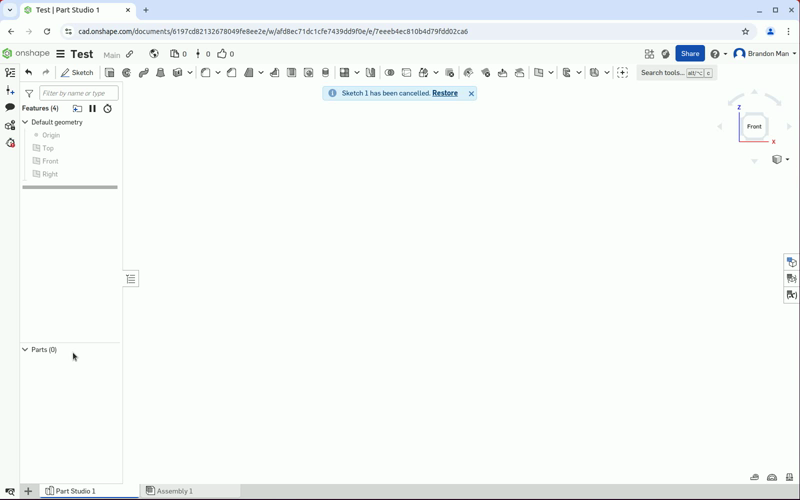
key_up(shift)
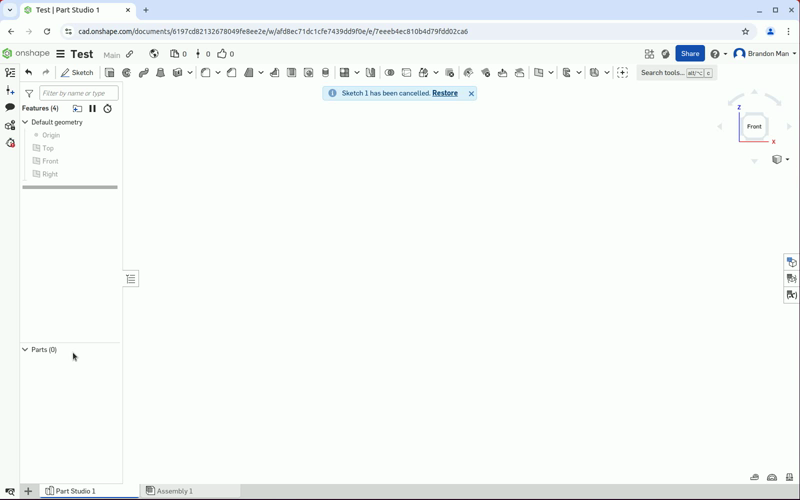
mouse_move(73, 352)
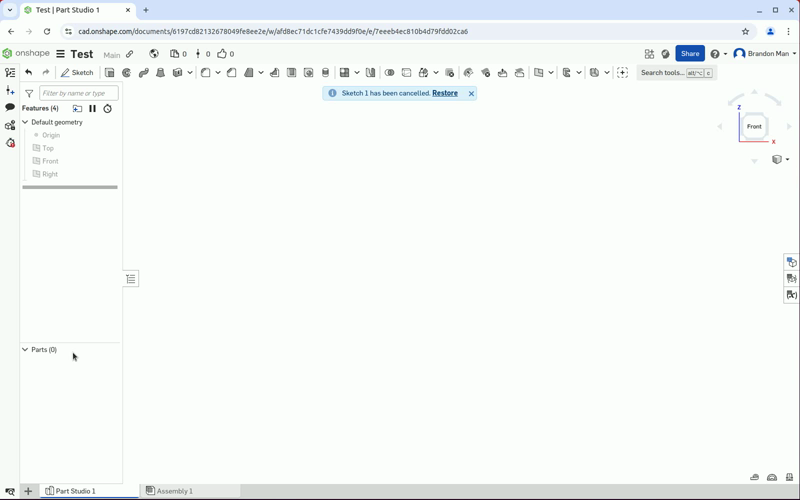
key(shift+y)
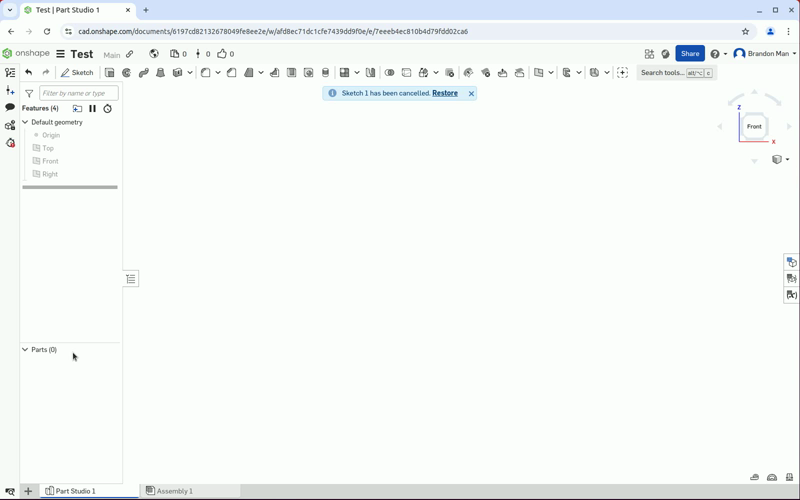
key(shift+s)
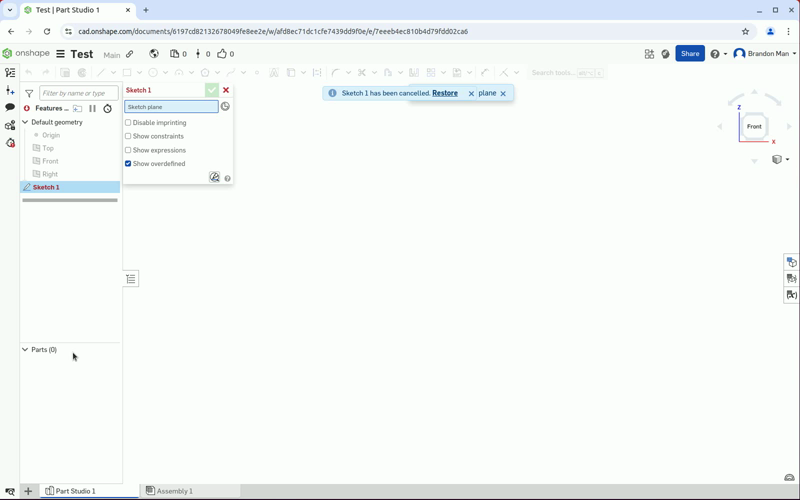
mouse_move(73, 163)
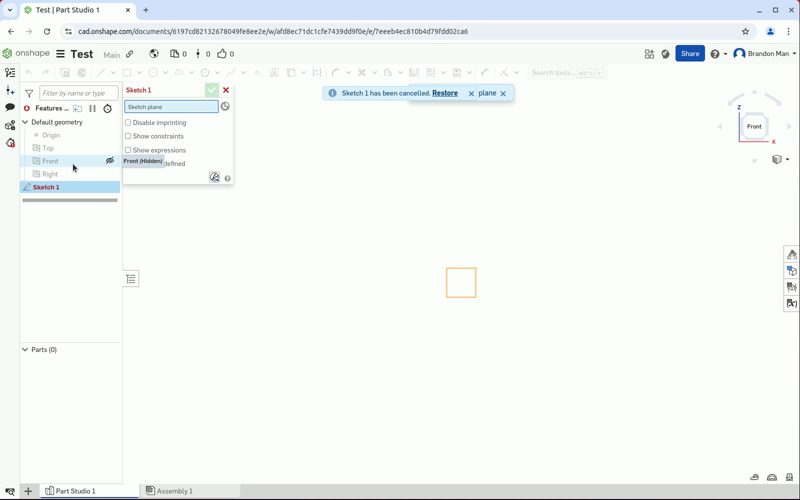
click(73, 163)
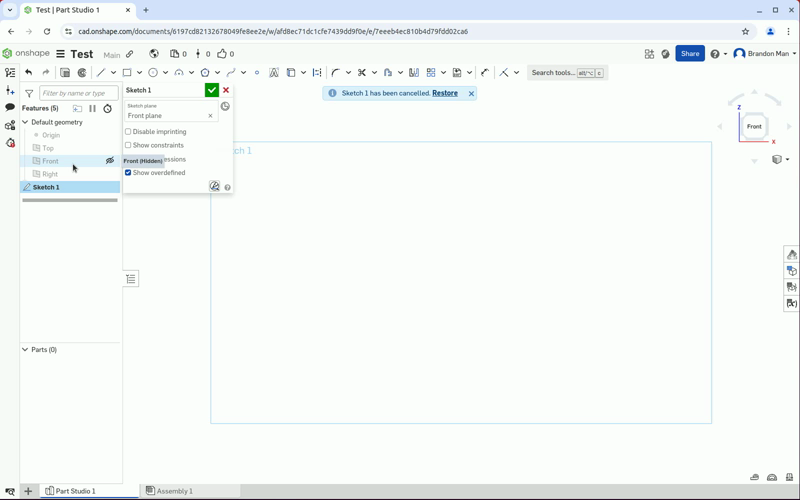
mouse_move(73, 352)
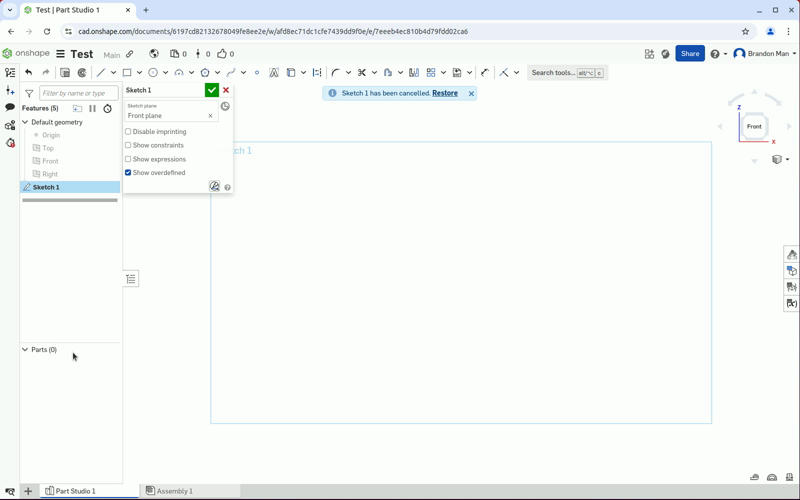
key(y)
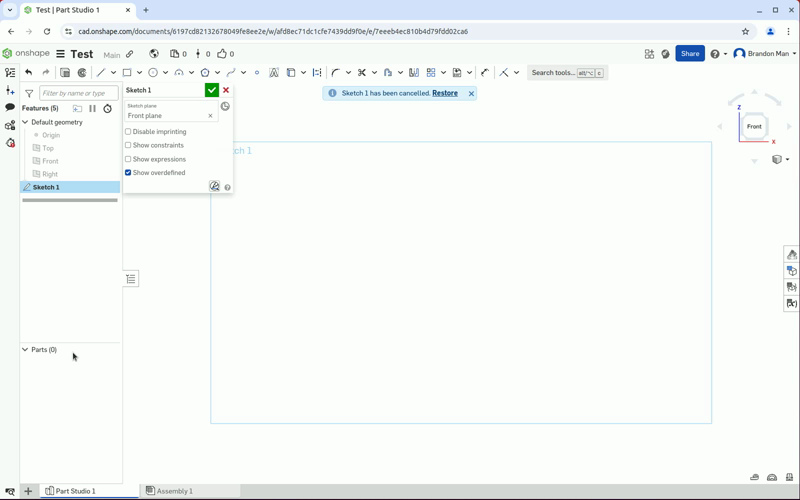
key(c)
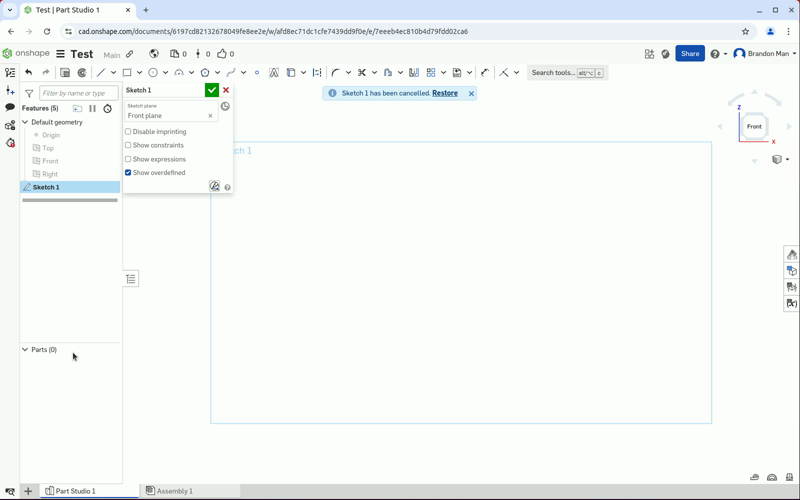
key_down(shift)
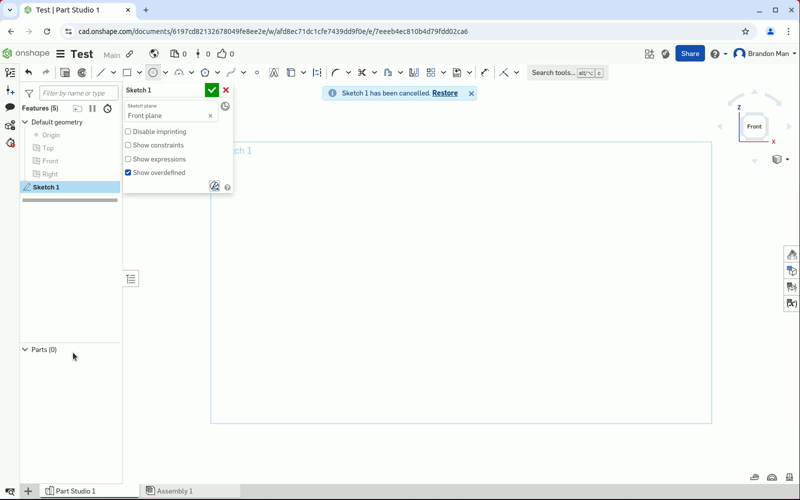
mouse_move(461, 282)
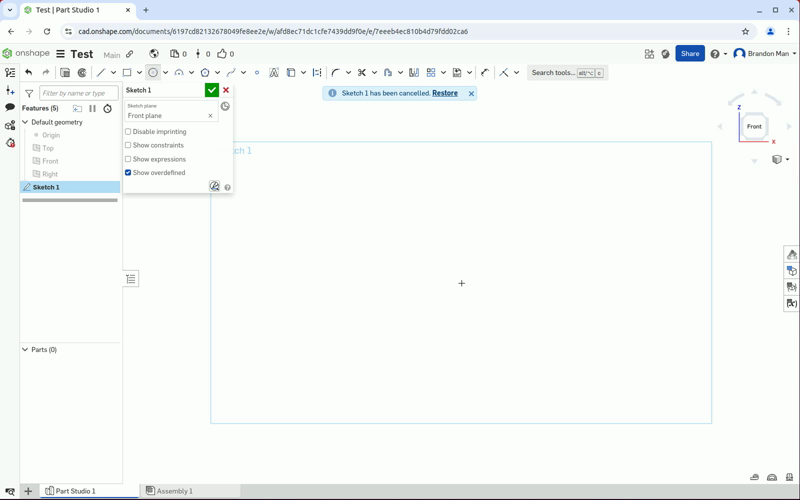
click(461, 282)
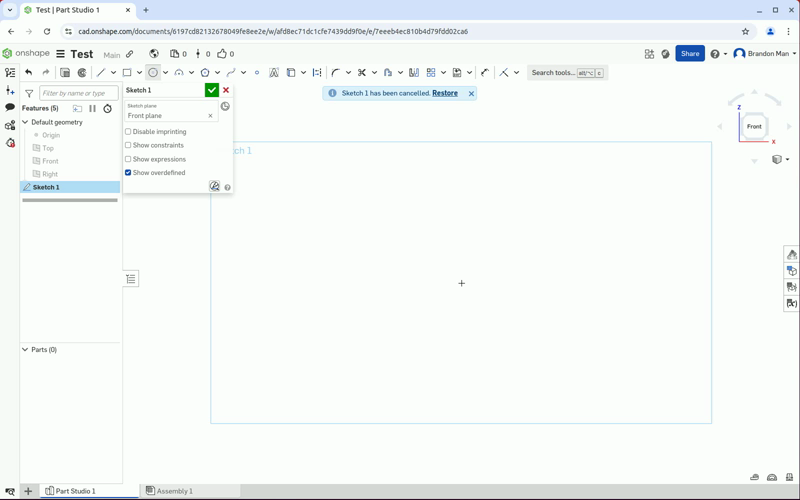
key_up(shift)
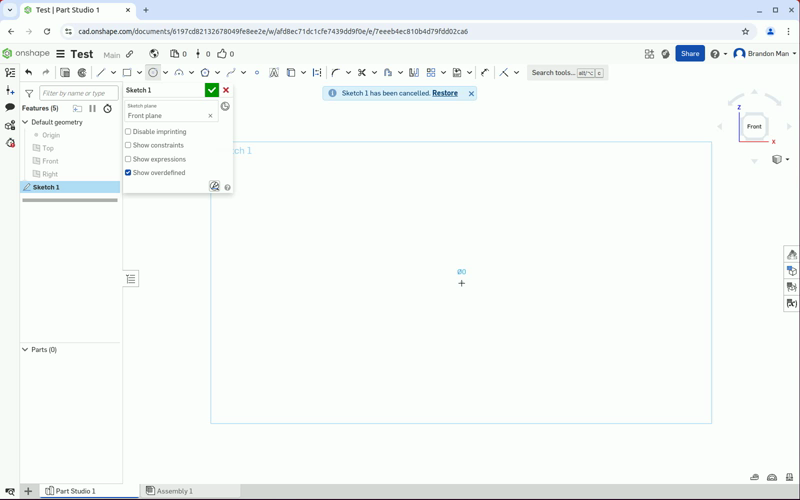
mouse_move(471, 282)
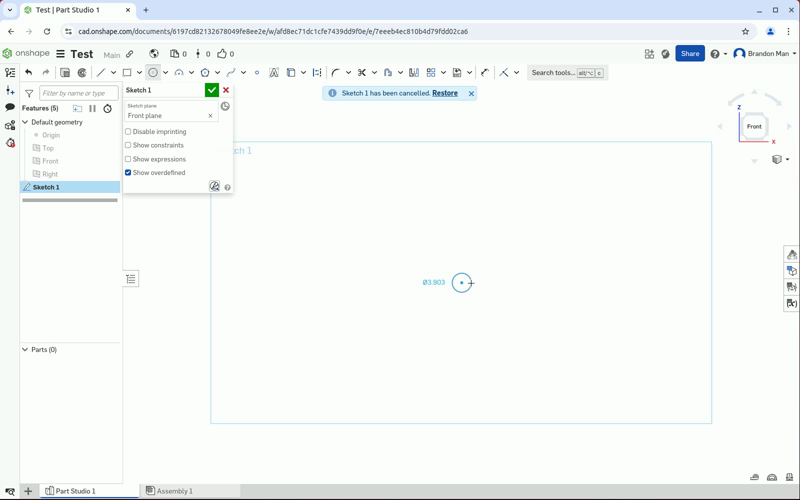
click(471, 282)
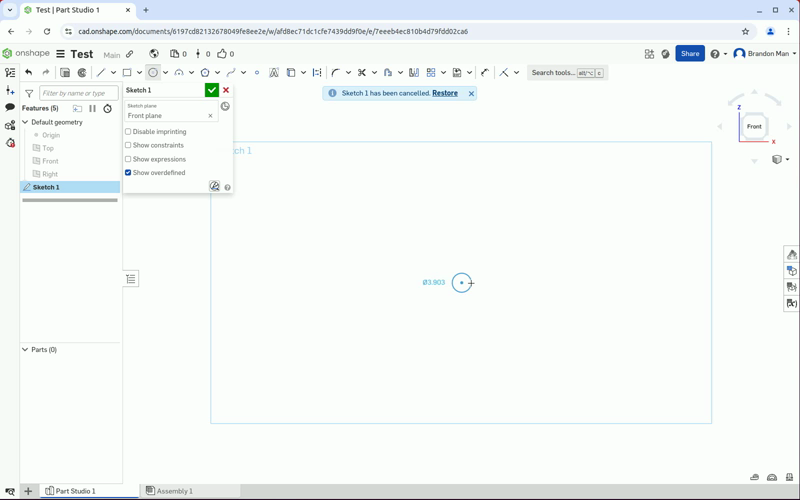
key(esc)
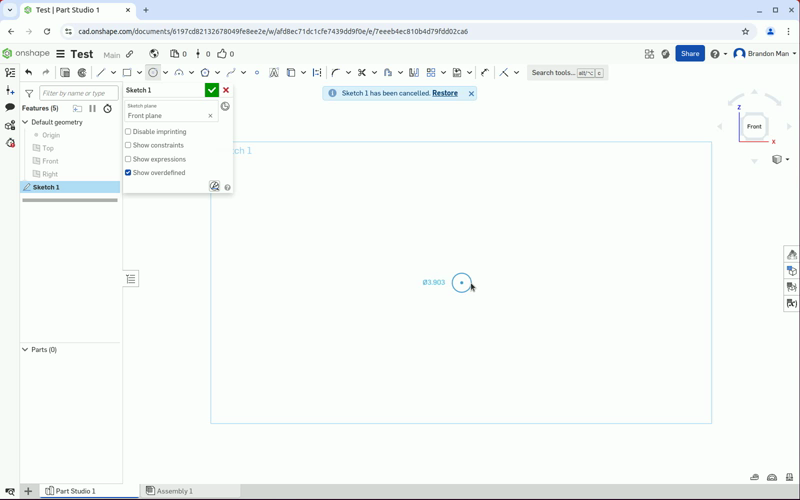
key(c)
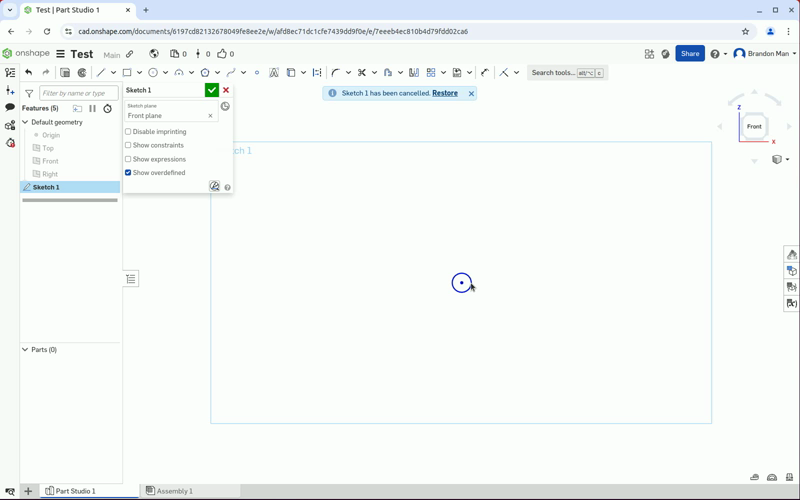
key_down(shift)
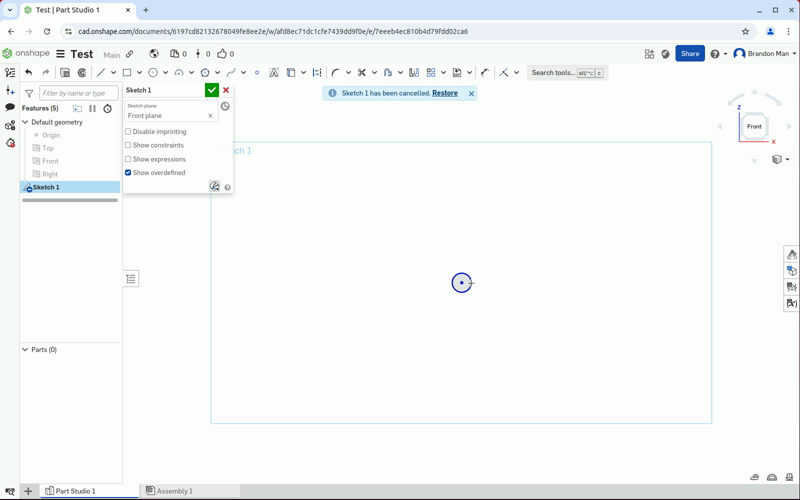
mouse_move(461, 282)
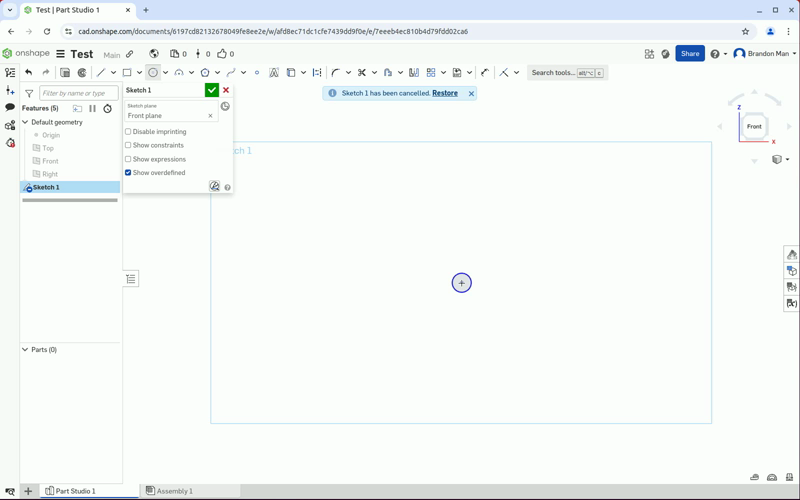
click(461, 282)
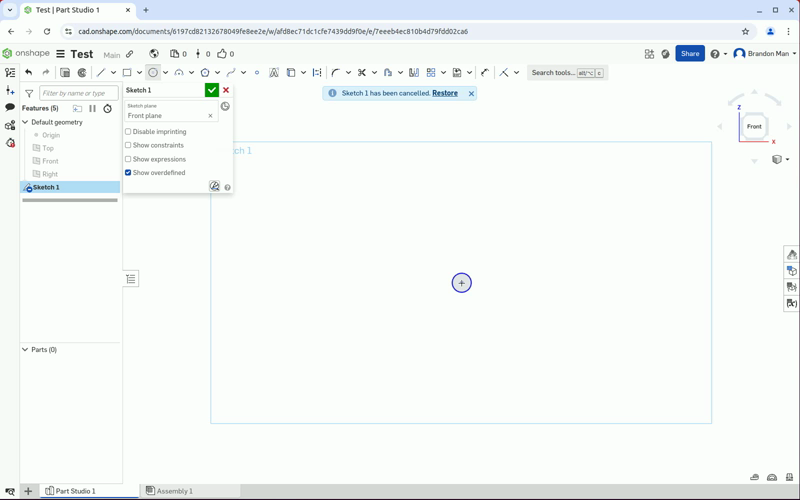
key_up(shift)
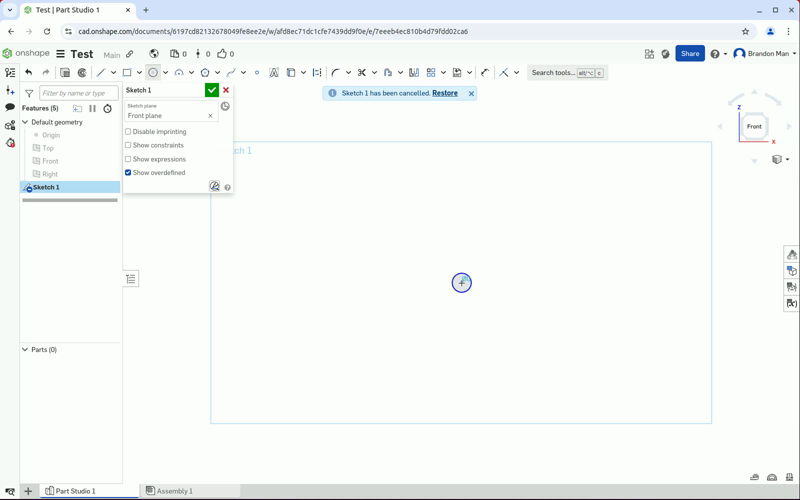
mouse_move(464, 282)
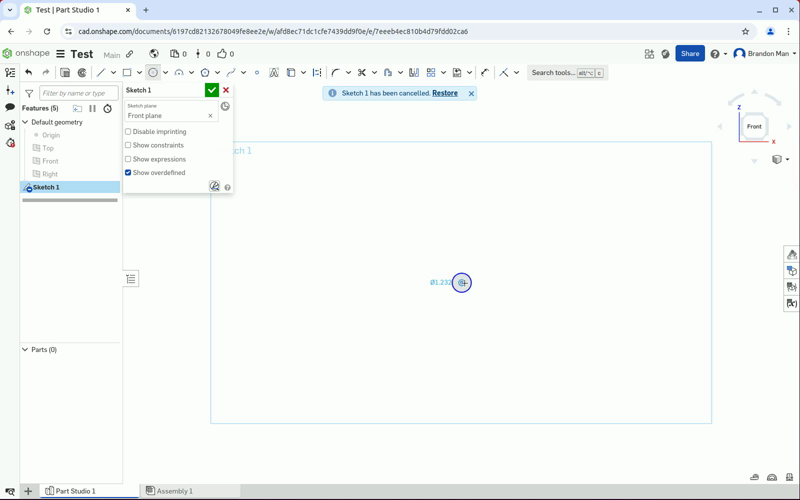
scroll(6)
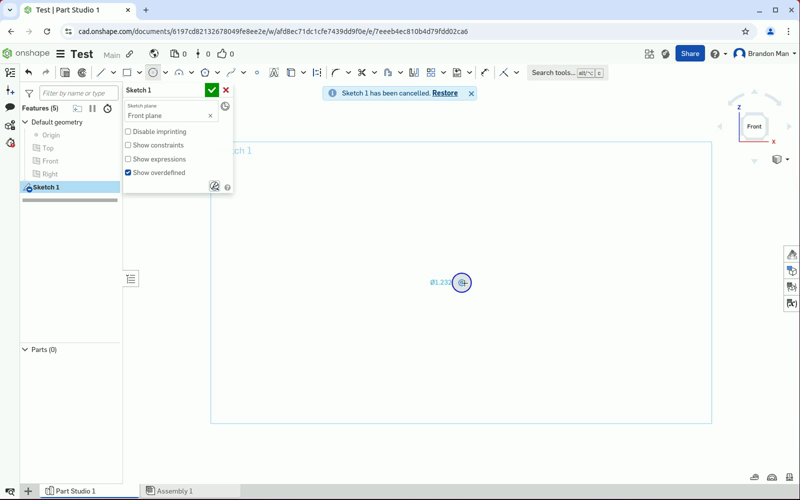
scroll(6)
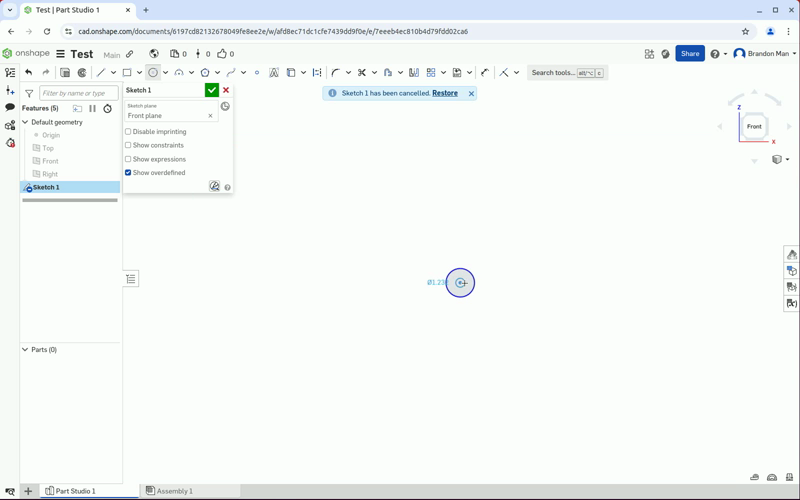
scroll(6)
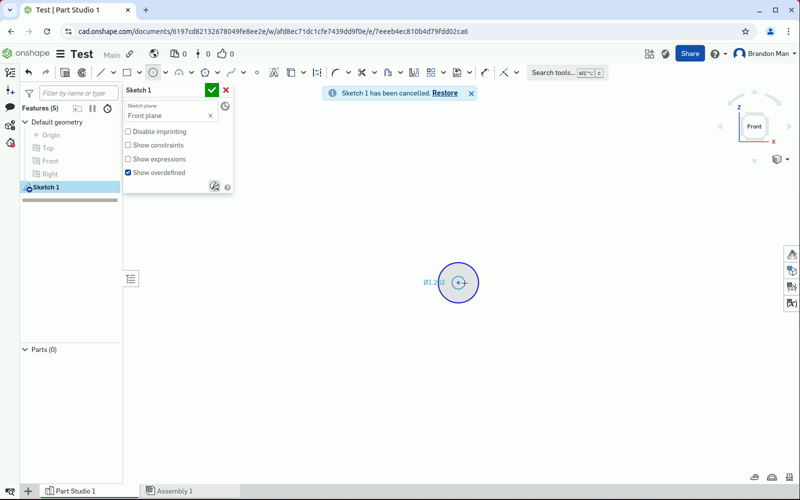
scroll(6)
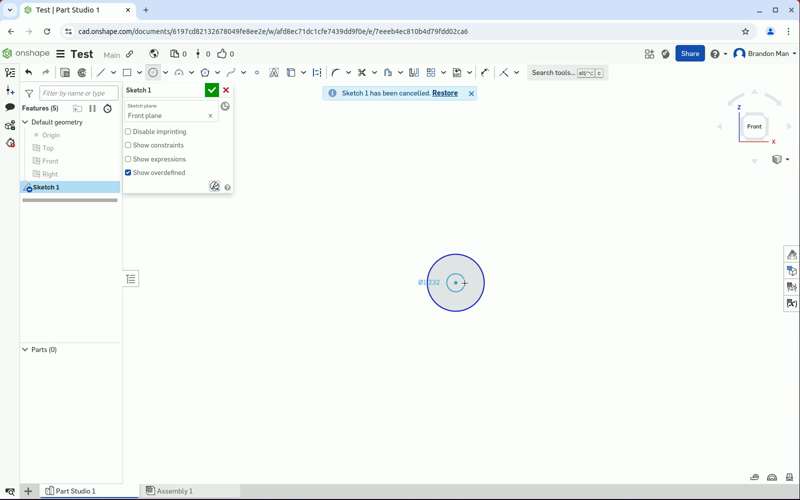
scroll(6)
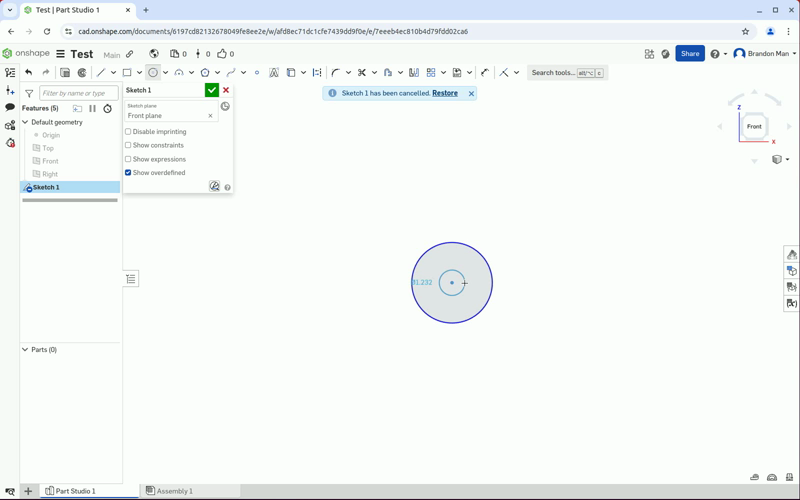
scroll(6)
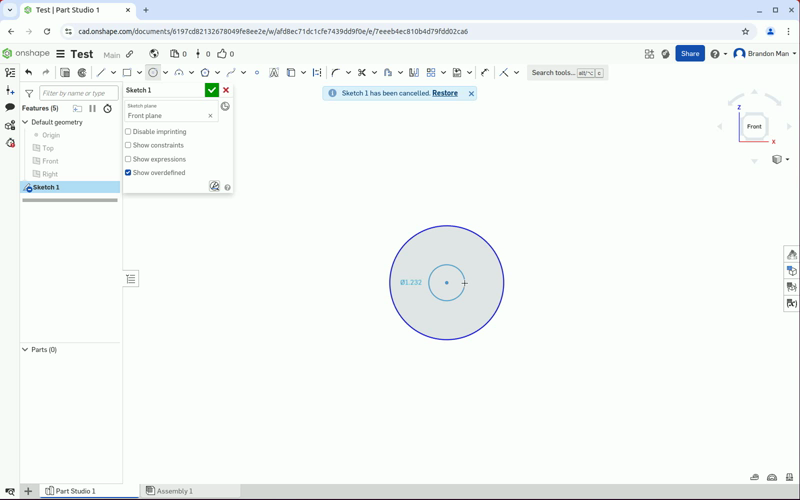
scroll(6)
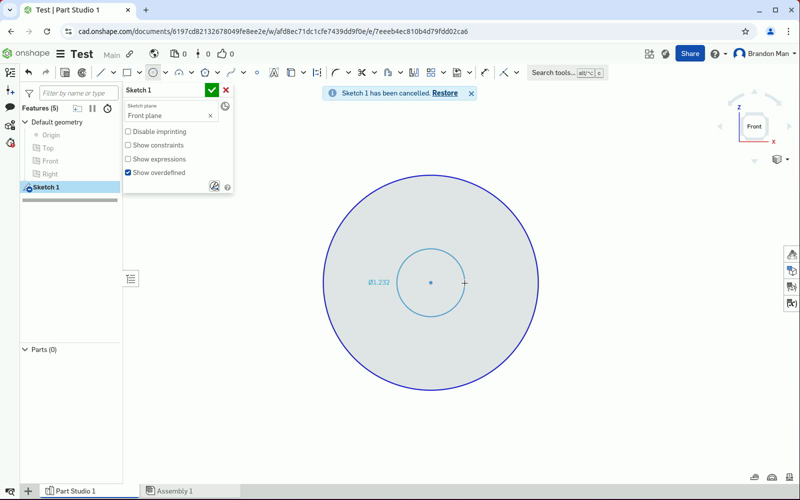
click(464, 282)
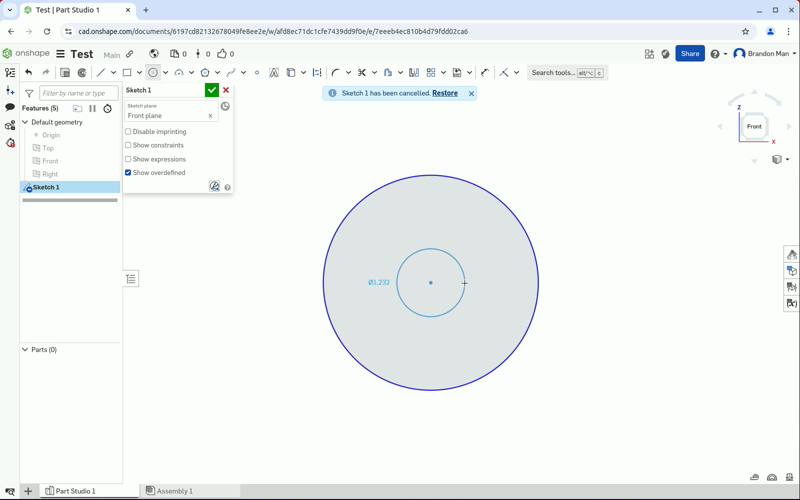
scroll(-6)
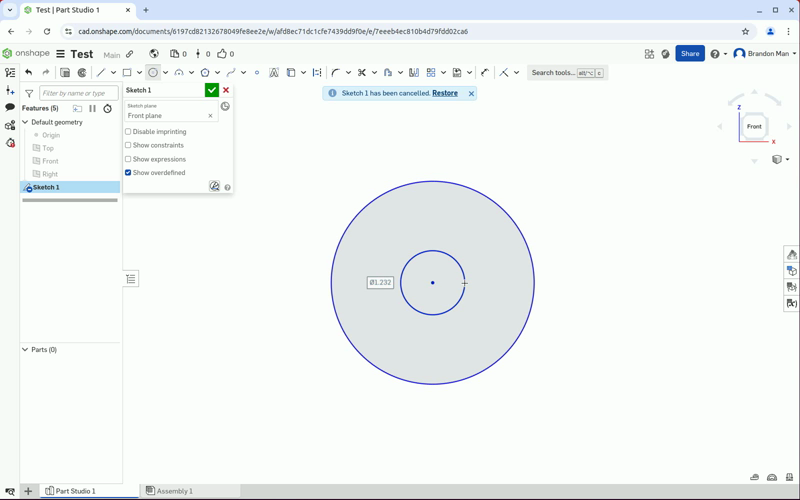
scroll(-6)
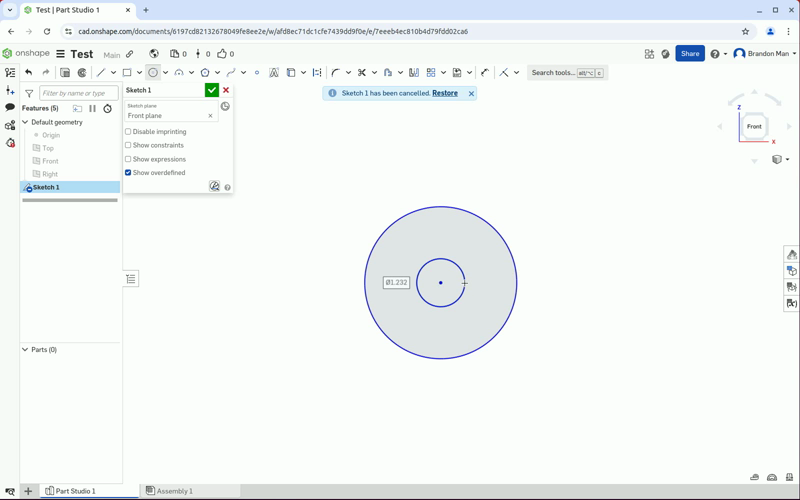
scroll(-6)
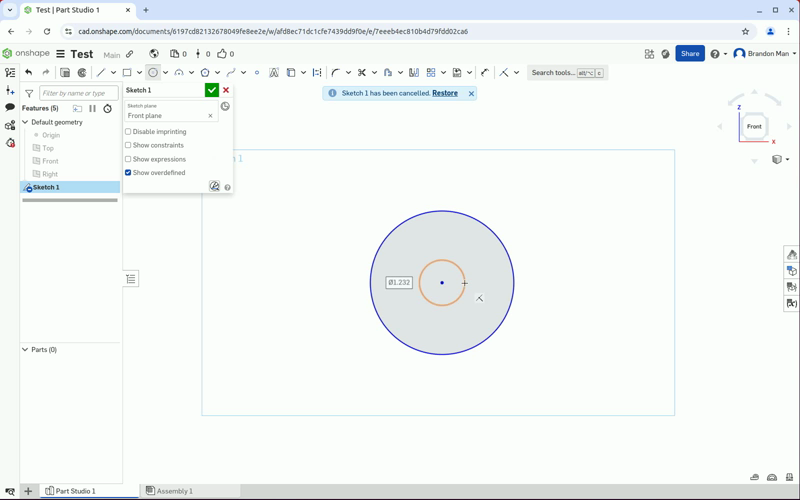
scroll(-6)
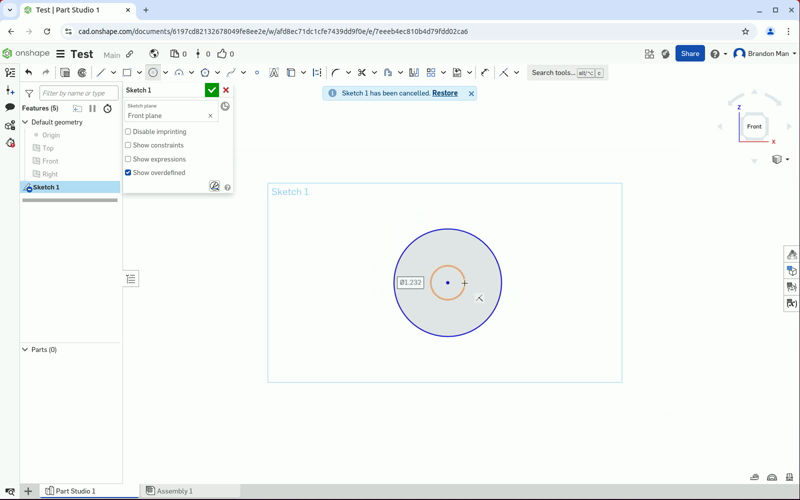
scroll(-6)
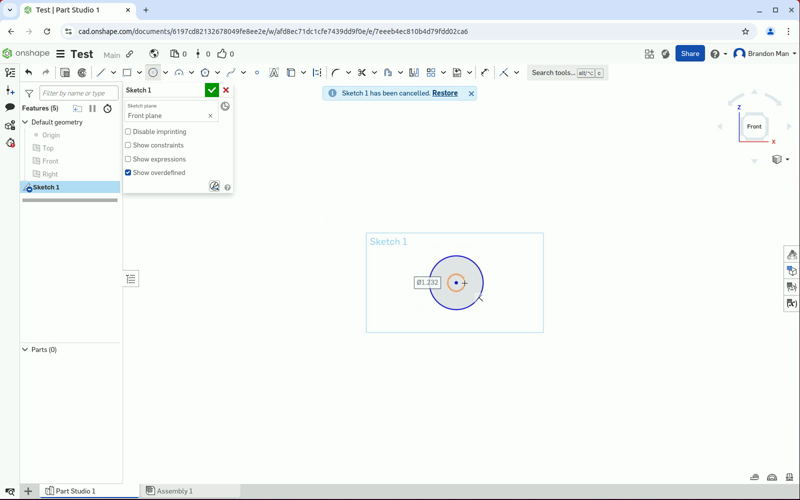
scroll(-6)
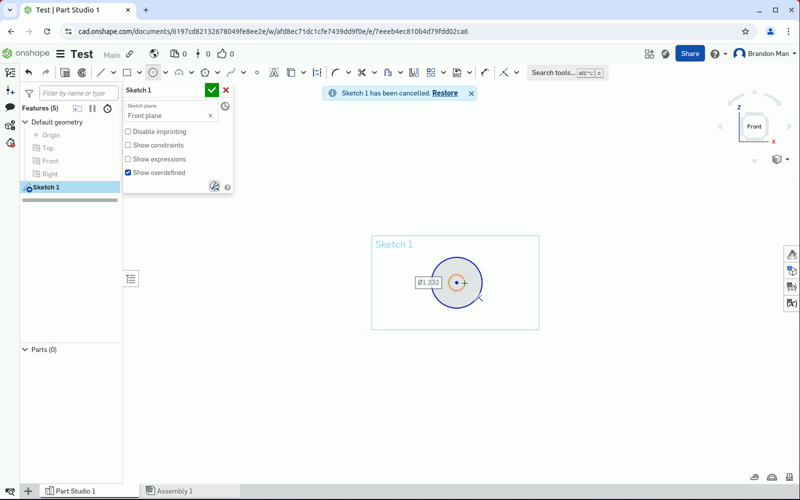
scroll(-6)
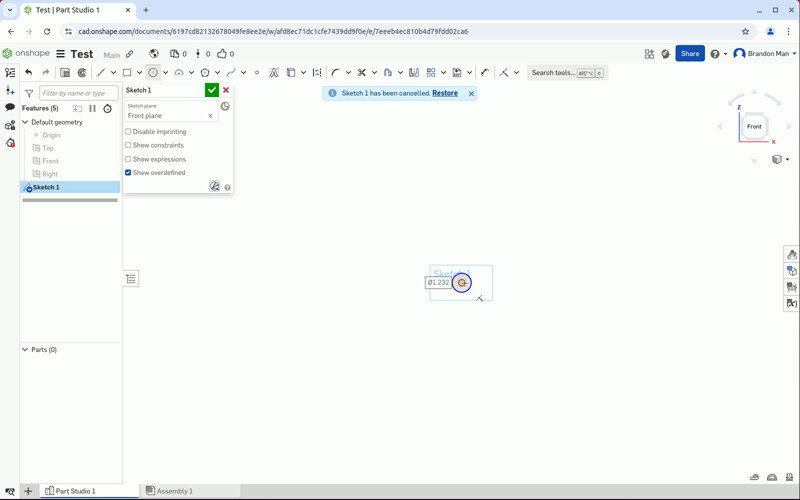
key(esc)
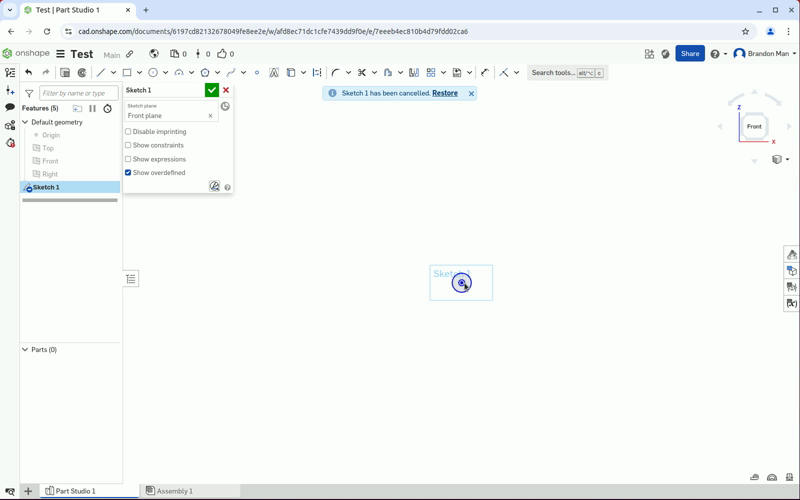
mouse_move(456, 284)
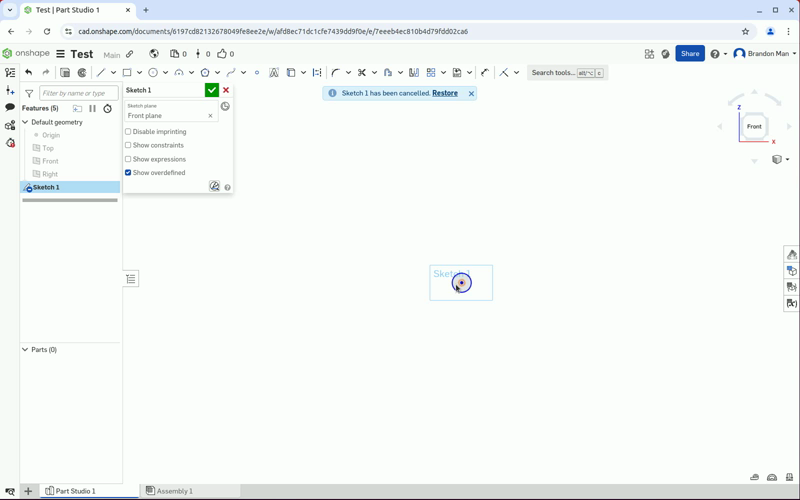
scroll(6)
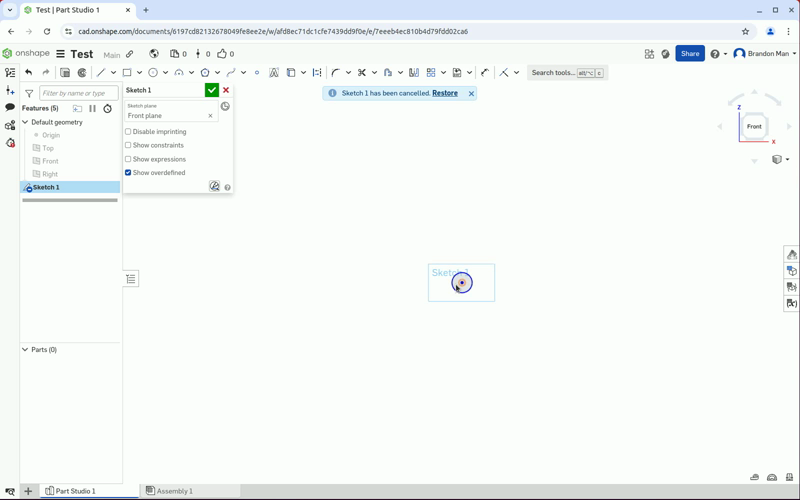
scroll(6)
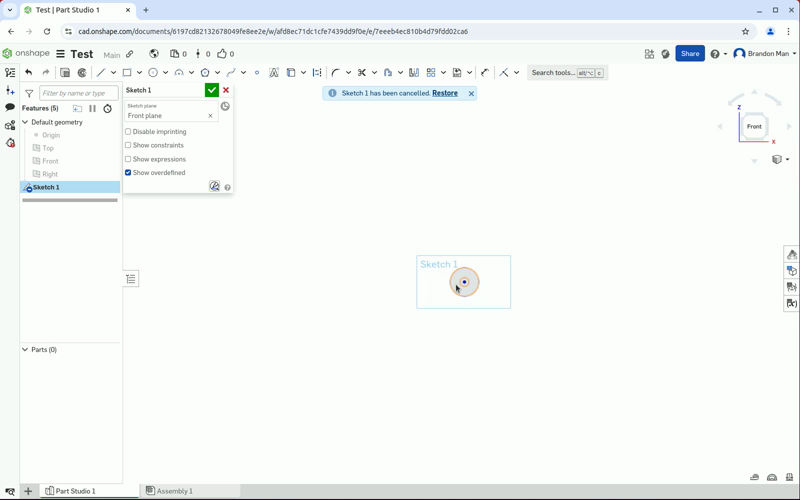
scroll(6)
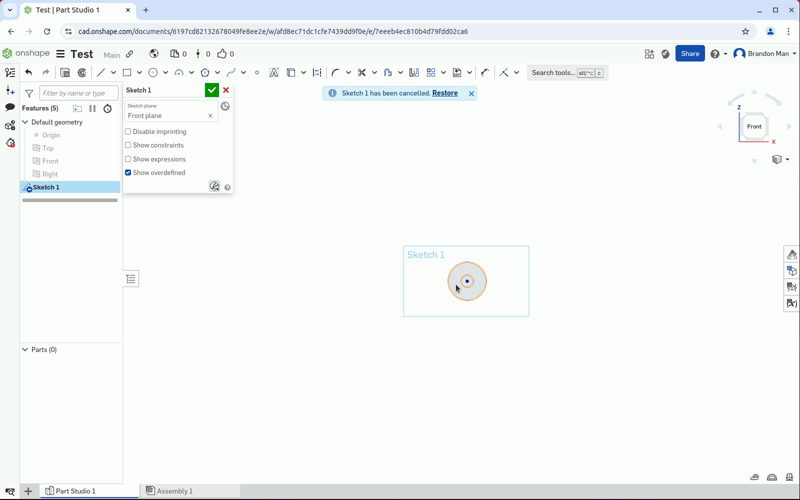
scroll(6)
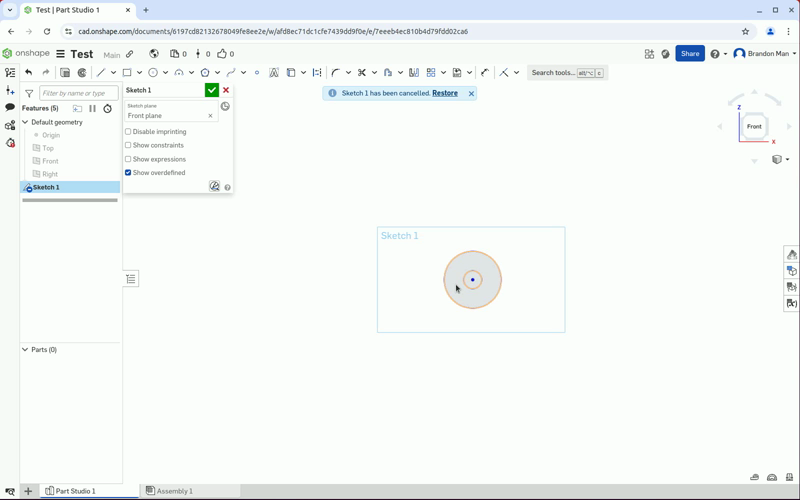
scroll(6)
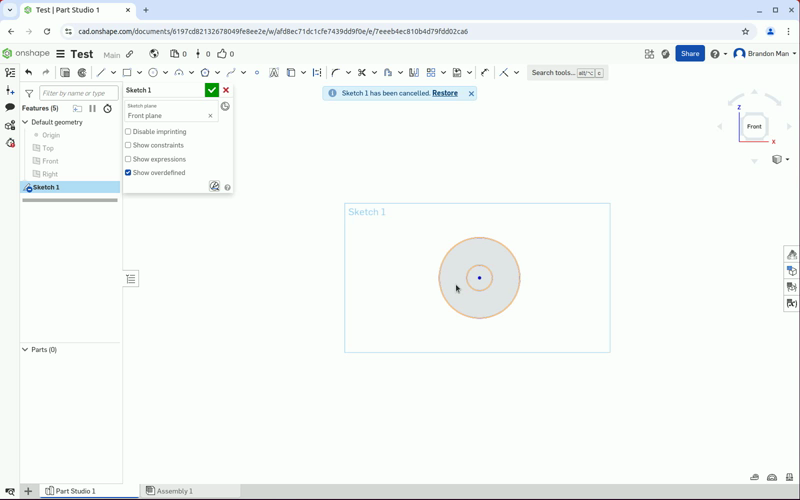
scroll(6)
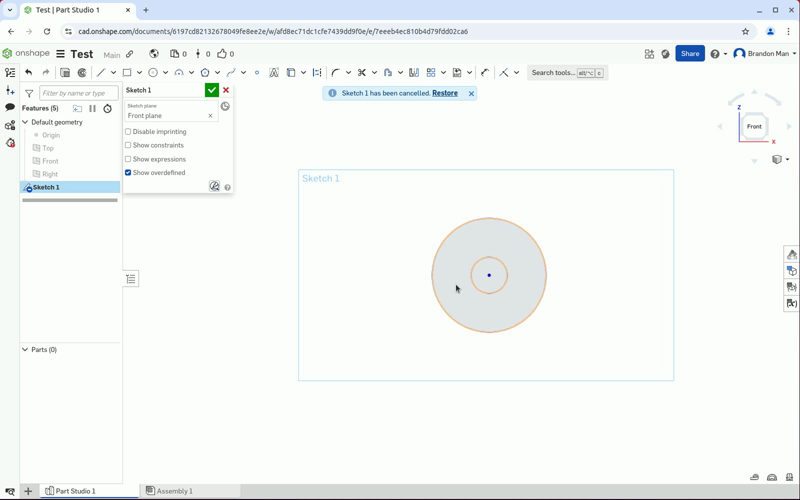
scroll(6)
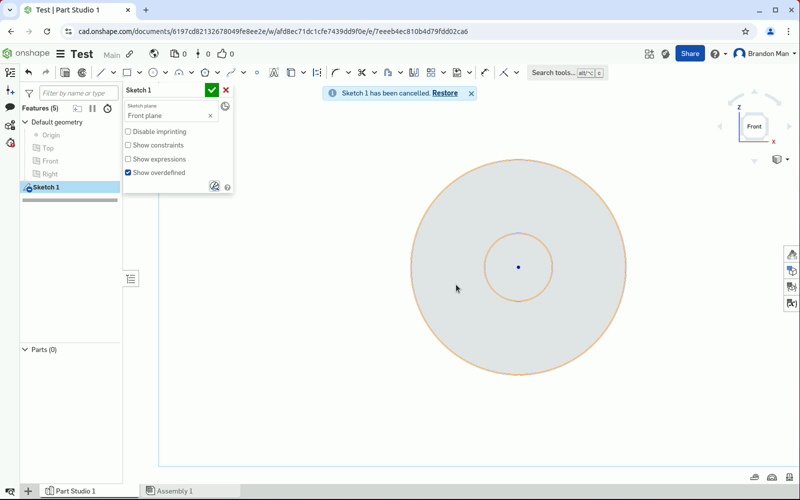
click(456, 284)
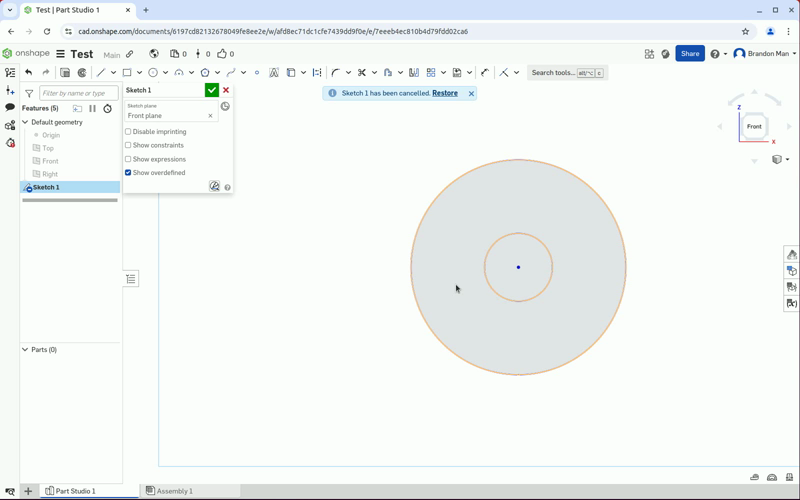
scroll(-6)
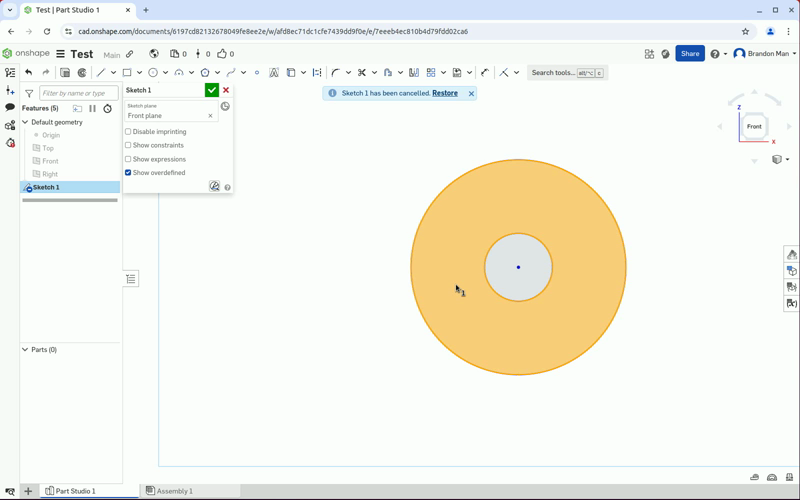
scroll(-6)
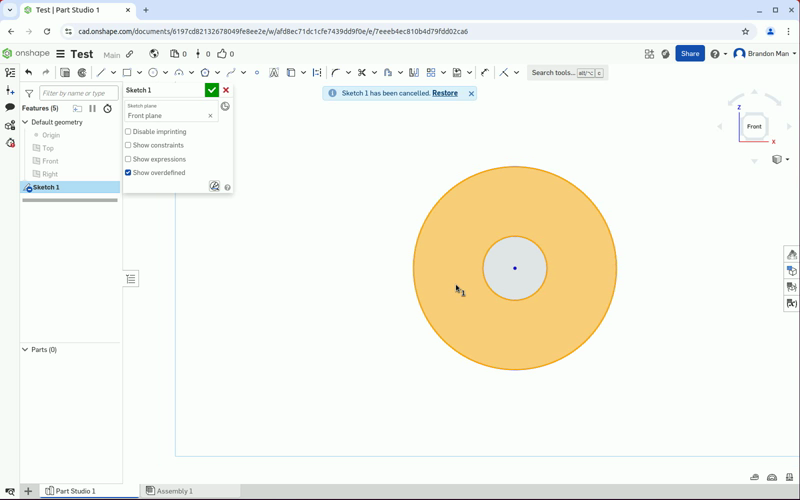
scroll(-6)
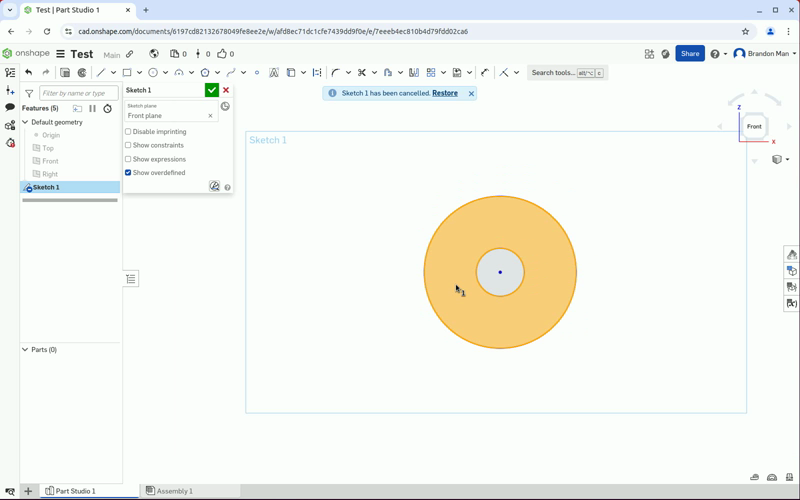
scroll(-6)
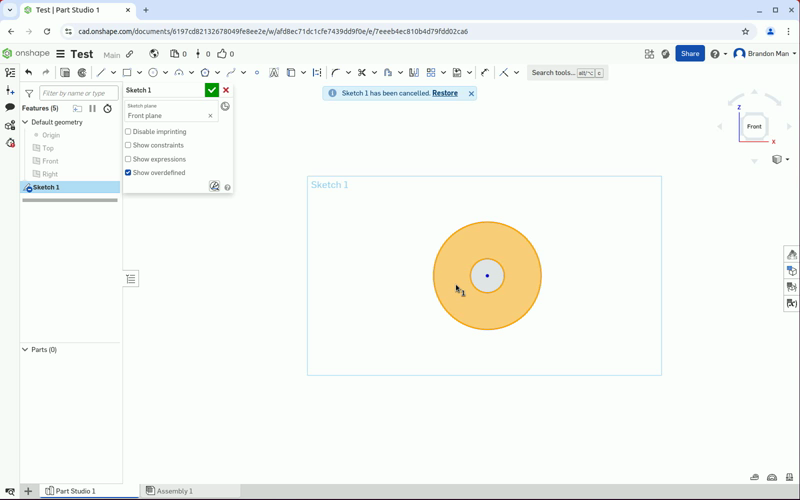
scroll(-6)
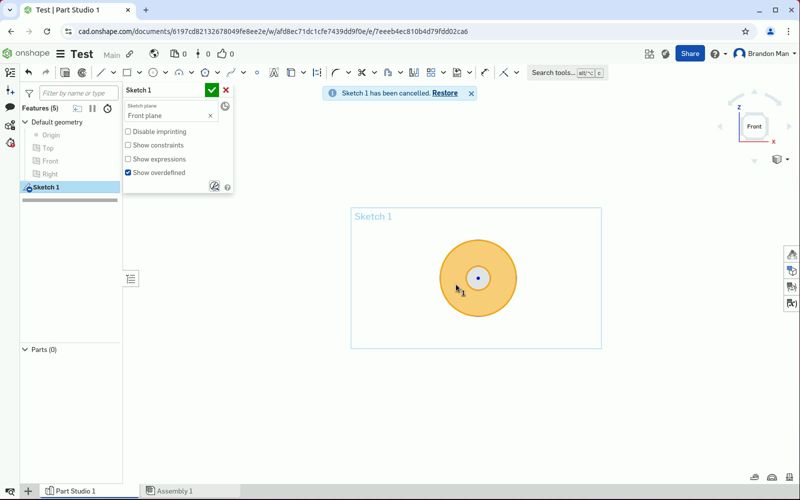
scroll(-6)
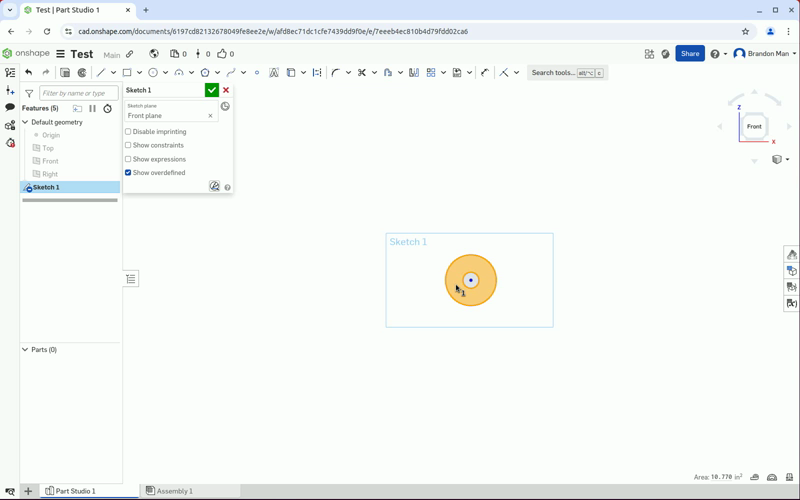
scroll(-6)
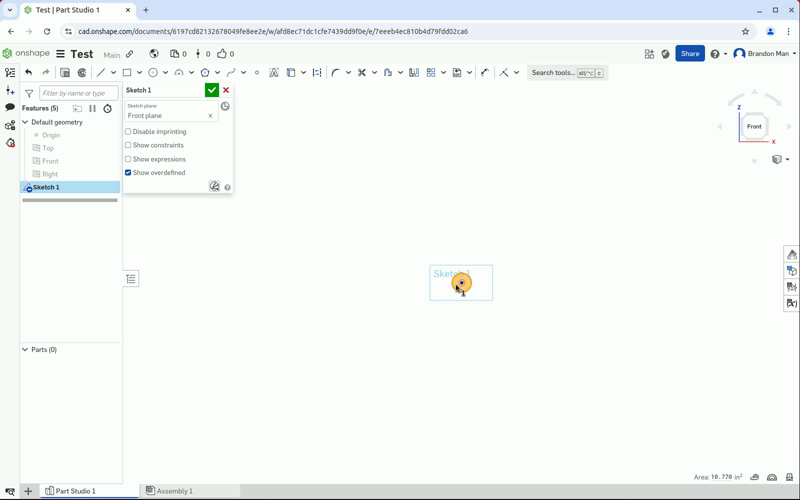
mouse_move(73, 352)
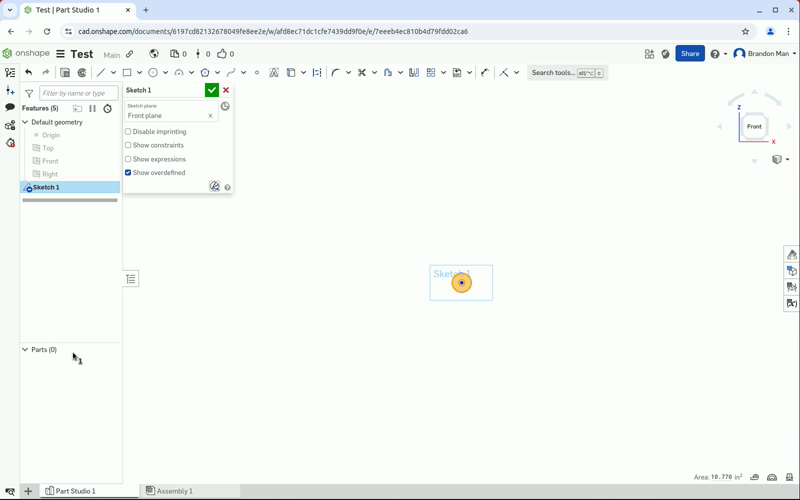
key(shift+y)
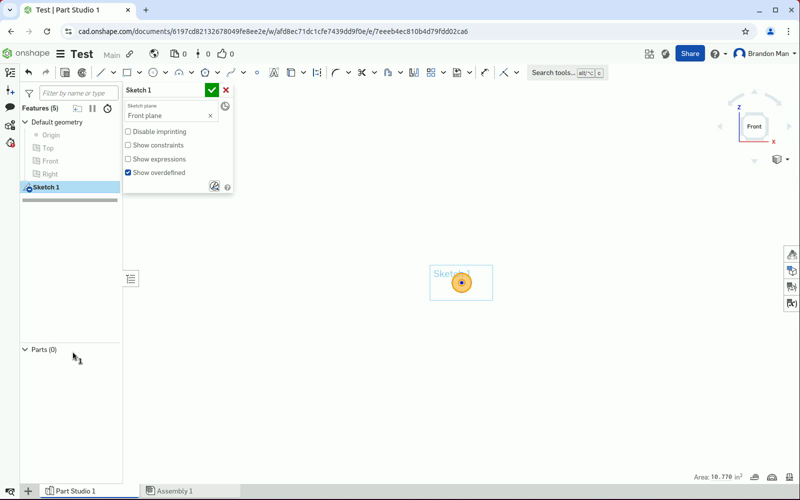
key(shift+e)
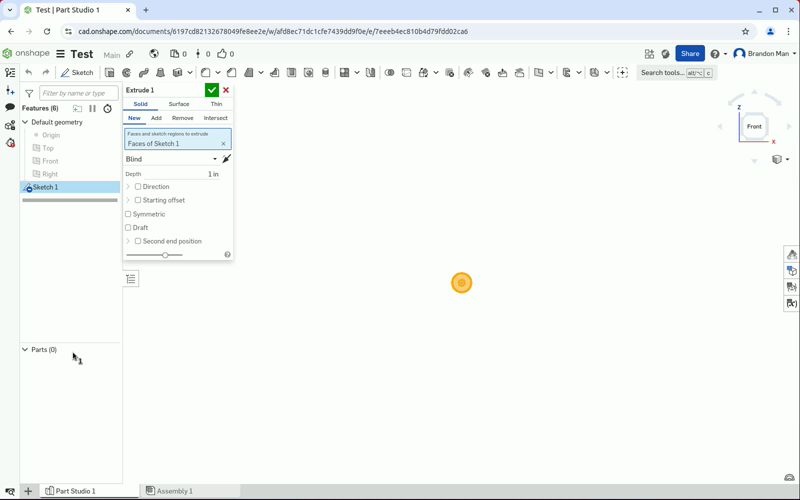
mouse_move(143, 106)
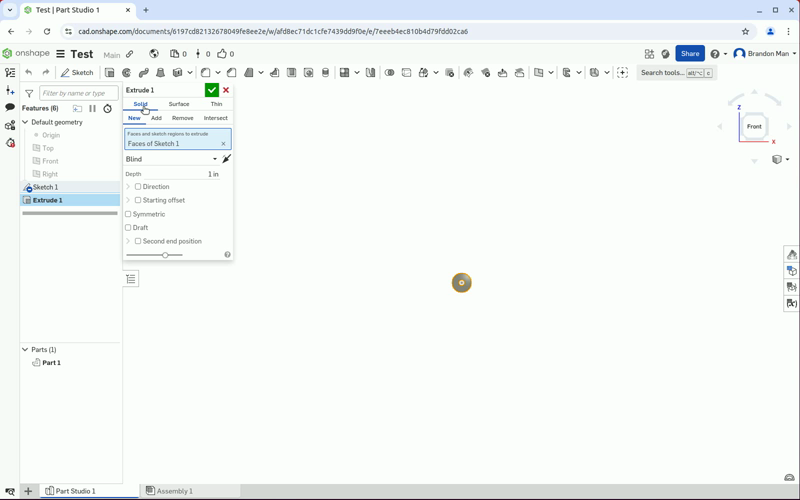
click(143, 106)
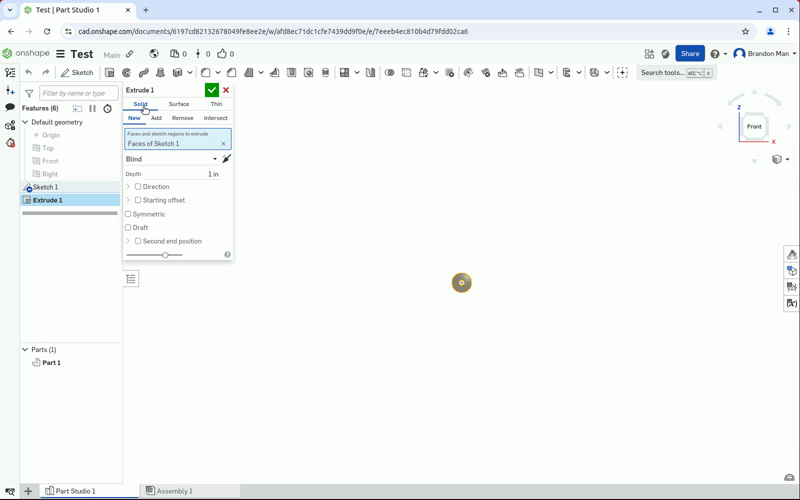
mouse_move(137, 120)
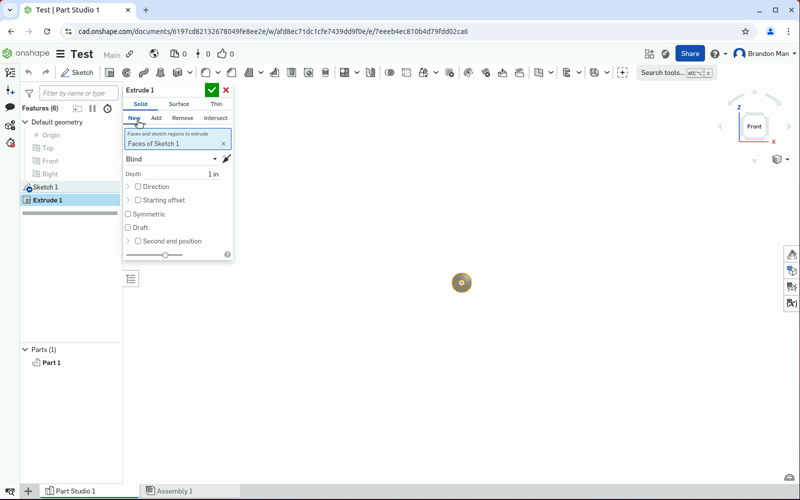
click(137, 120)
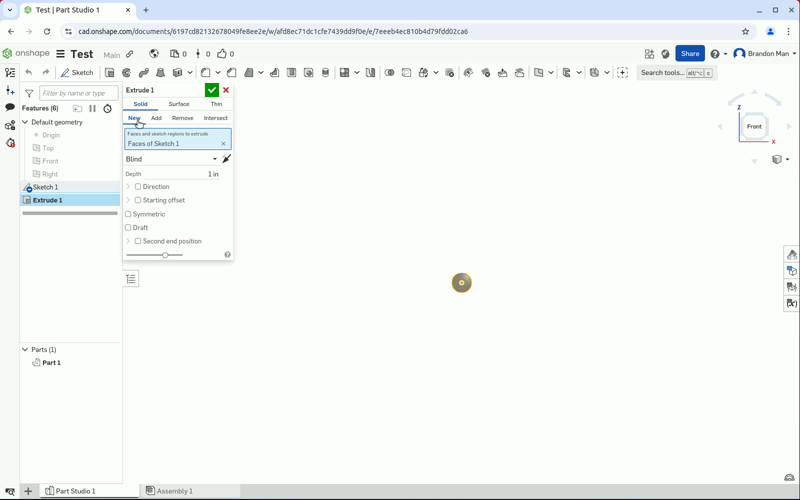
key(tab, 4)
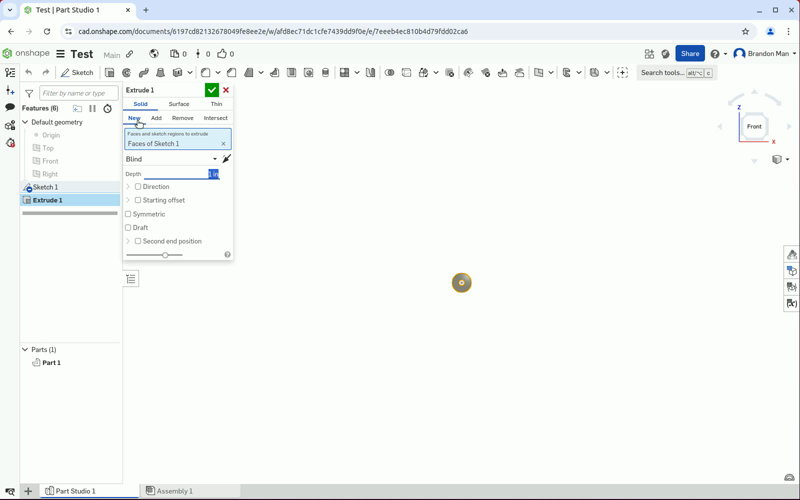
text(0.481)
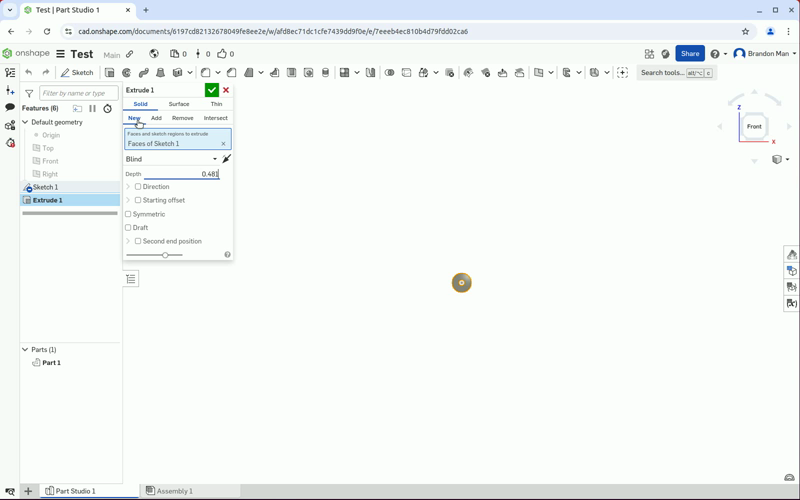
key(enter)
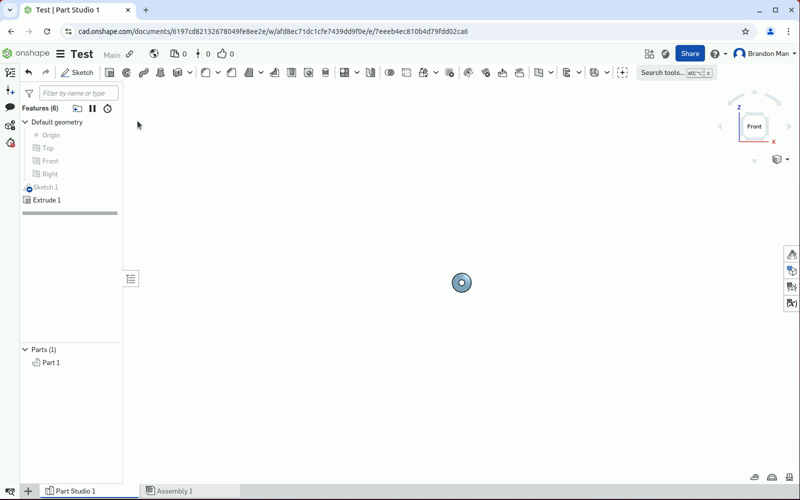
key(shift+h)
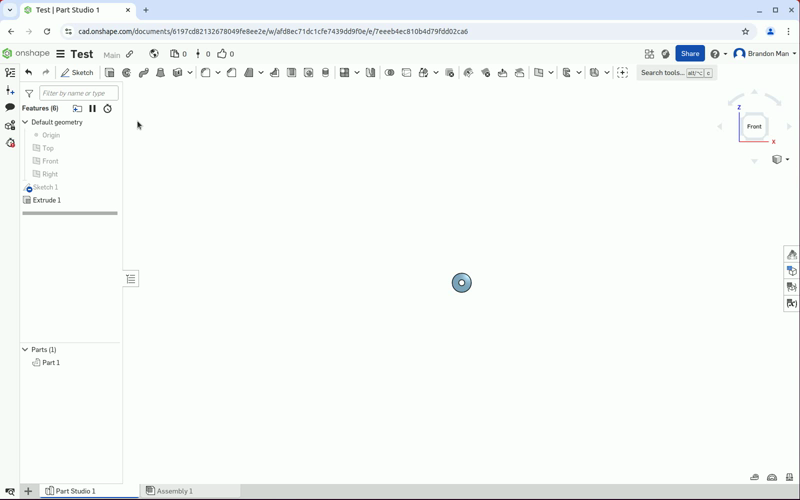
key(shift+h)
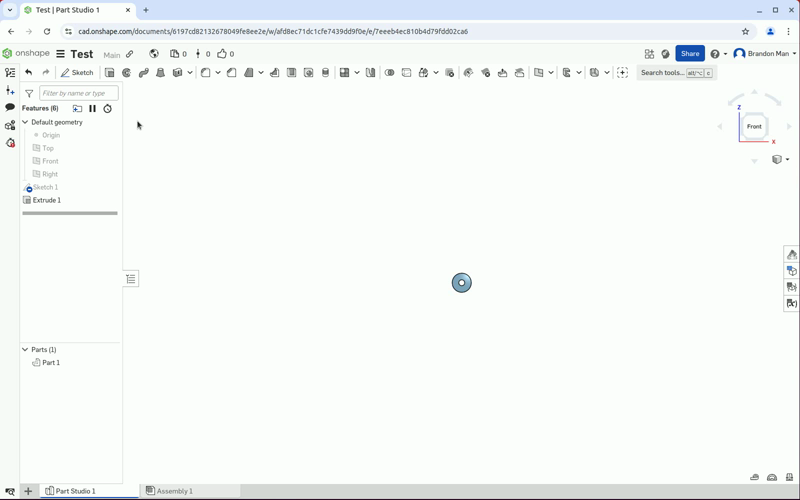
mouse_move(73, 189)
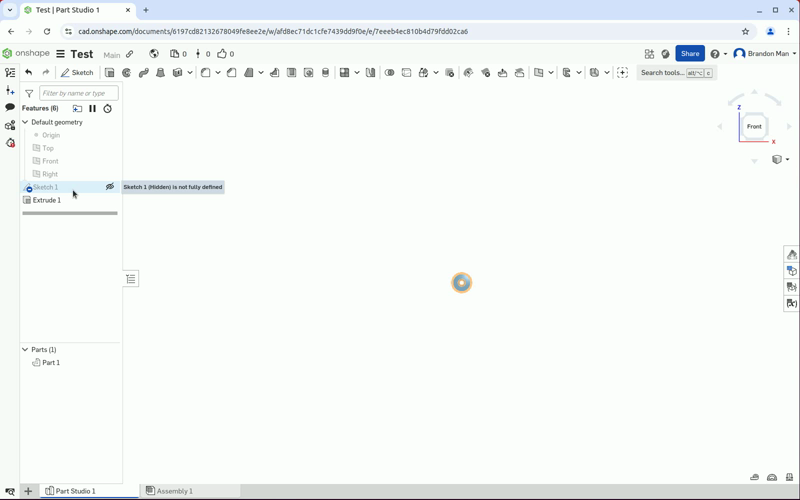
click(73, 189)
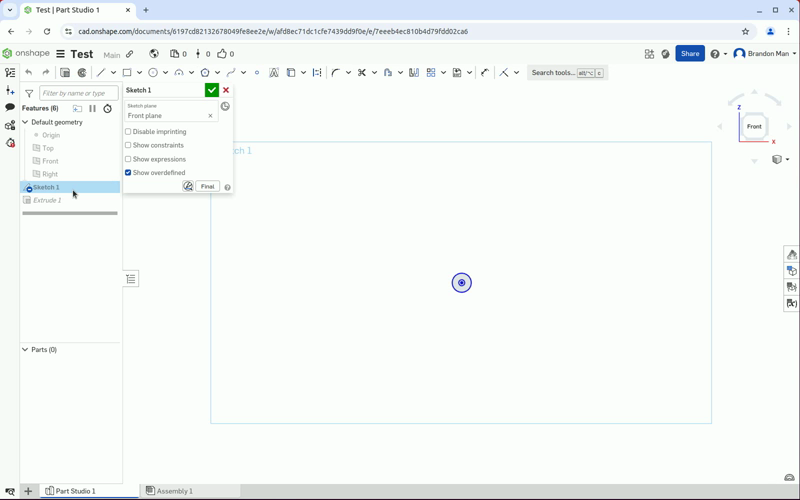
mouse_move(229, 92)
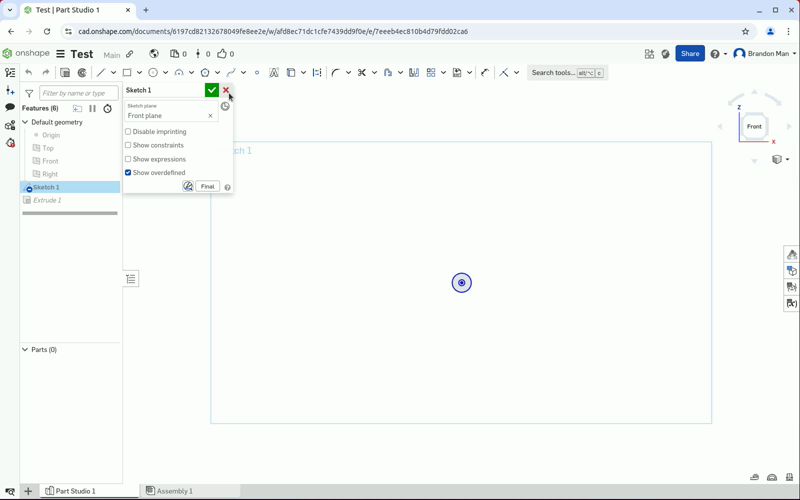
click(229, 92)
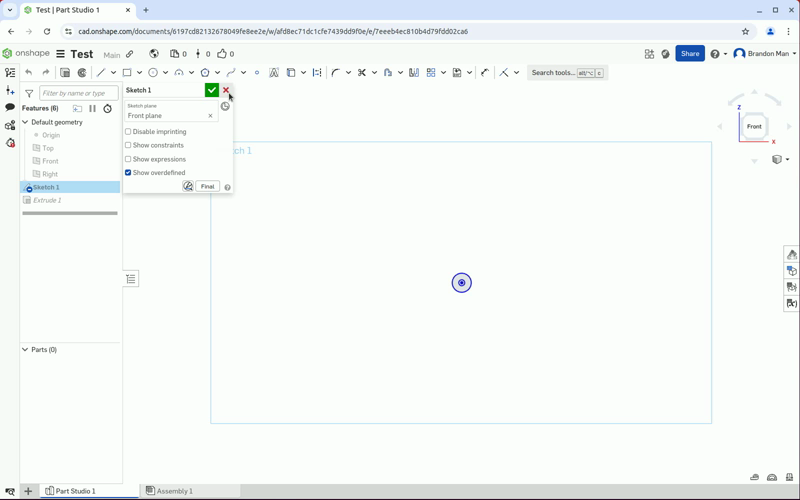
key(shift+s)
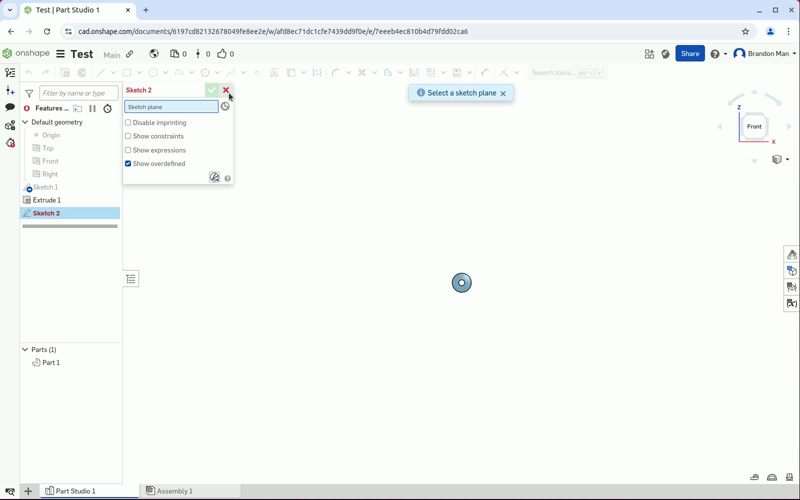
mouse_move(73, 163)
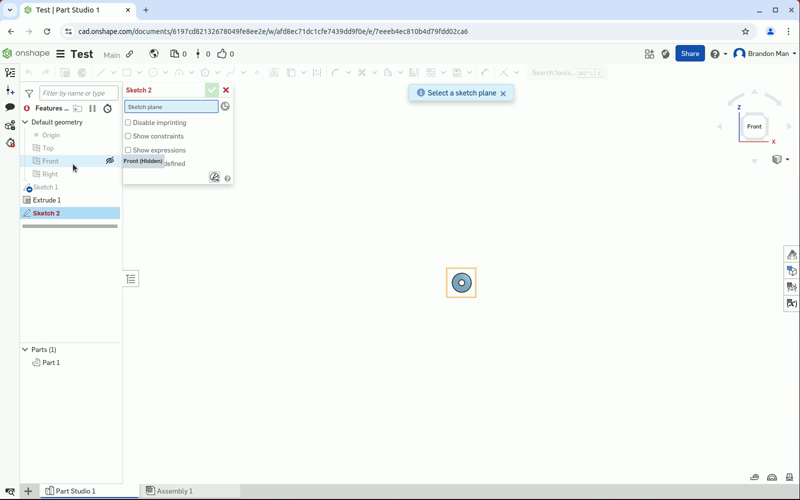
click(73, 163)
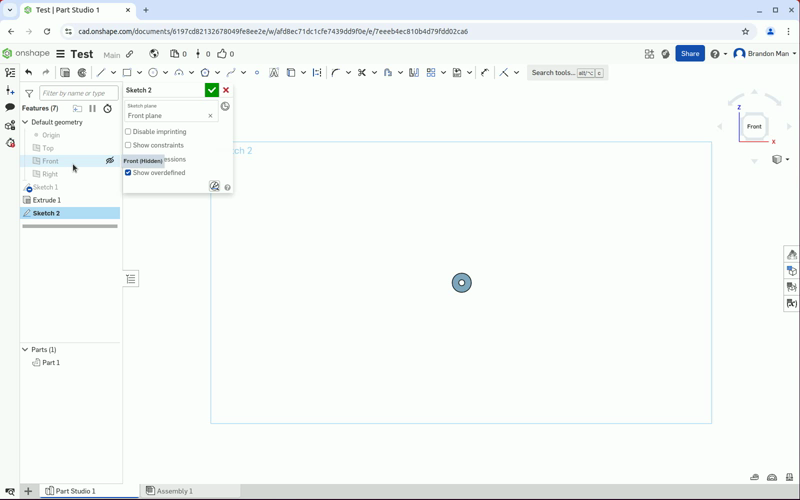
mouse_move(73, 352)
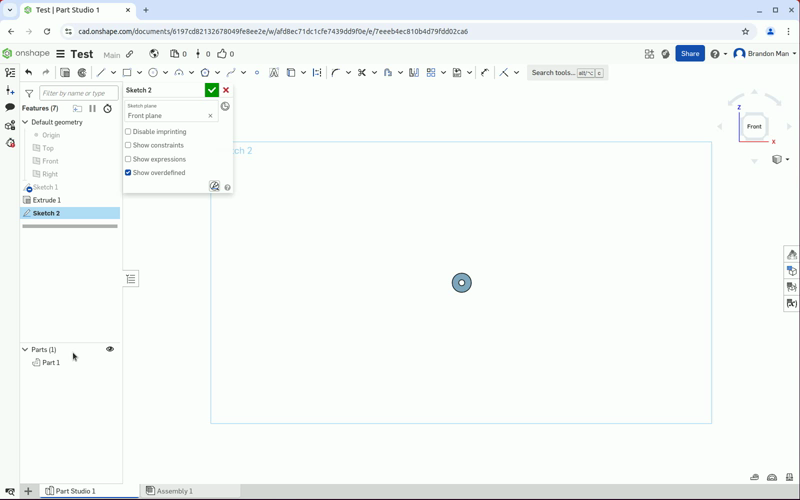
key(y)
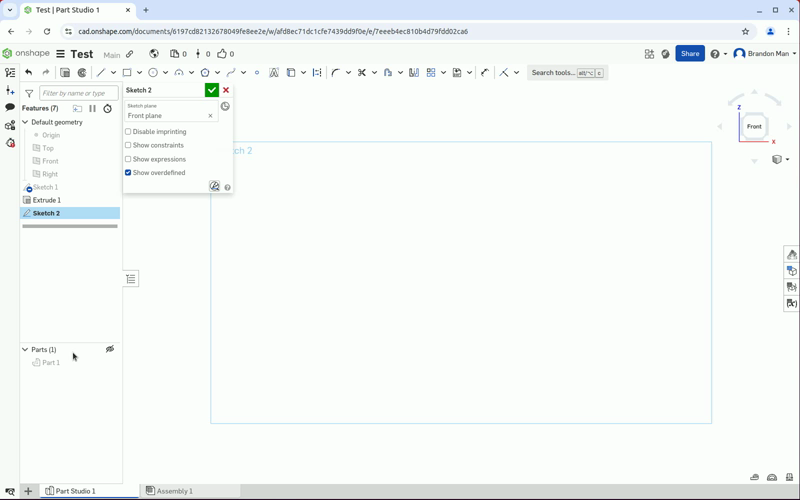
key(c)
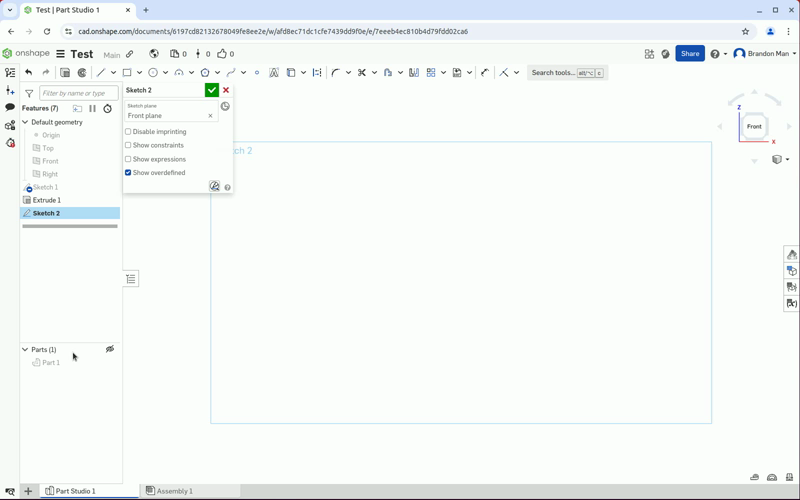
key_down(shift)
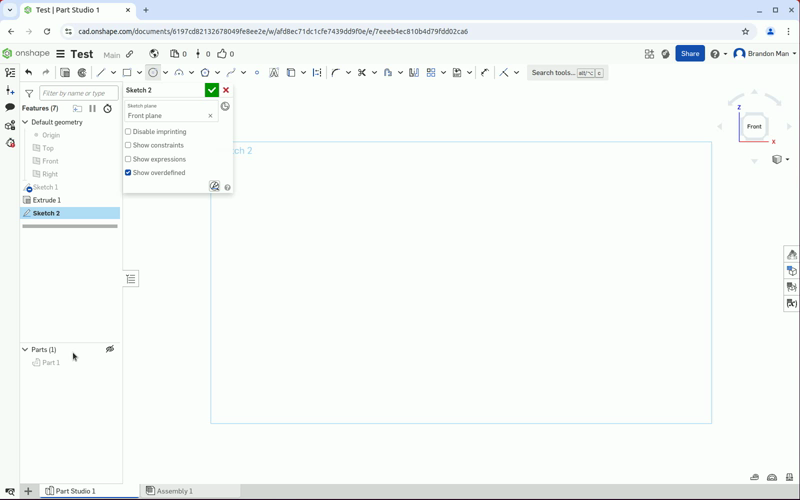
mouse_move(501, 282)
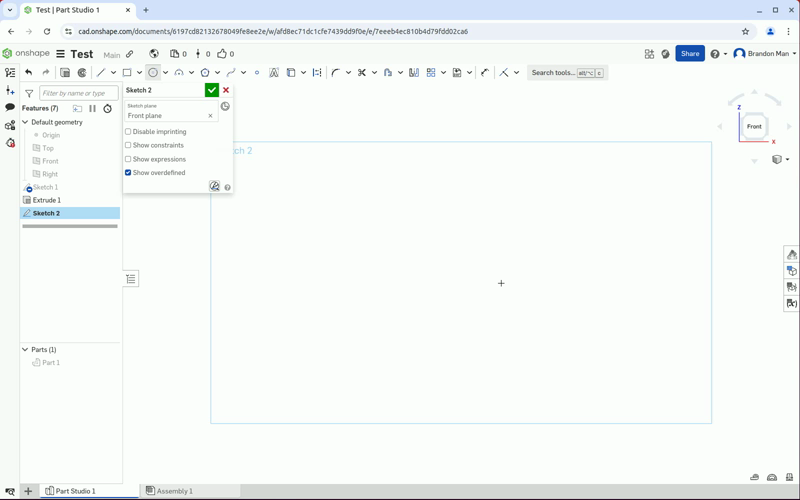
click(501, 282)
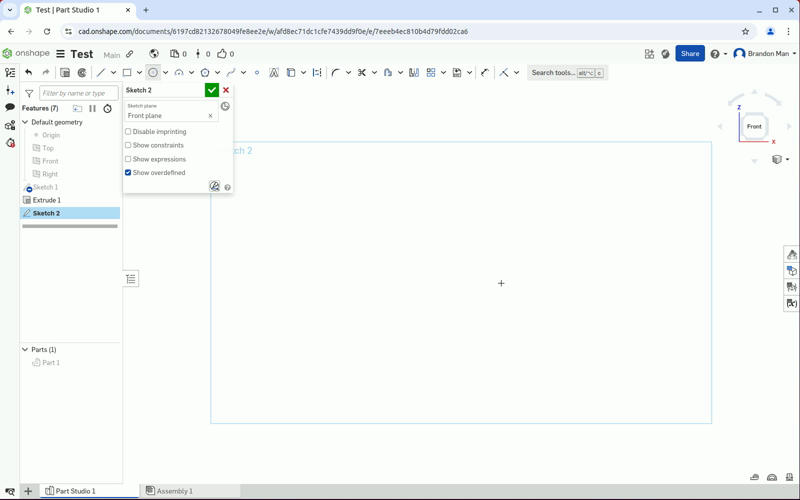
key_up(shift)
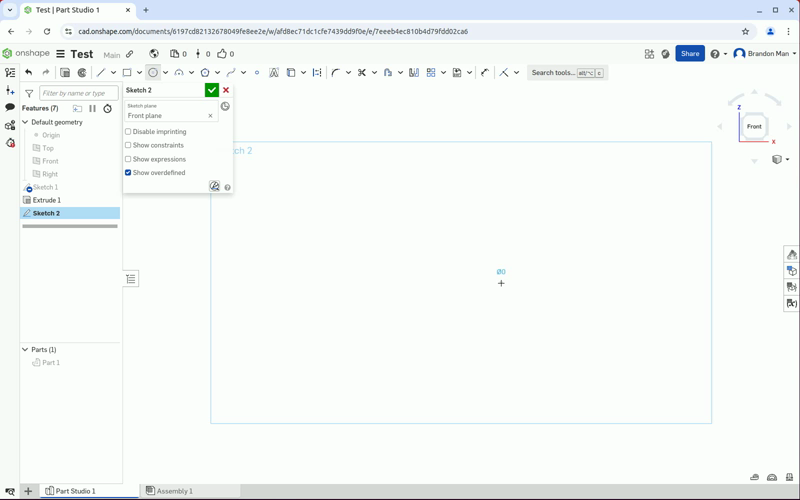
mouse_move(508, 282)
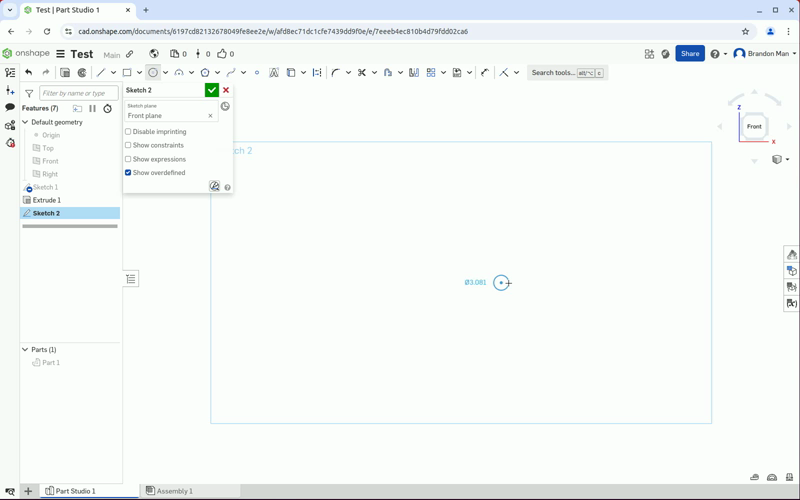
click(508, 282)
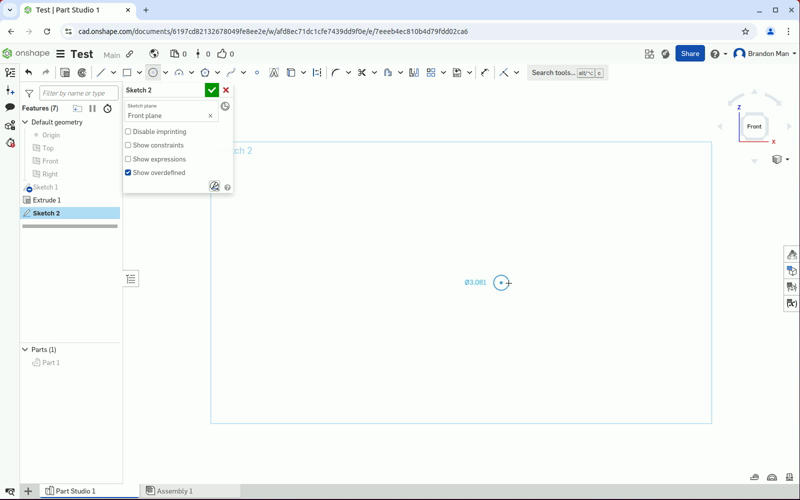
key(esc)
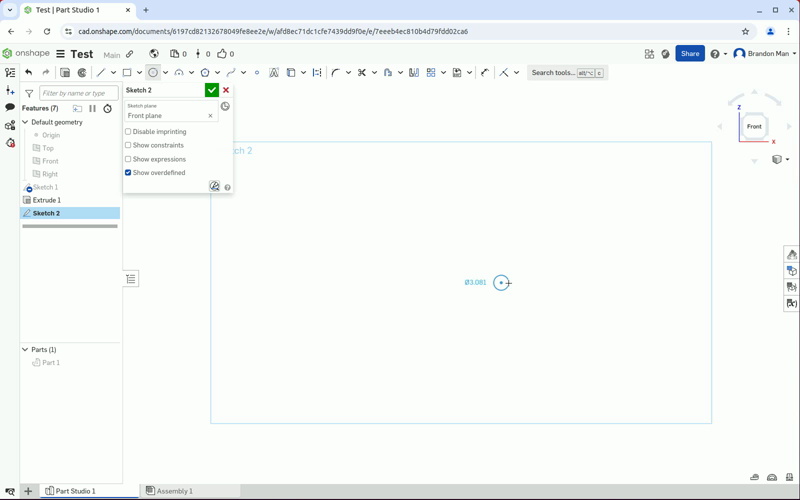
key(c)
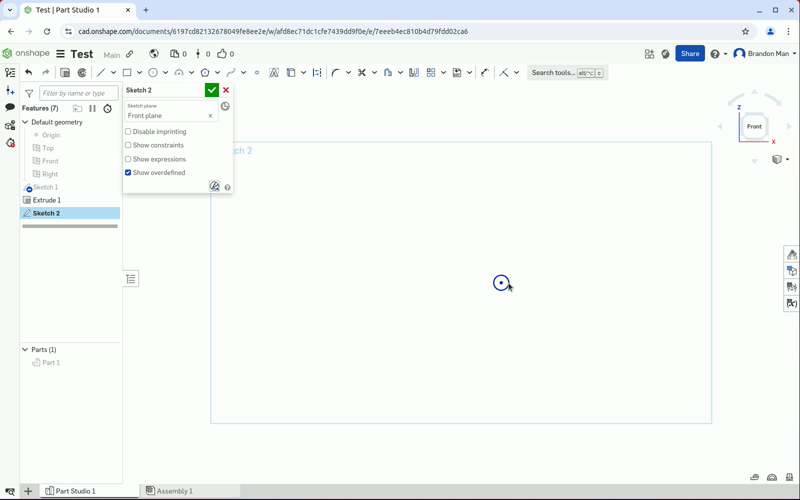
key_down(shift)
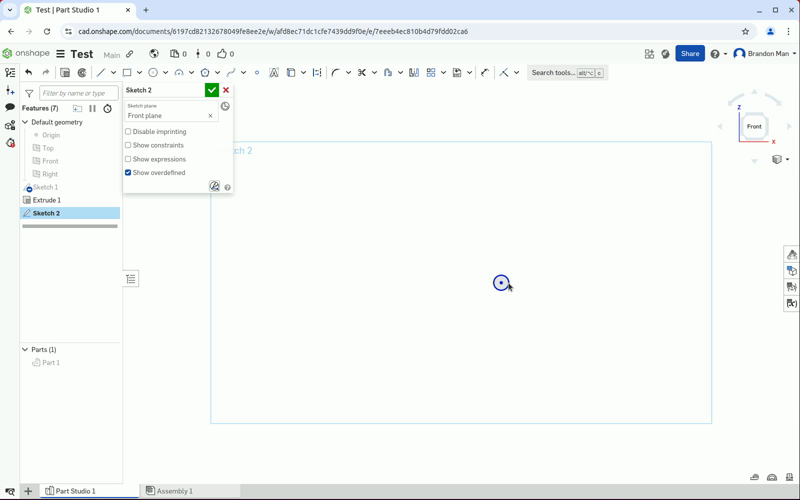
mouse_move(501, 282)
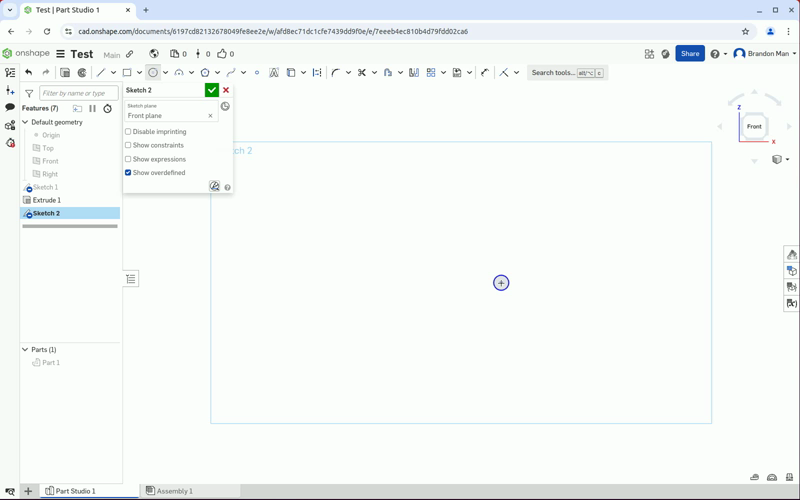
click(501, 282)
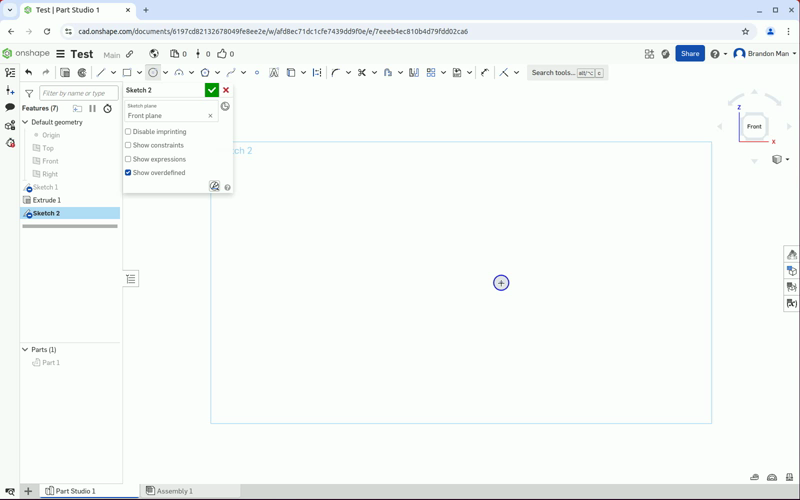
key_up(shift)
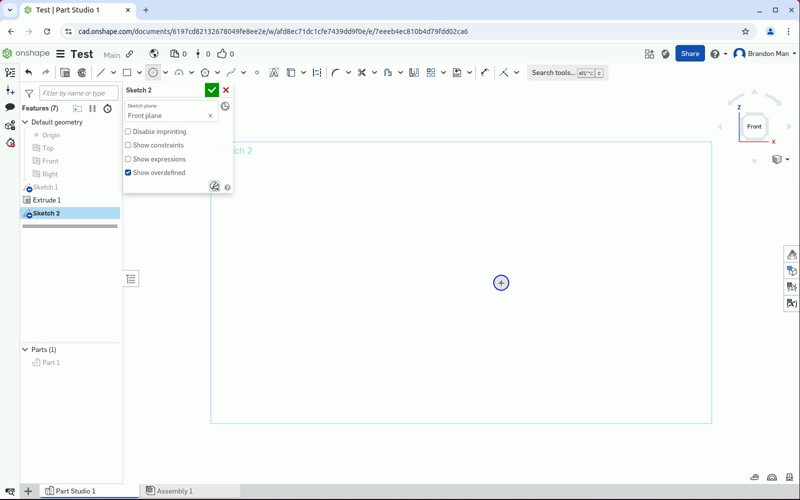
mouse_move(504, 282)
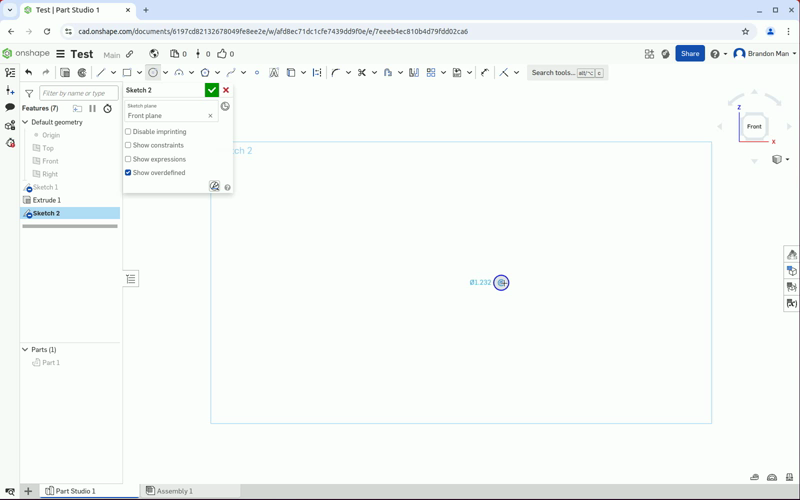
scroll(6)
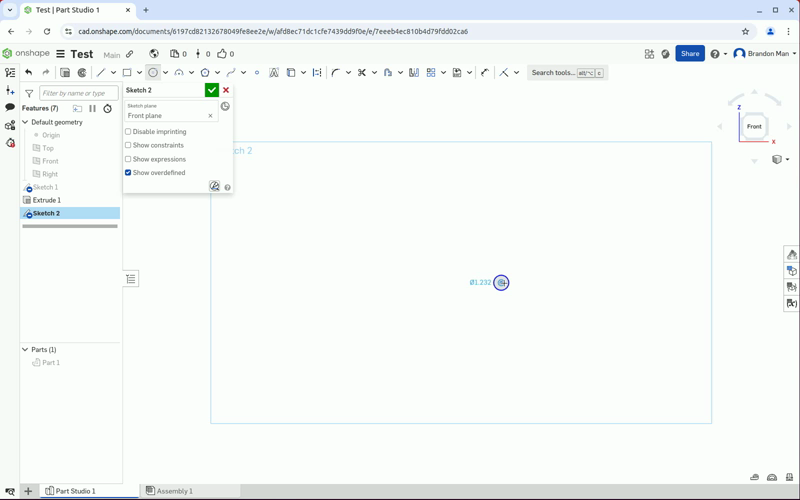
scroll(6)
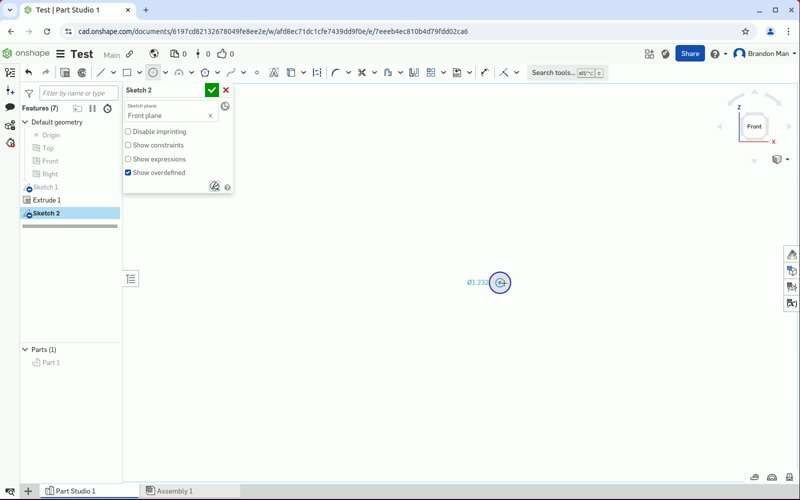
scroll(6)
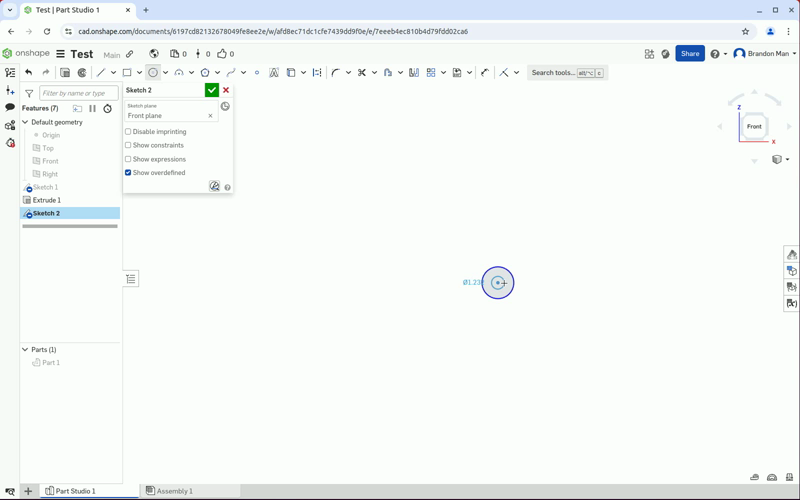
scroll(6)
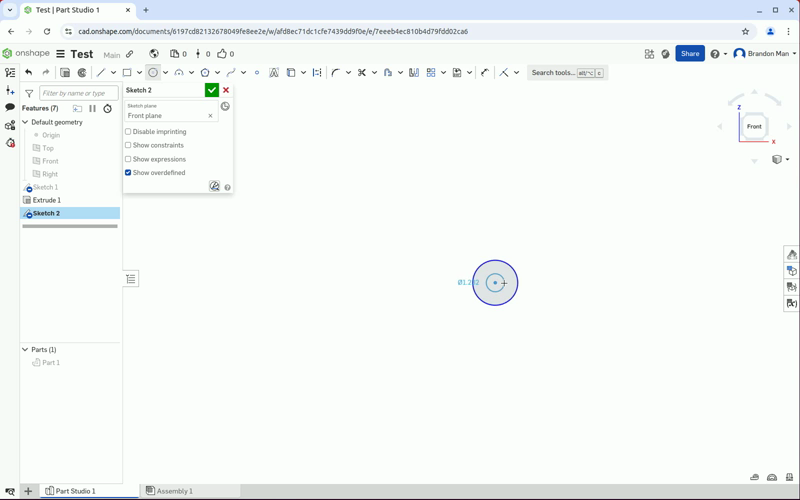
scroll(6)
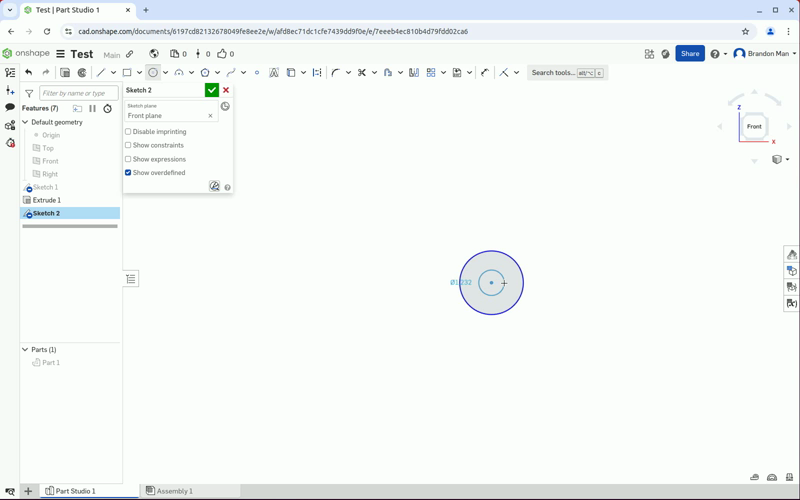
scroll(6)
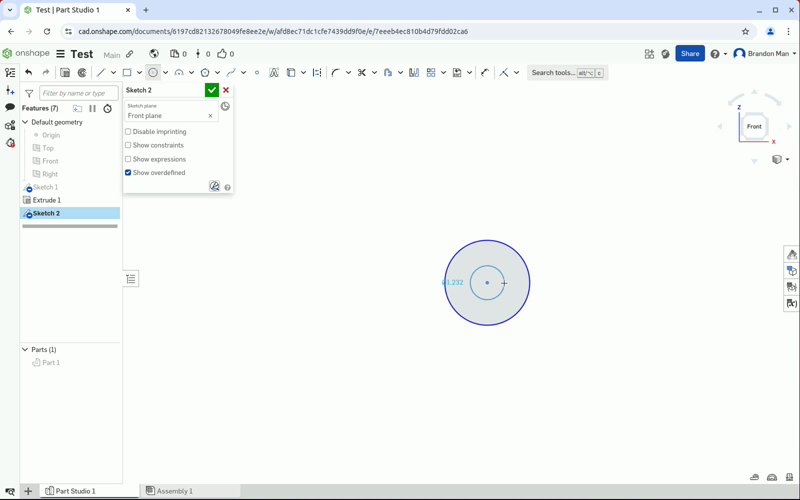
scroll(6)
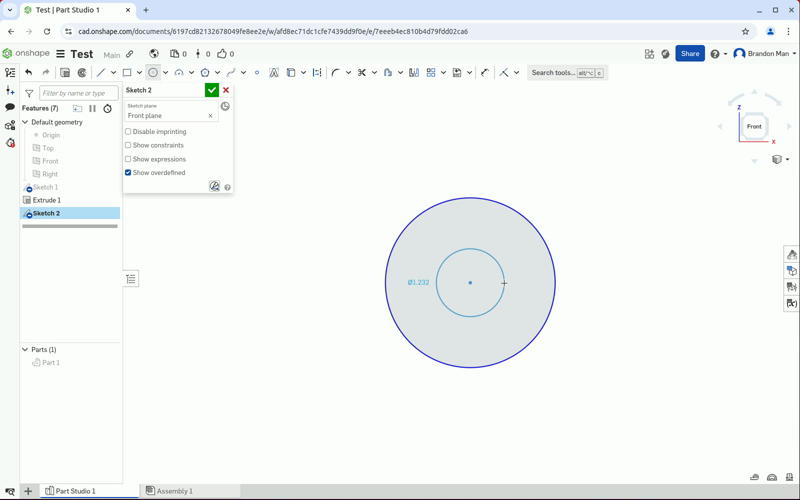
click(504, 282)
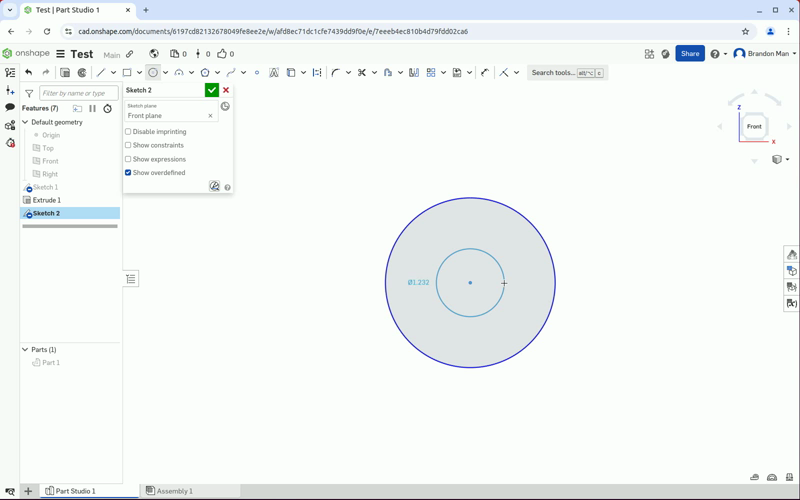
scroll(-6)
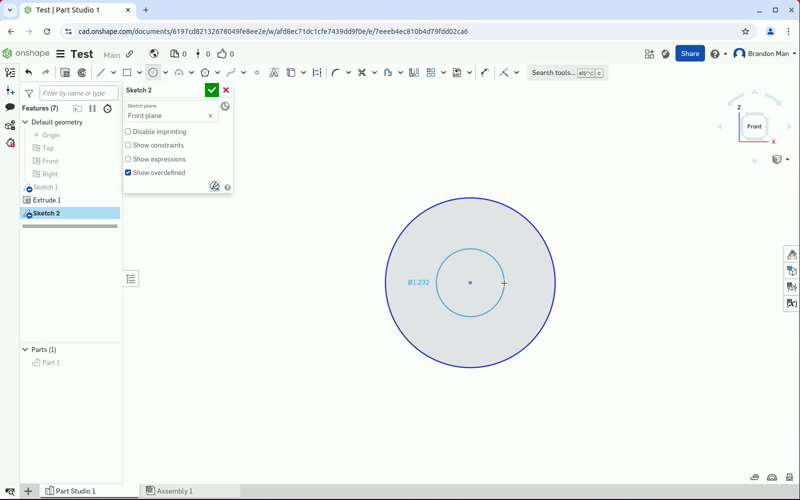
scroll(-6)
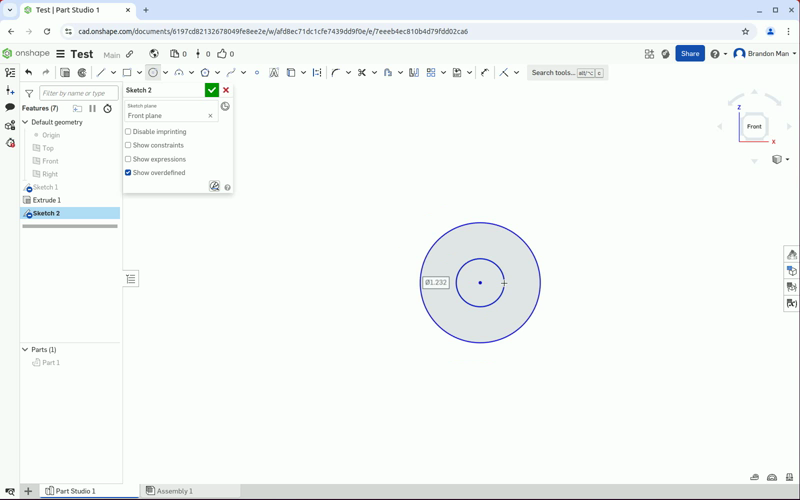
scroll(-6)
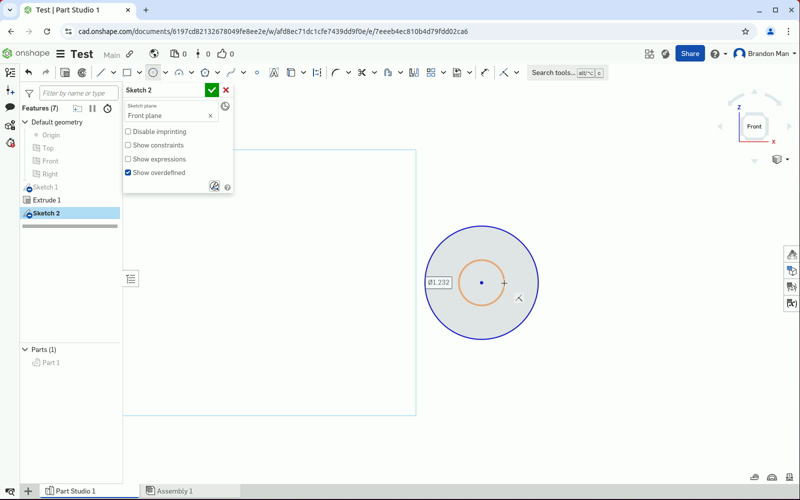
scroll(-6)
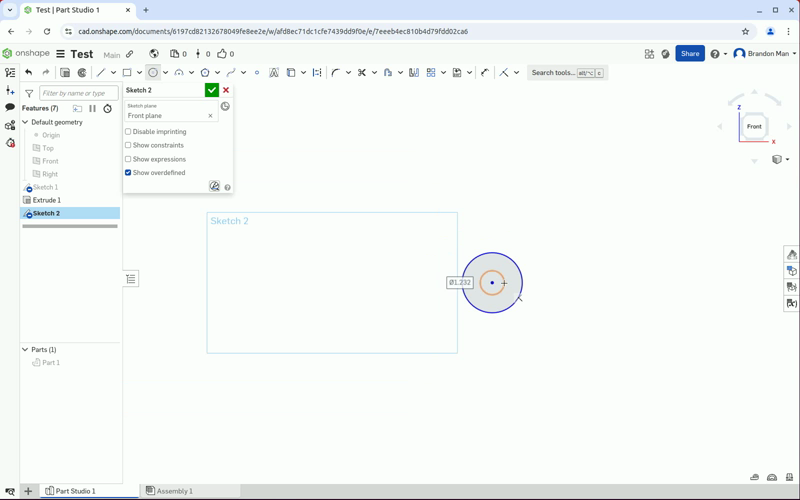
scroll(-6)
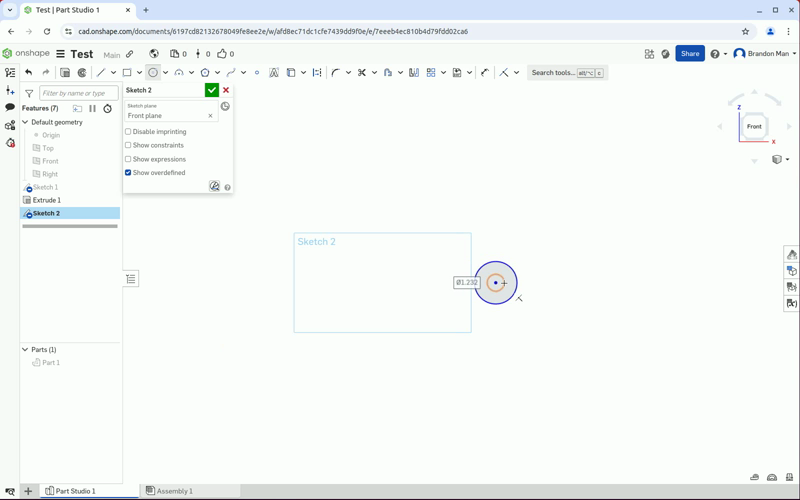
scroll(-6)
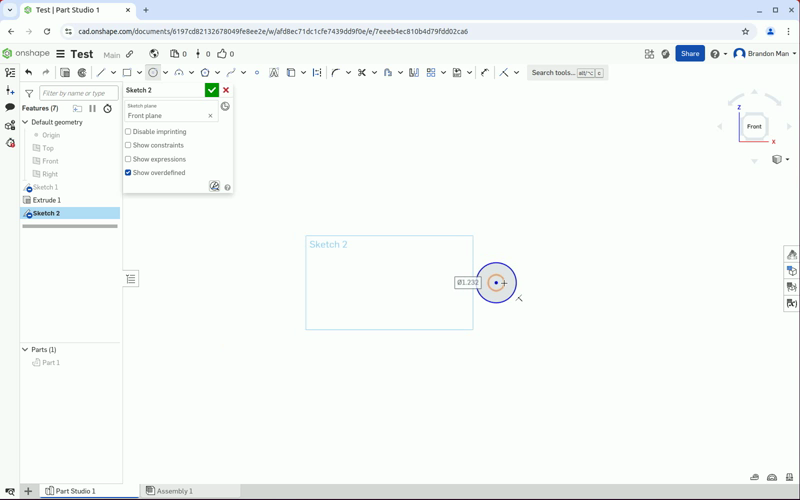
scroll(-6)
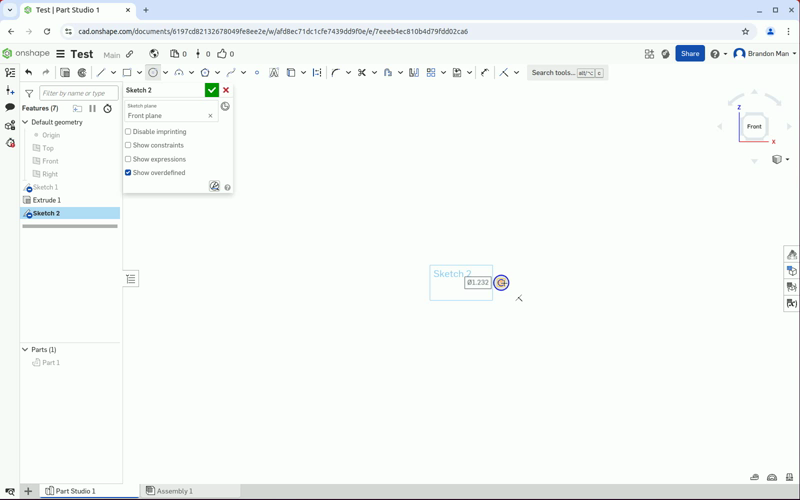
key(esc)
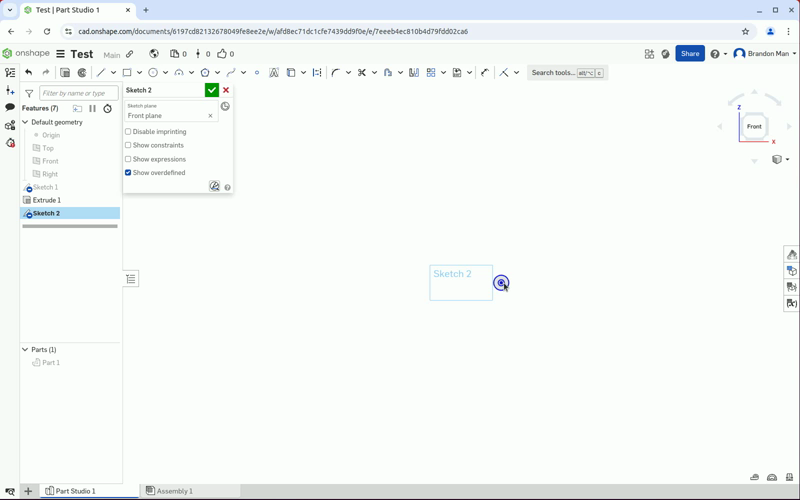
mouse_move(500, 287)
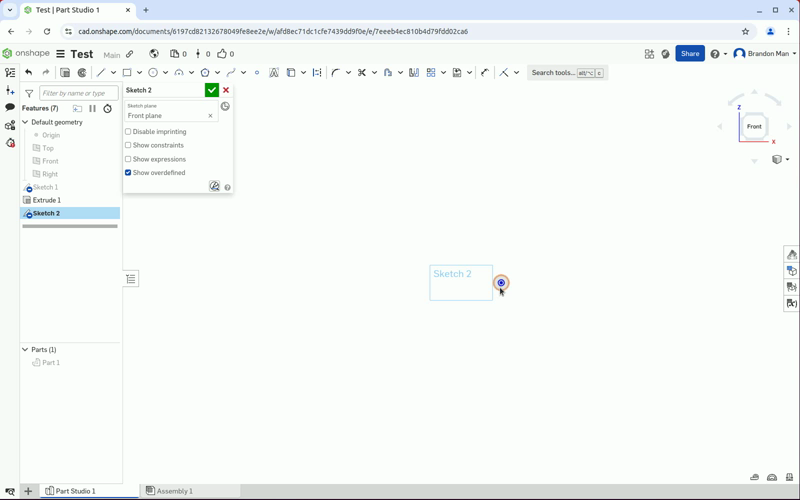
scroll(6)
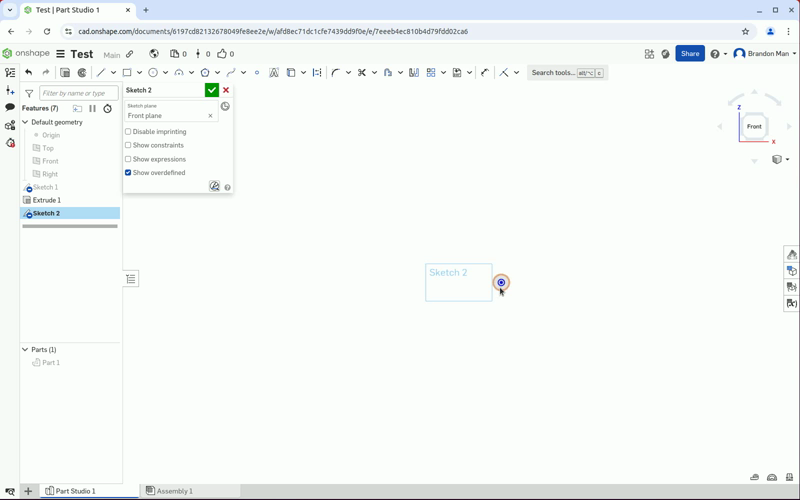
scroll(6)
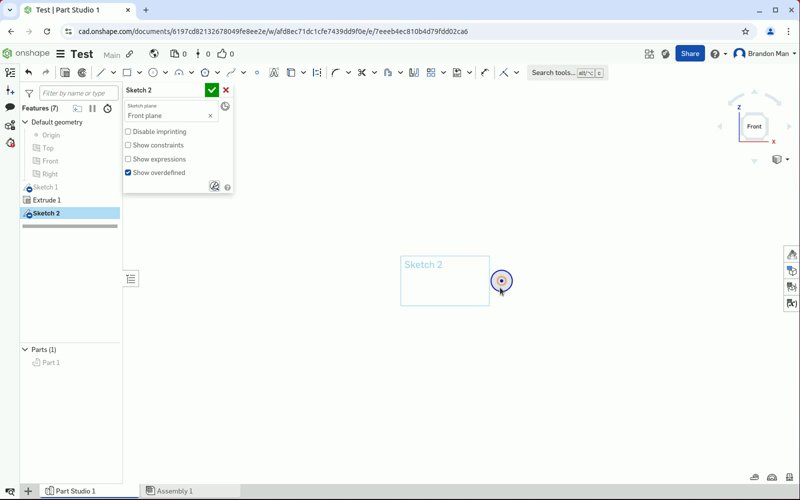
scroll(6)
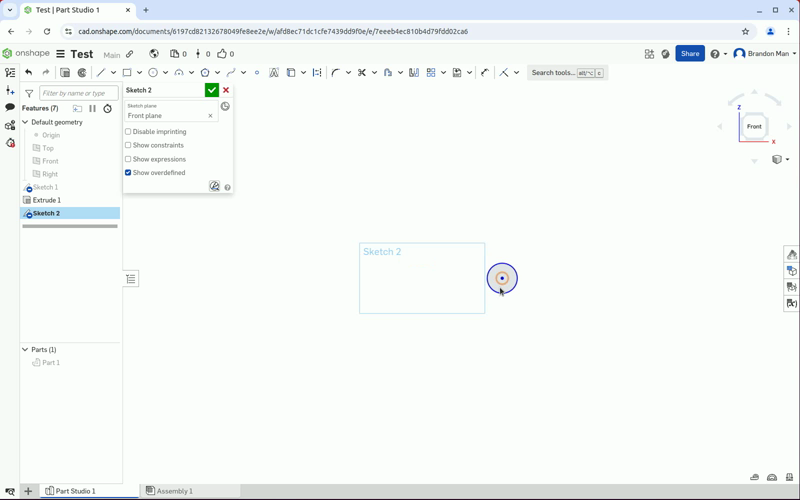
scroll(6)
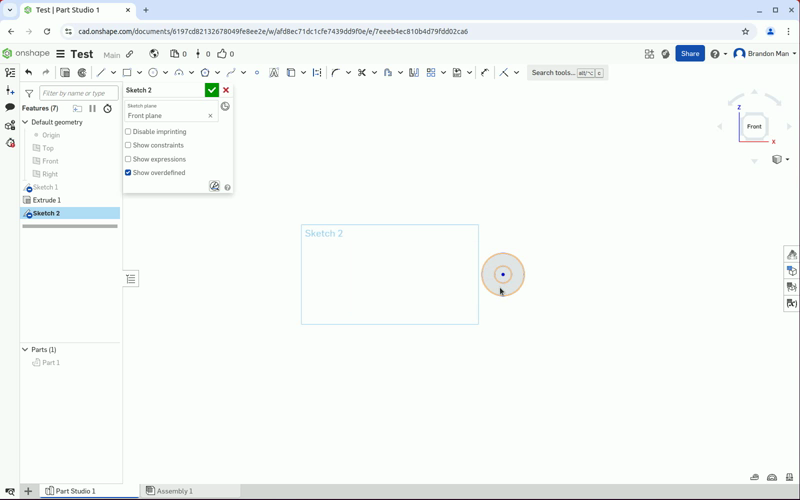
scroll(6)
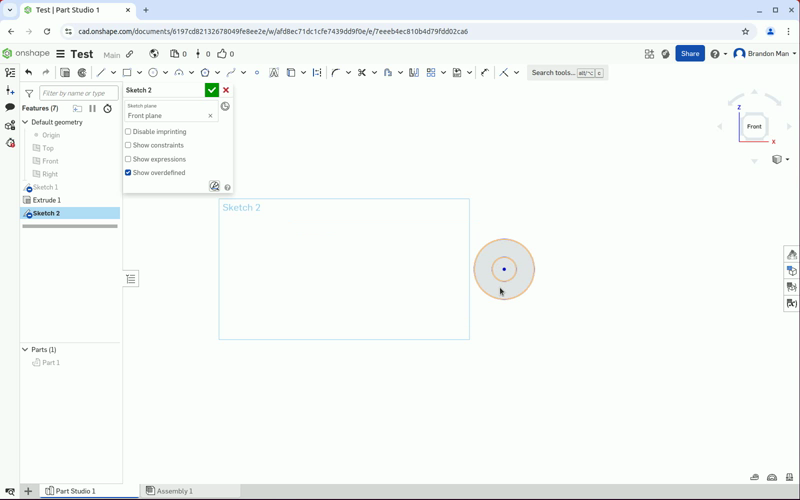
scroll(6)
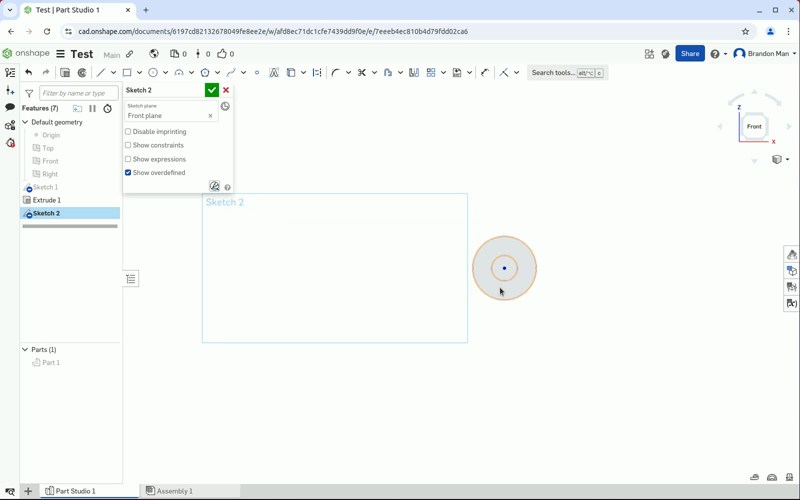
scroll(6)
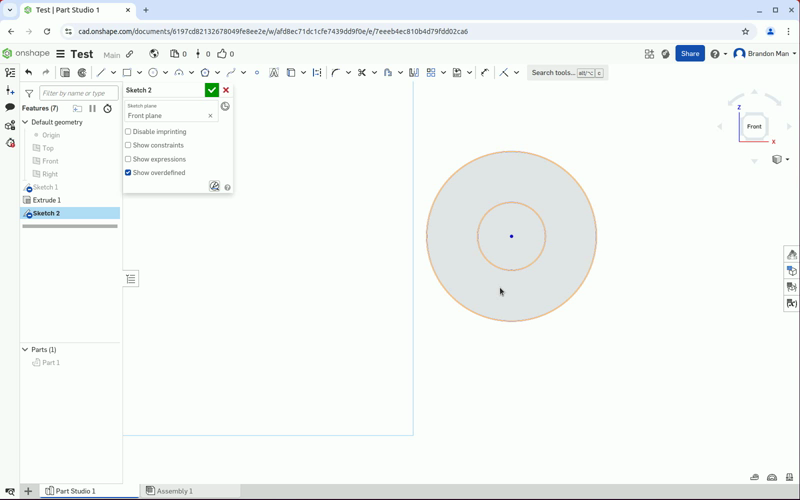
click(500, 287)
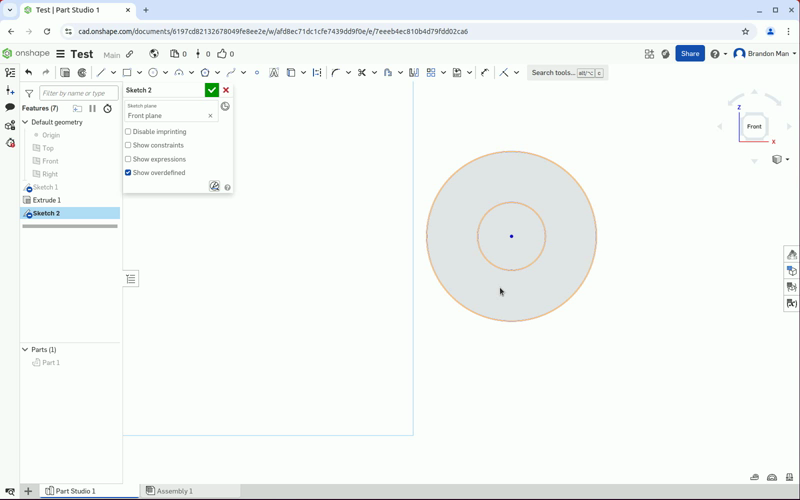
scroll(-6)
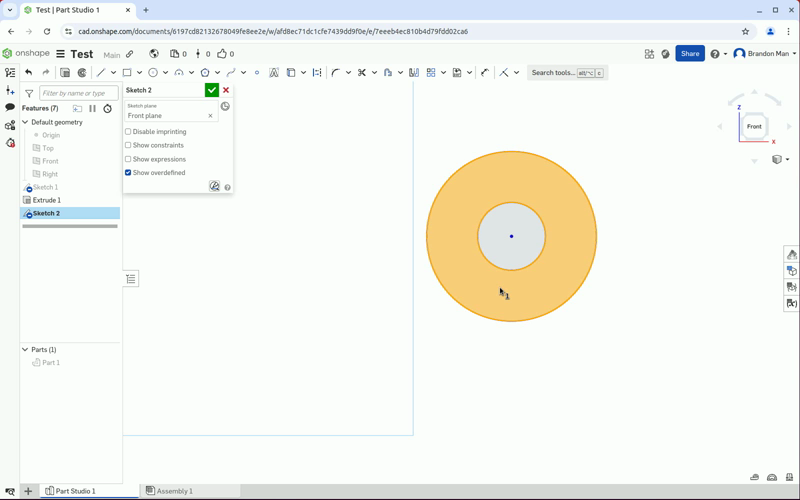
scroll(-6)
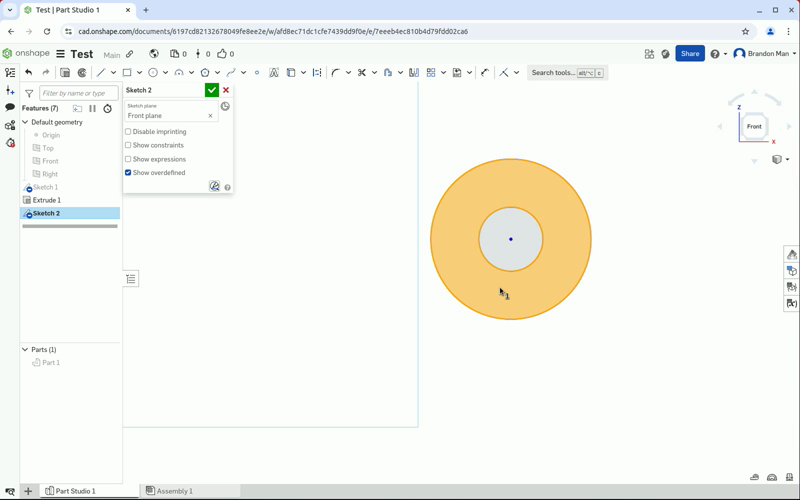
scroll(-6)
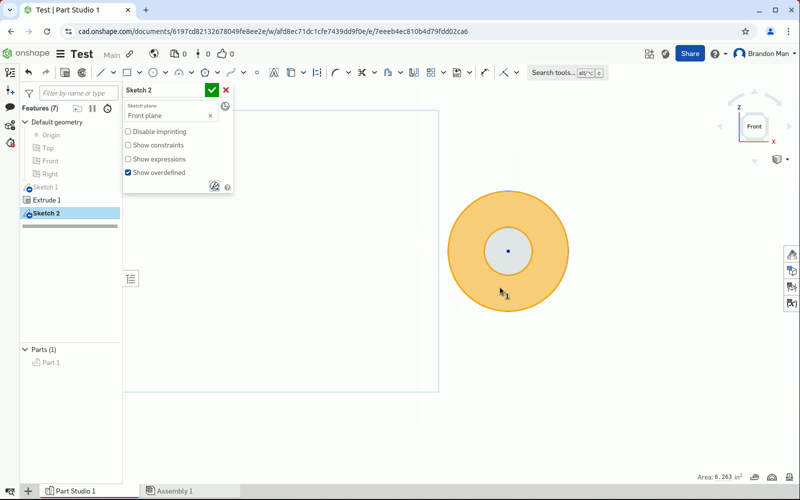
scroll(-6)
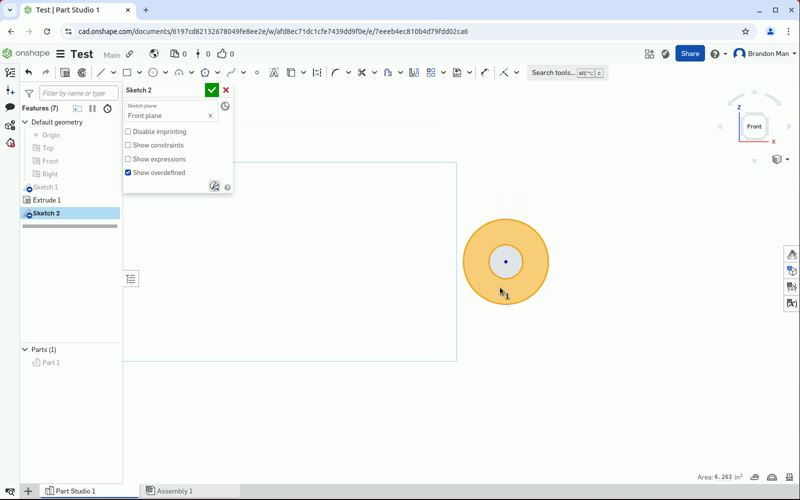
scroll(-6)
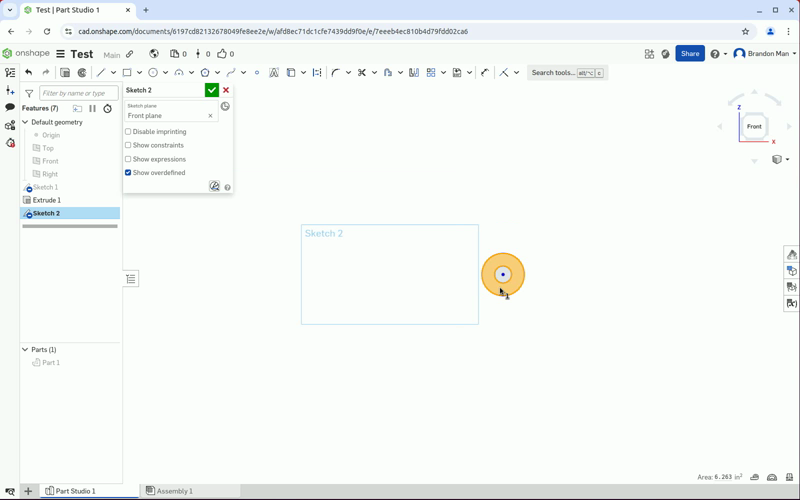
scroll(-6)
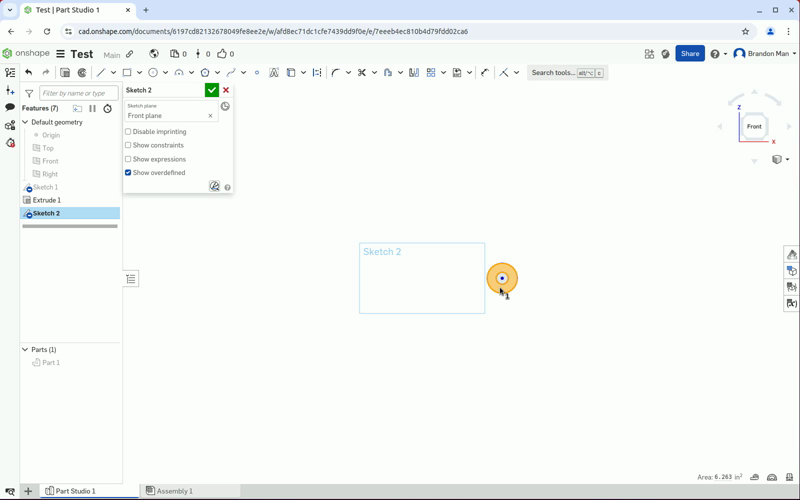
scroll(-6)
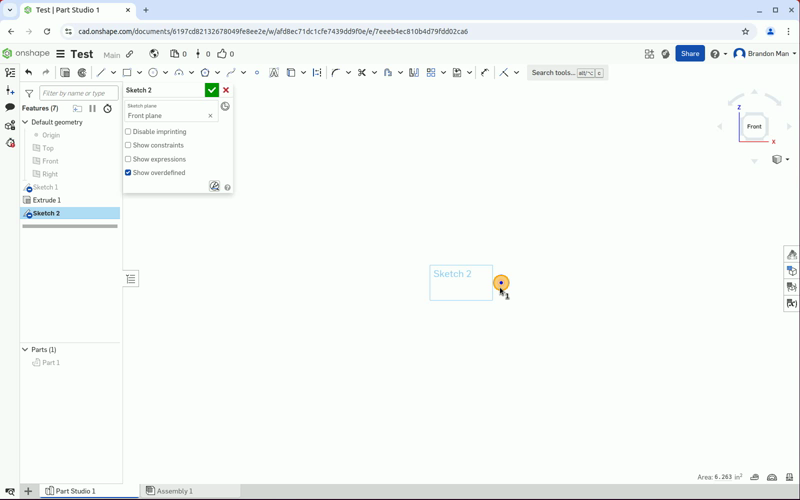
mouse_move(73, 352)
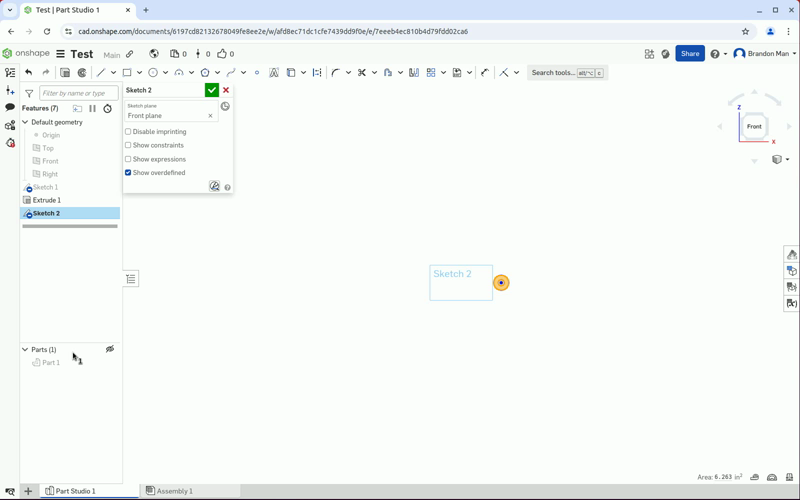
key(shift+y)
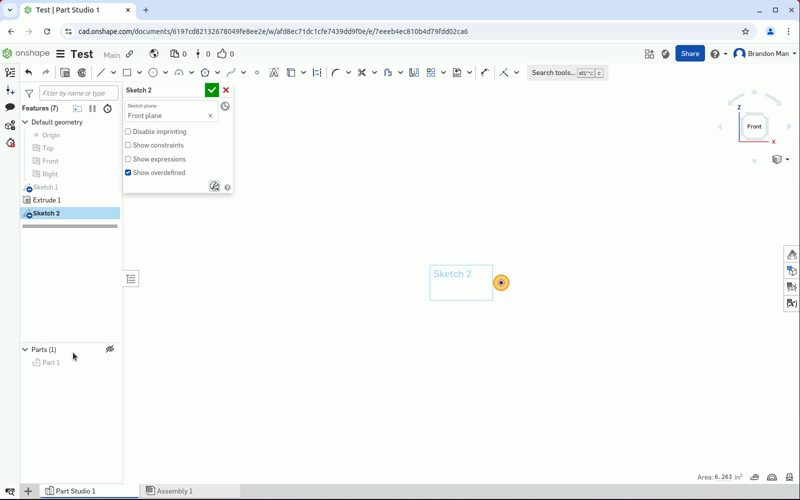
key(shift+e)
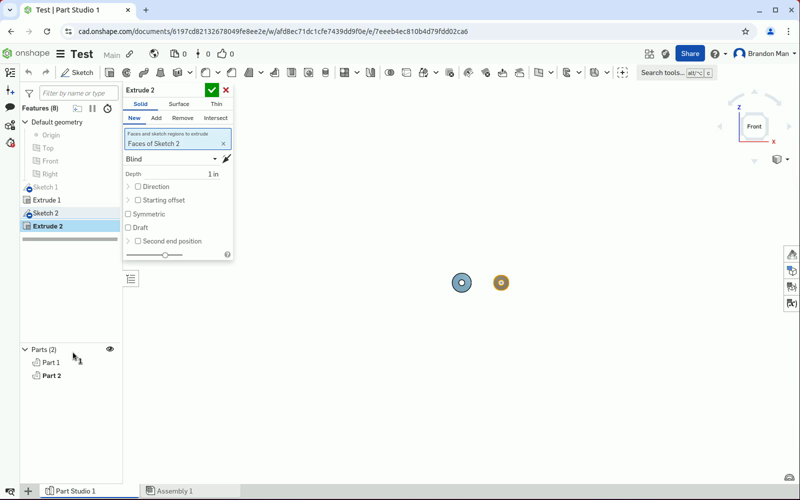
mouse_move(143, 106)
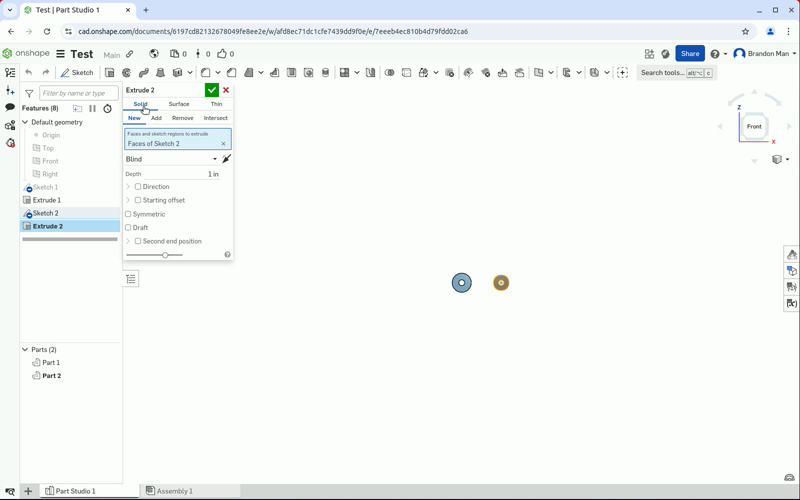
click(143, 106)
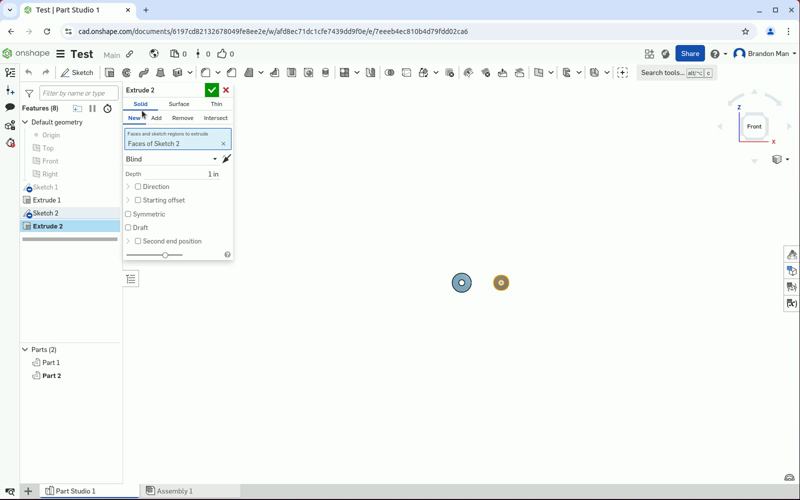
mouse_move(137, 120)
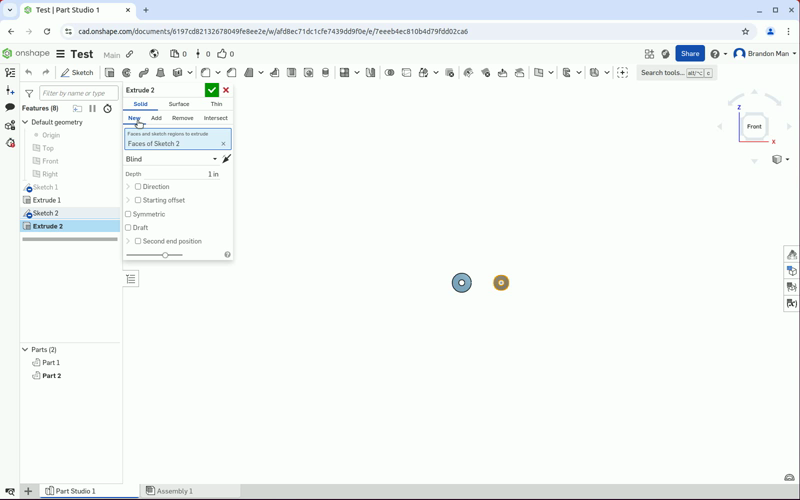
click(137, 120)
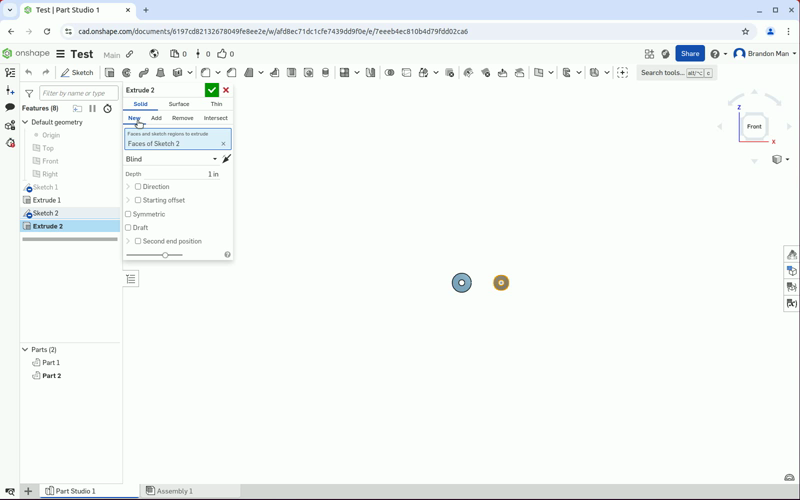
key(tab, 4)
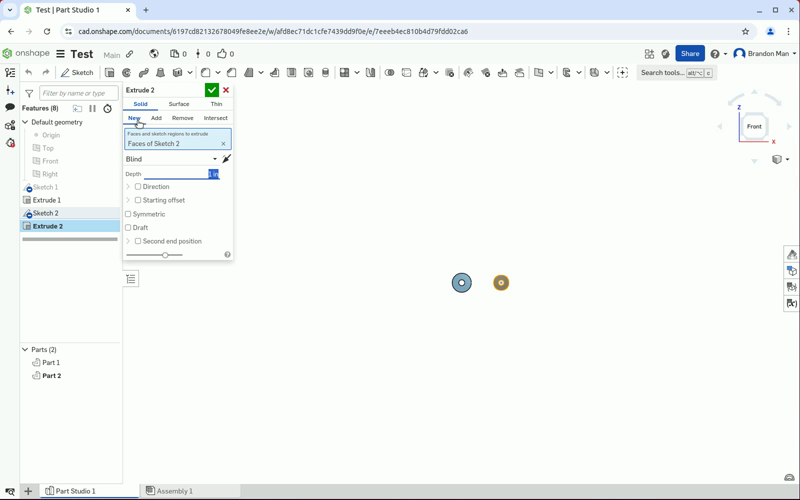
text(0.481)
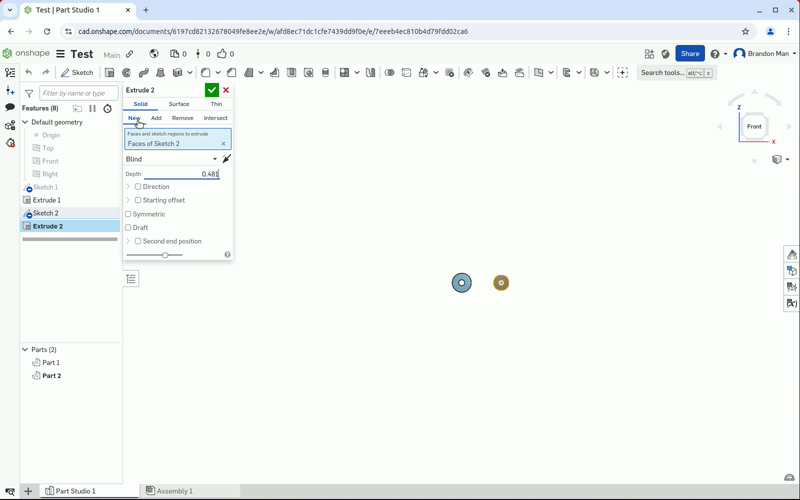
key(enter)
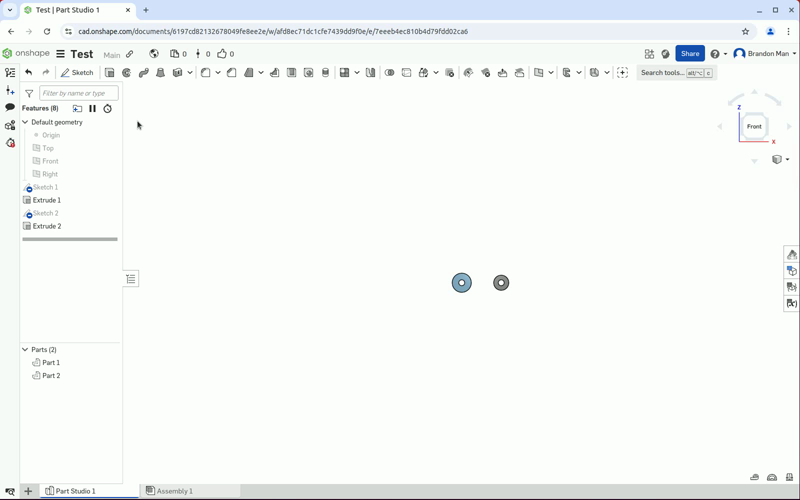
key(shift+h)
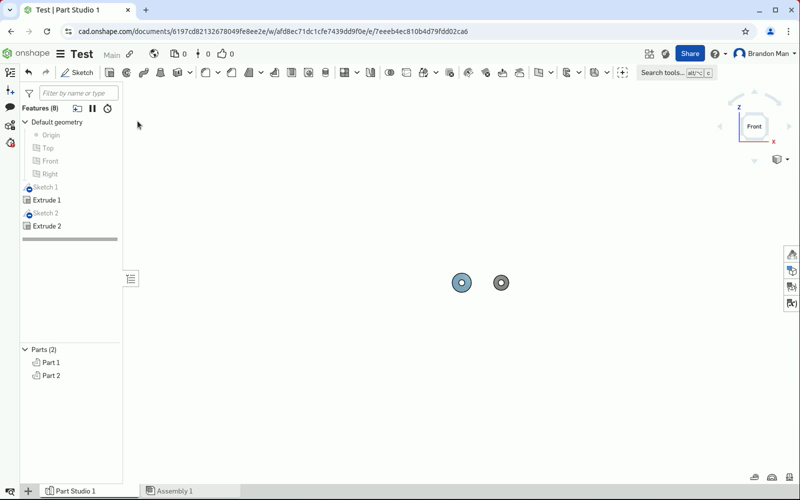
key(shift+h)
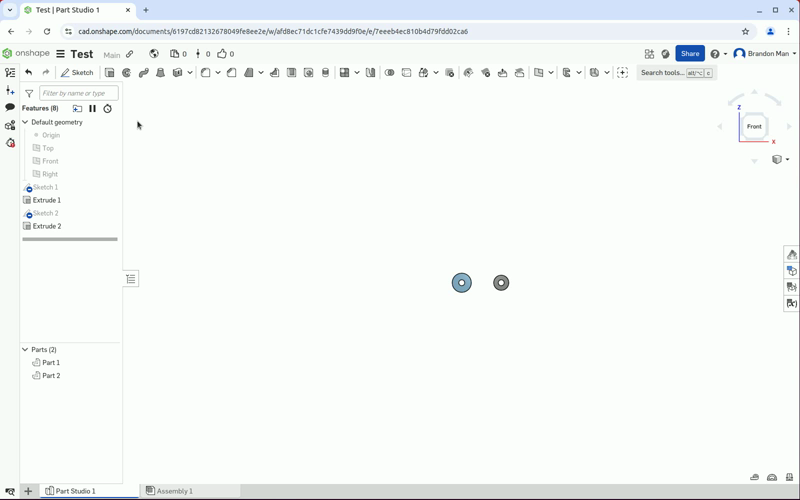
mouse_move(73, 189)
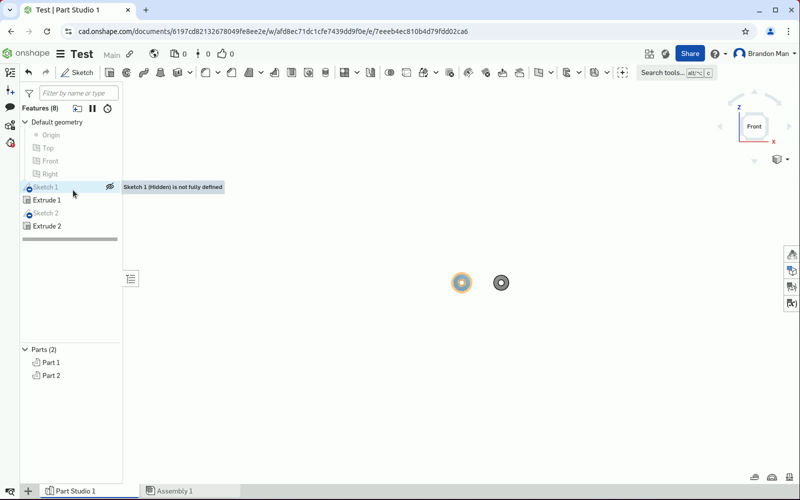
click(73, 189)
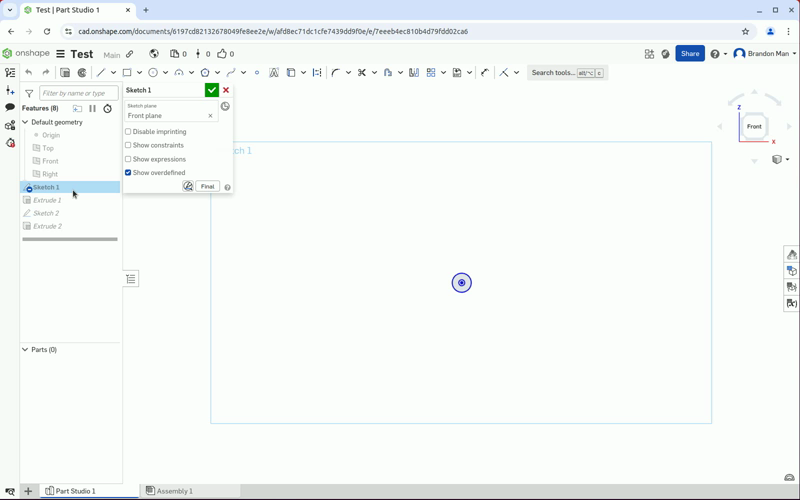
mouse_move(229, 92)
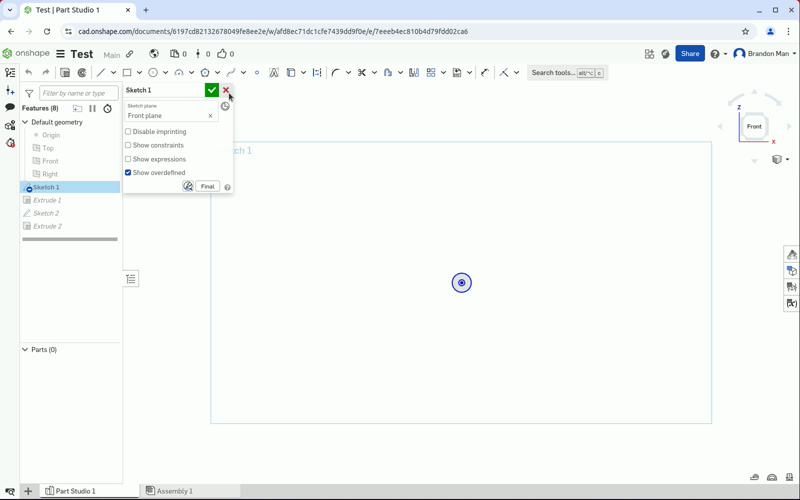
click(229, 92)
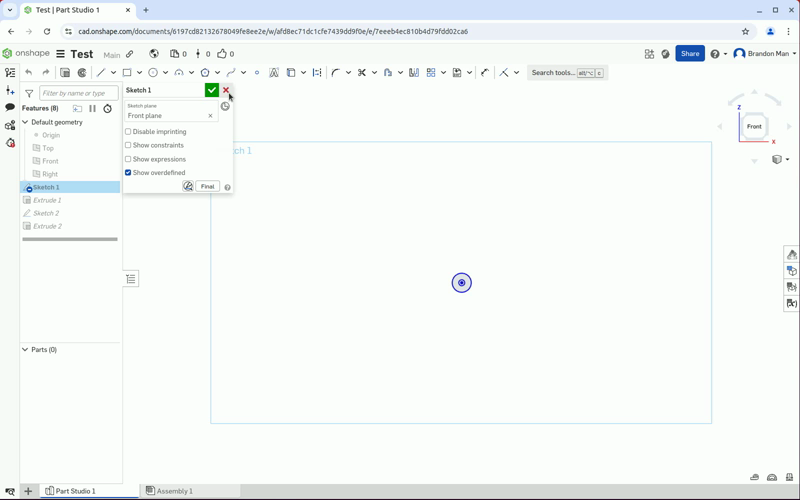
key(shift+s)
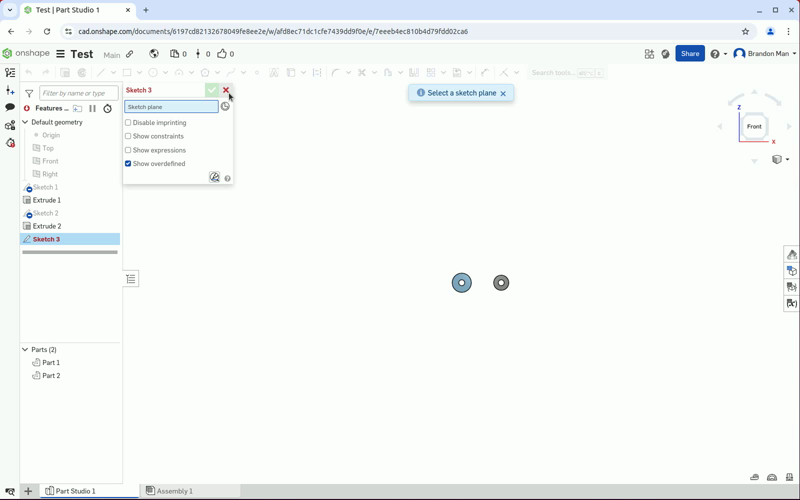
mouse_move(73, 163)
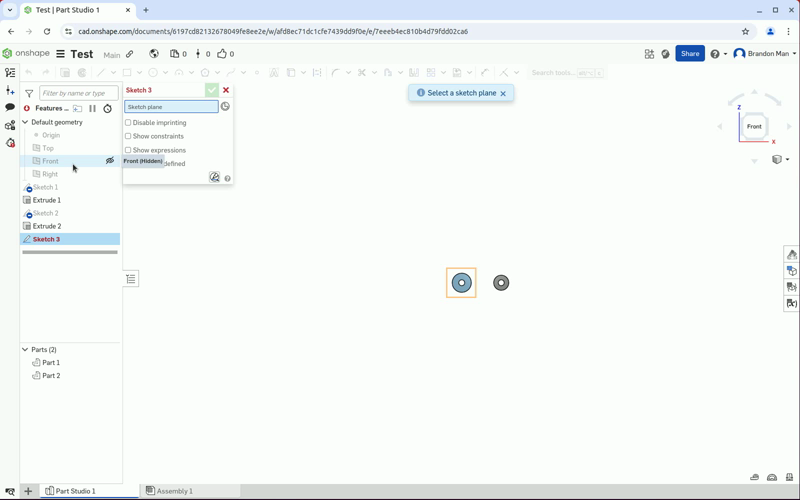
click(73, 163)
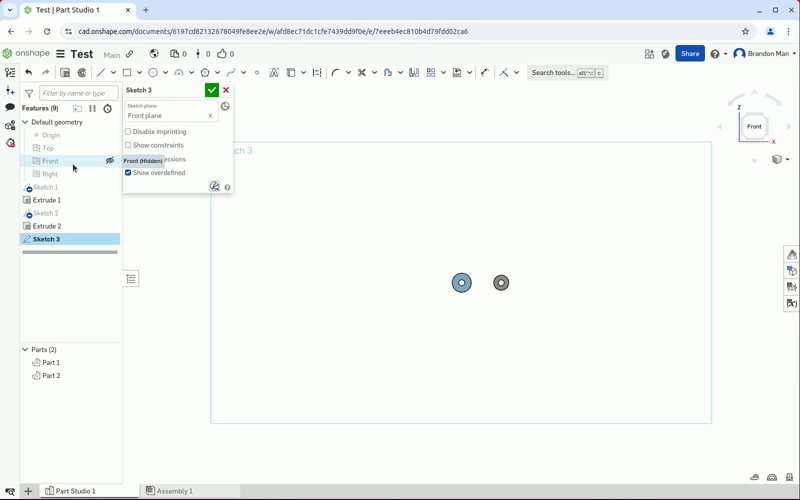
mouse_move(73, 352)
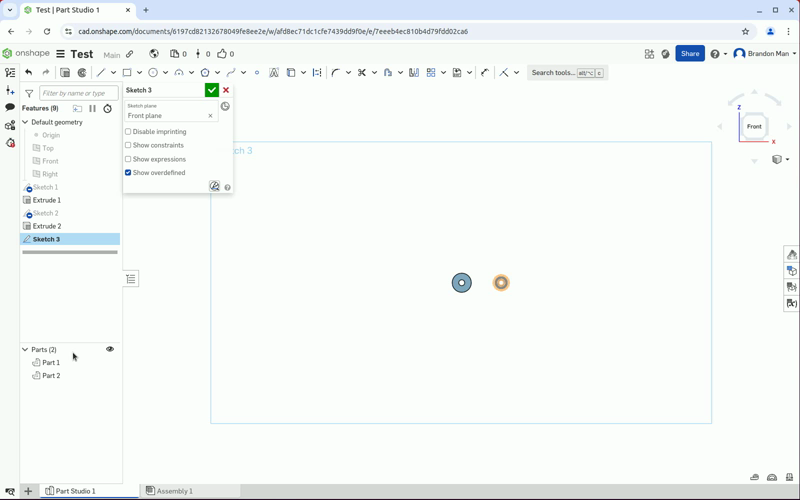
key(y)
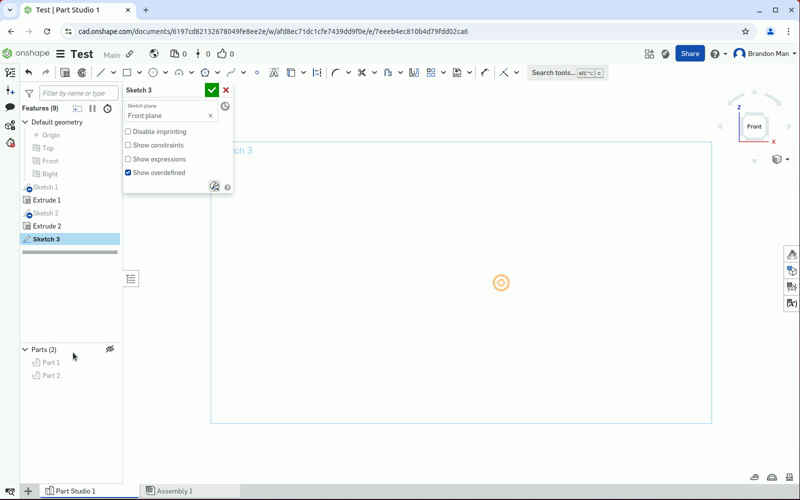
key(c)
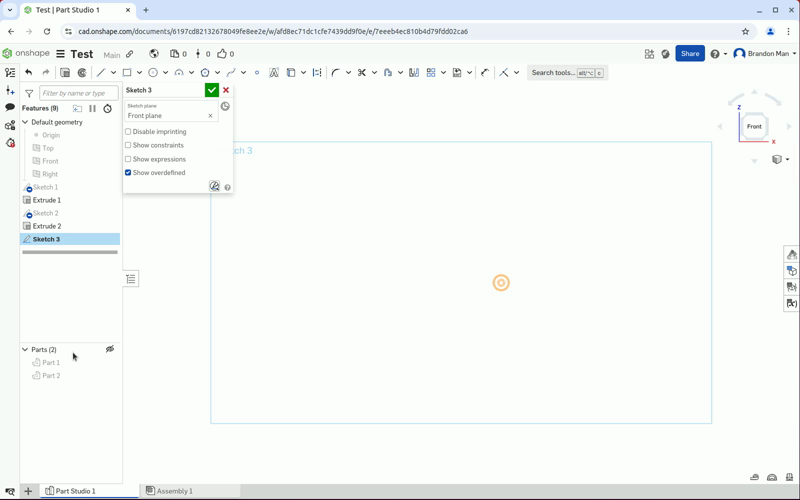
key_down(shift)
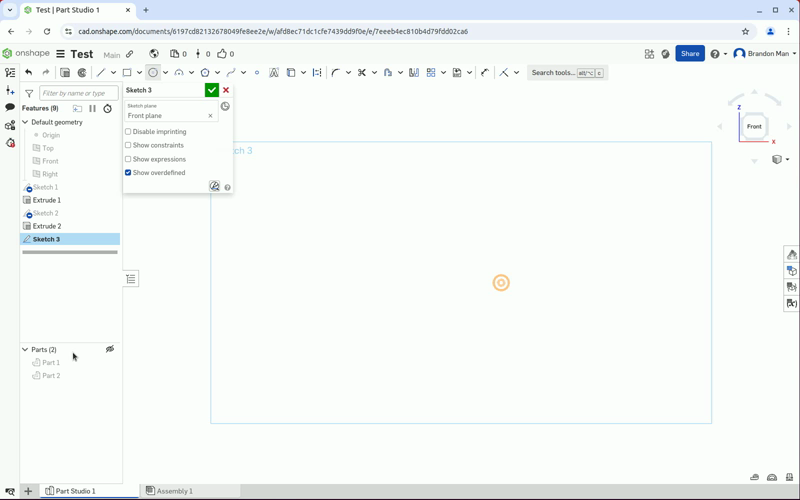
mouse_move(461, 178)
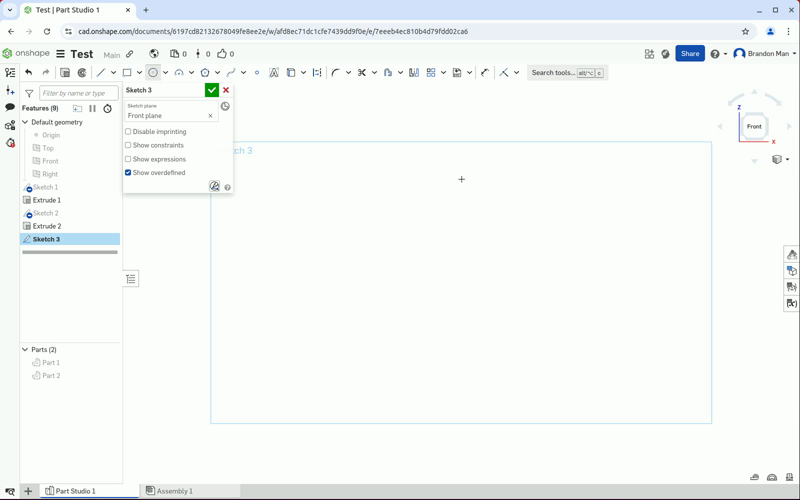
click(461, 178)
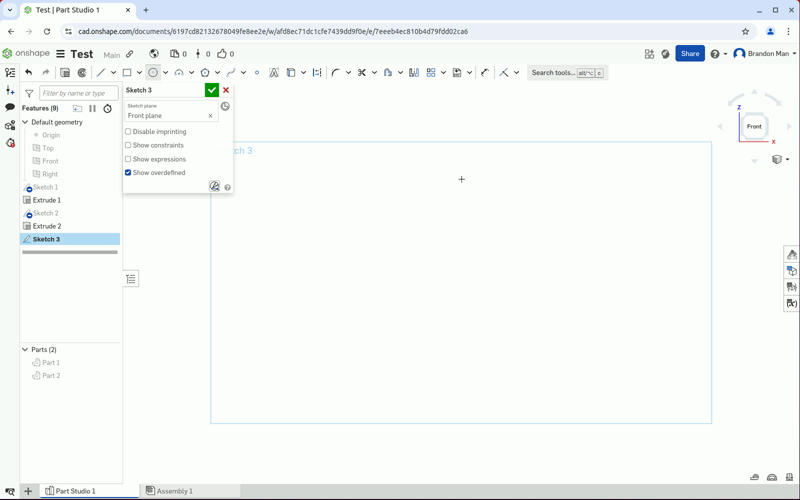
key_up(shift)
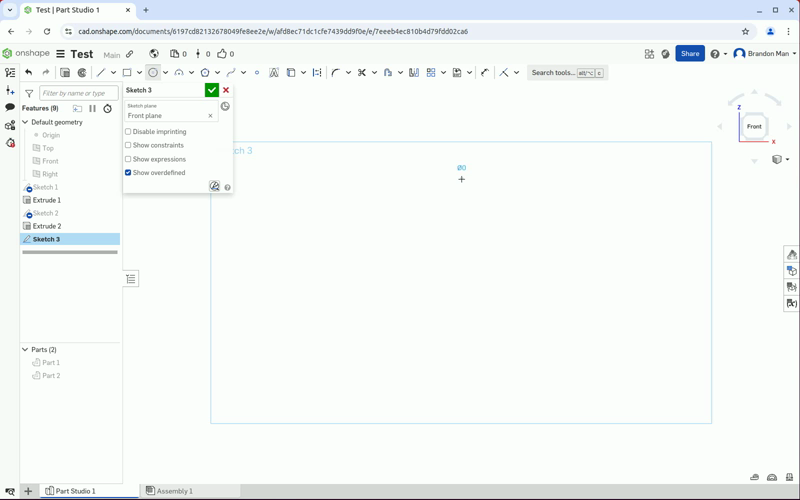
mouse_move(471, 178)
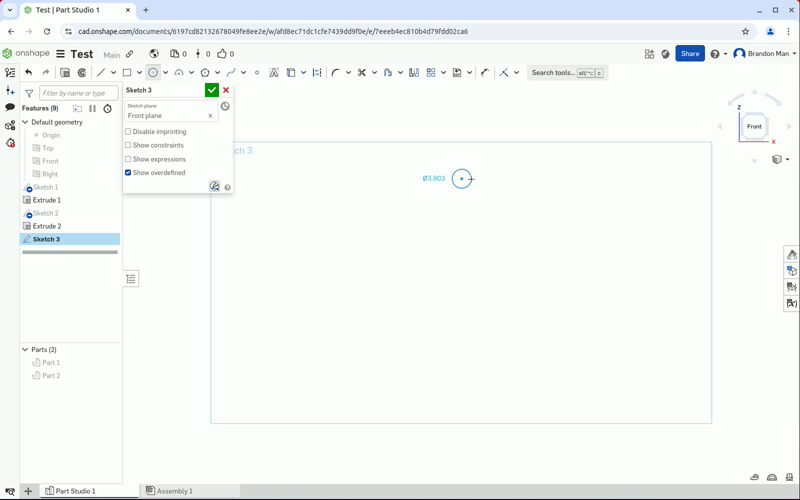
click(471, 178)
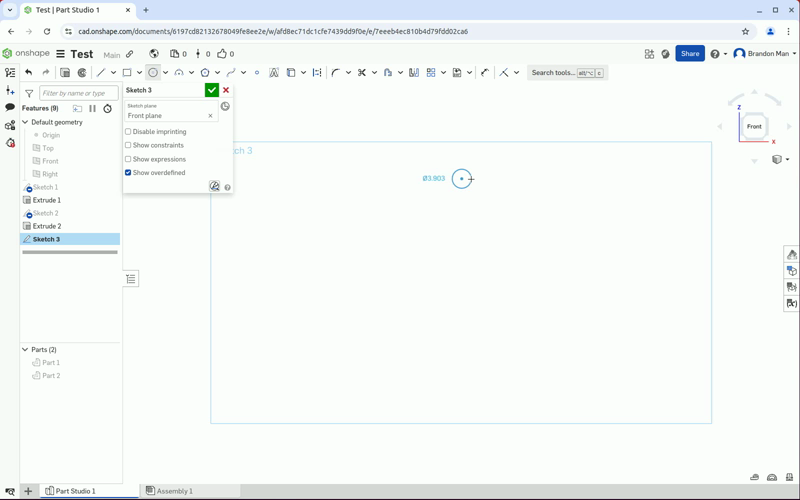
key(esc)
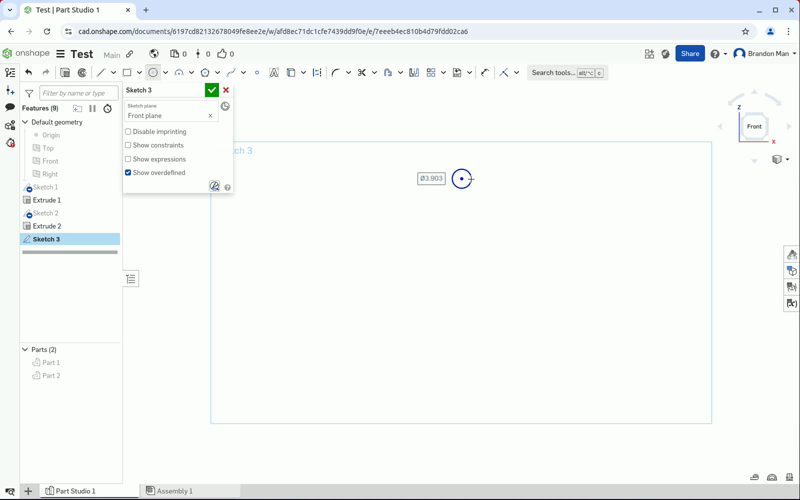
key(c)
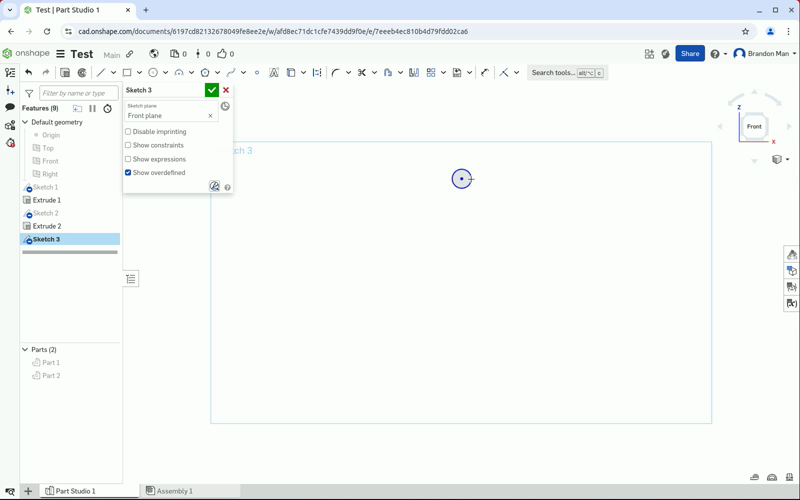
key_down(shift)
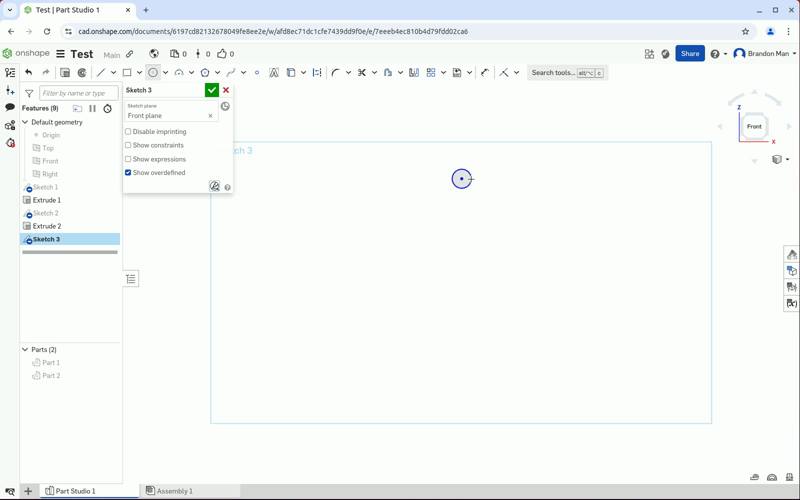
mouse_move(461, 178)
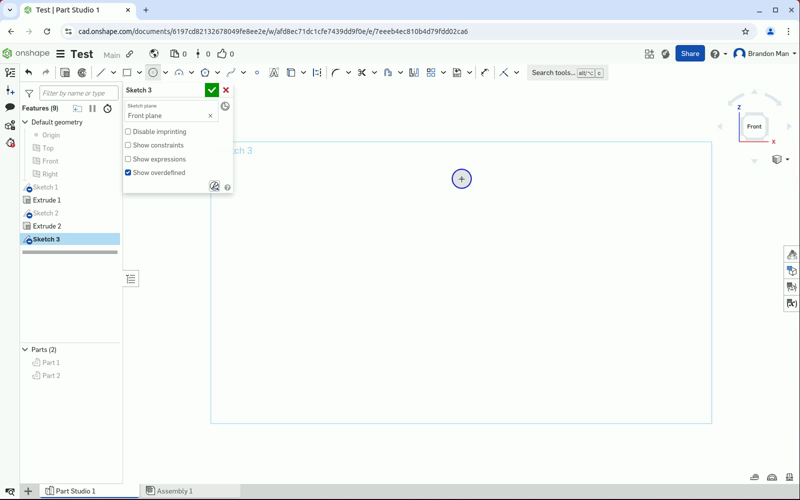
click(461, 178)
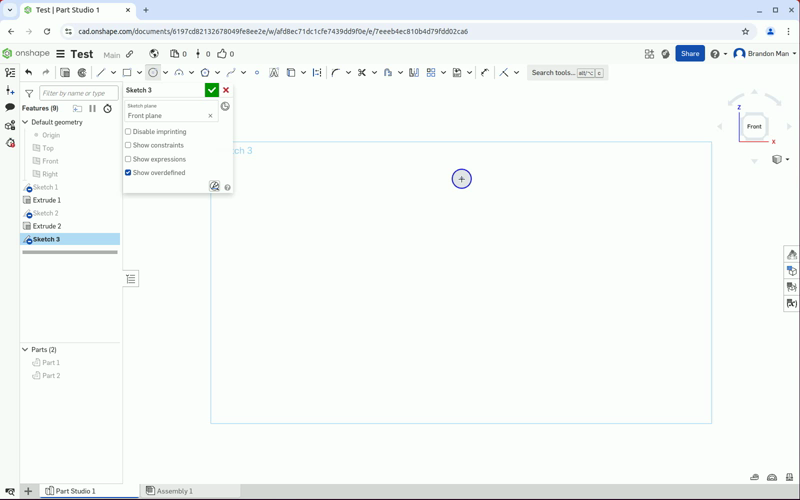
key_up(shift)
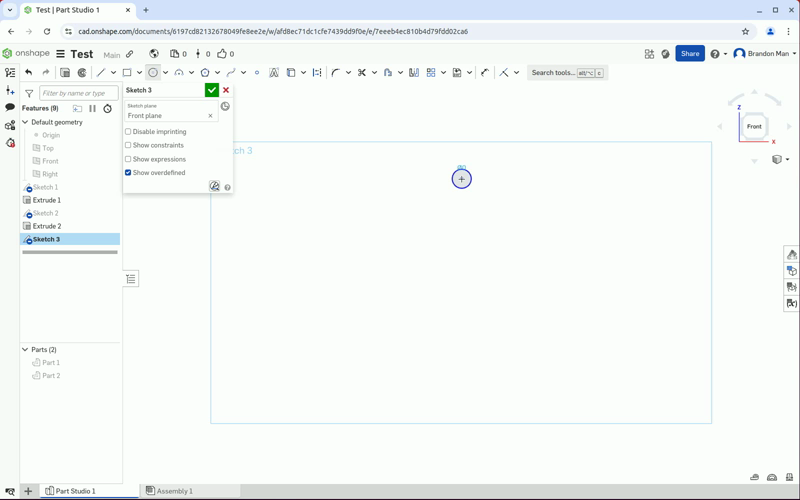
mouse_move(464, 178)
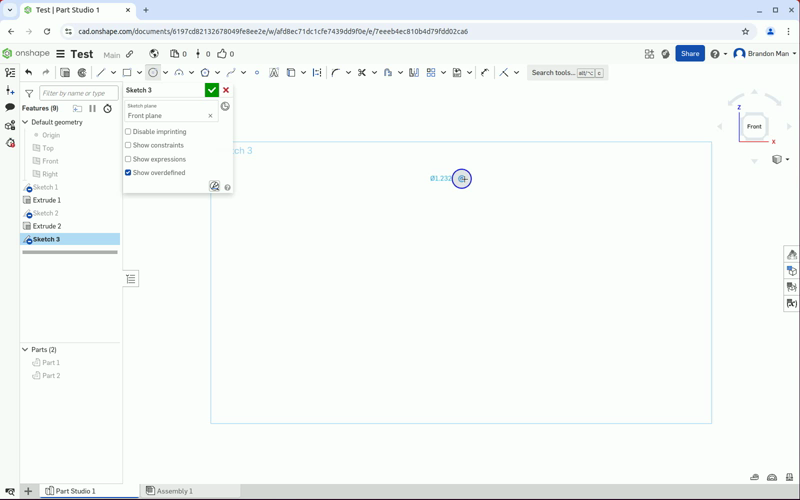
scroll(6)
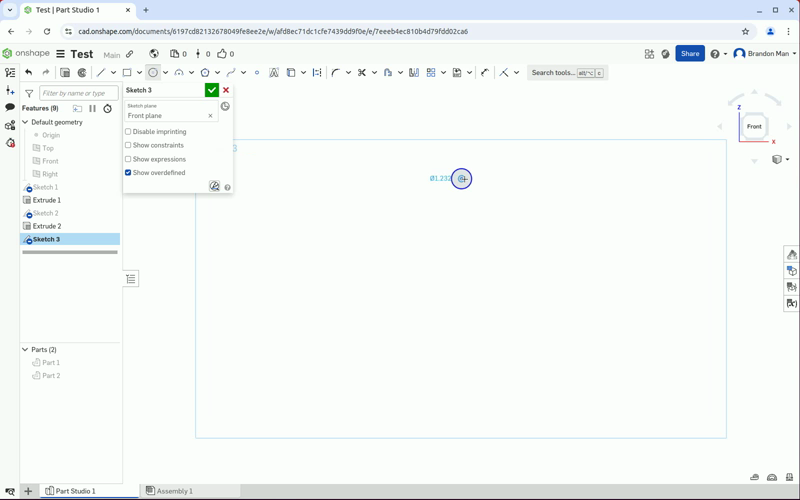
scroll(6)
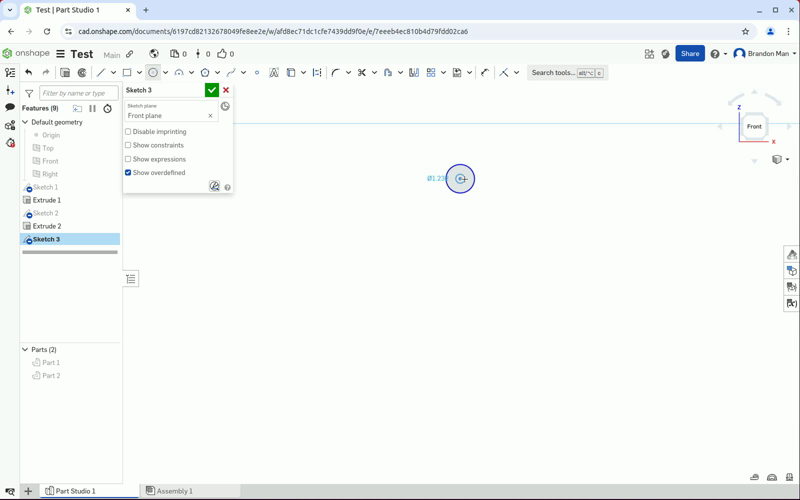
scroll(6)
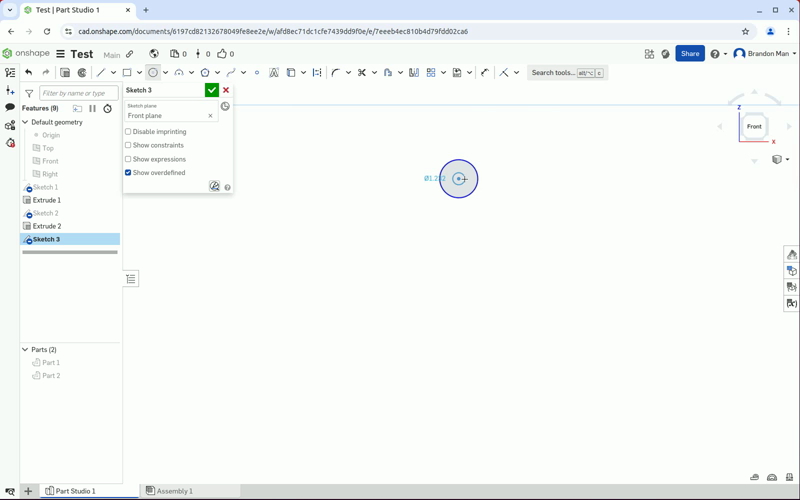
scroll(6)
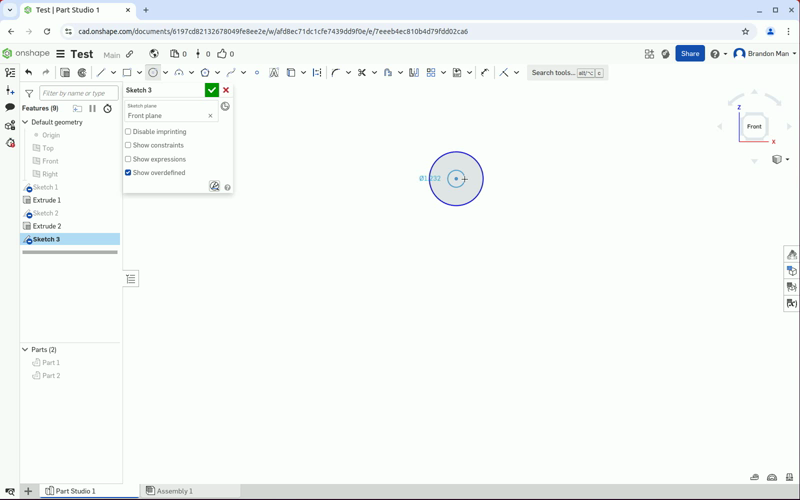
scroll(6)
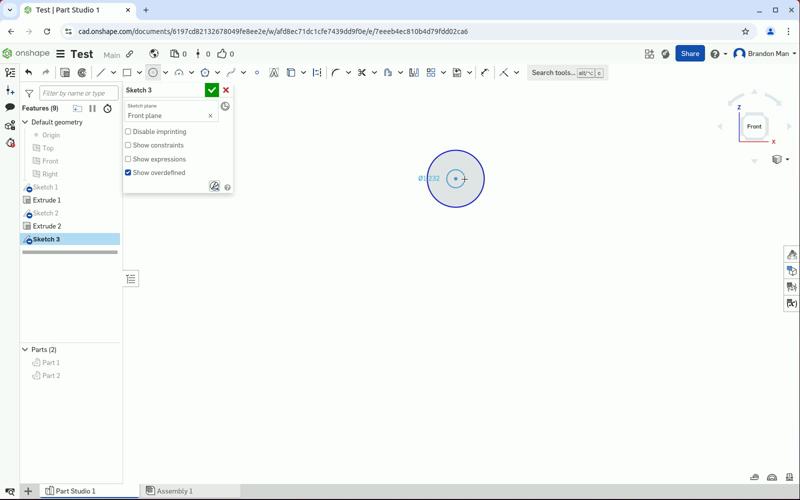
scroll(6)
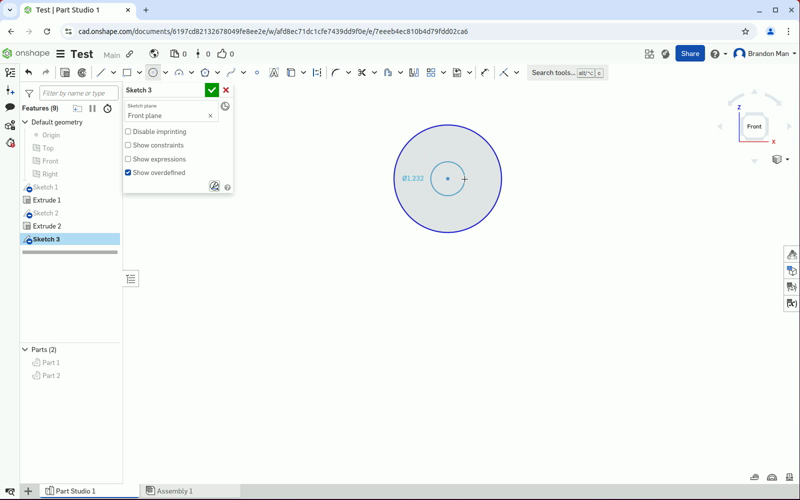
scroll(6)
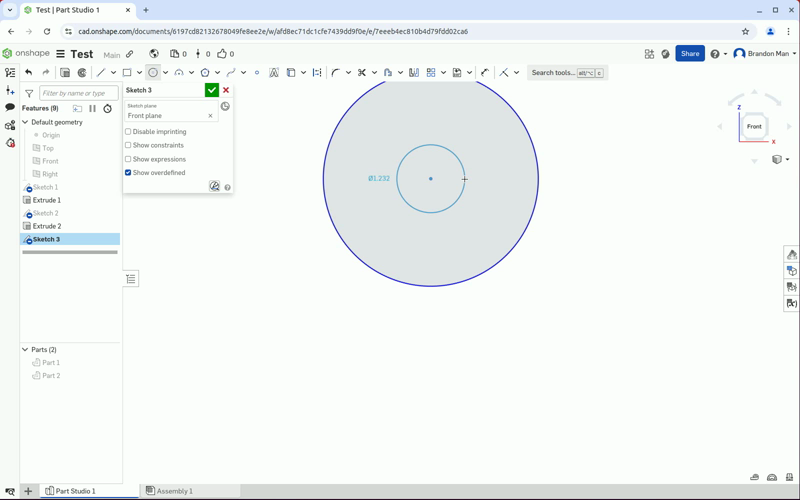
click(464, 178)
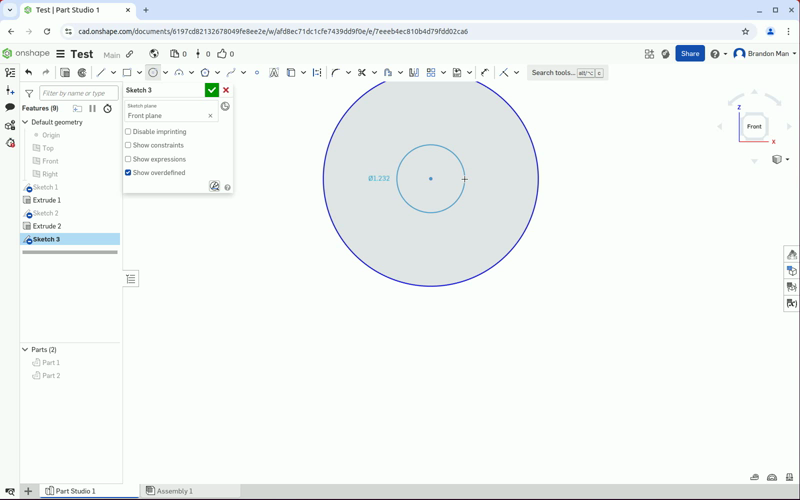
scroll(-6)
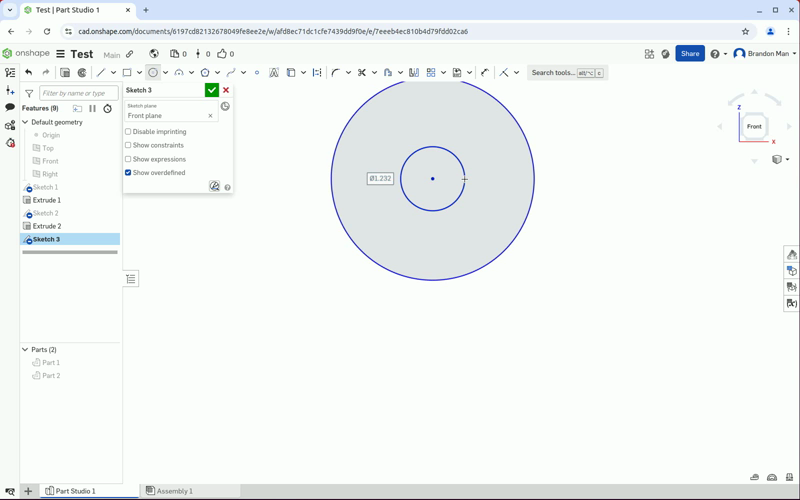
scroll(-6)
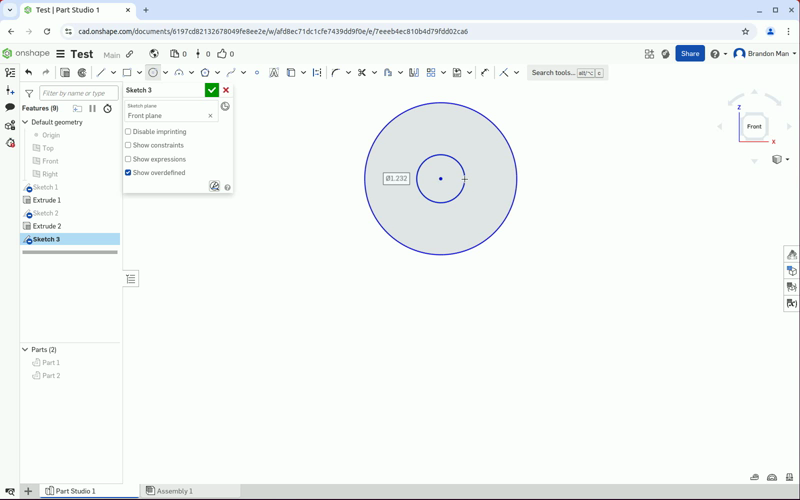
scroll(-6)
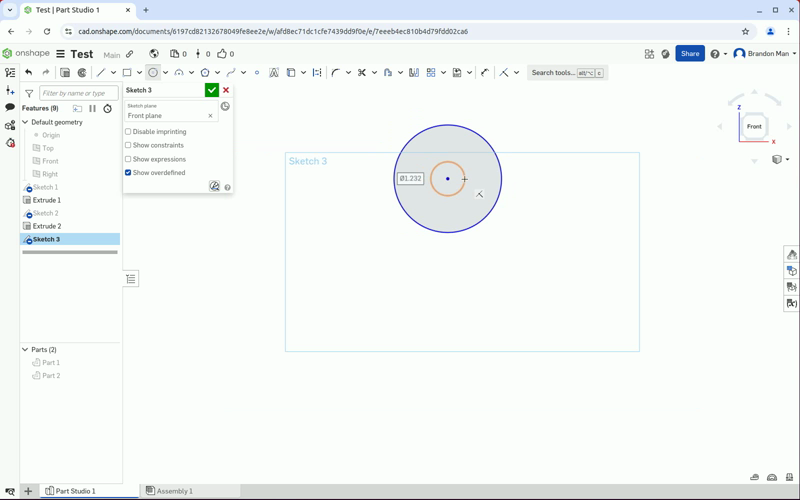
scroll(-6)
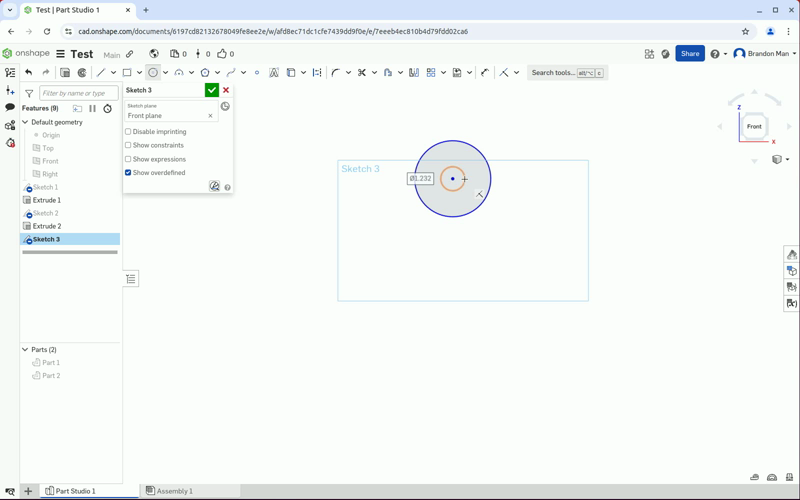
scroll(-6)
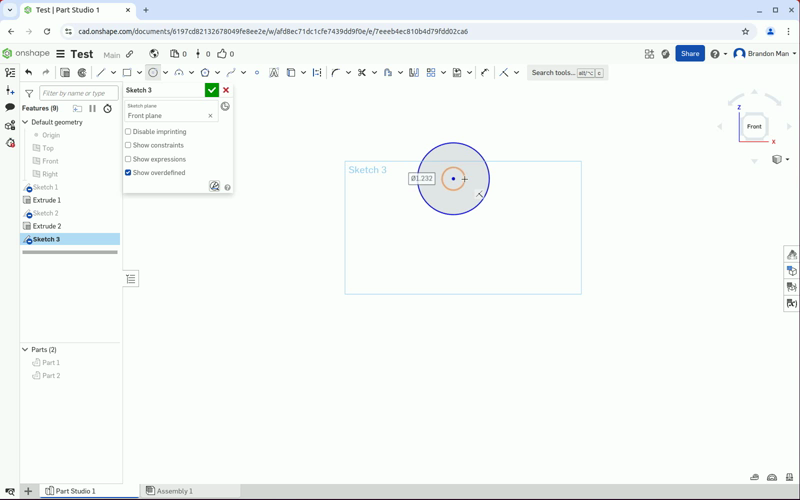
scroll(-6)
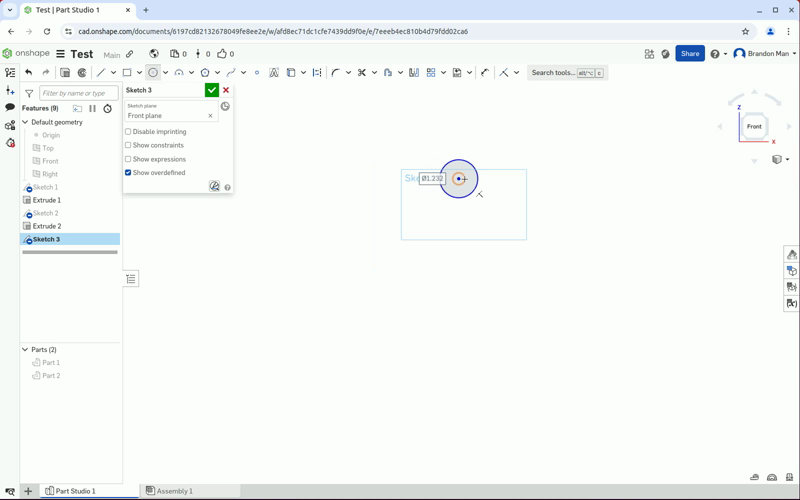
scroll(-6)
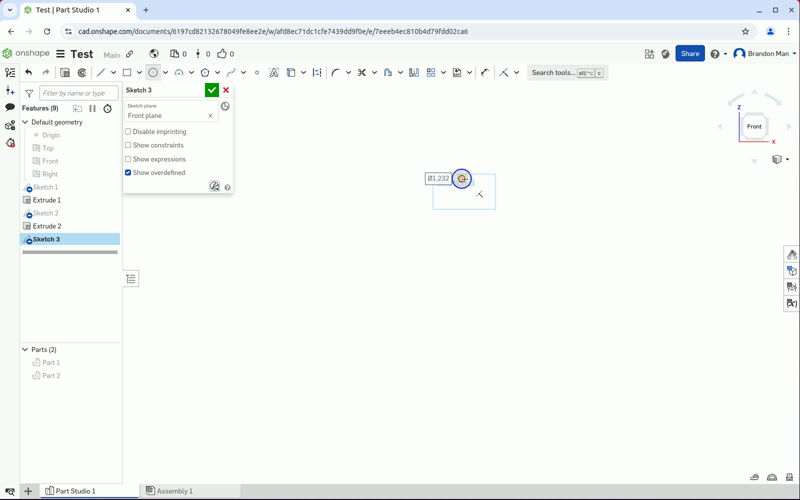
key(esc)
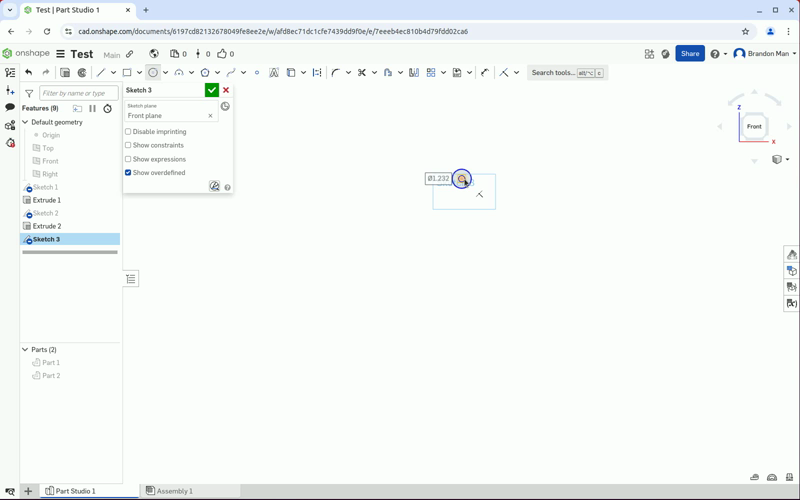
mouse_move(469, 180)
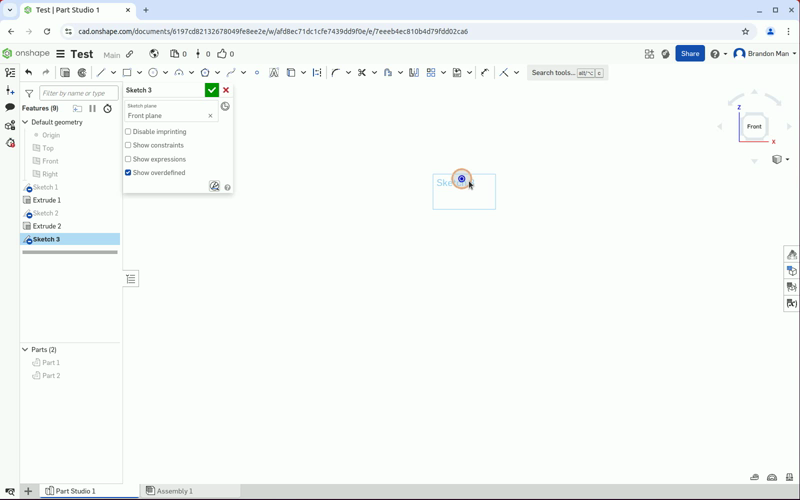
scroll(6)
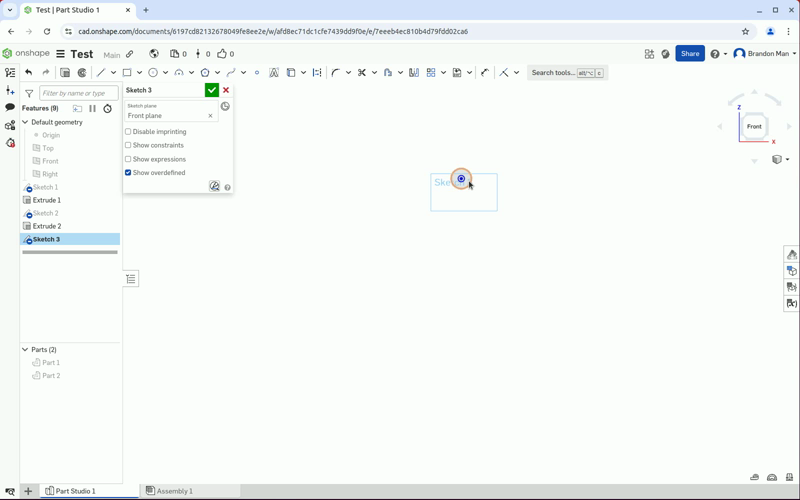
scroll(6)
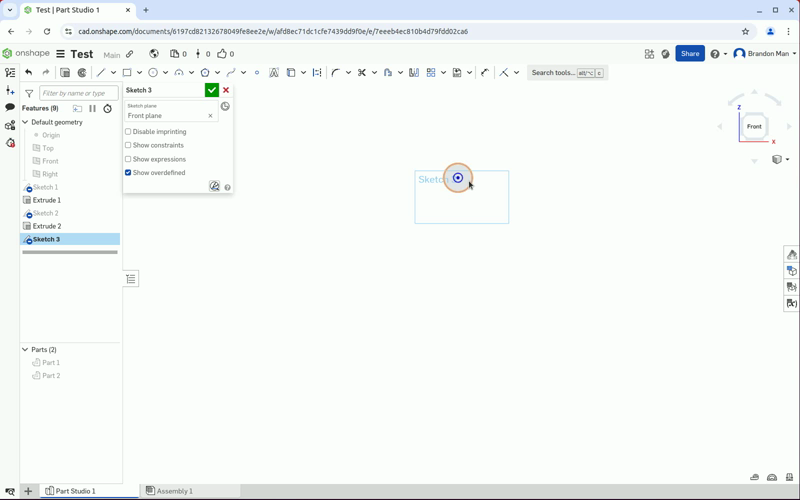
scroll(6)
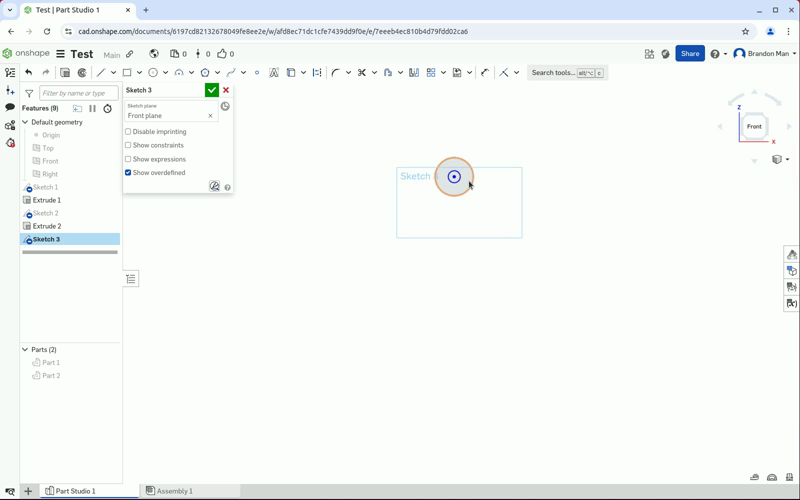
scroll(6)
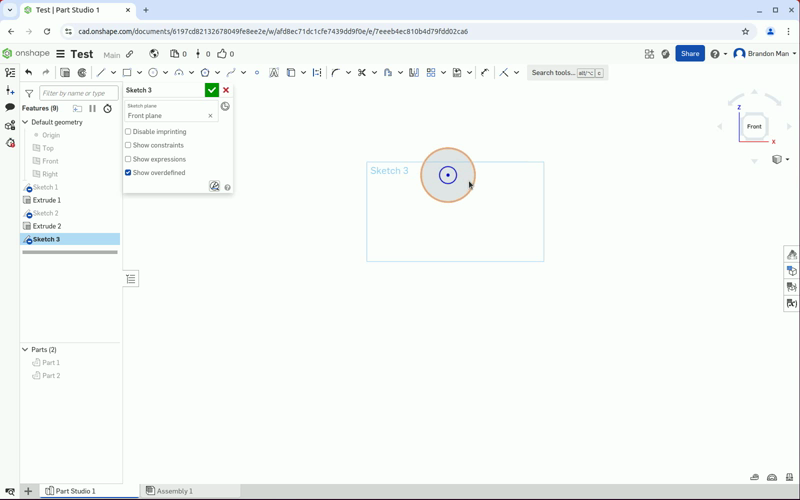
scroll(6)
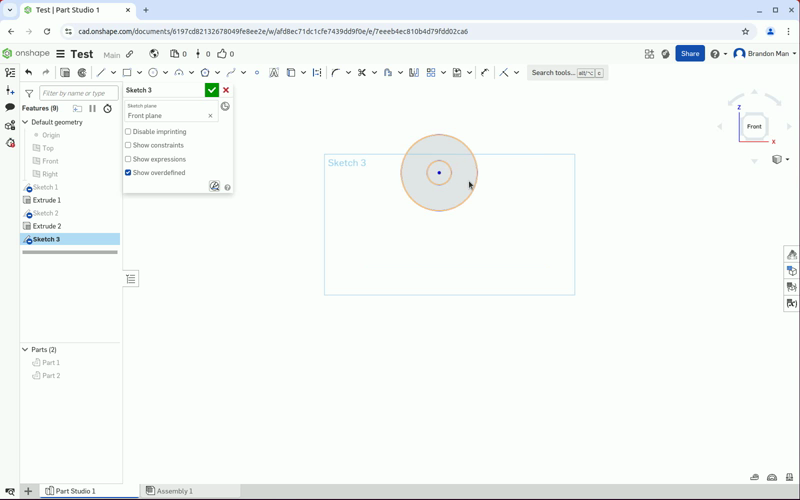
scroll(6)
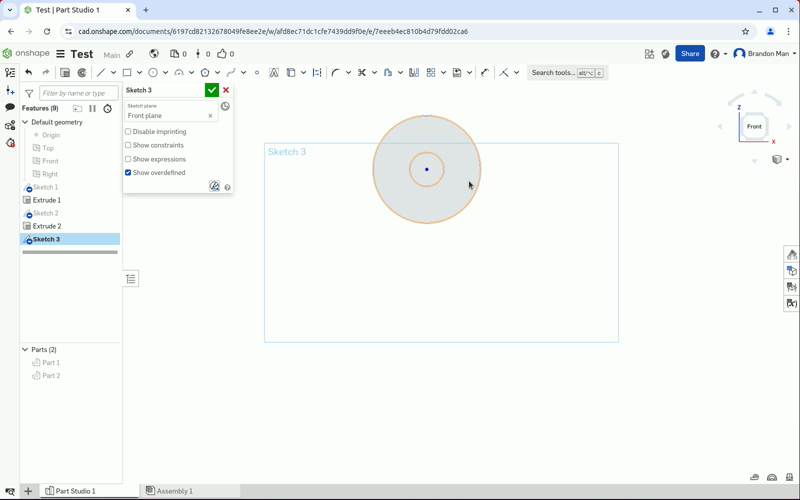
scroll(6)
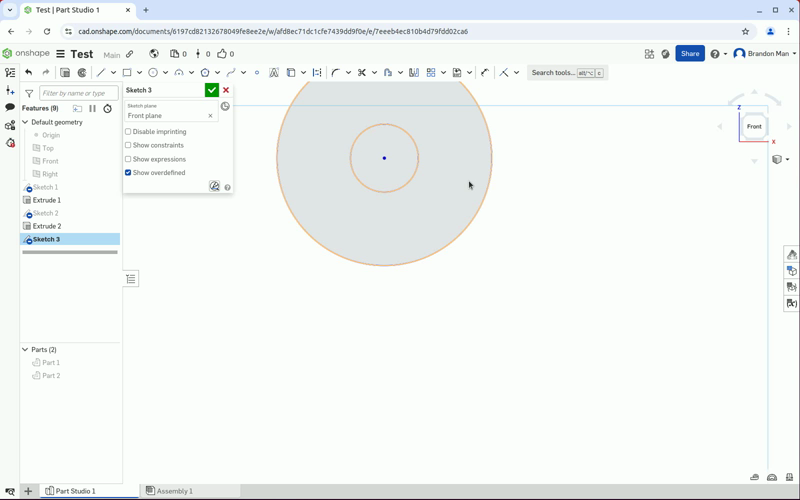
click(469, 180)
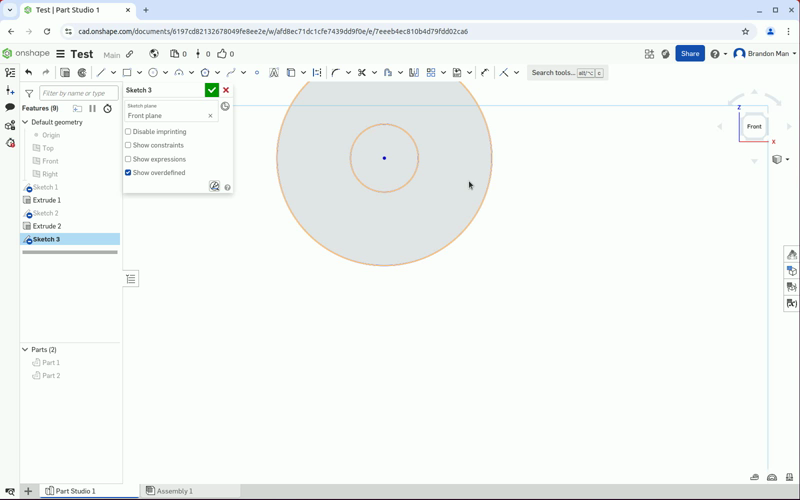
scroll(-6)
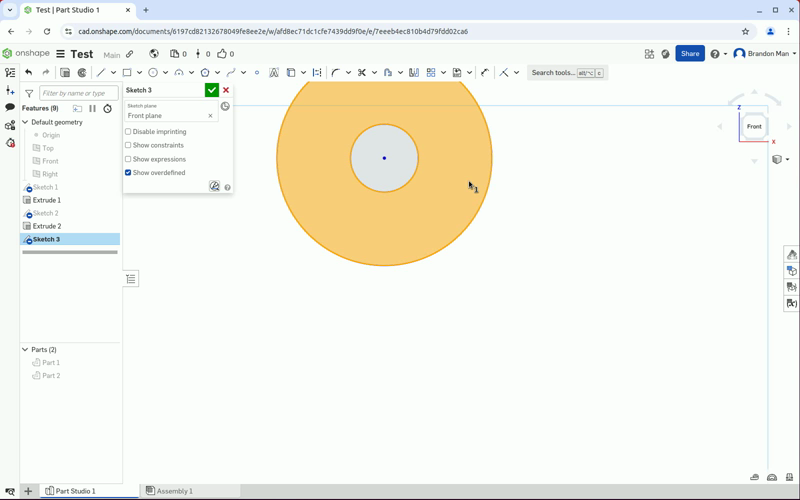
scroll(-6)
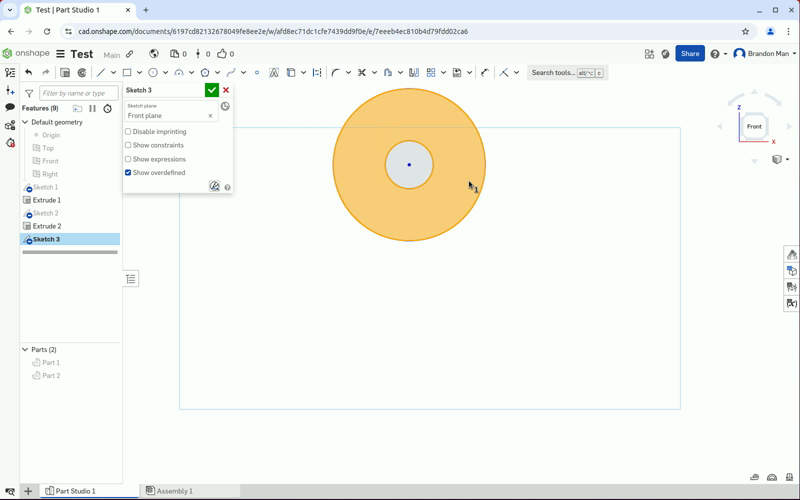
scroll(-6)
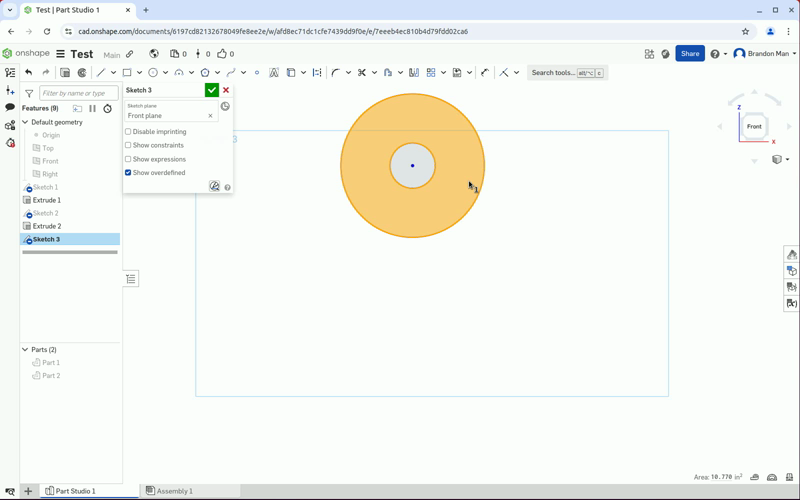
scroll(-6)
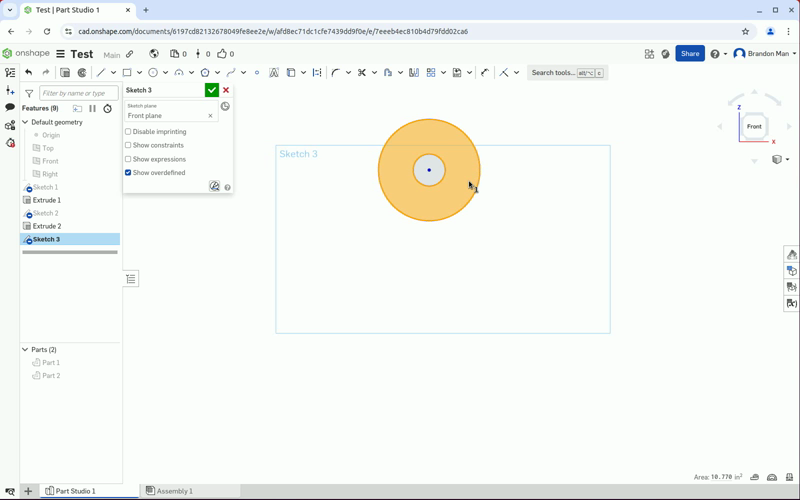
scroll(-6)
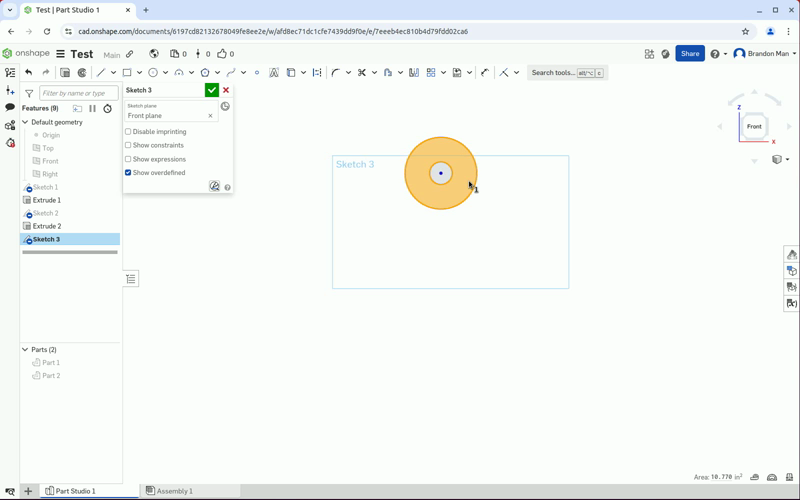
scroll(-6)
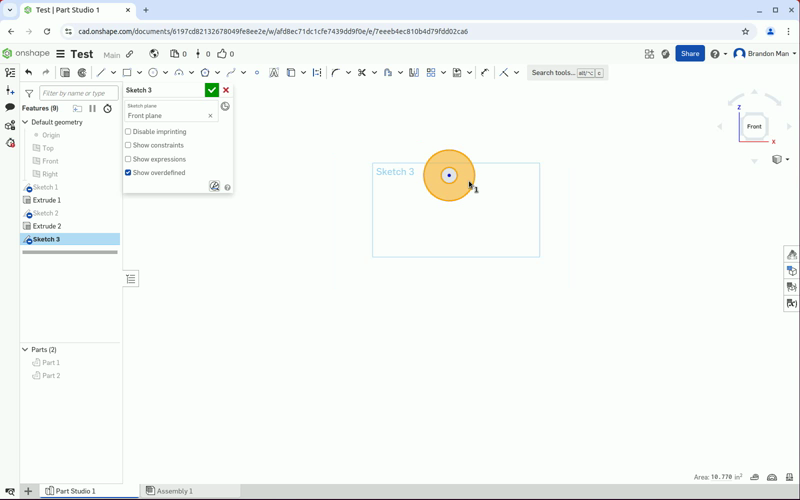
scroll(-6)
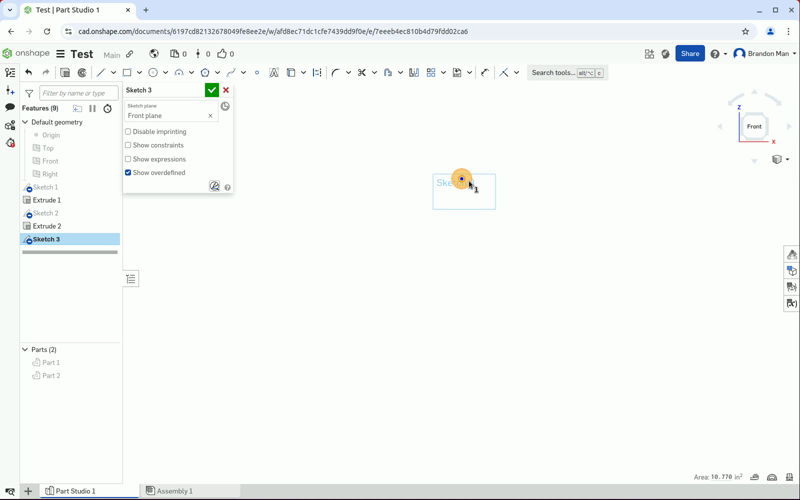
mouse_move(73, 352)
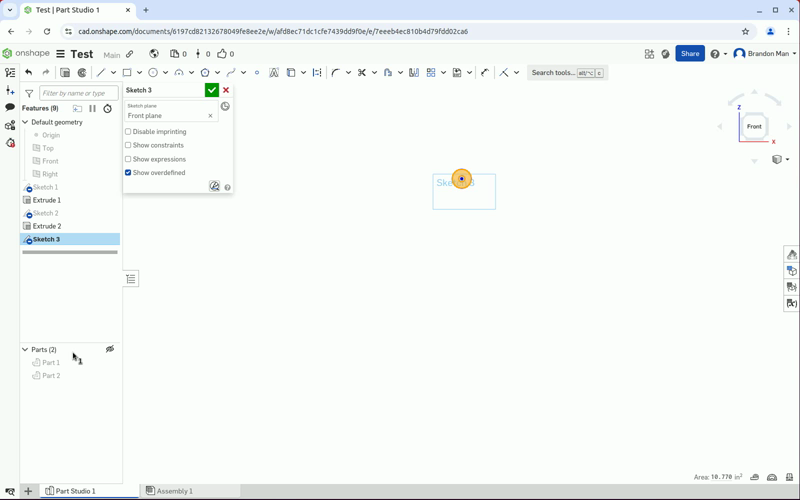
key(shift+y)
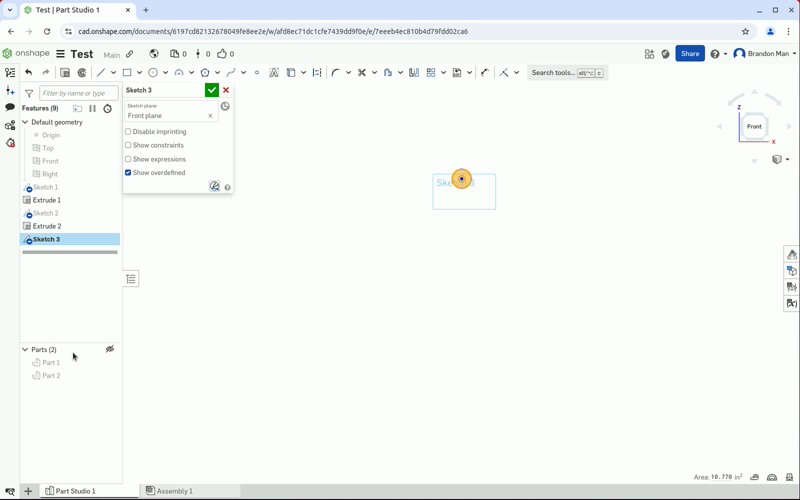
key(shift+e)
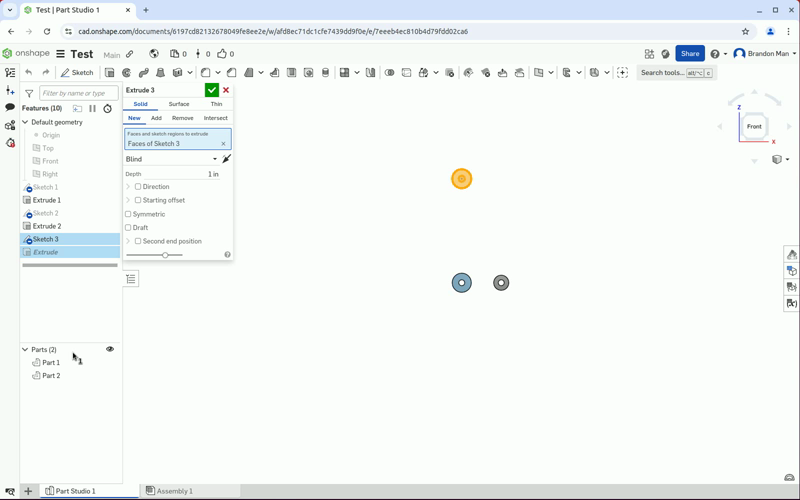
mouse_move(143, 106)
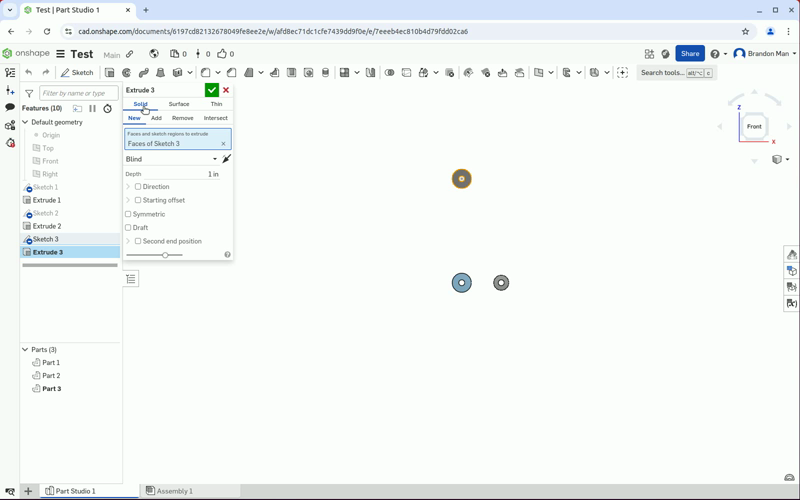
click(143, 106)
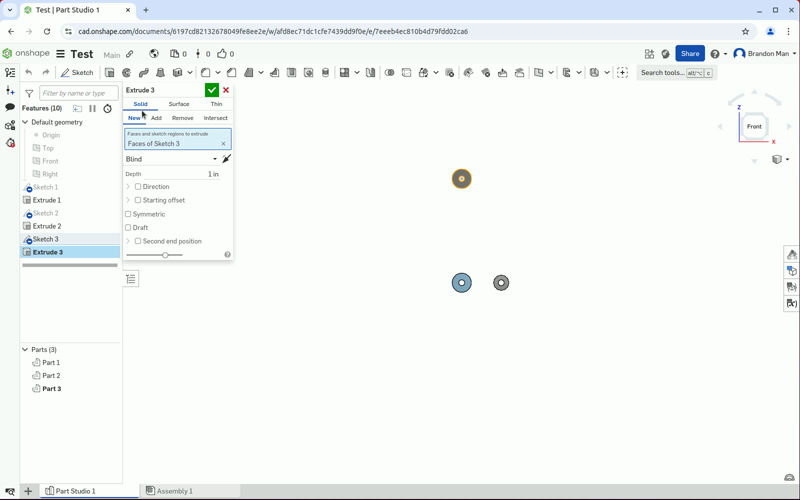
mouse_move(137, 120)
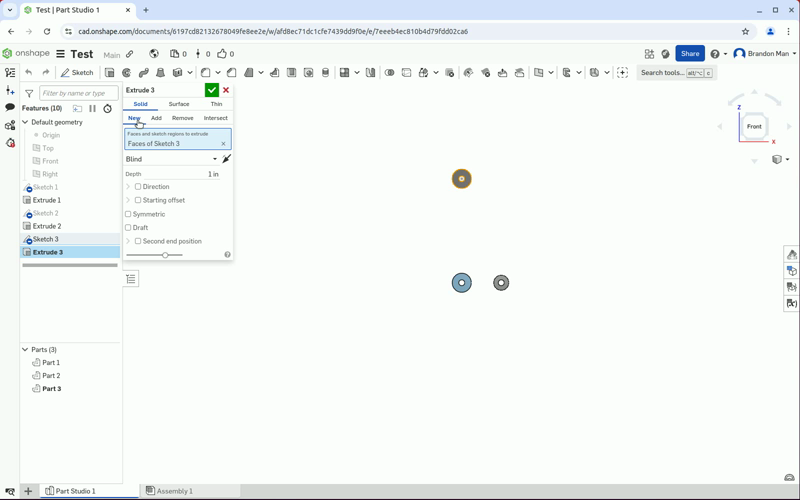
click(137, 120)
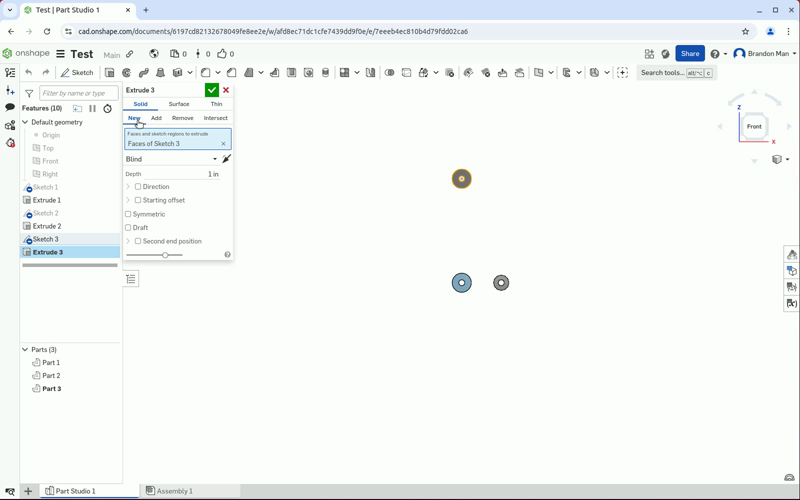
key(tab, 4)
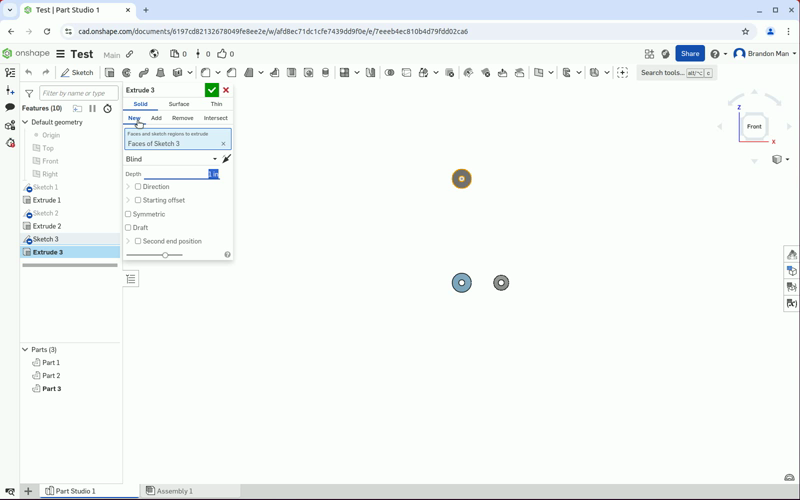
text(0.481)
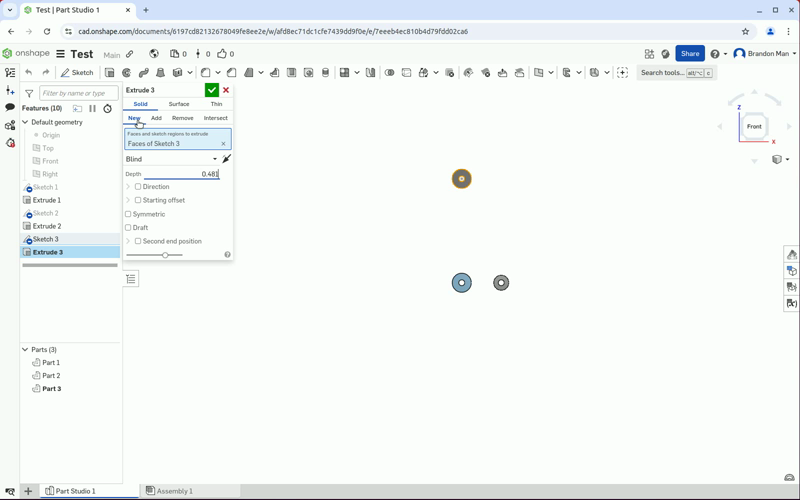
key(enter)
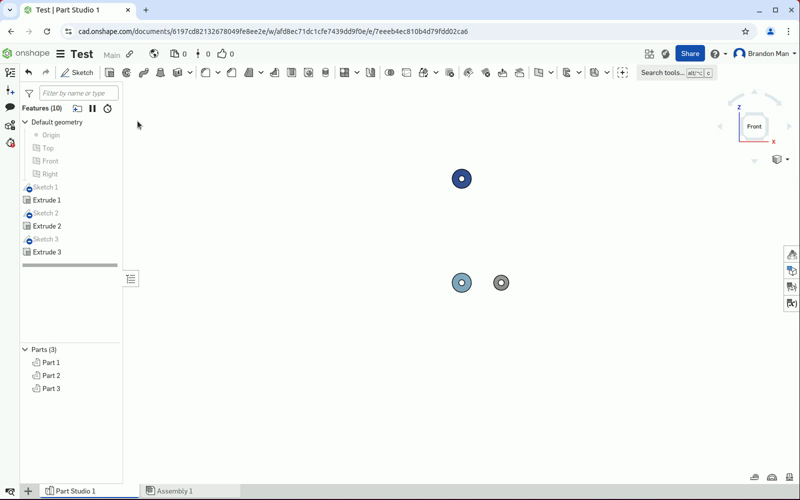
key(shift+h)
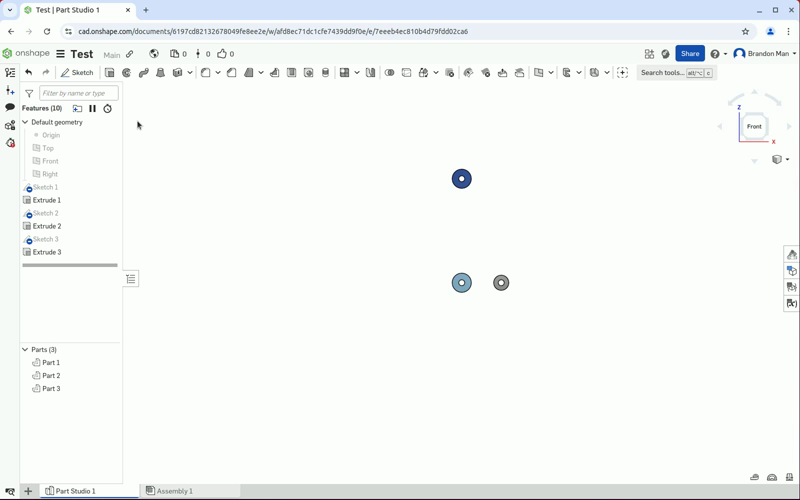
key(shift+h)
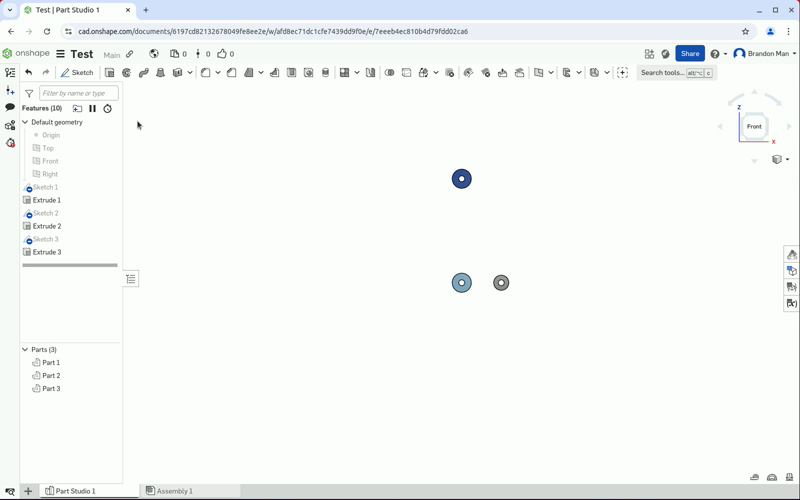
mouse_move(73, 189)
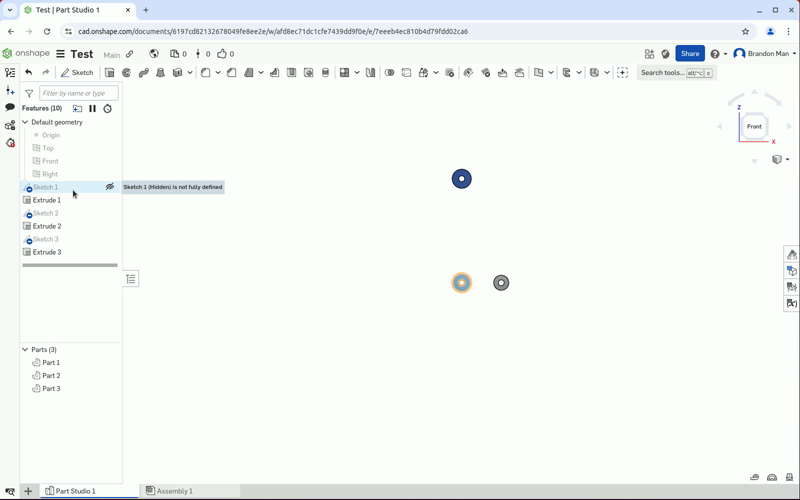
click(73, 189)
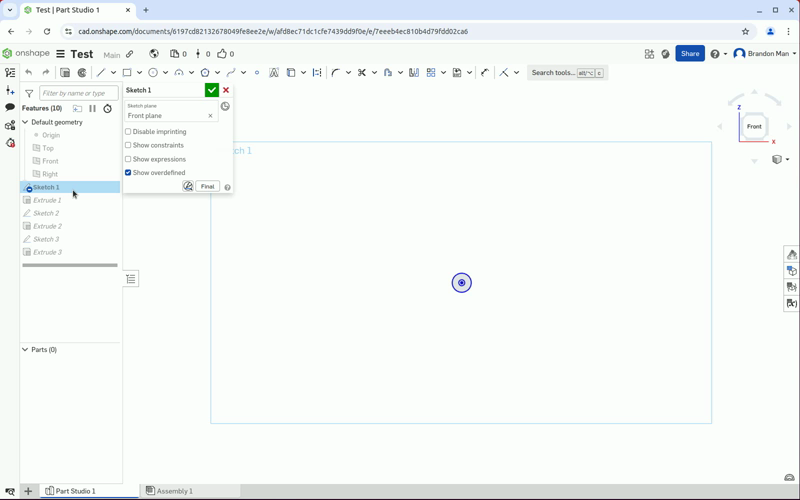
mouse_move(229, 92)
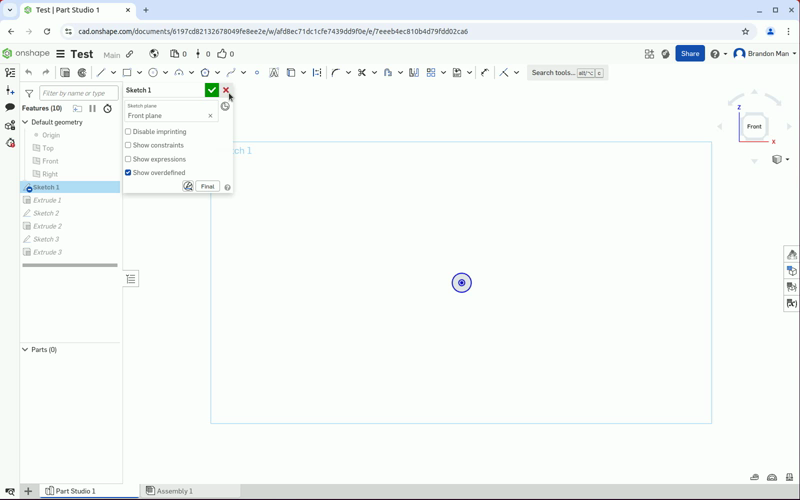
click(229, 92)
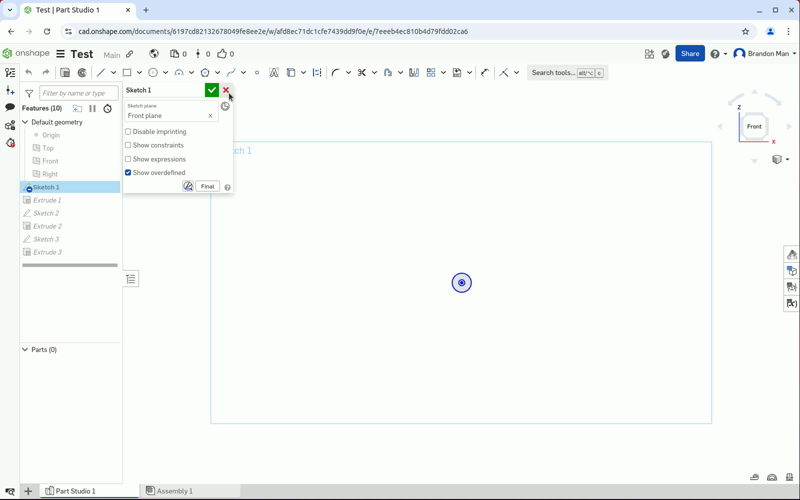
key(shift+s)
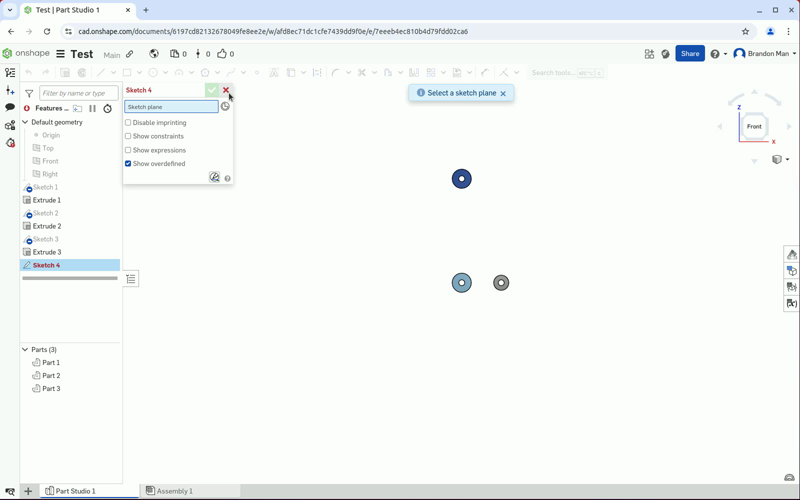
mouse_move(73, 163)
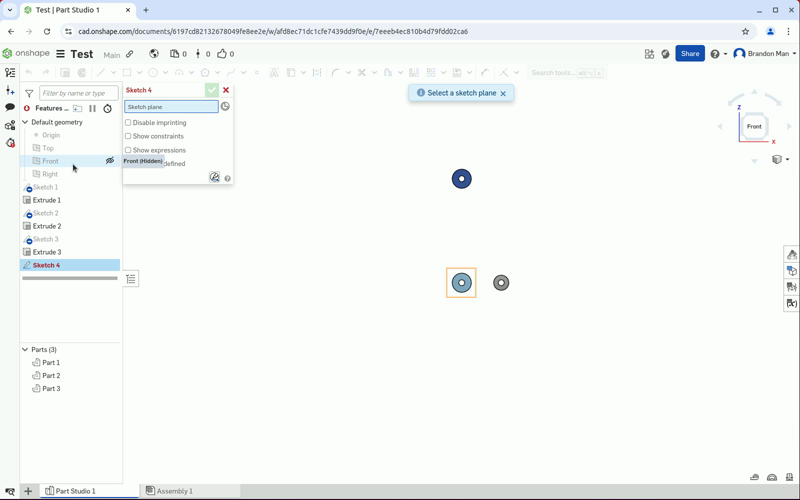
click(73, 163)
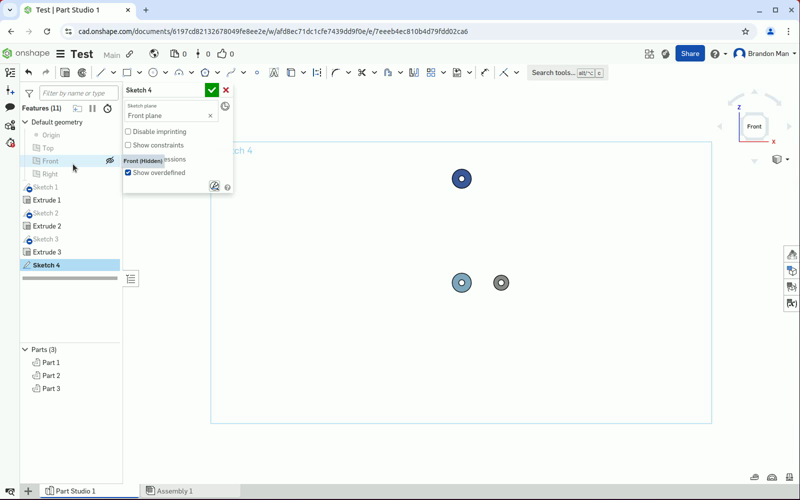
mouse_move(73, 352)
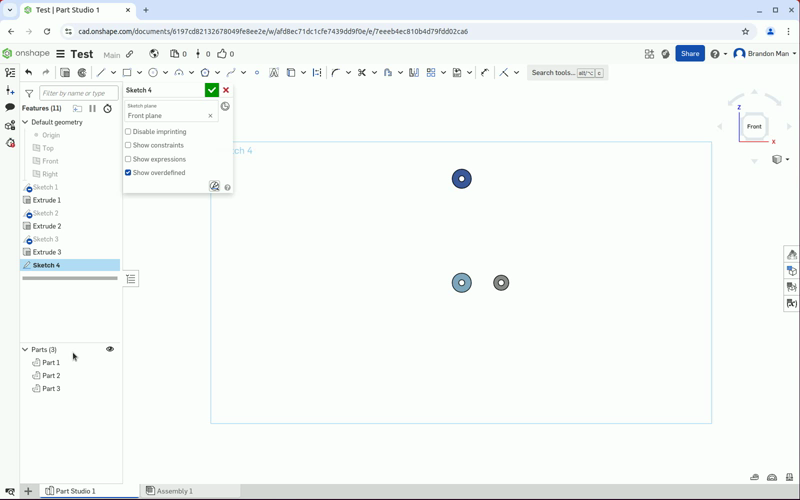
key(y)
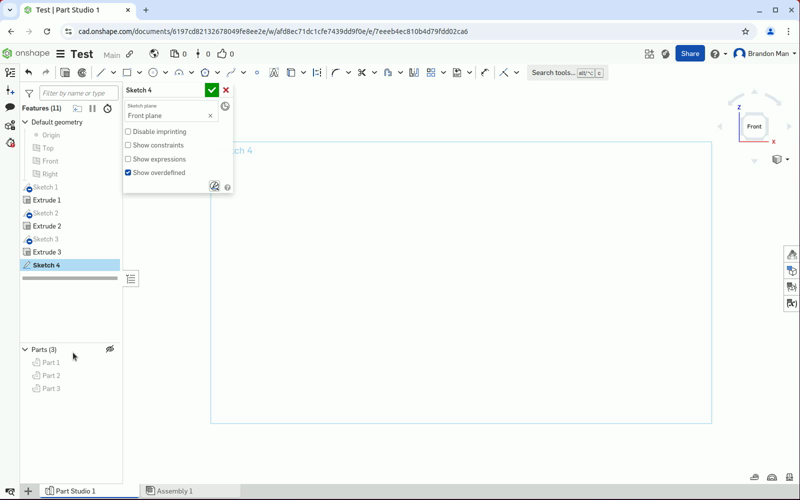
key(l)
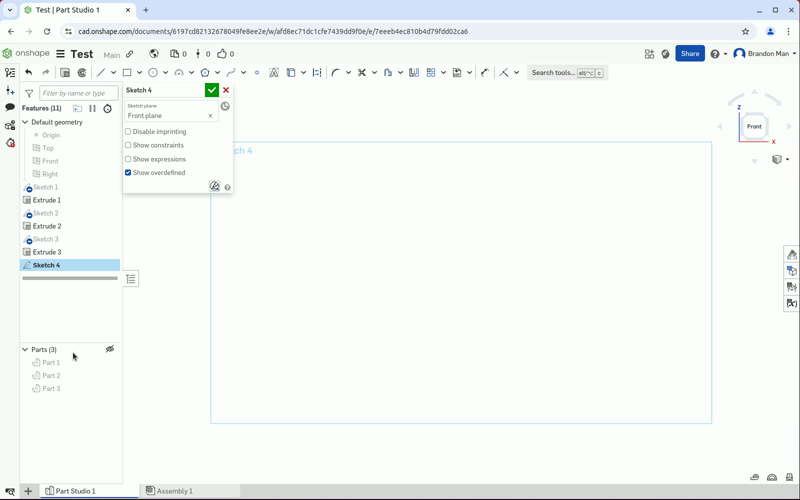
key_down(shift)
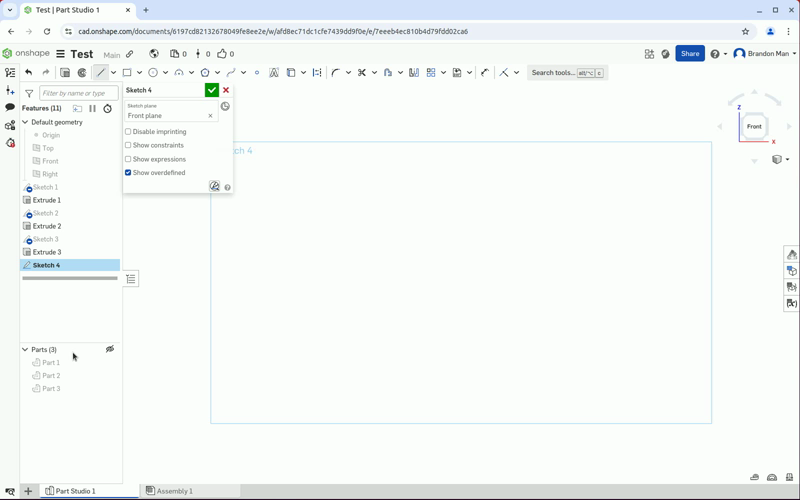
mouse_move(446, 226)
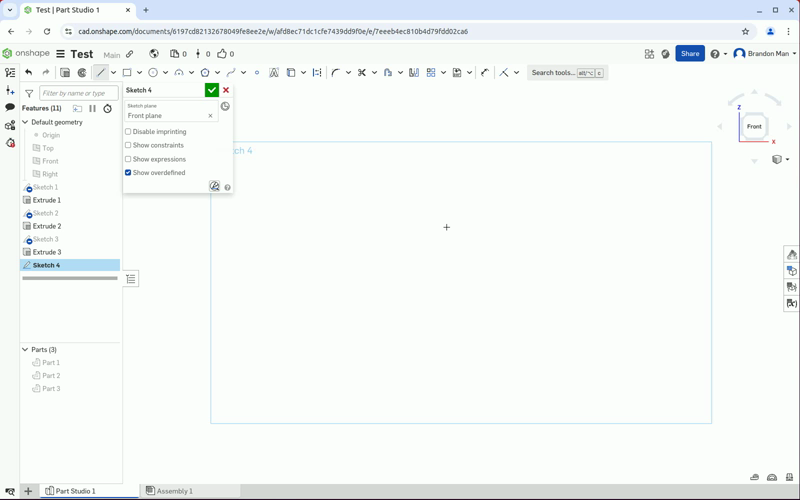
click(446, 226)
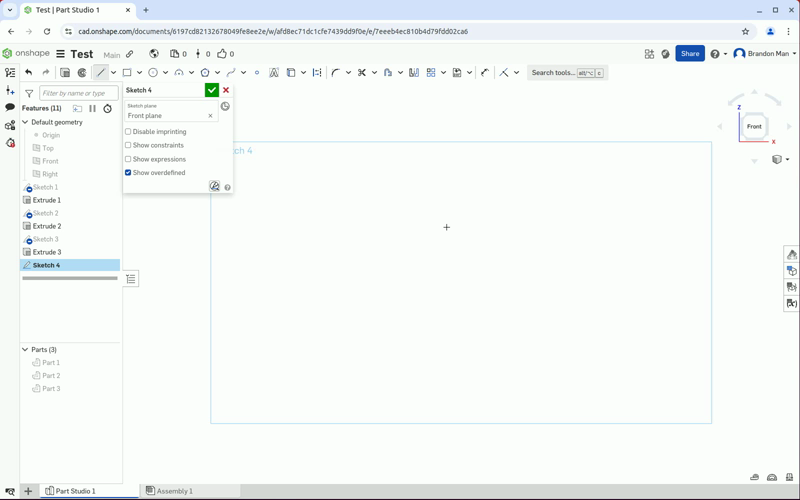
key_up(shift)
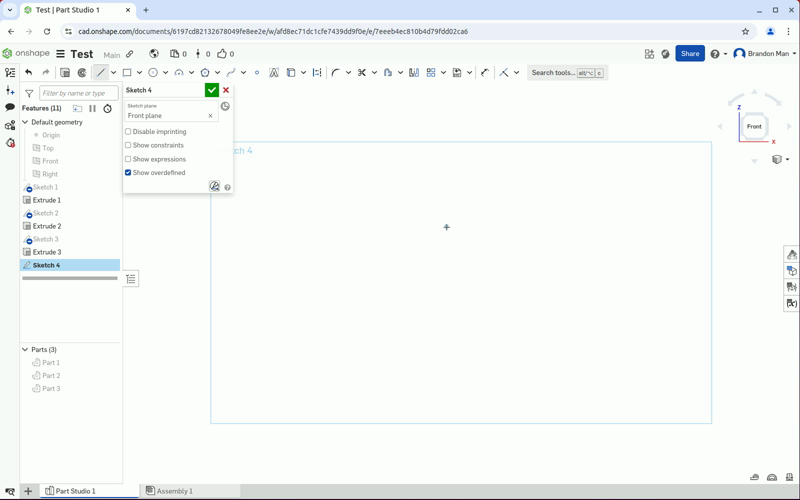
key_down(shift)
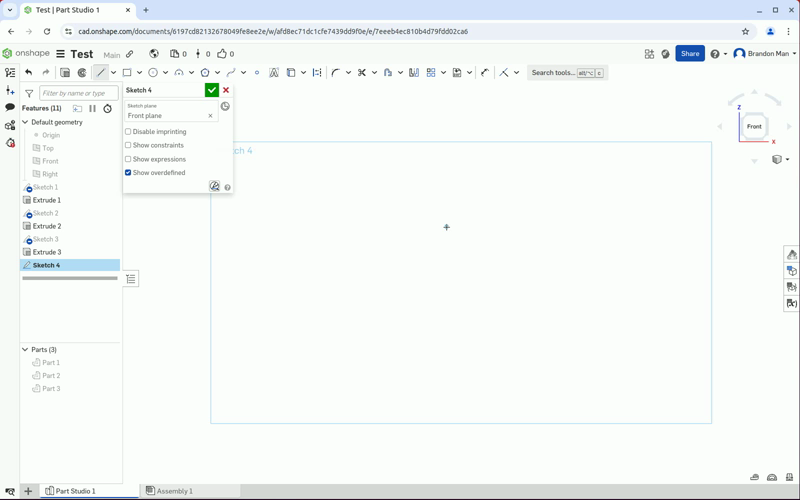
mouse_move(476, 226)
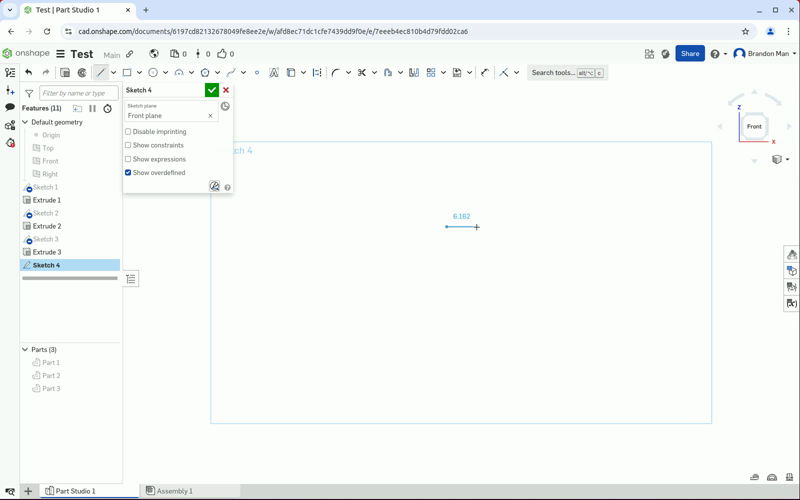
mouse_move(452, 284)
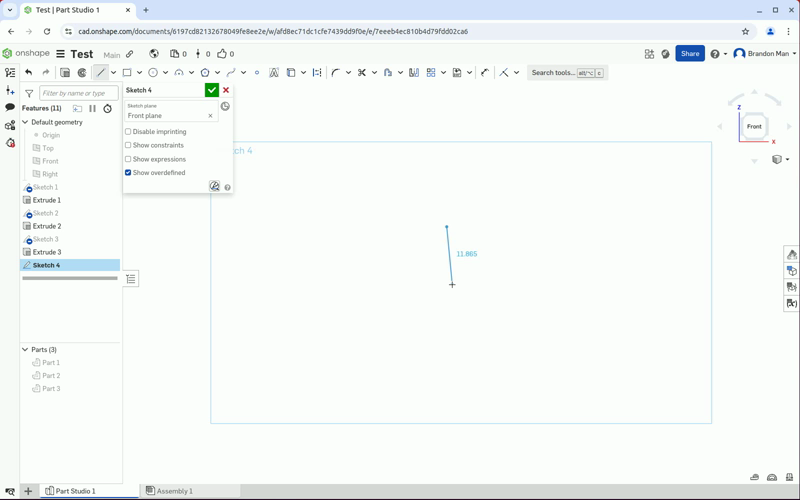
click(452, 284)
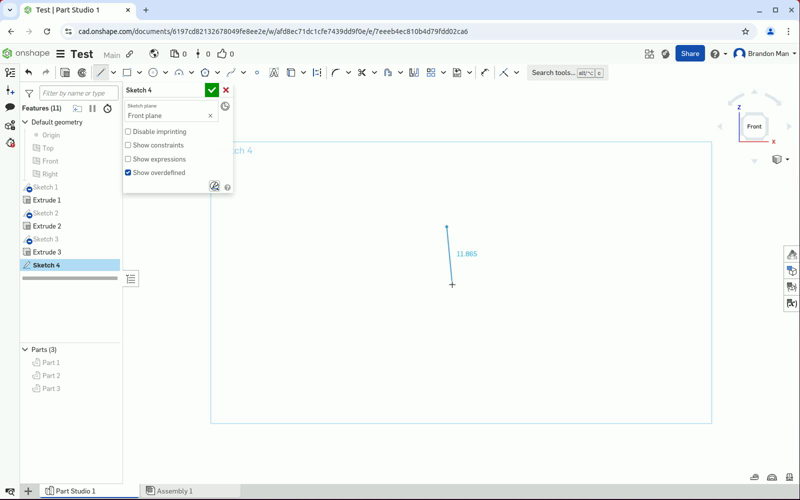
key_up(shift)
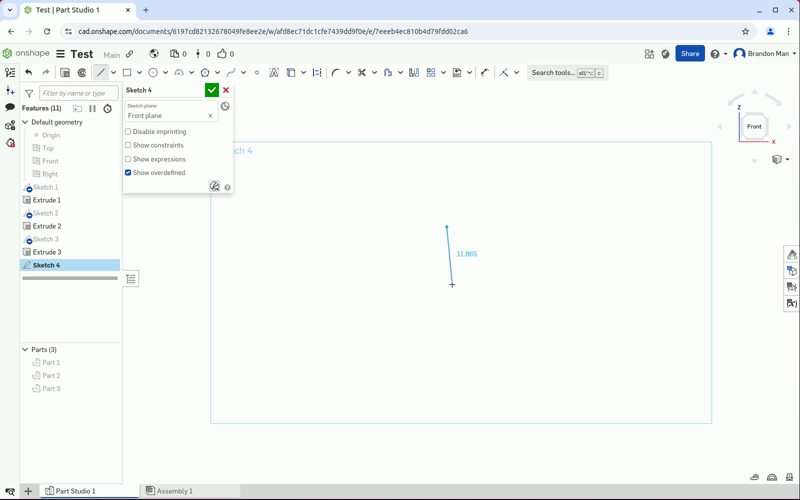
key(esc)
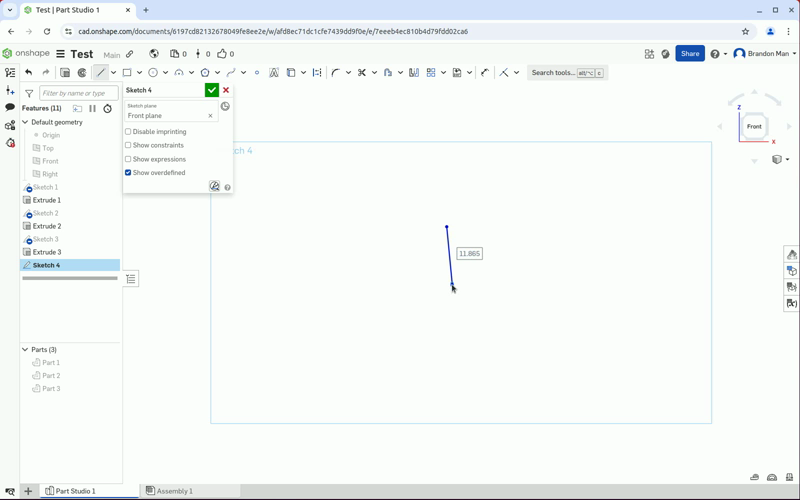
key(a)
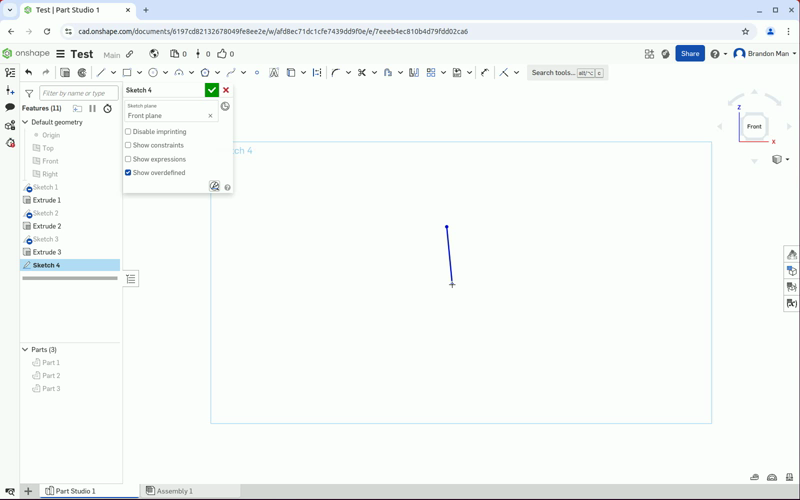
mouse_move(452, 284)
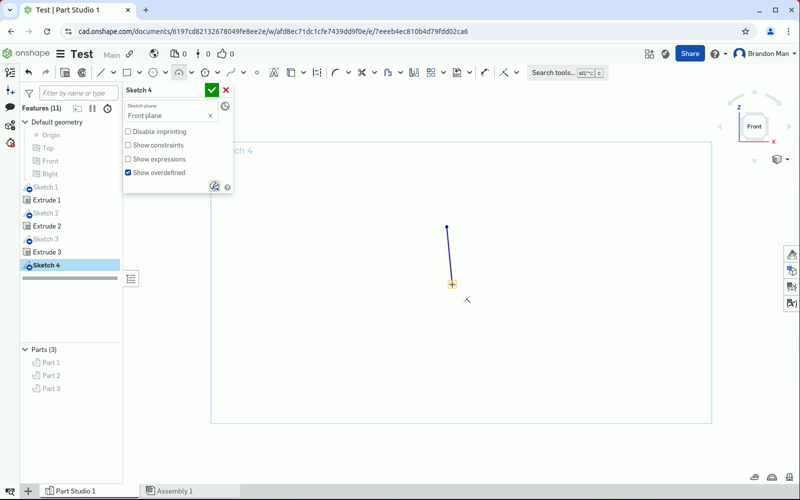
click(452, 284)
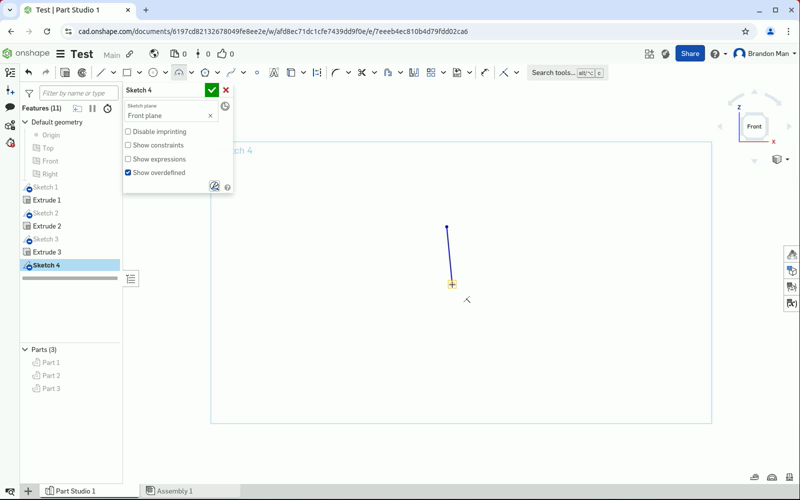
key_down(shift)
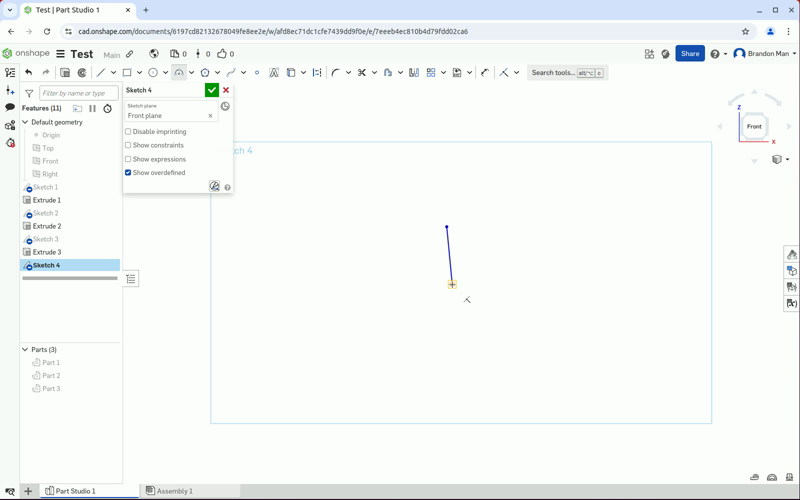
mouse_move(461, 291)
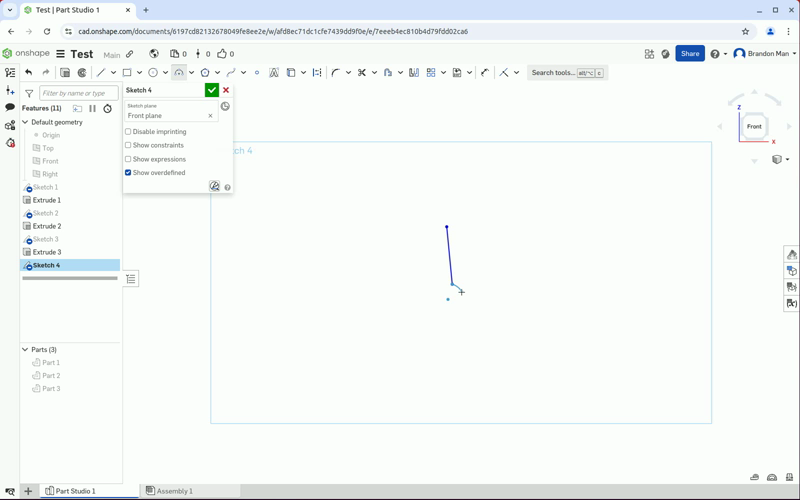
click(461, 291)
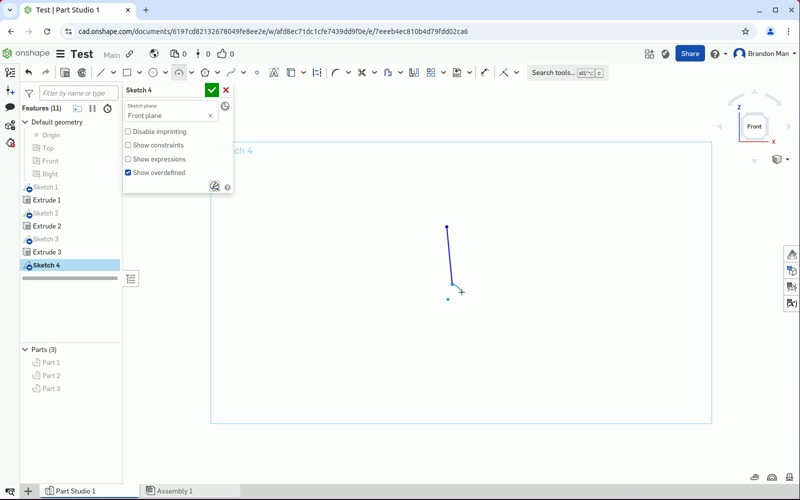
mouse_move(466, 275)
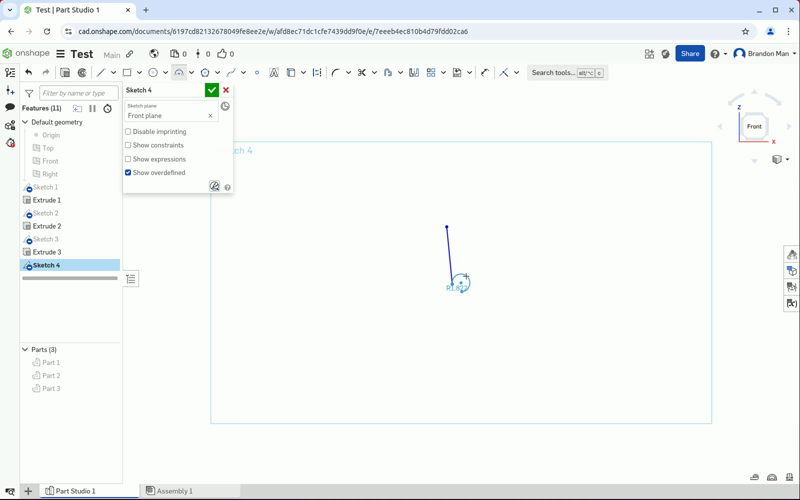
click(466, 275)
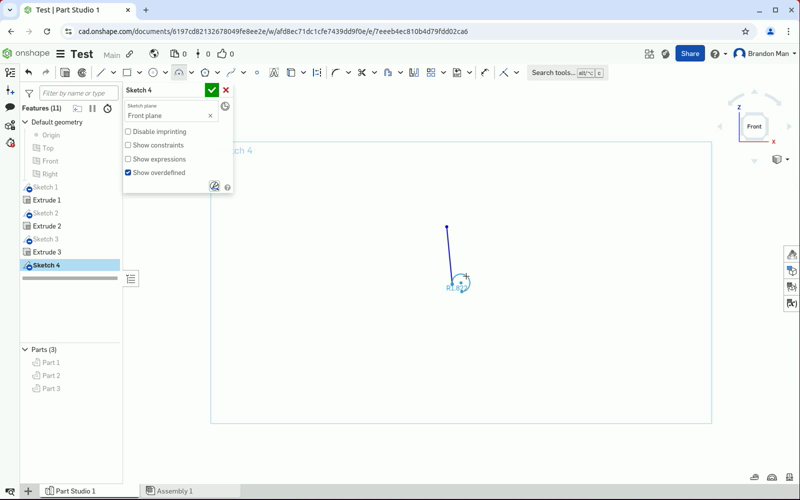
key_up(shift)
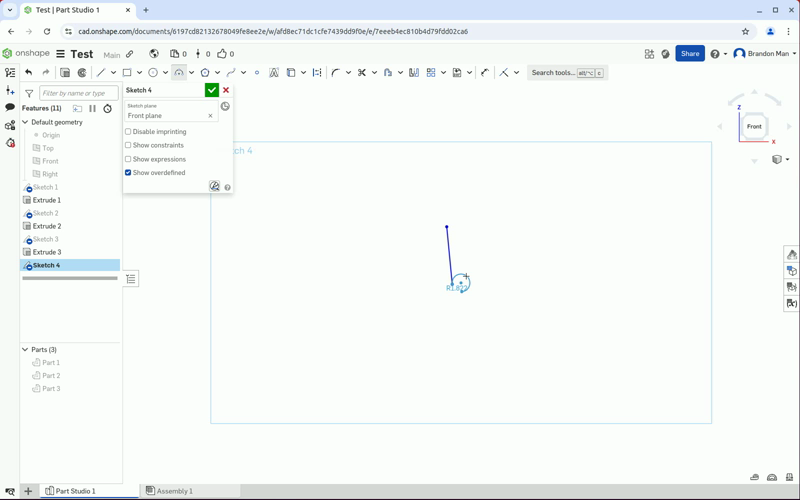
key(esc)
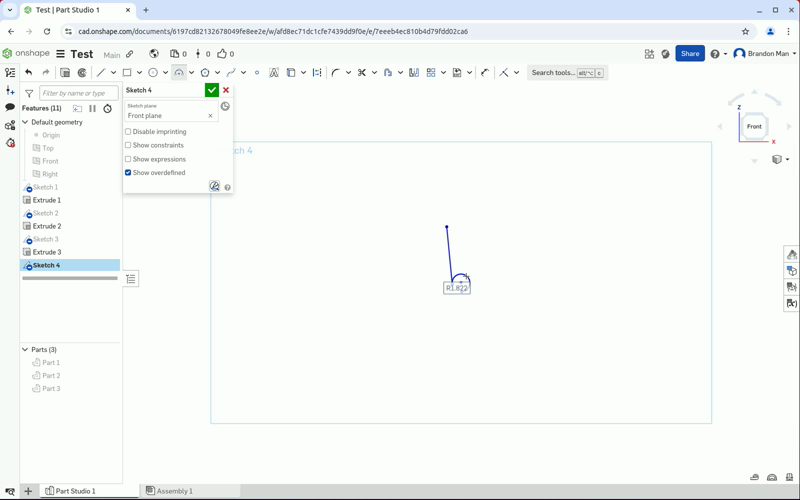
key(l)
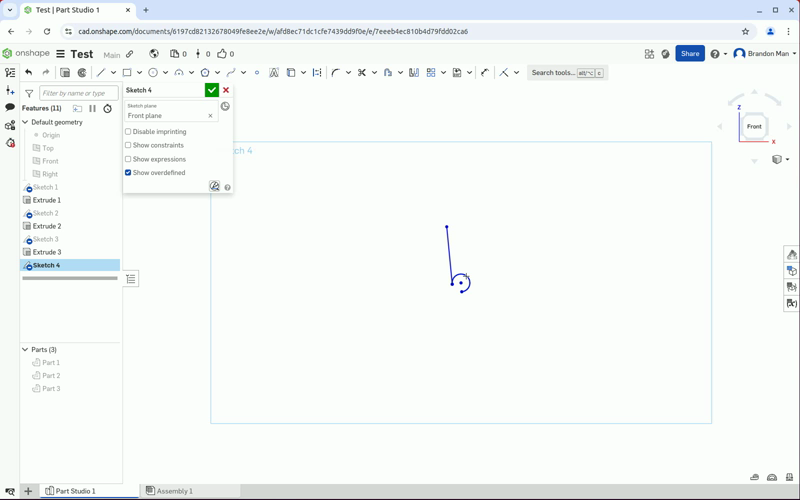
mouse_move(461, 291)
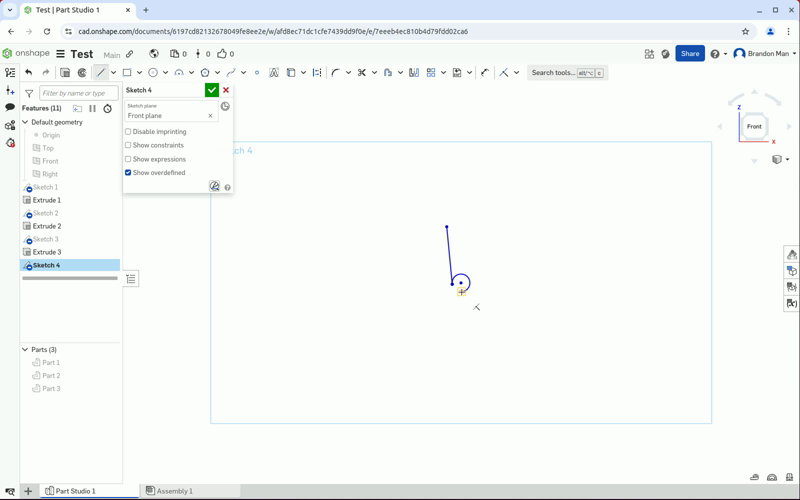
click(461, 291)
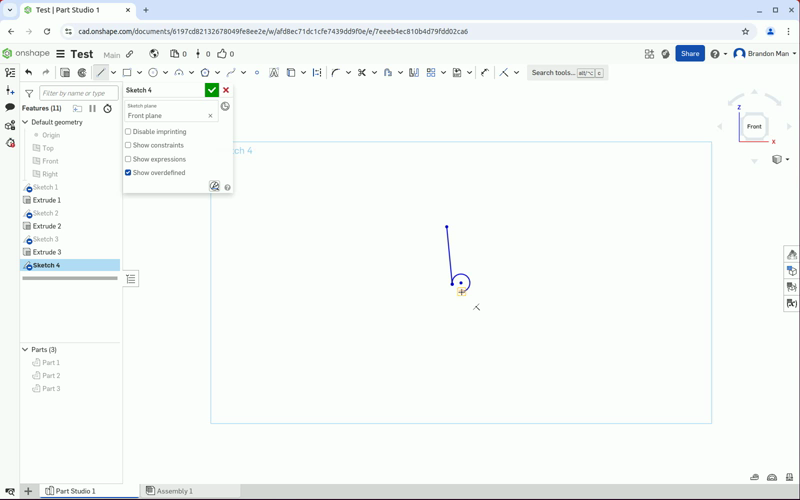
key_down(shift)
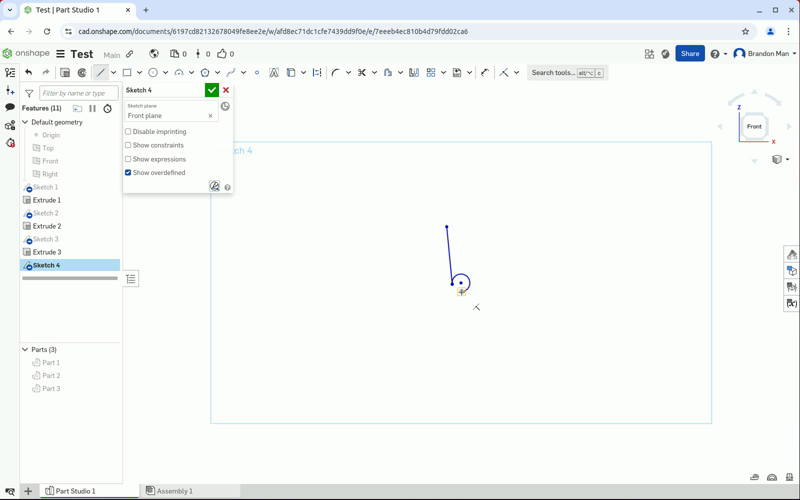
mouse_move(491, 291)
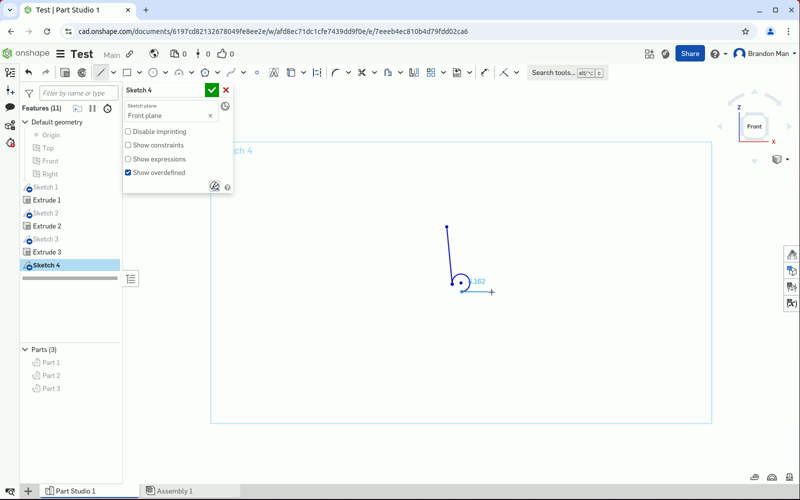
mouse_move(502, 290)
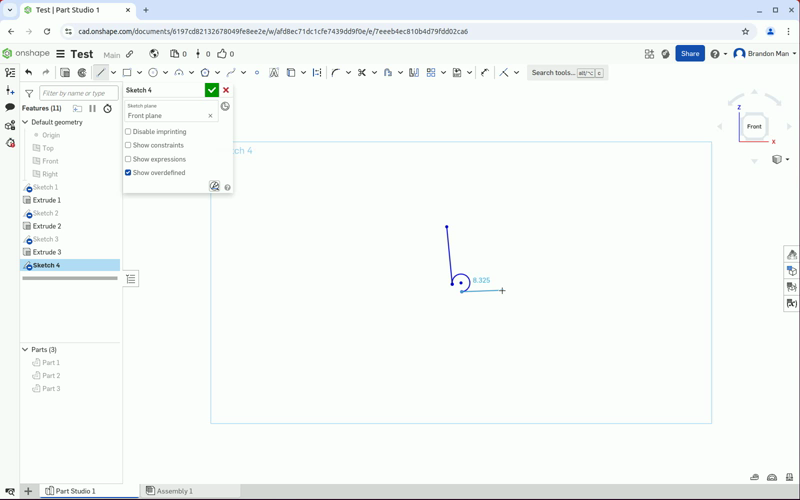
click(502, 290)
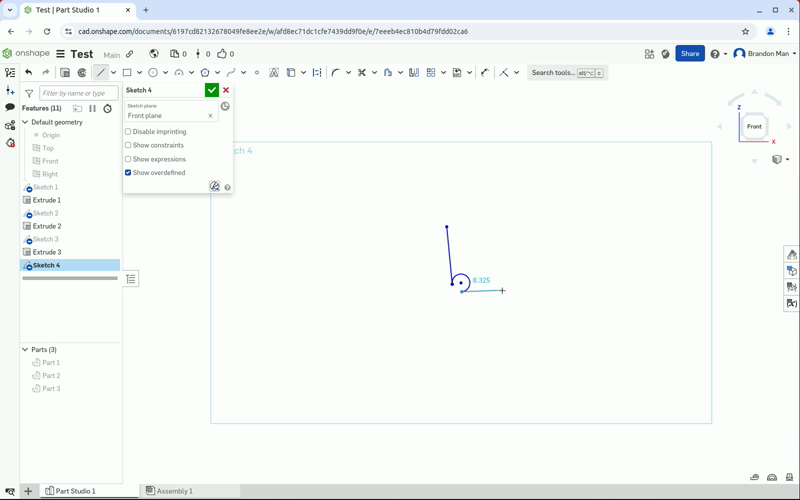
key_up(shift)
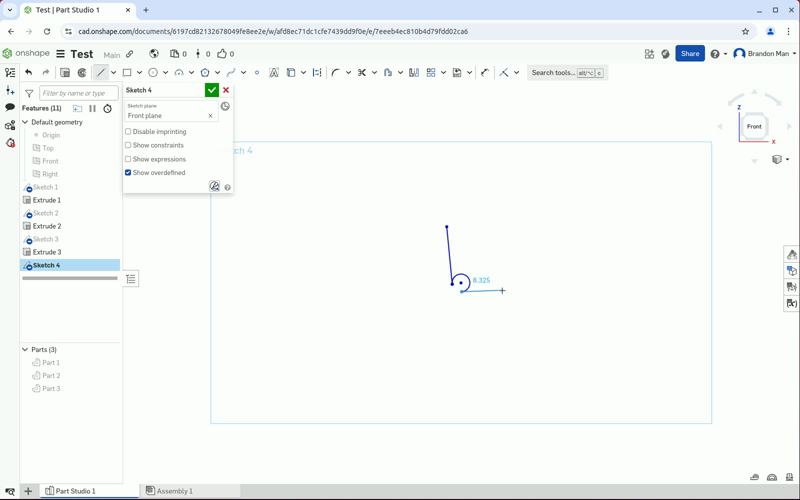
key(esc)
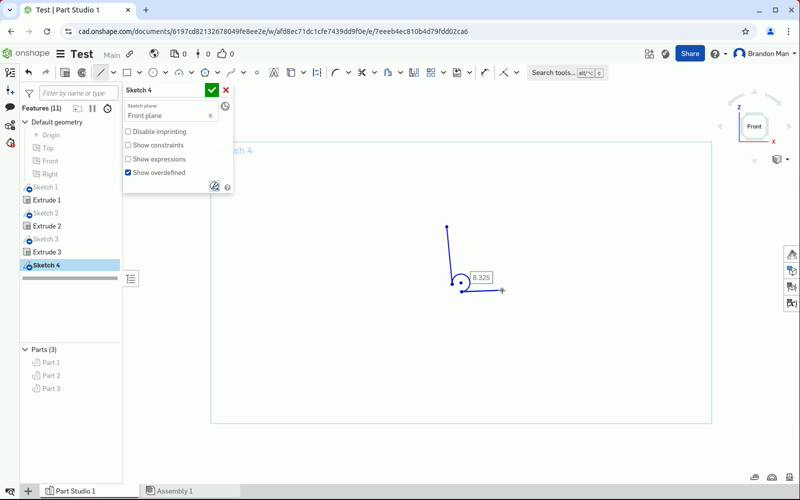
key(a)
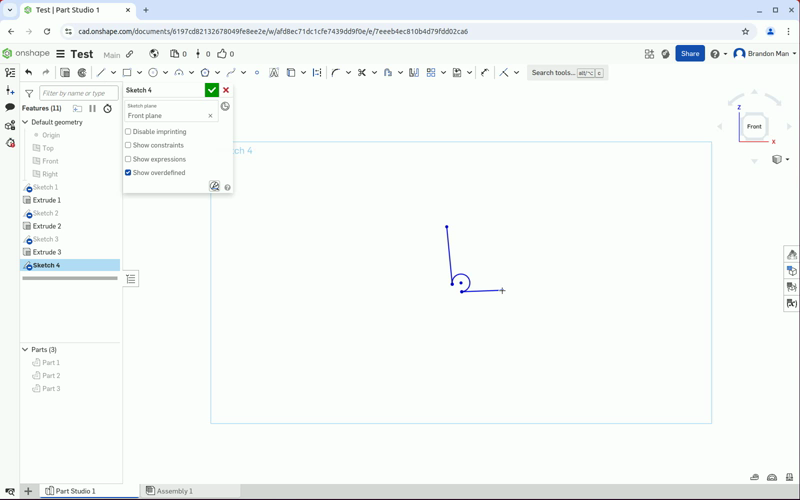
mouse_move(502, 290)
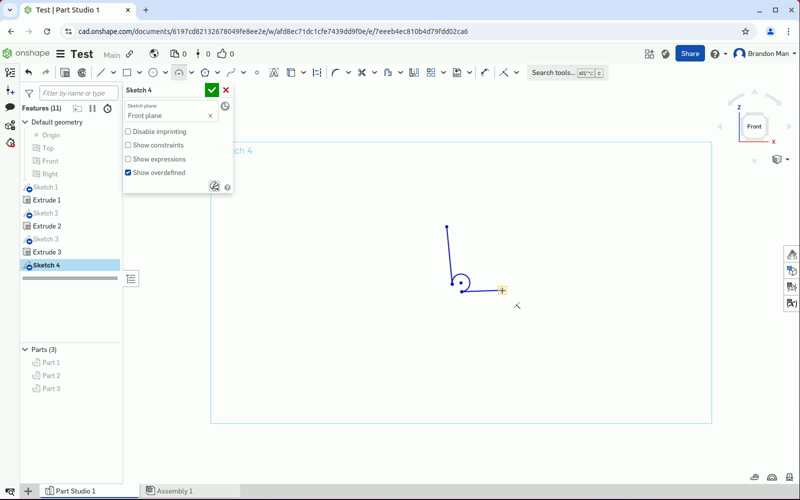
click(502, 290)
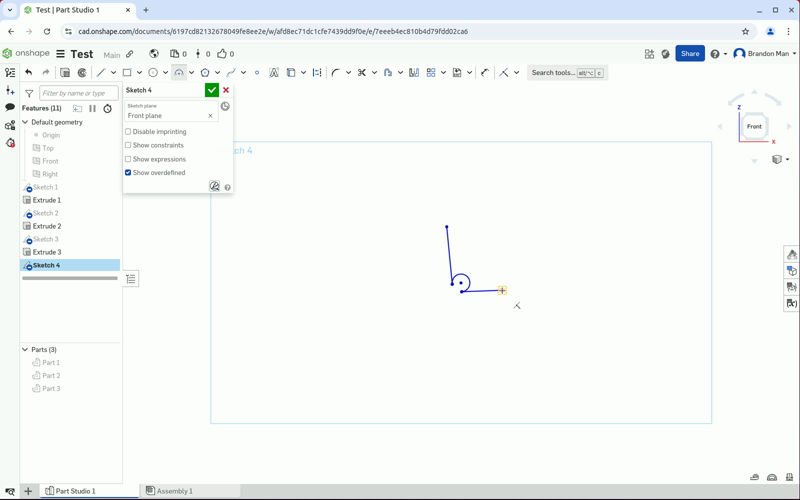
key_down(shift)
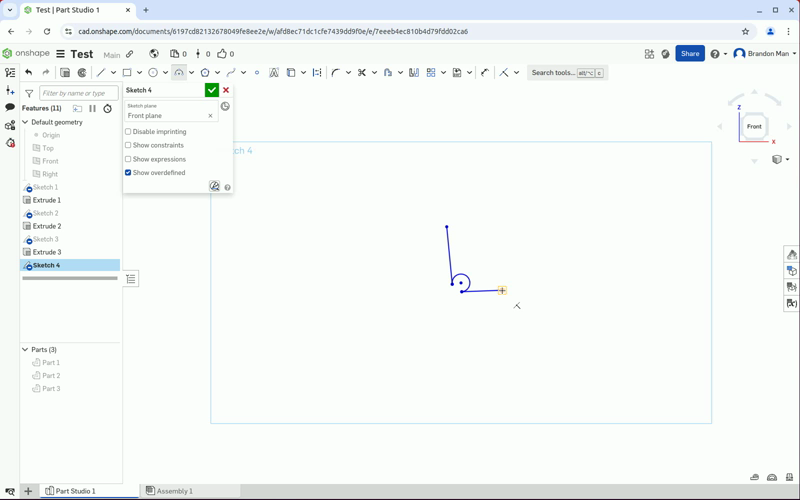
mouse_move(502, 276)
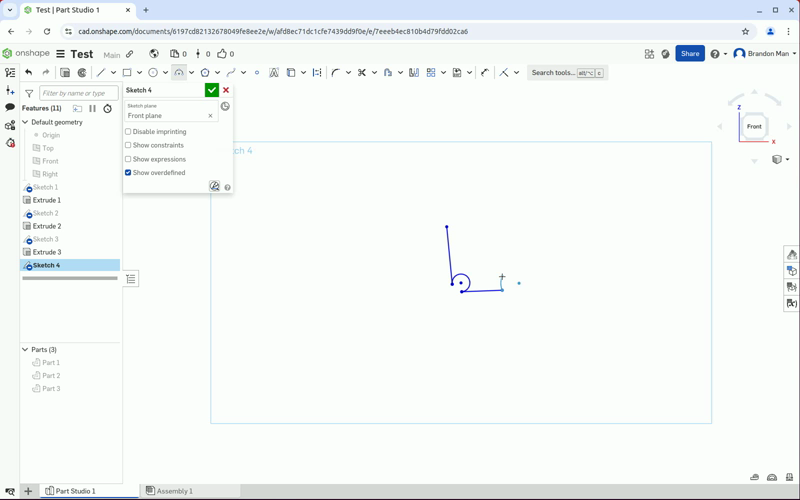
click(502, 276)
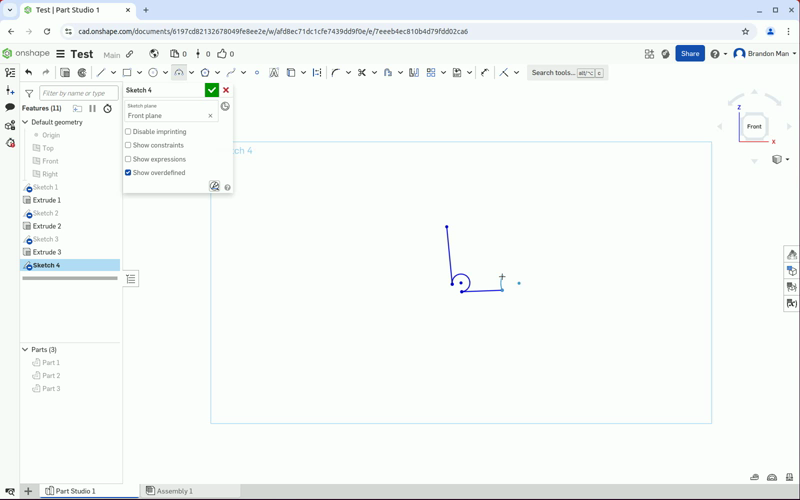
mouse_move(494, 282)
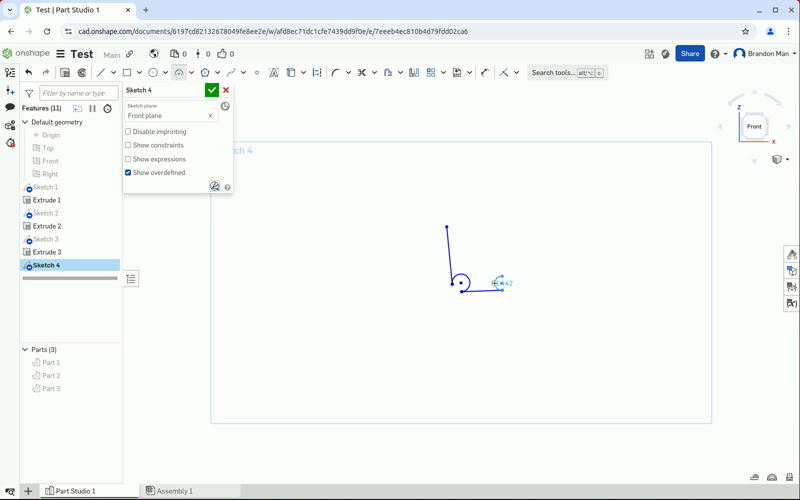
click(494, 282)
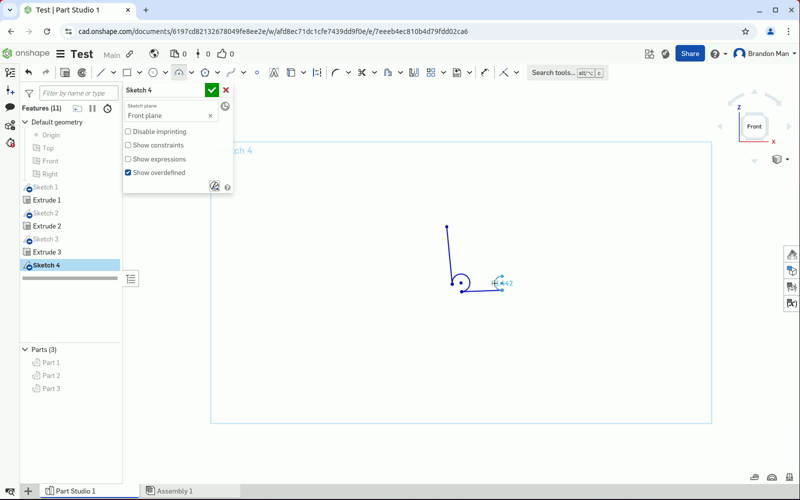
key_up(shift)
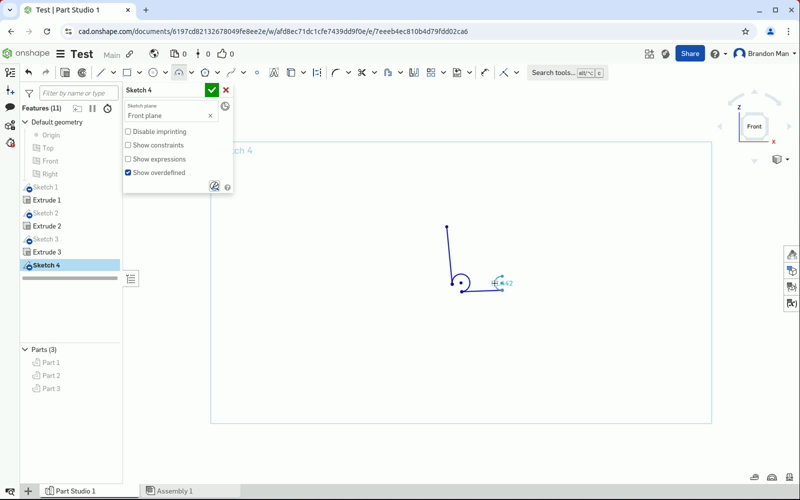
key(esc)
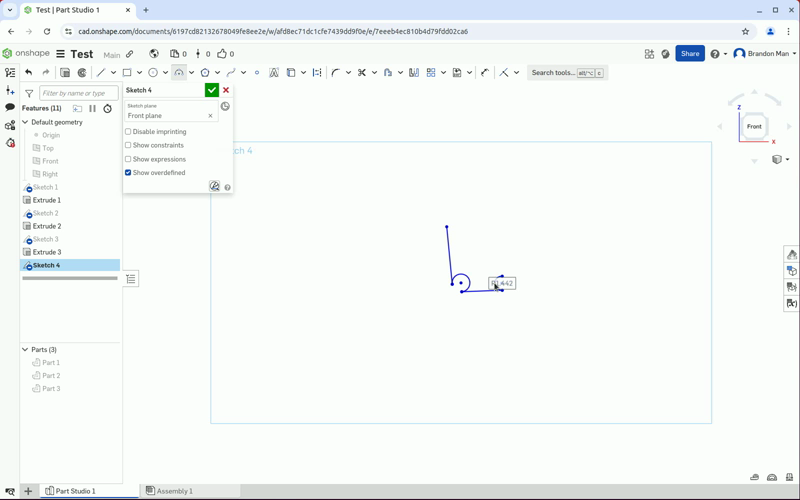
key(l)
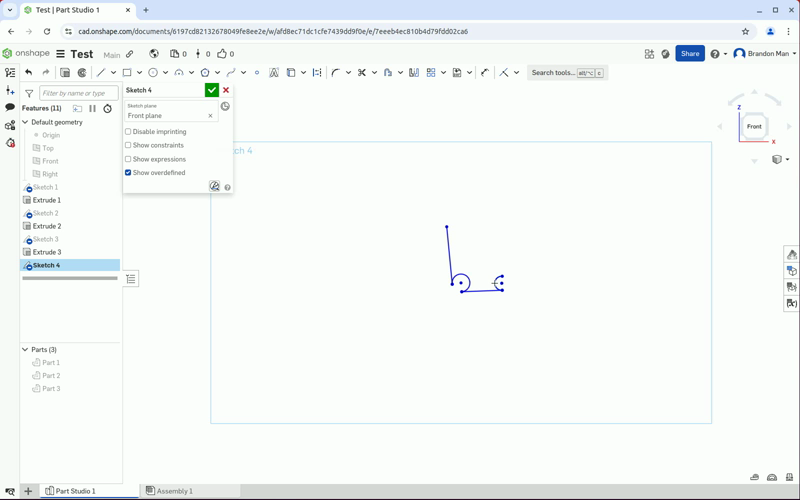
mouse_move(502, 276)
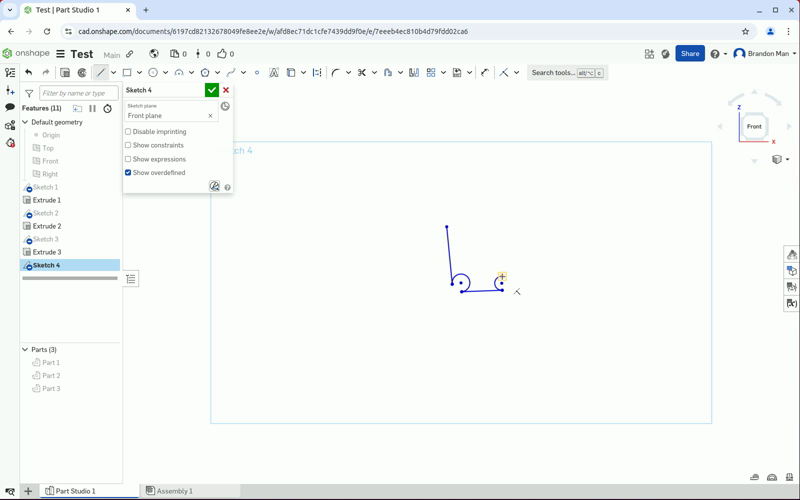
click(502, 276)
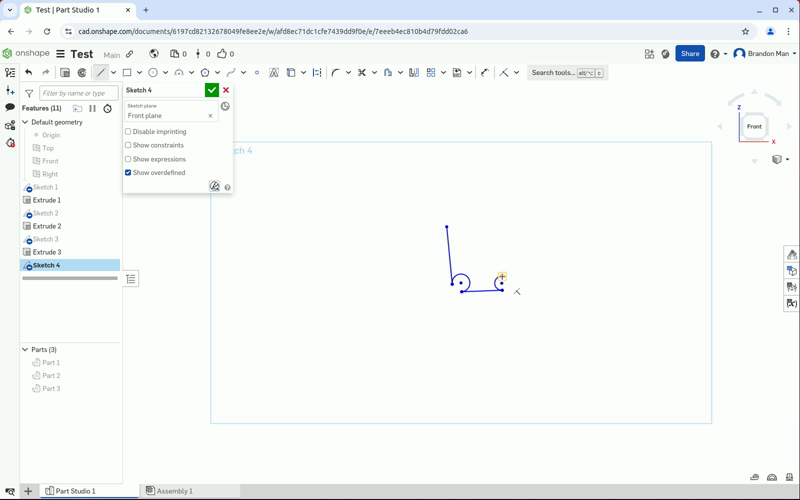
key_down(shift)
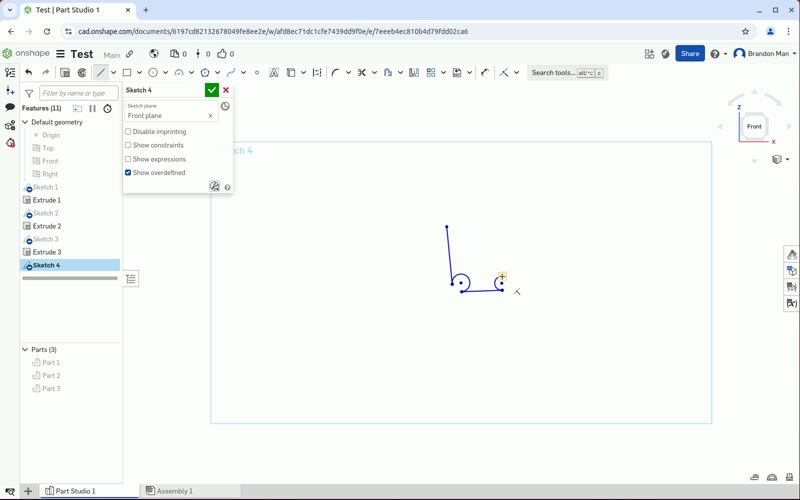
mouse_move(532, 276)
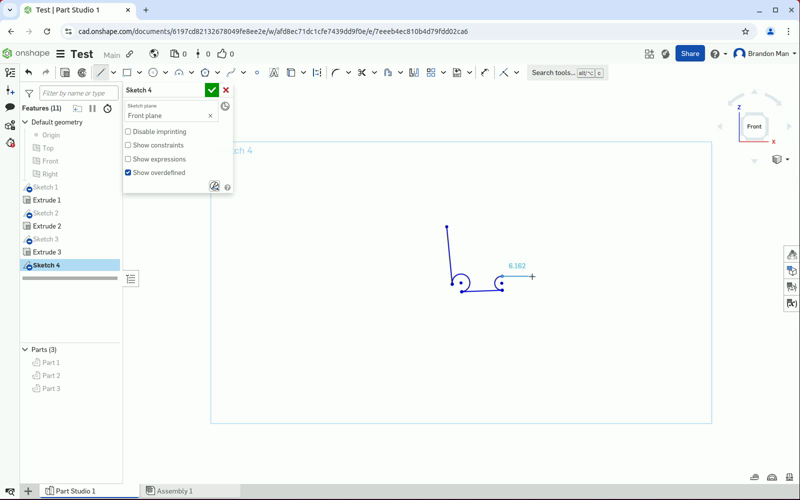
mouse_move(478, 274)
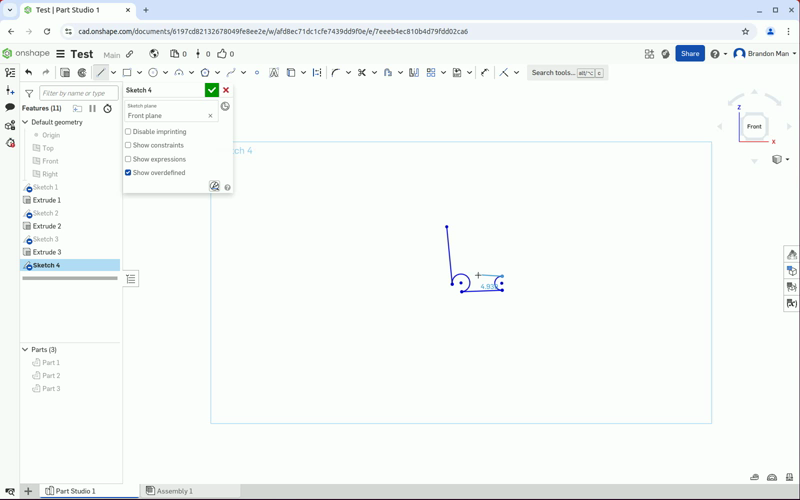
click(478, 274)
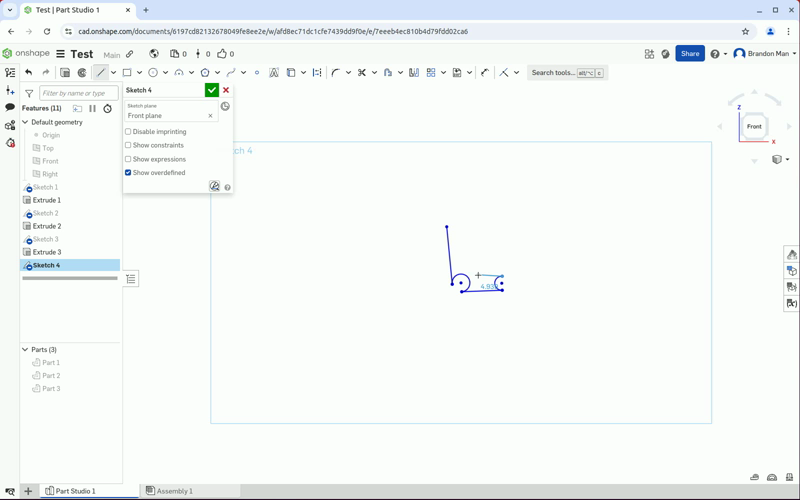
key_up(shift)
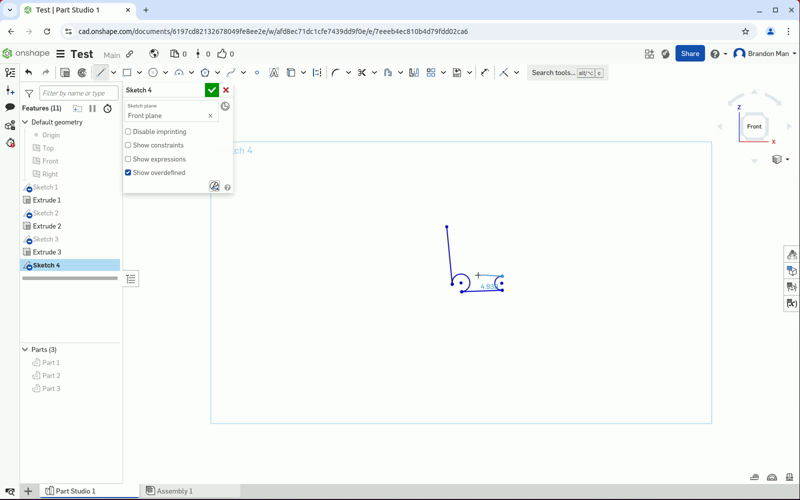
key(esc)
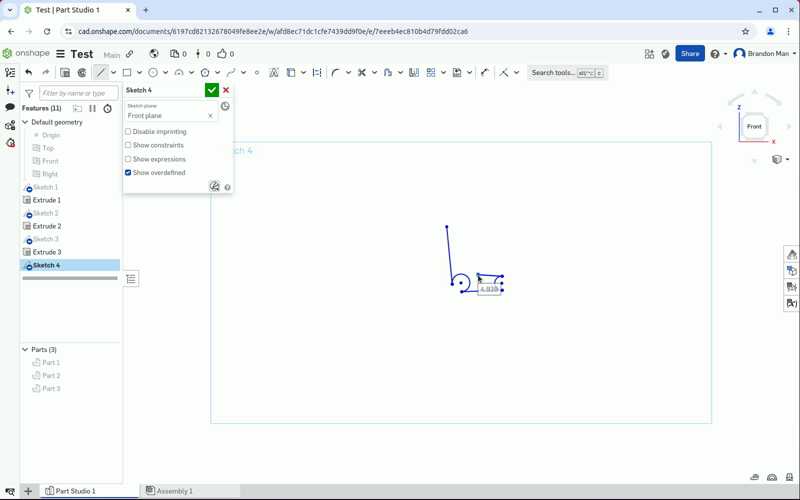
key(a)
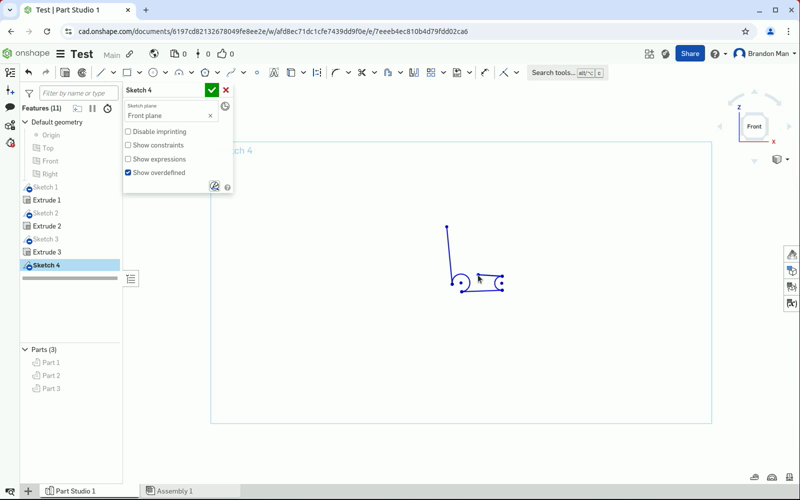
mouse_move(478, 274)
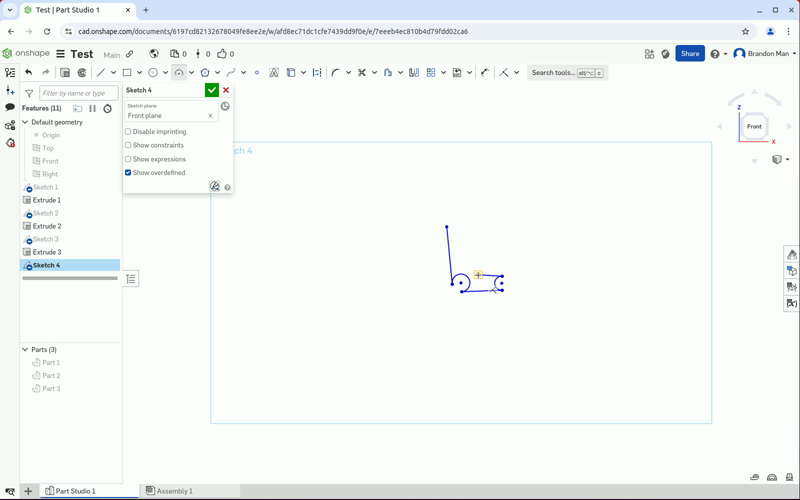
click(478, 274)
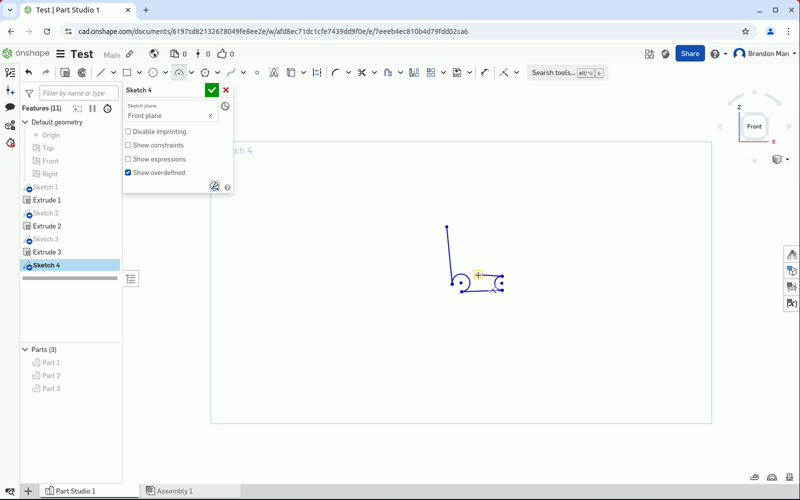
key_down(shift)
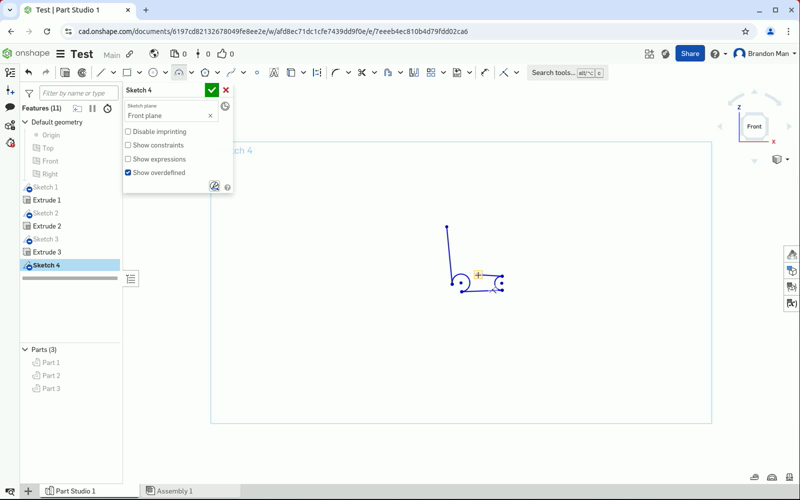
mouse_move(471, 267)
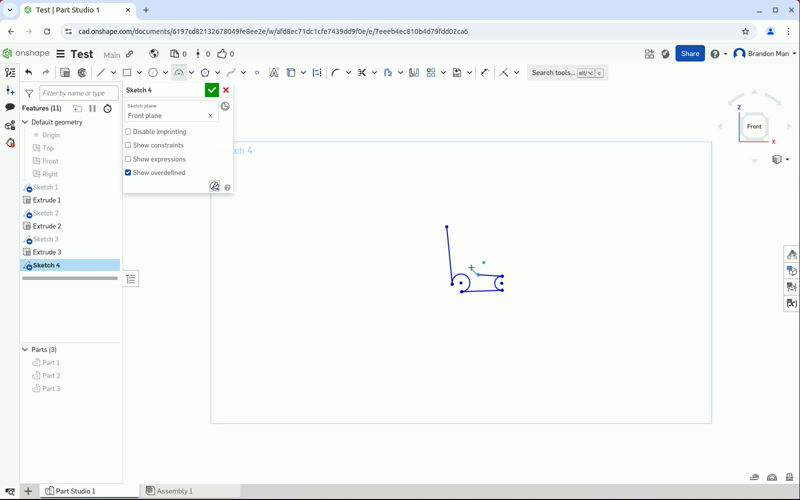
click(471, 267)
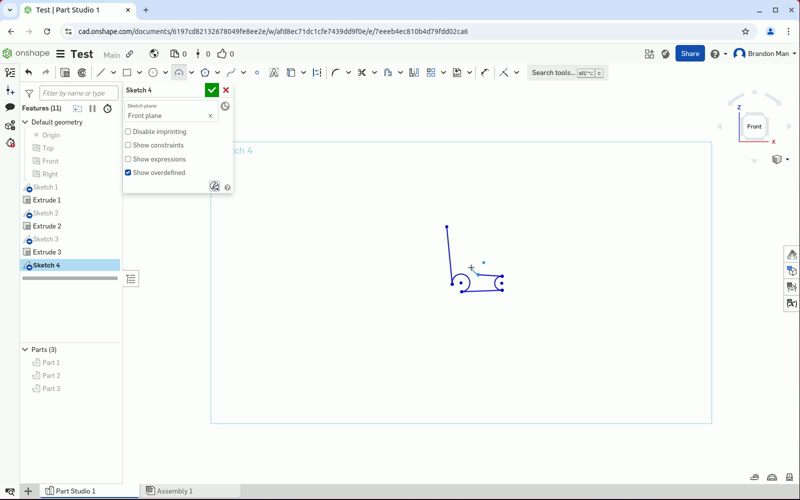
mouse_move(473, 272)
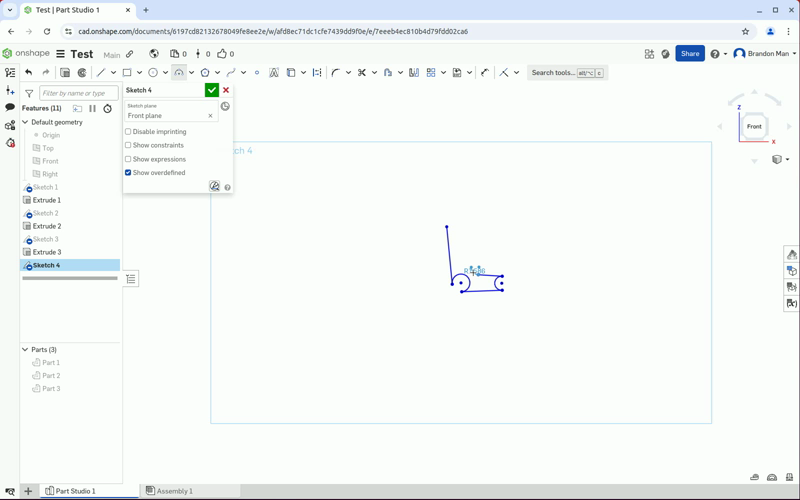
click(473, 272)
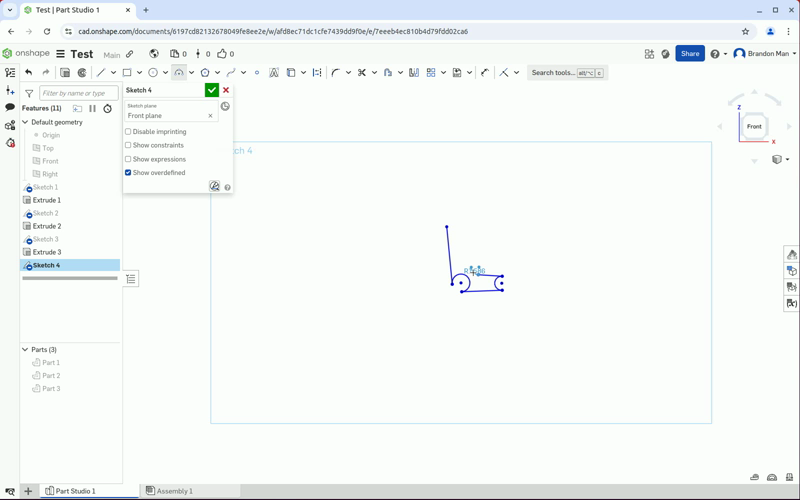
key_up(shift)
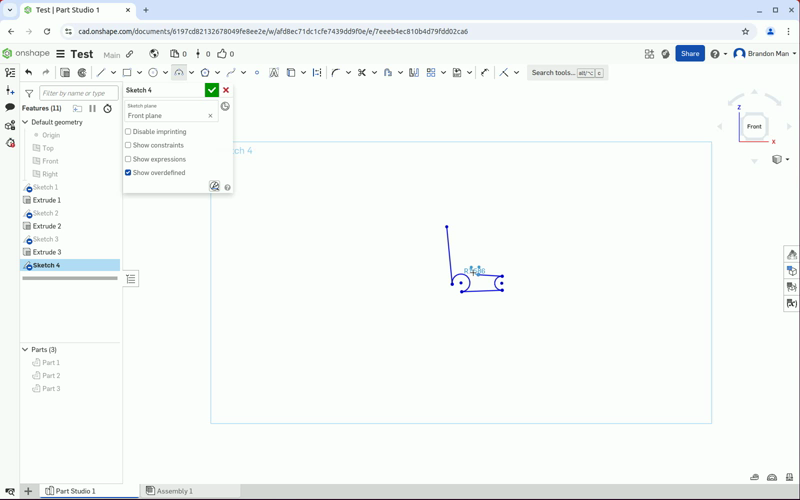
key(esc)
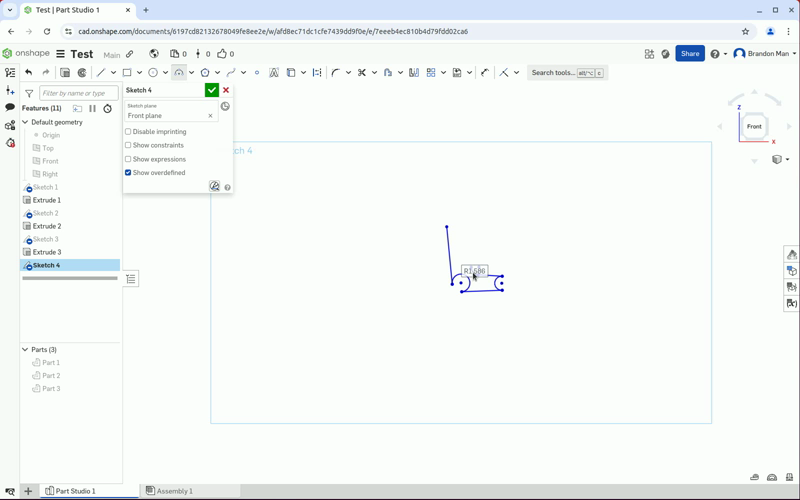
key(l)
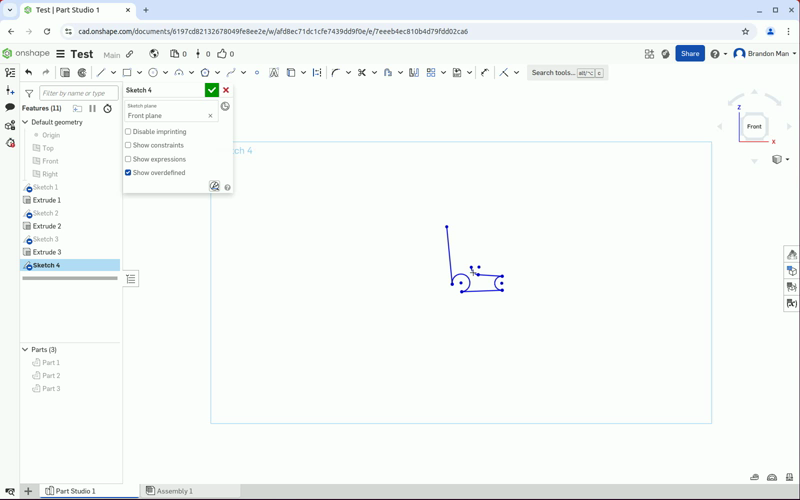
mouse_move(471, 267)
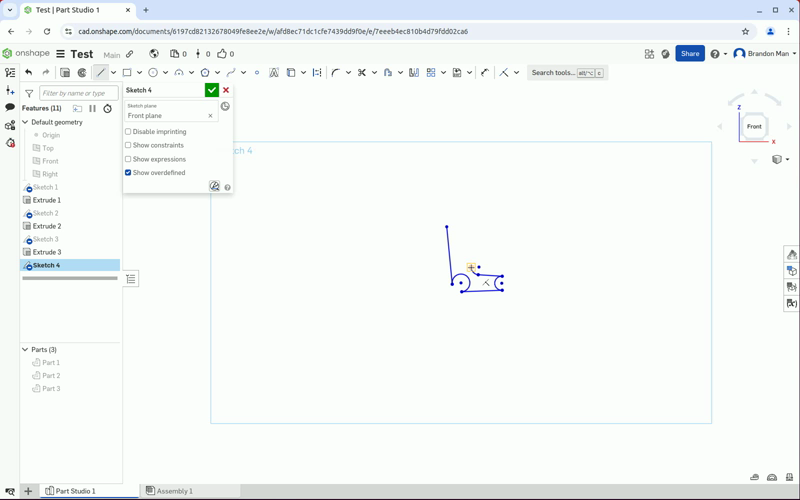
click(471, 267)
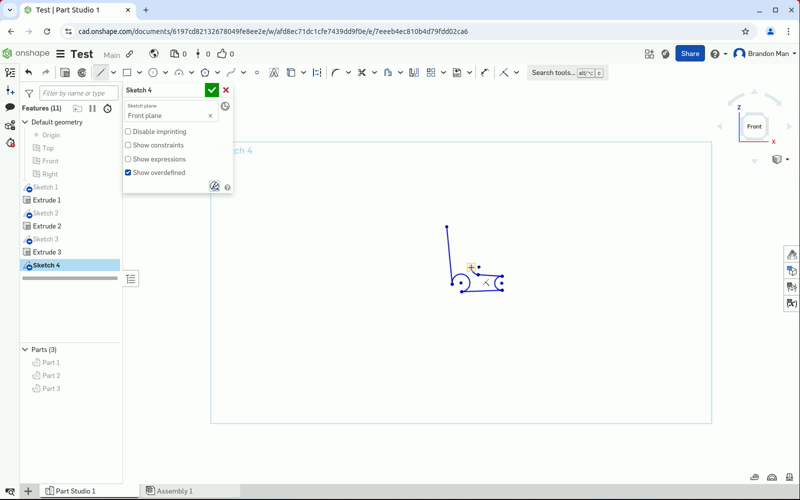
key_down(shift)
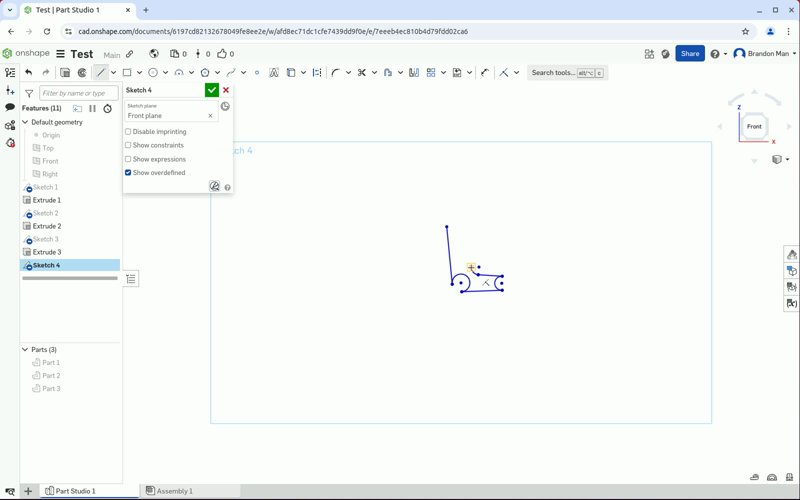
mouse_move(501, 267)
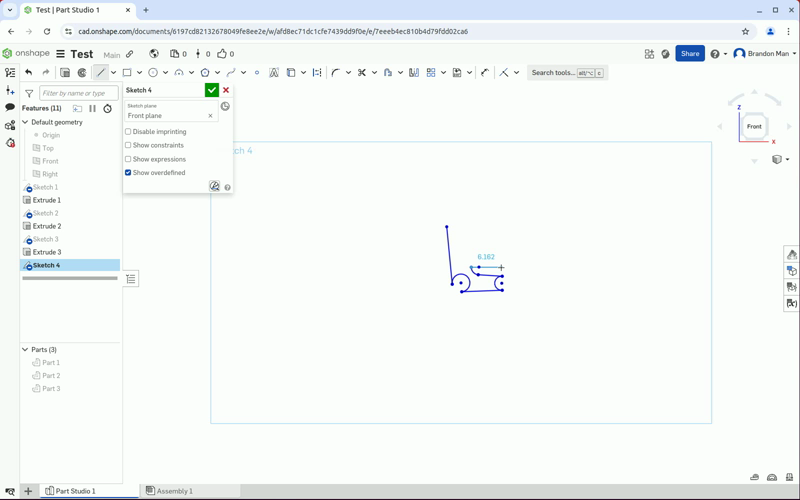
mouse_move(475, 226)
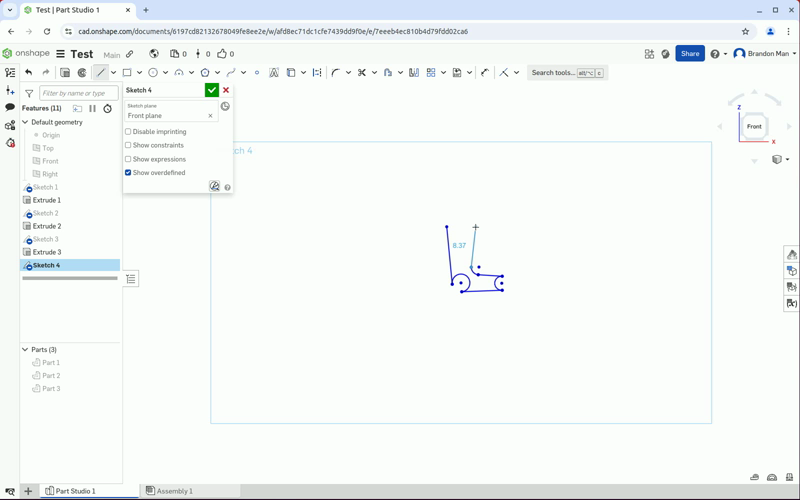
click(475, 226)
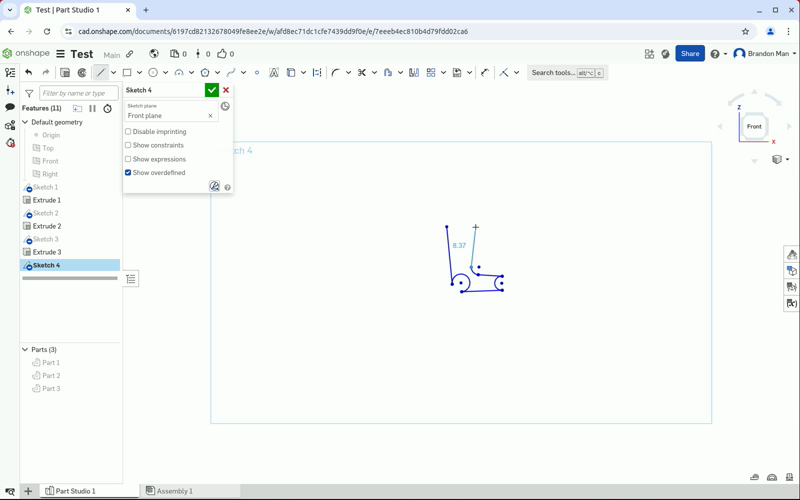
key_up(shift)
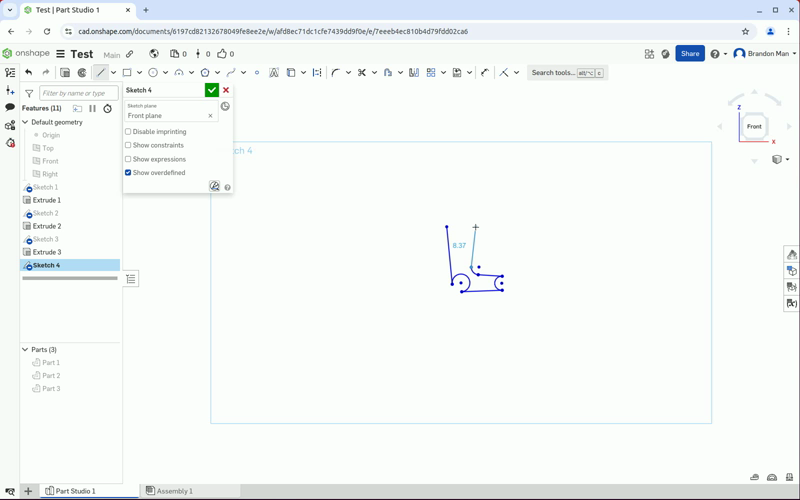
key(esc)
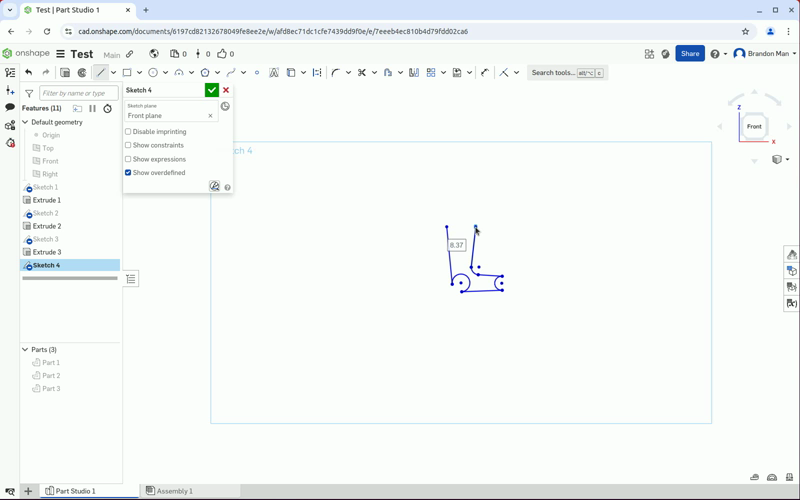
key(a)
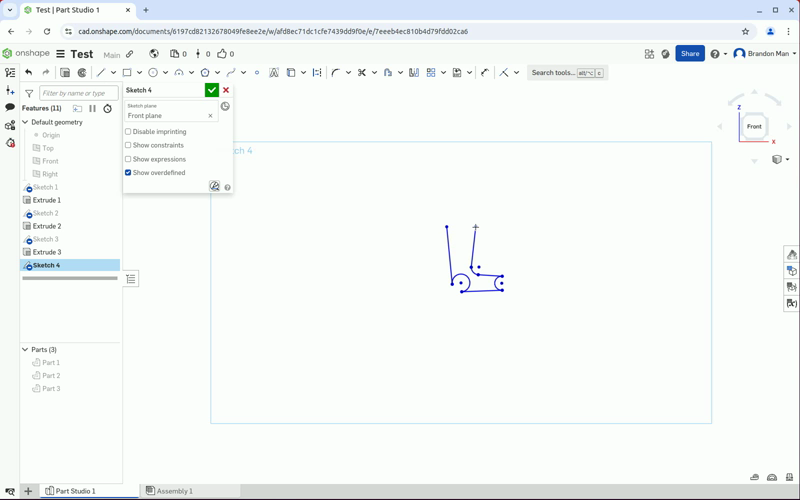
mouse_move(475, 226)
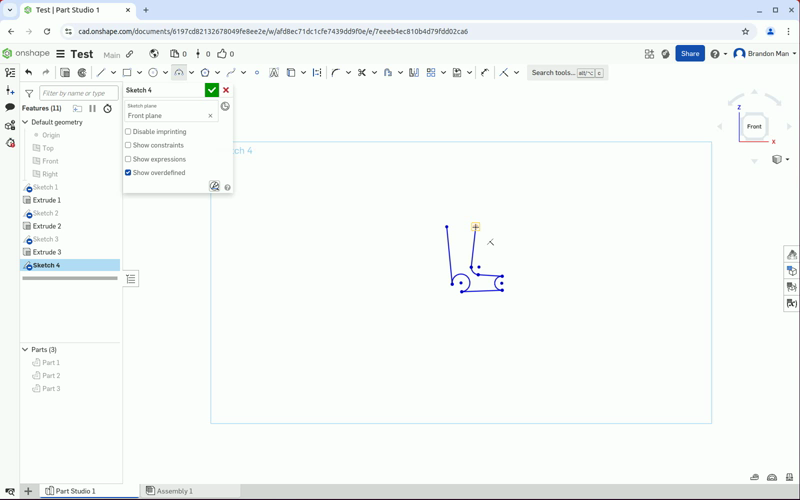
click(475, 226)
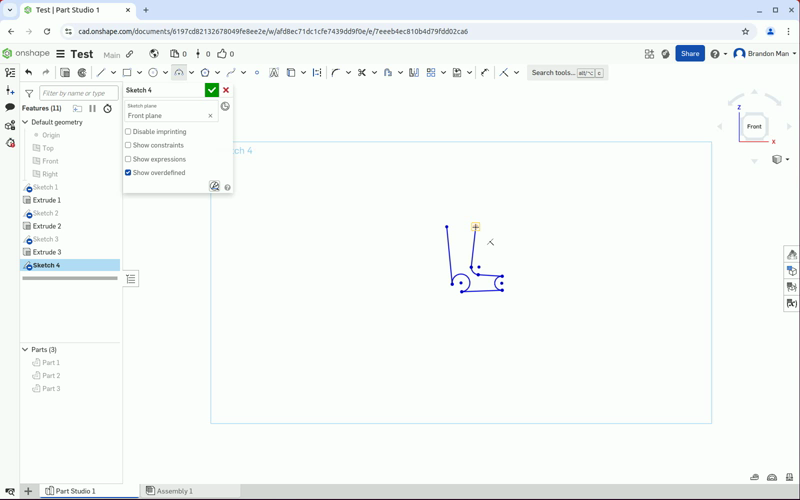
mouse_move(446, 226)
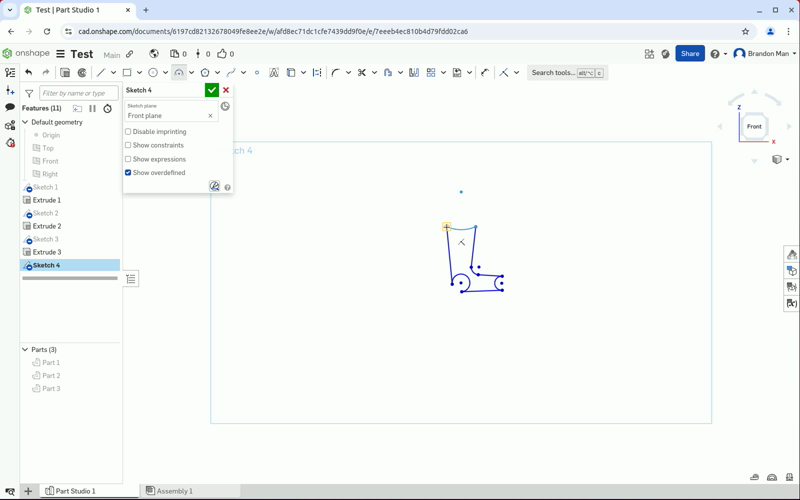
click(446, 226)
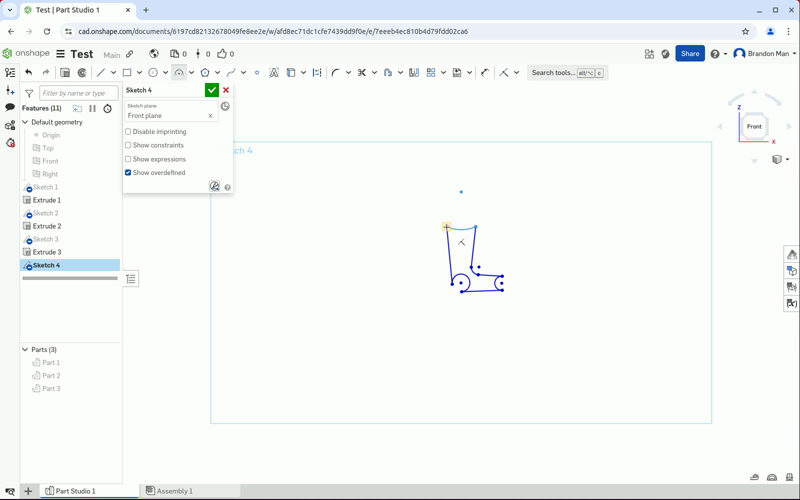
key_down(shift)
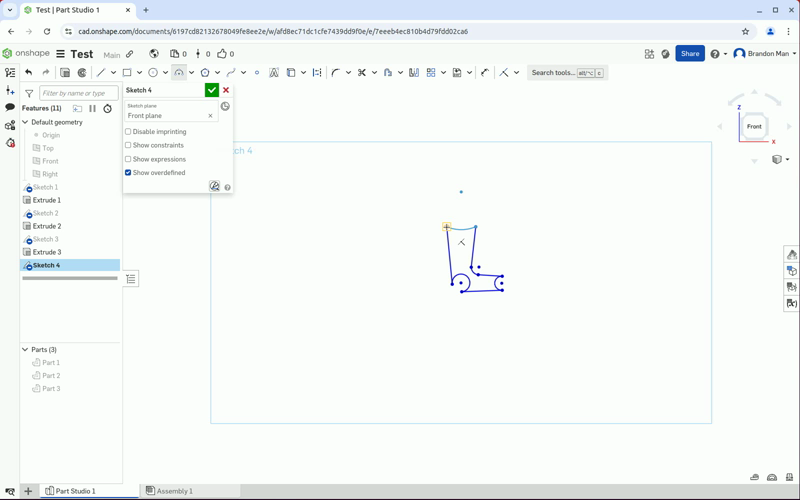
mouse_move(461, 239)
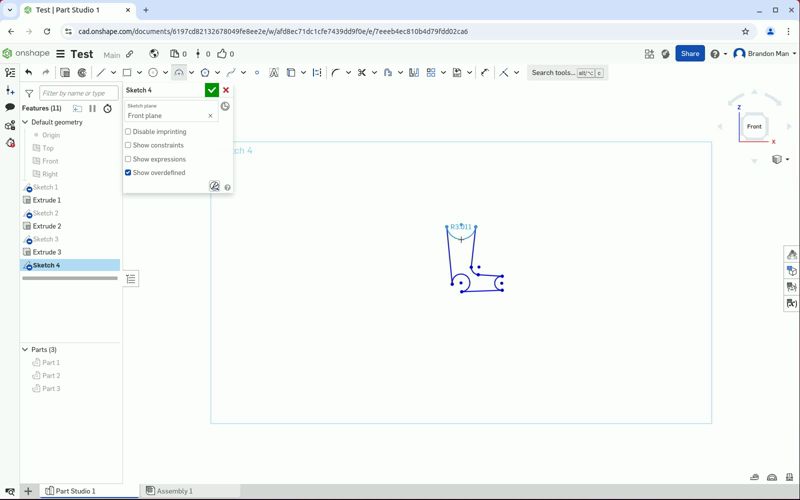
click(461, 239)
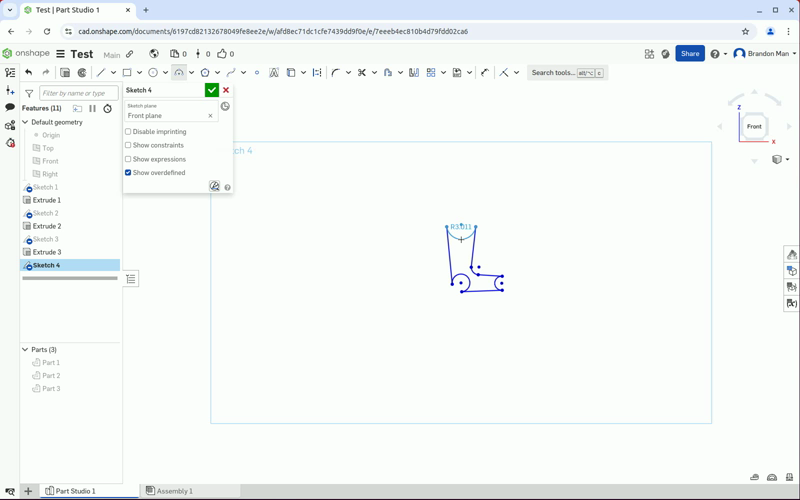
key_up(shift)
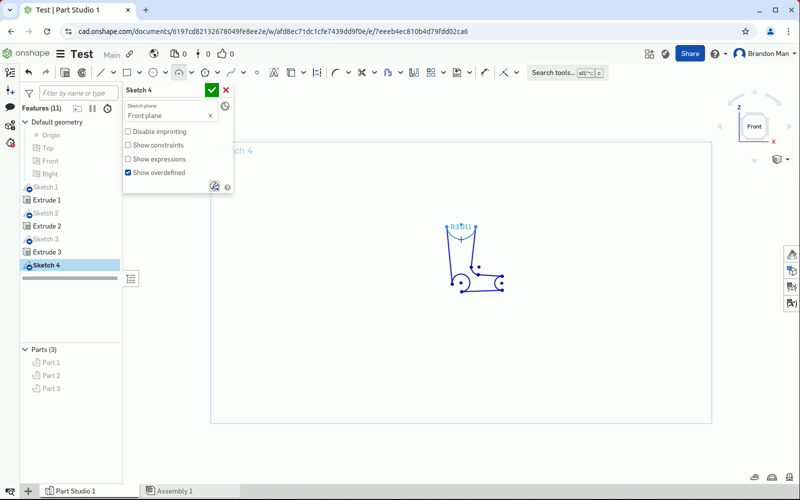
key(esc)
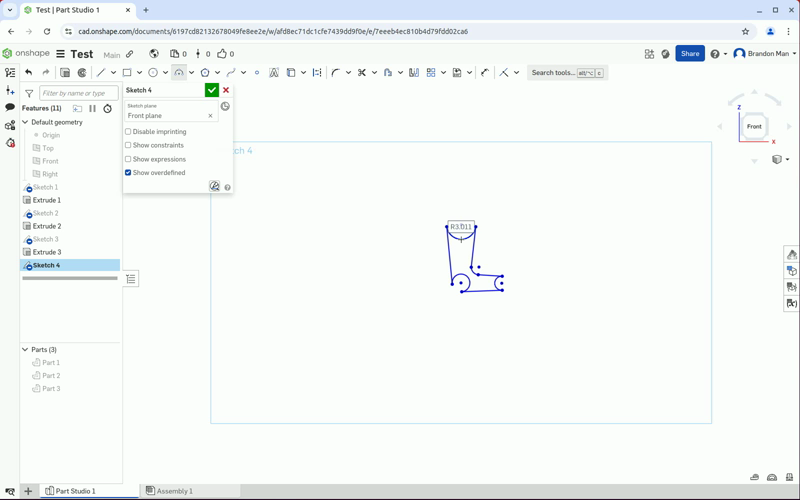
mouse_move(452, 270)
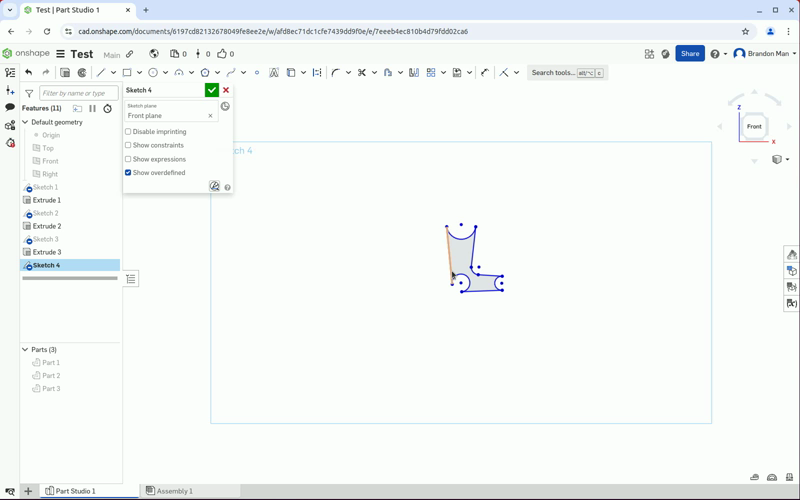
scroll(6)
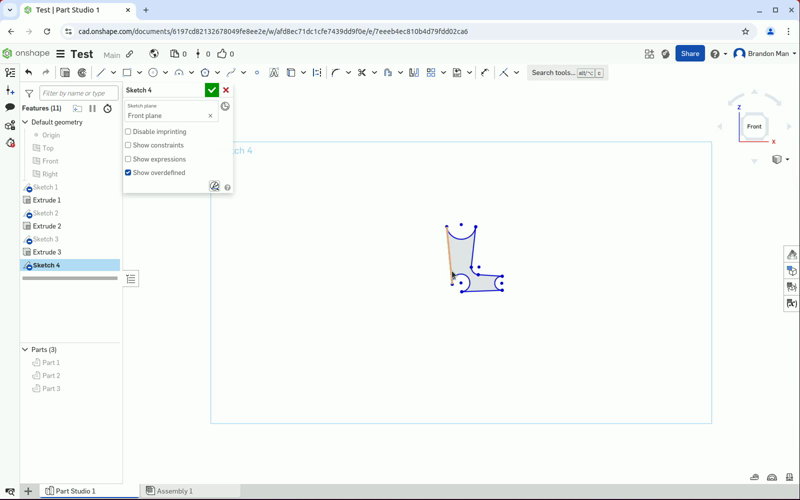
scroll(6)
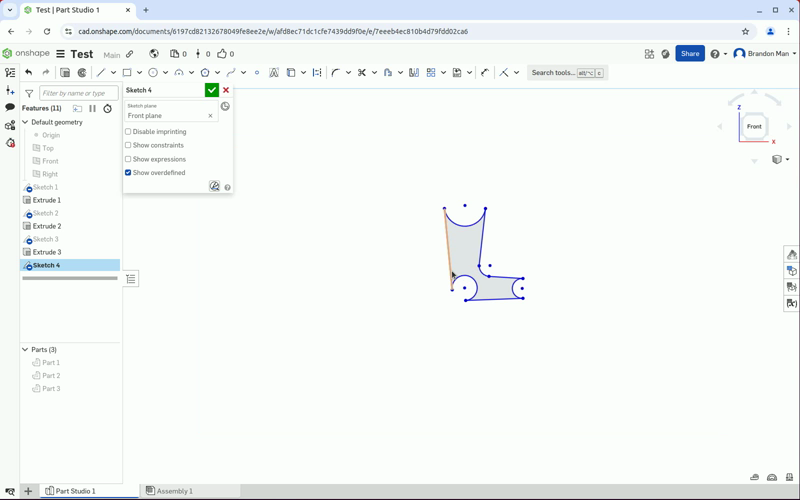
scroll(6)
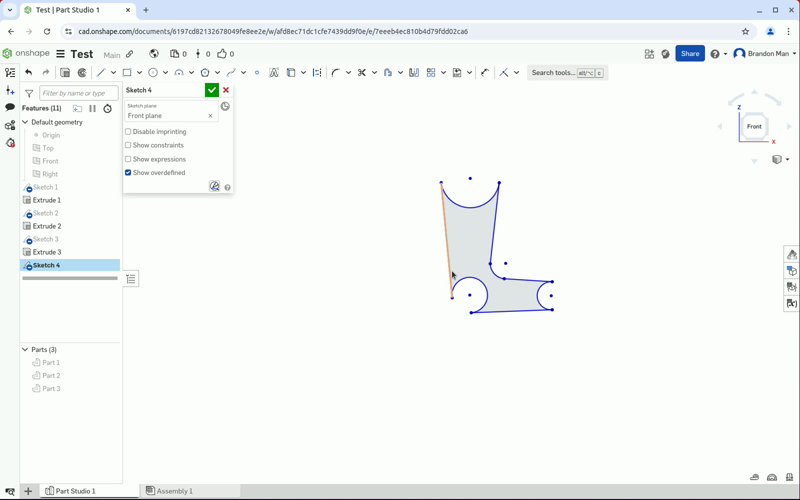
scroll(6)
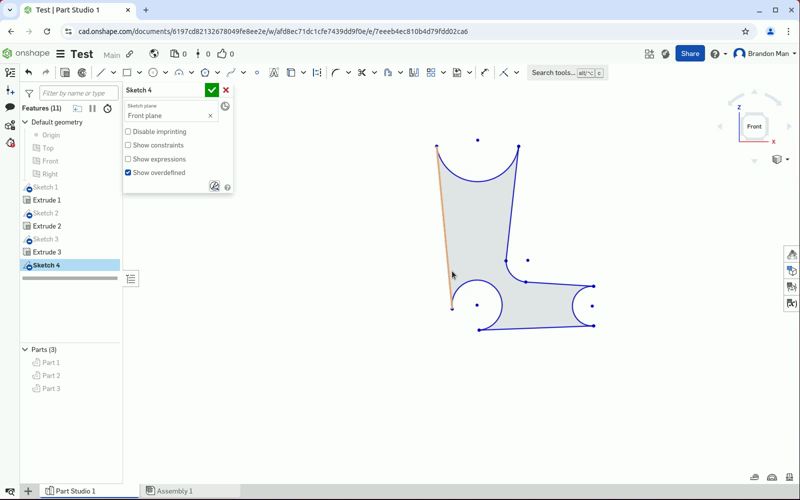
scroll(6)
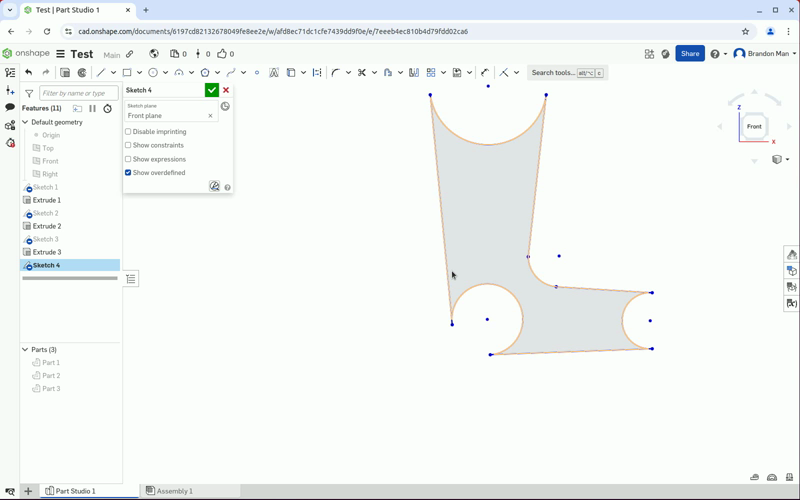
scroll(6)
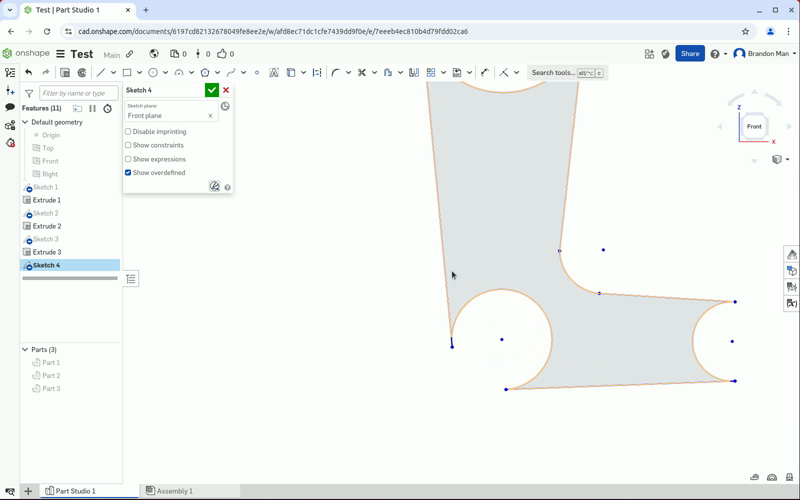
scroll(6)
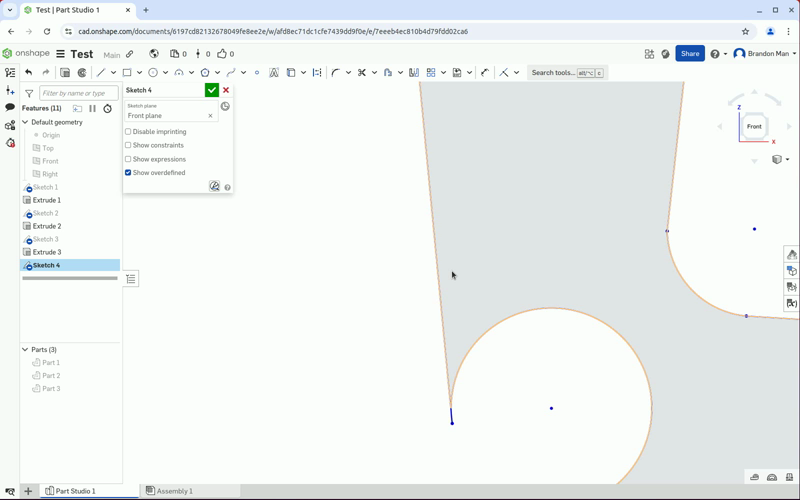
click(452, 270)
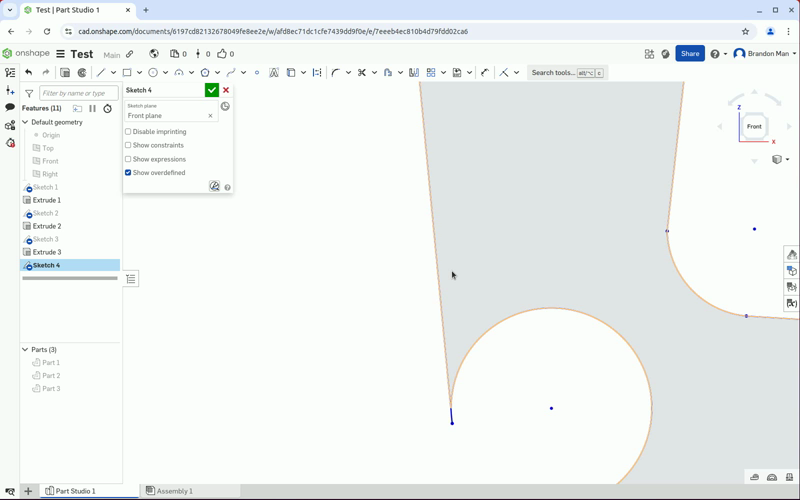
scroll(-6)
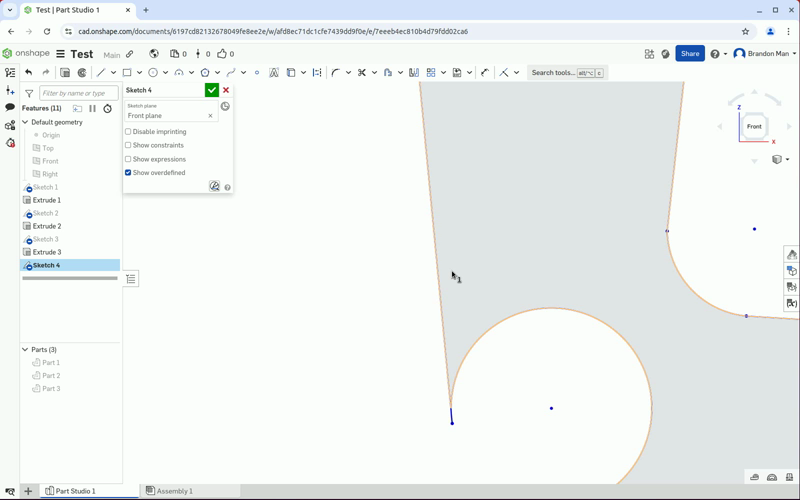
scroll(-6)
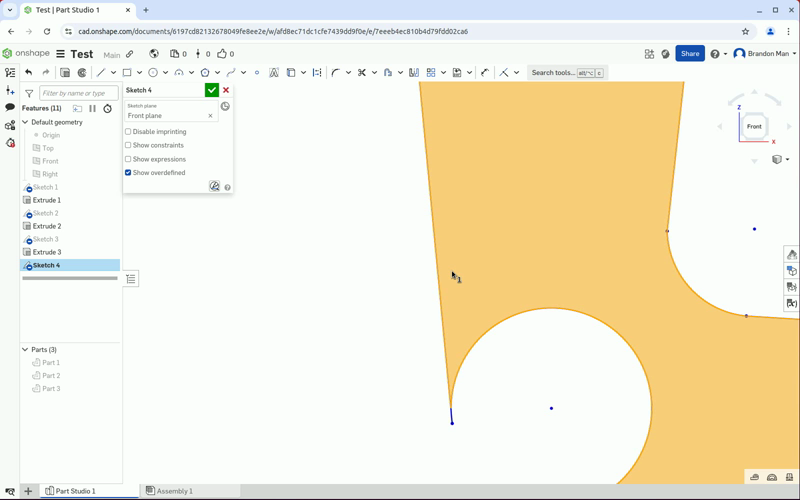
scroll(-6)
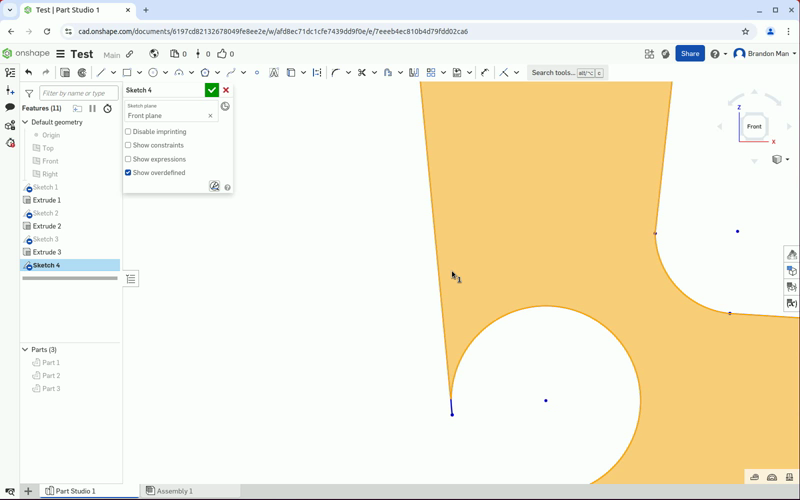
scroll(-6)
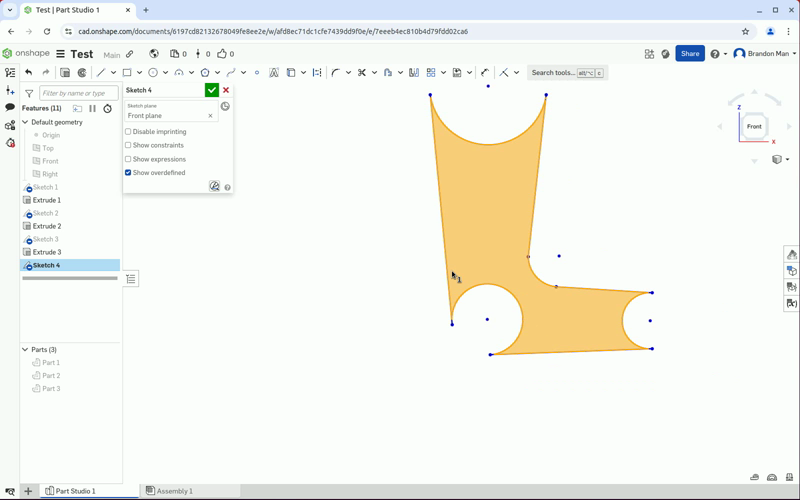
scroll(-6)
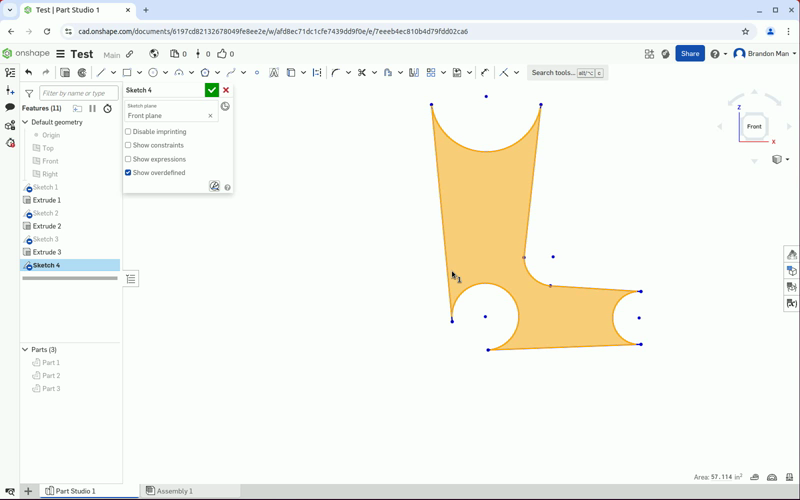
scroll(-6)
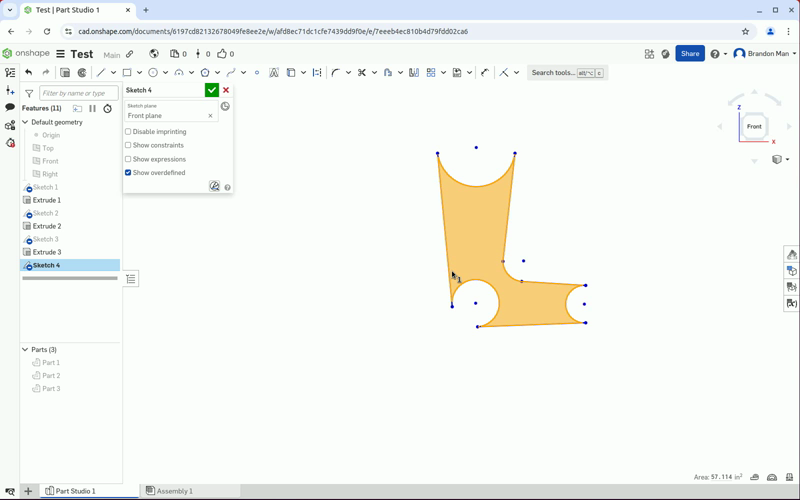
scroll(-6)
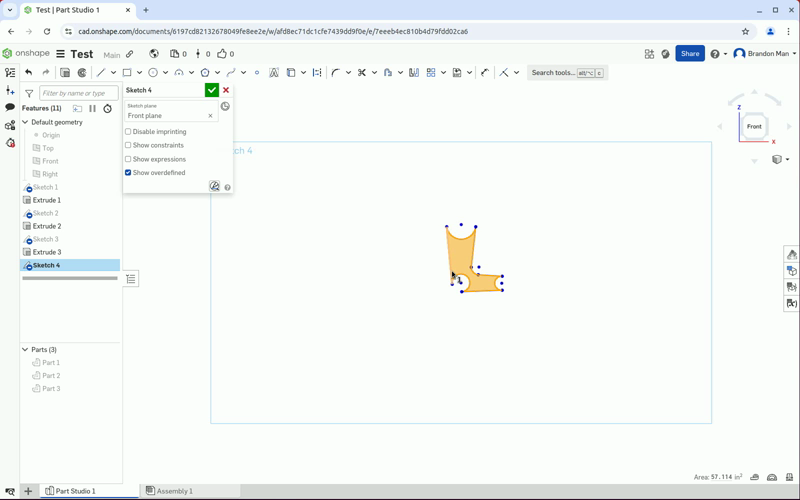
mouse_move(73, 352)
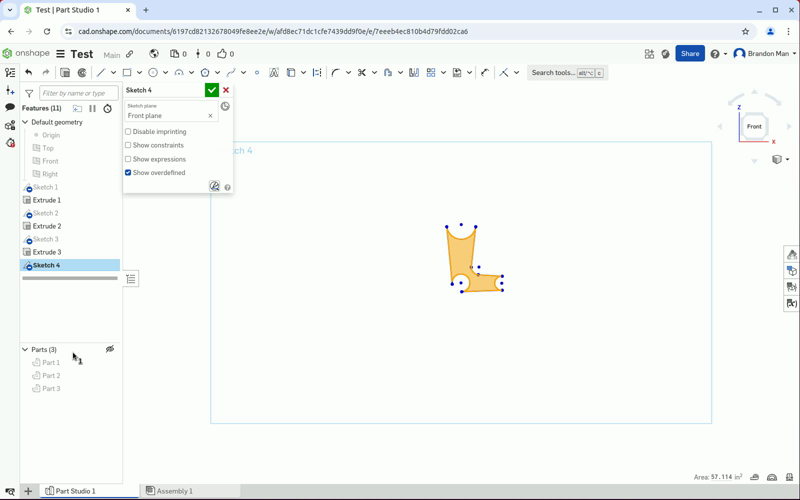
key(shift+y)
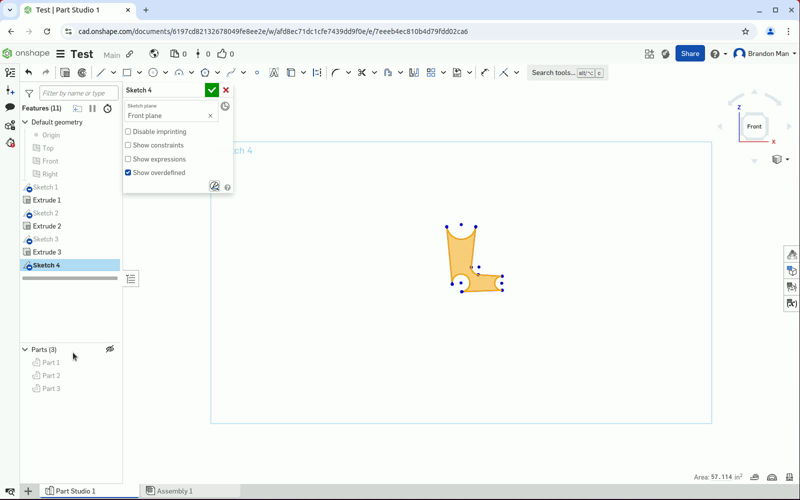
key(shift+e)
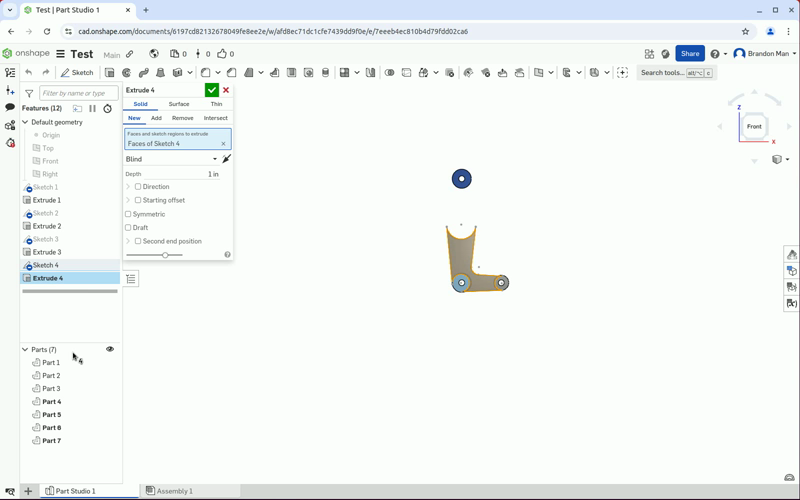
mouse_move(143, 106)
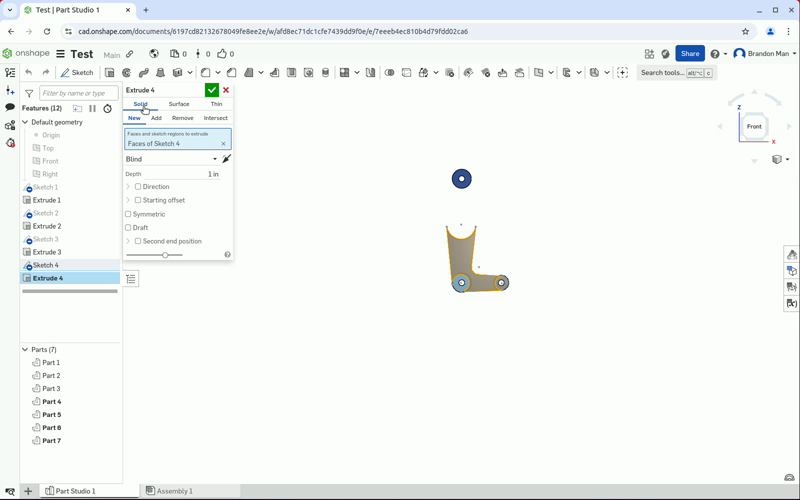
click(143, 106)
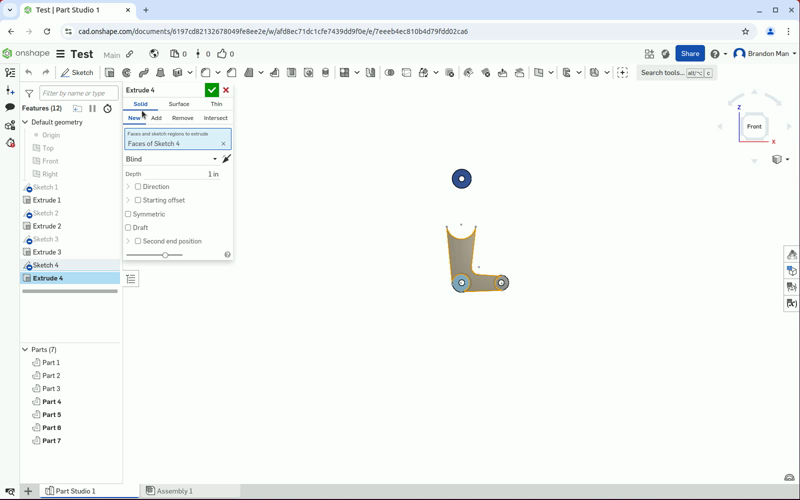
mouse_move(137, 120)
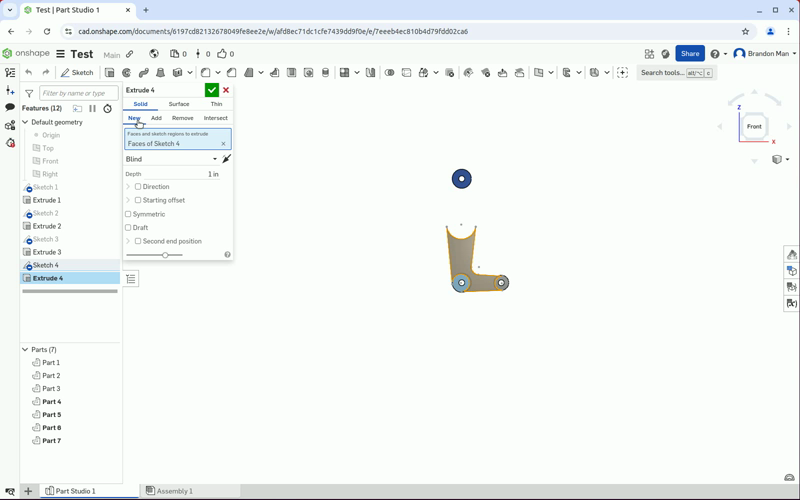
click(137, 120)
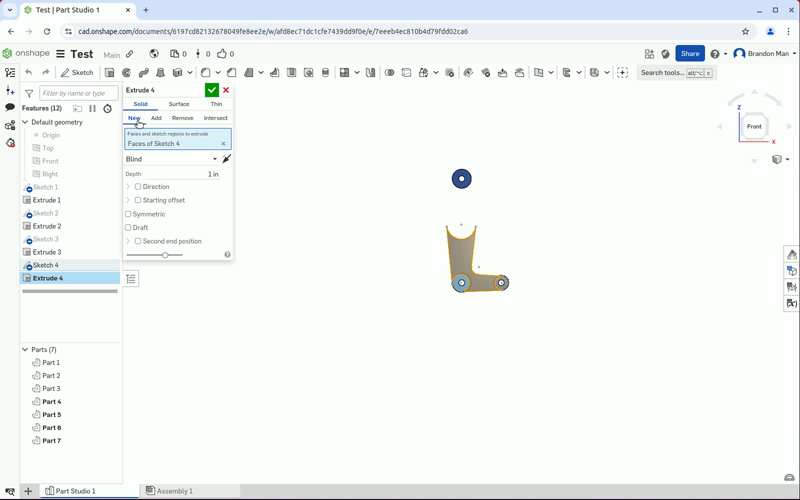
key(tab, 4)
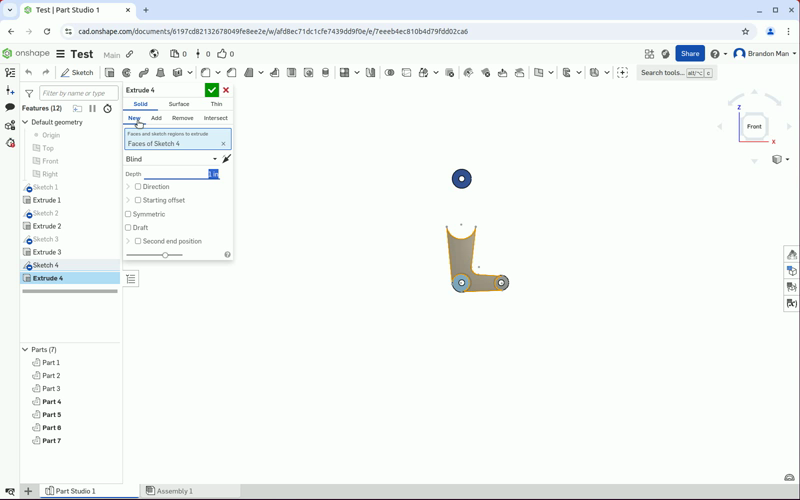
text(0.481)
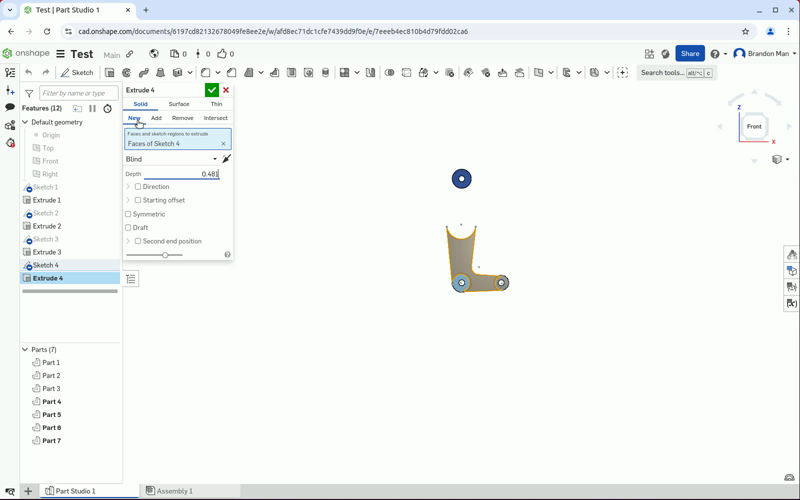
key(enter)
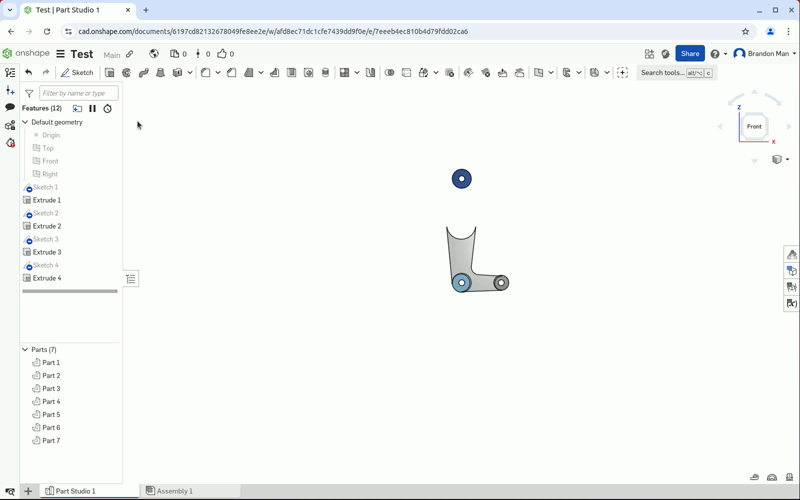
key(shift+h)
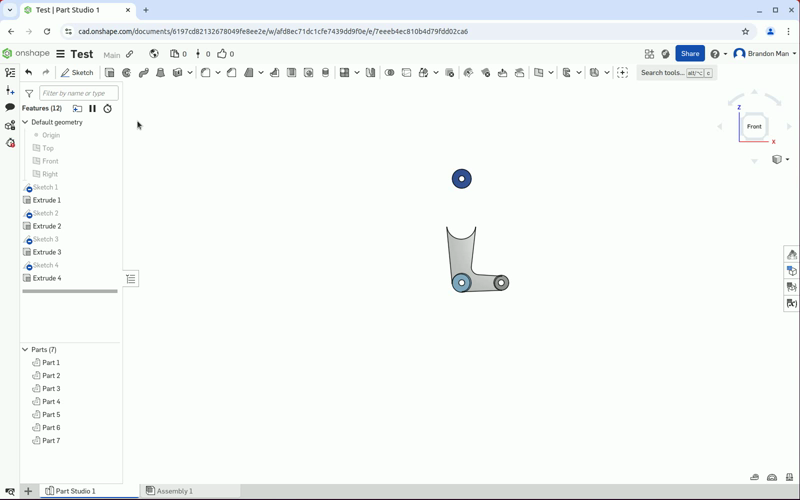
key(shift+h)
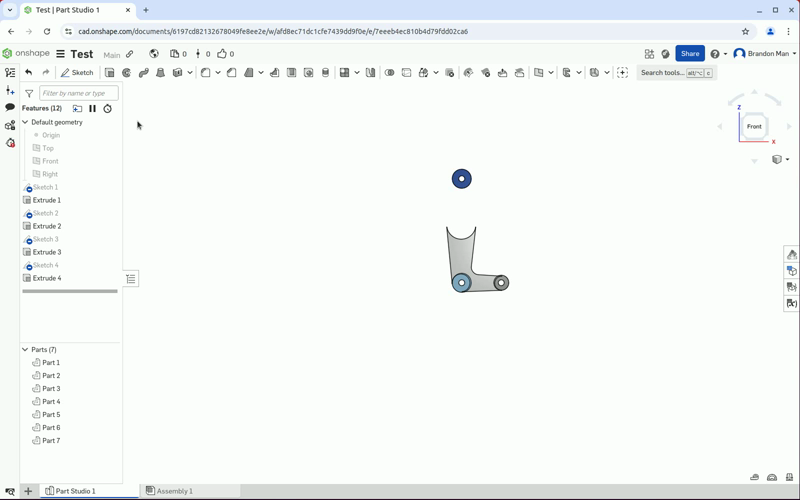
mouse_move(73, 189)
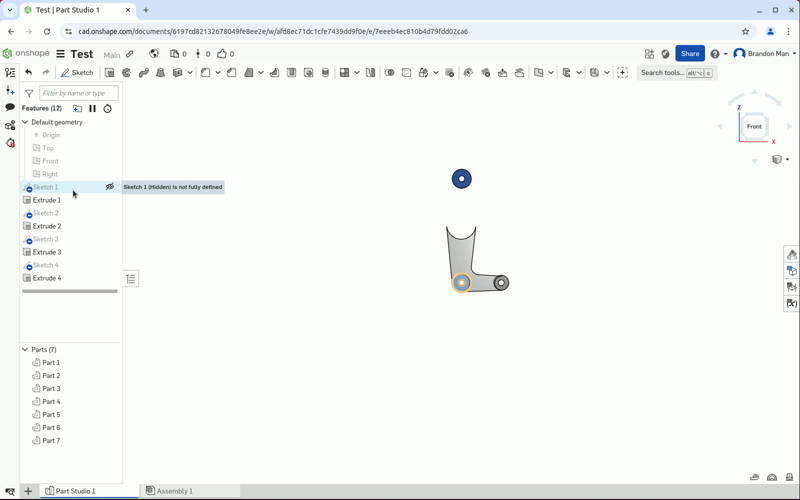
click(73, 189)
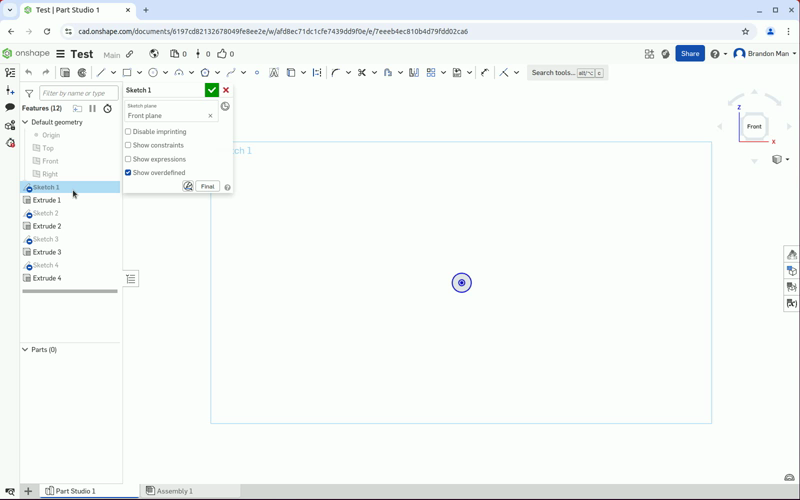
mouse_move(229, 92)
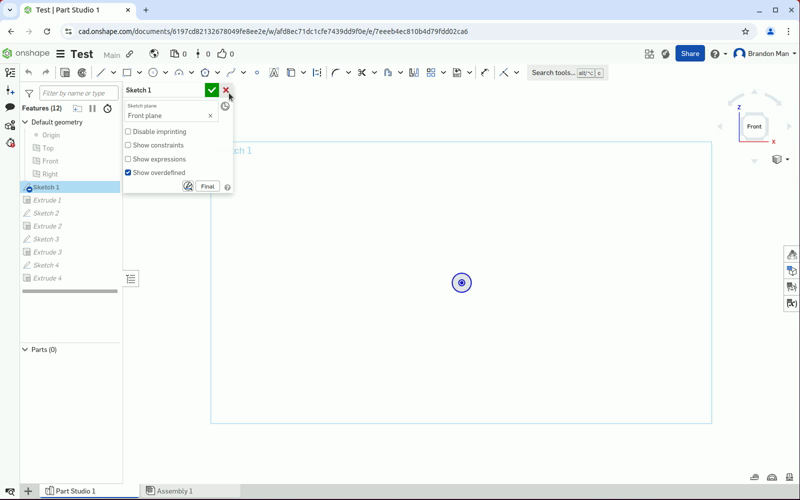
click(229, 92)
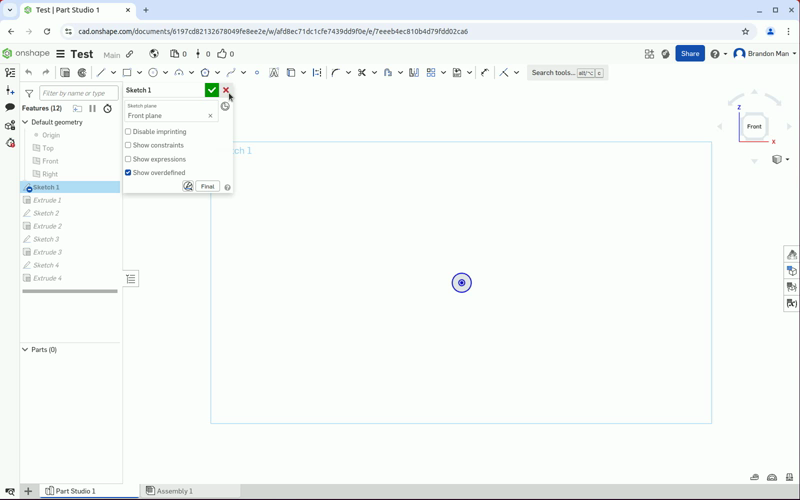
key(shift+s)
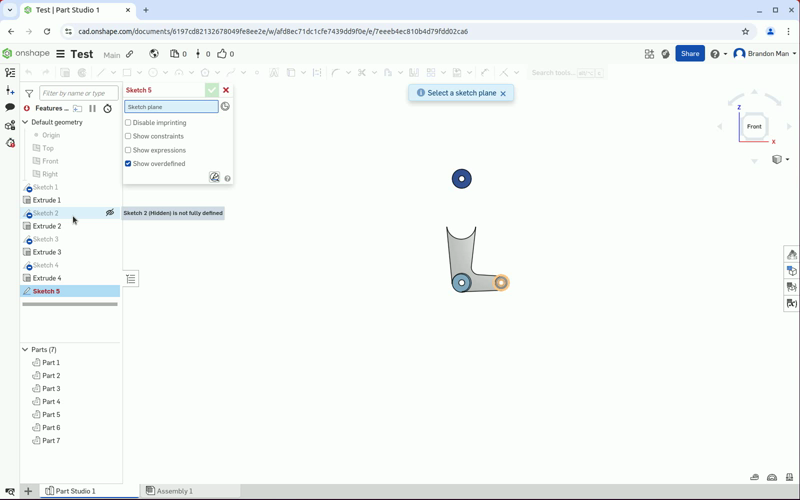
scroll(3)
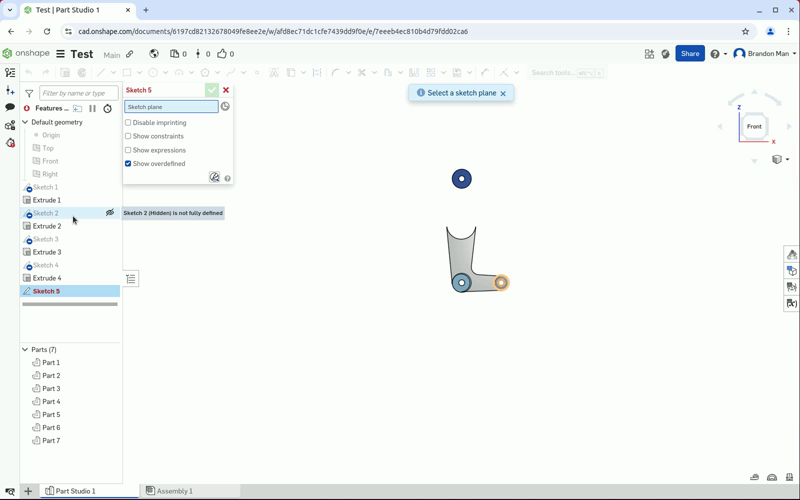
mouse_move(73, 163)
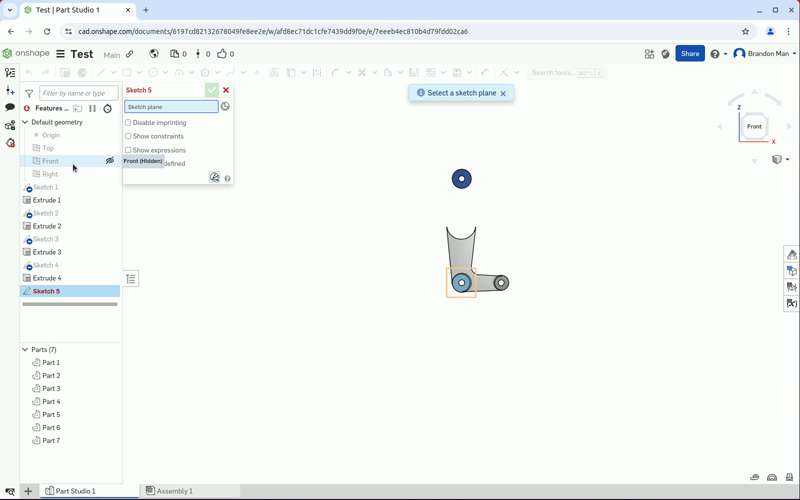
click(73, 163)
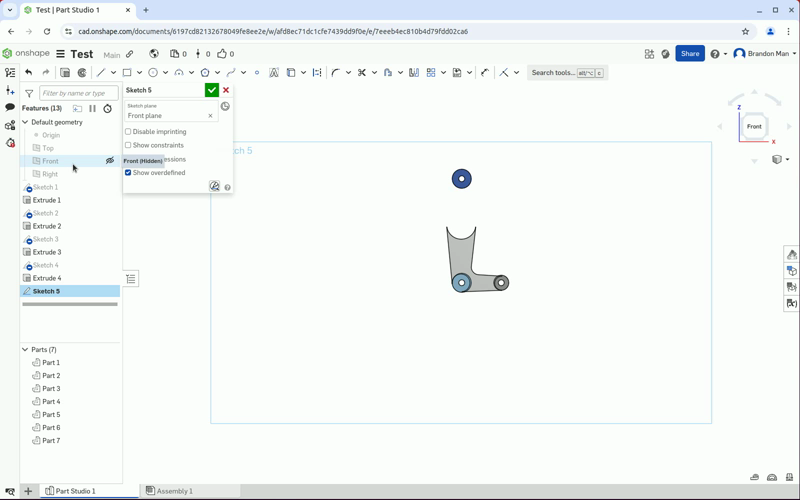
mouse_move(73, 352)
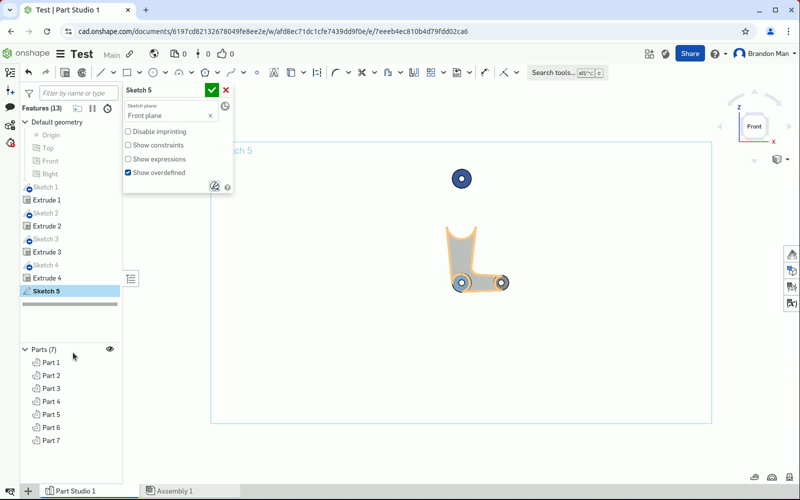
key(y)
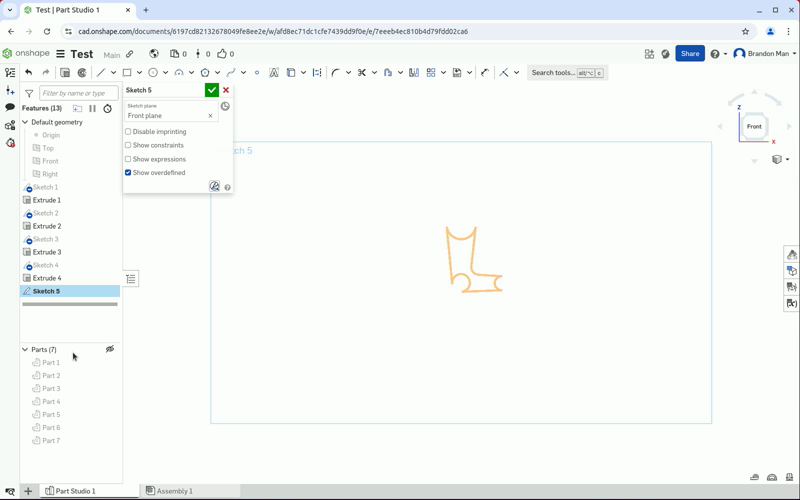
key(c)
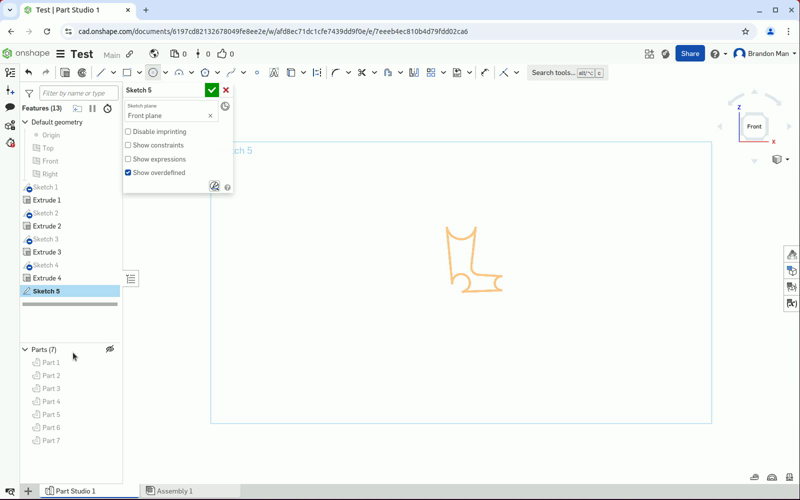
key_down(shift)
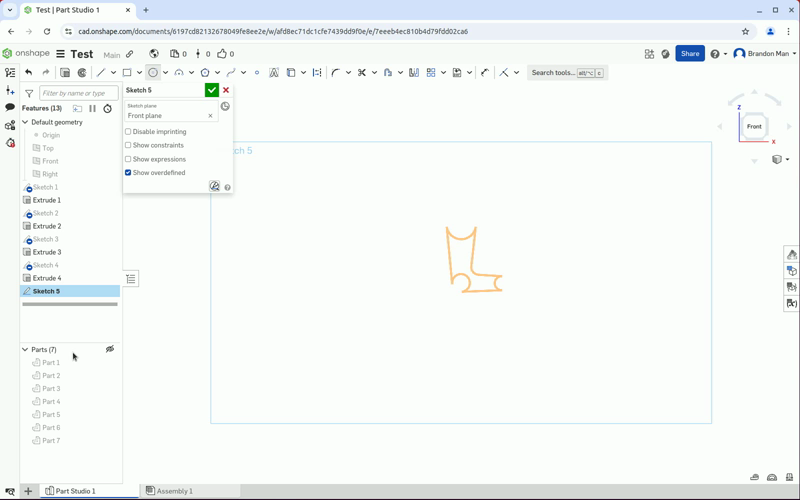
mouse_move(461, 225)
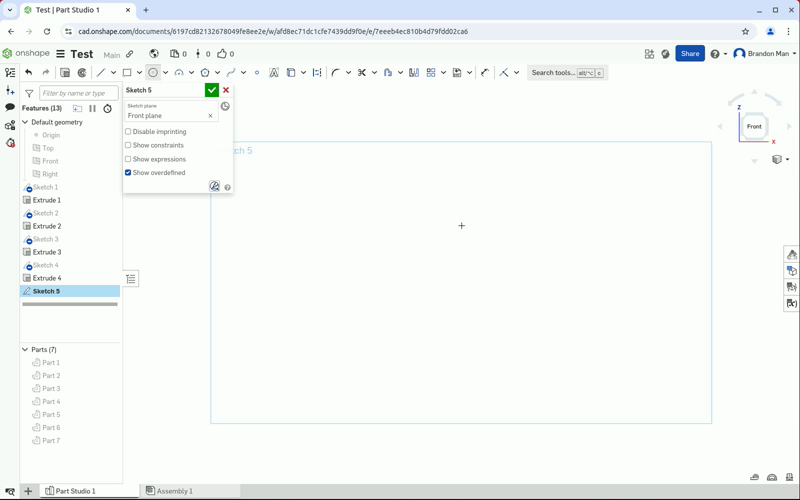
click(461, 225)
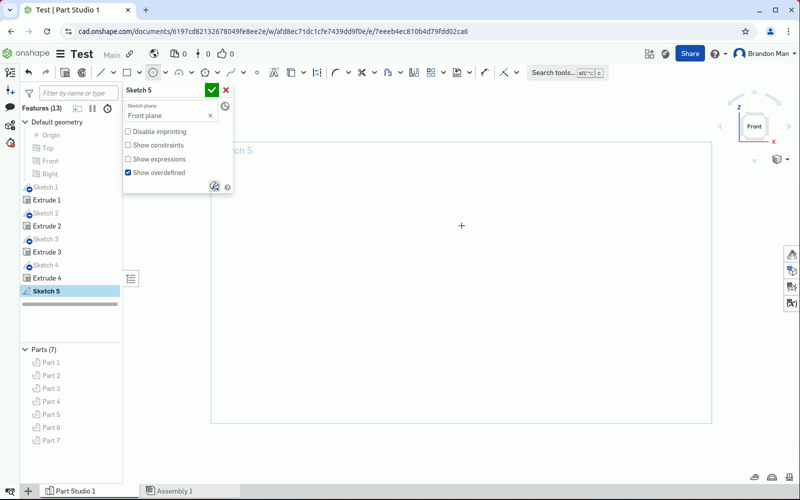
key_up(shift)
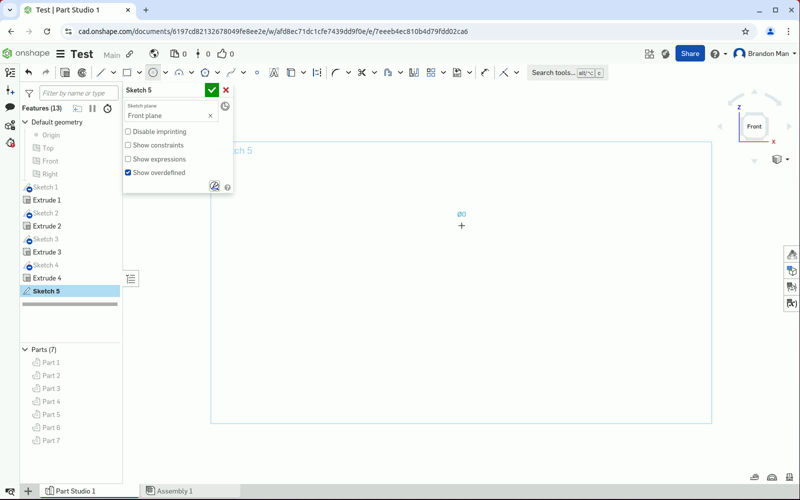
mouse_move(477, 225)
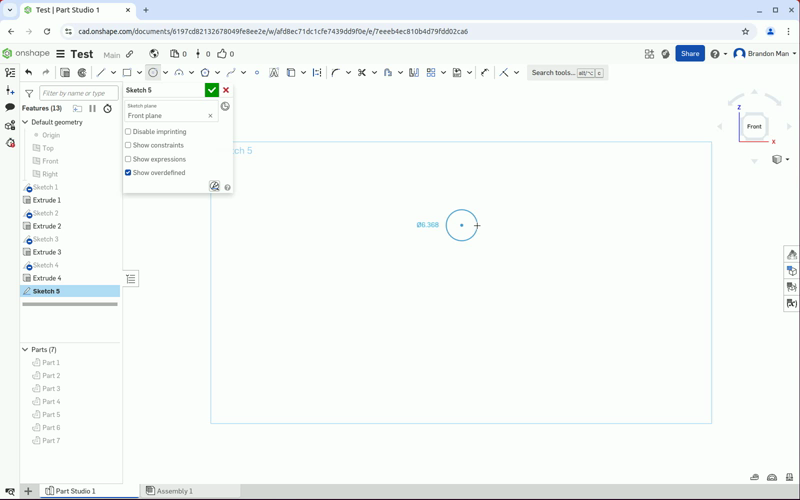
click(477, 225)
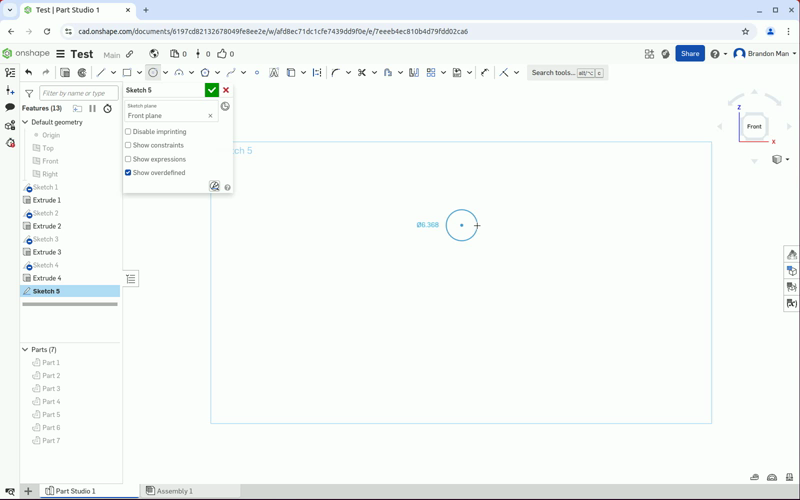
key(esc)
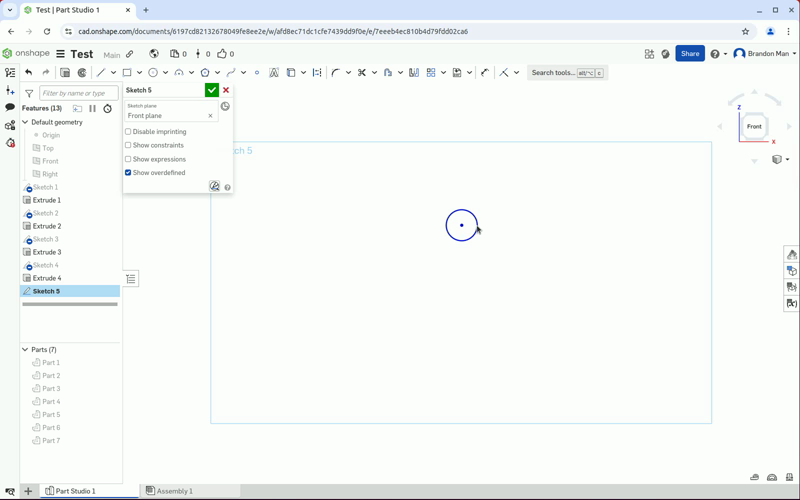
key(c)
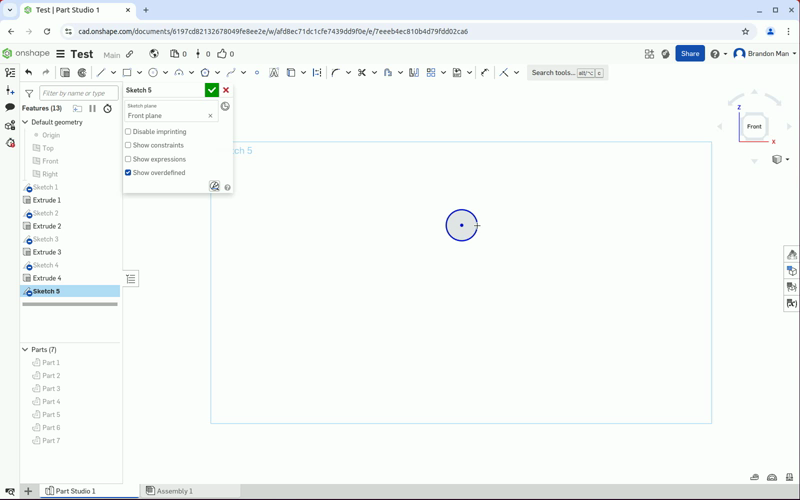
key_down(shift)
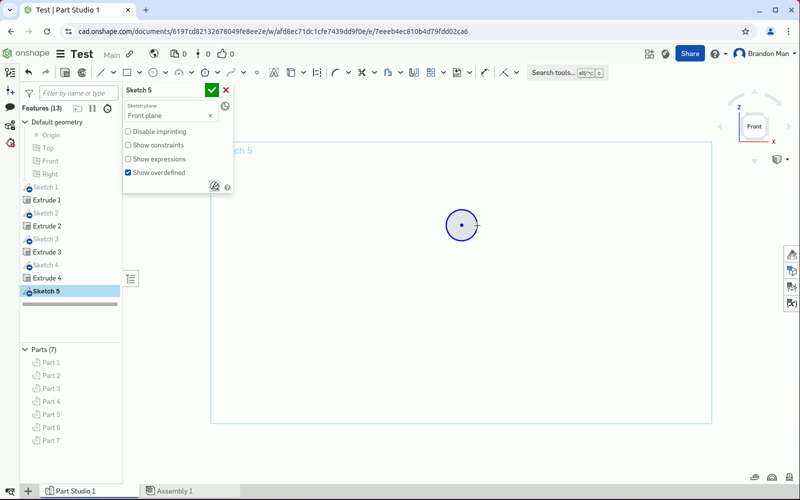
mouse_move(461, 225)
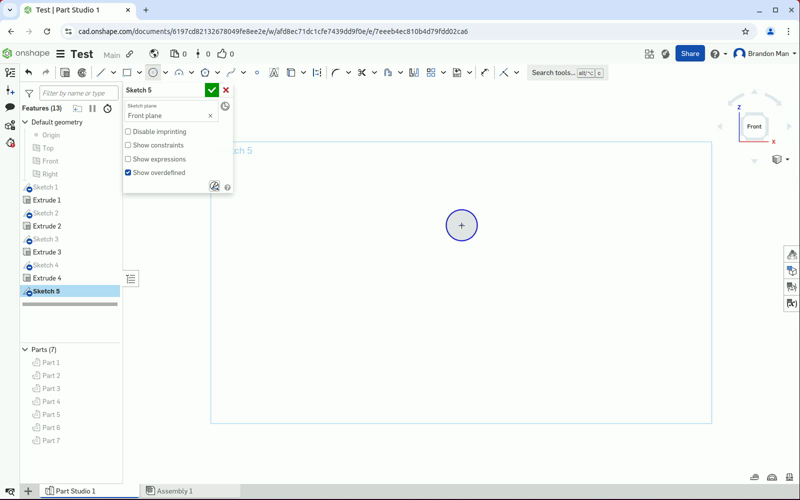
click(461, 225)
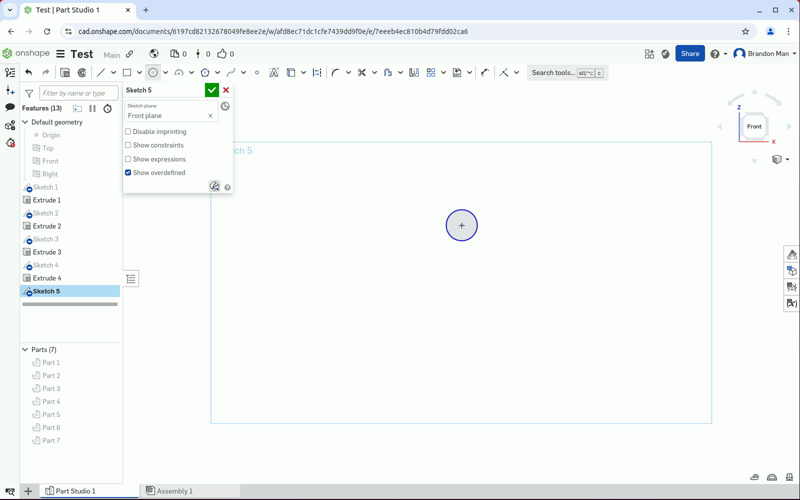
key_up(shift)
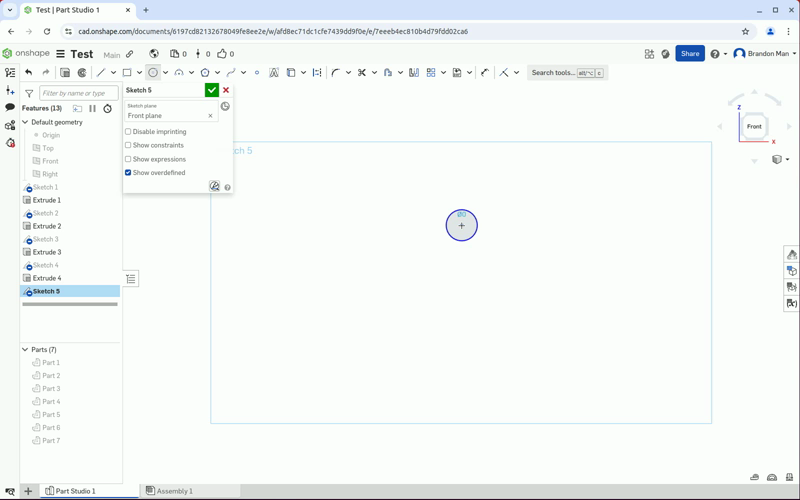
mouse_move(465, 225)
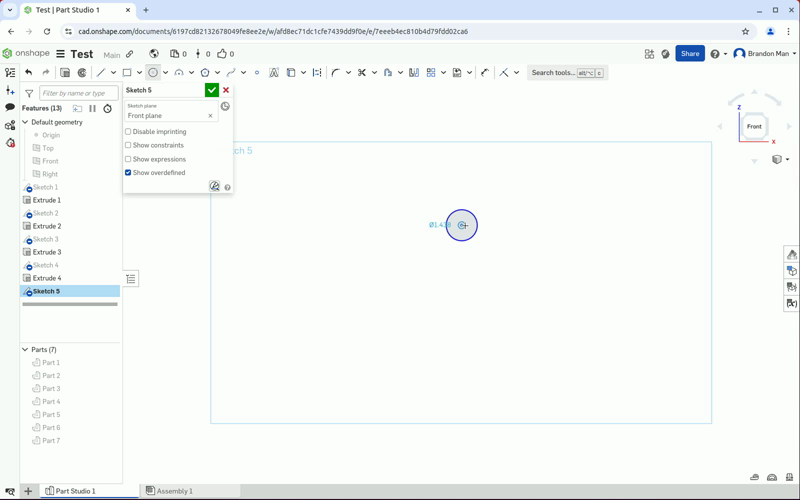
scroll(6)
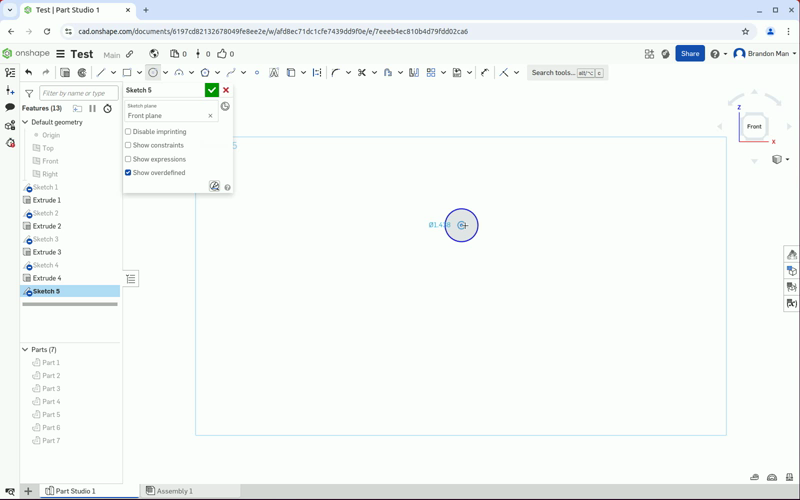
scroll(6)
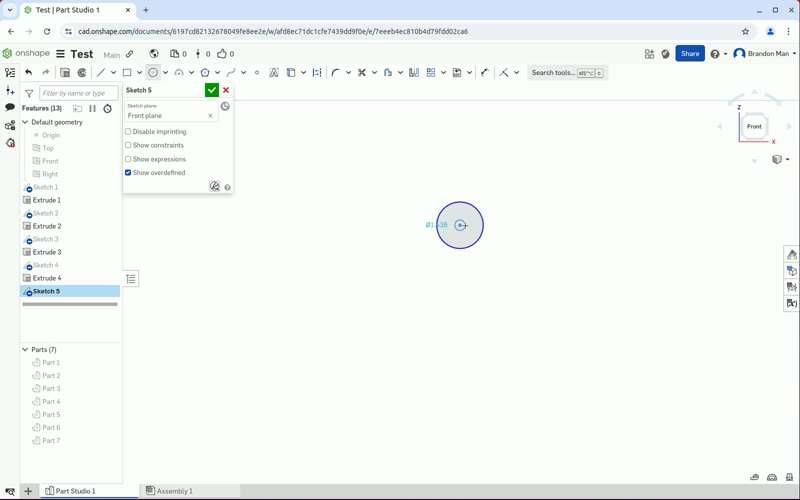
scroll(6)
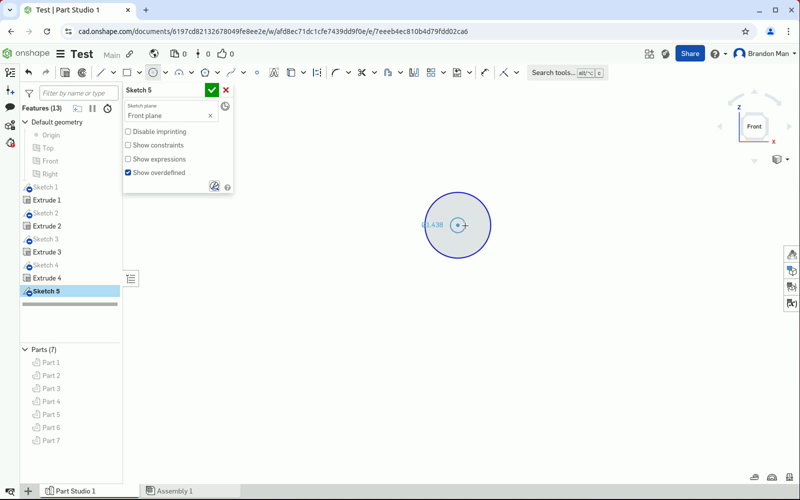
scroll(6)
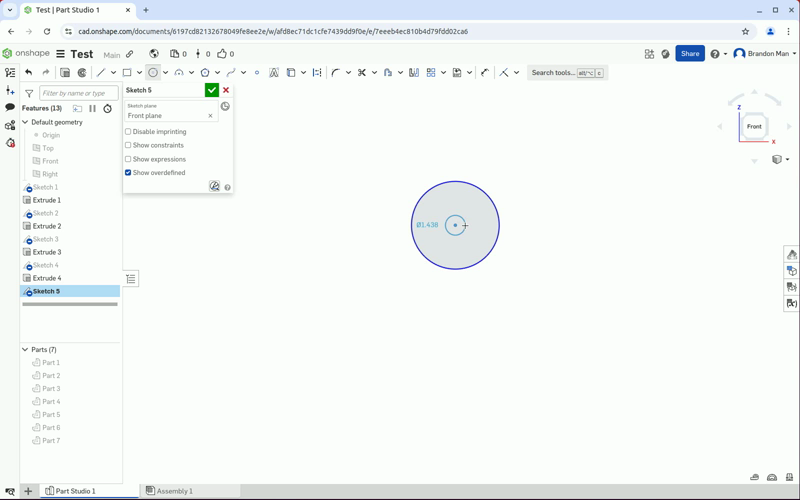
scroll(6)
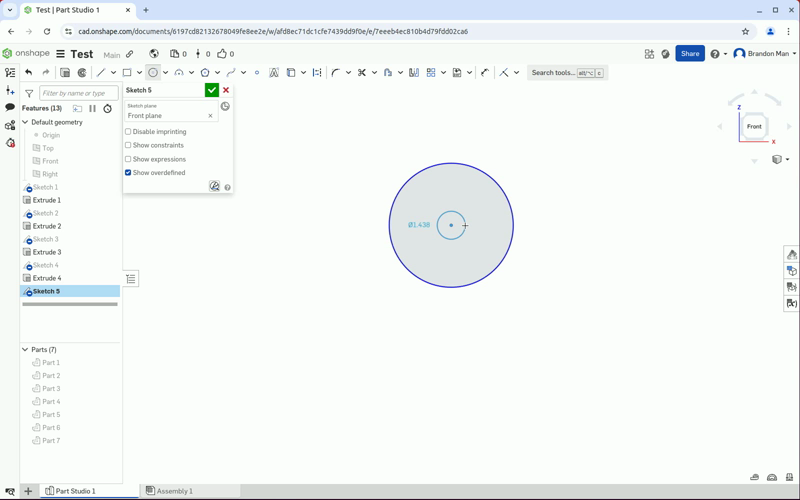
scroll(6)
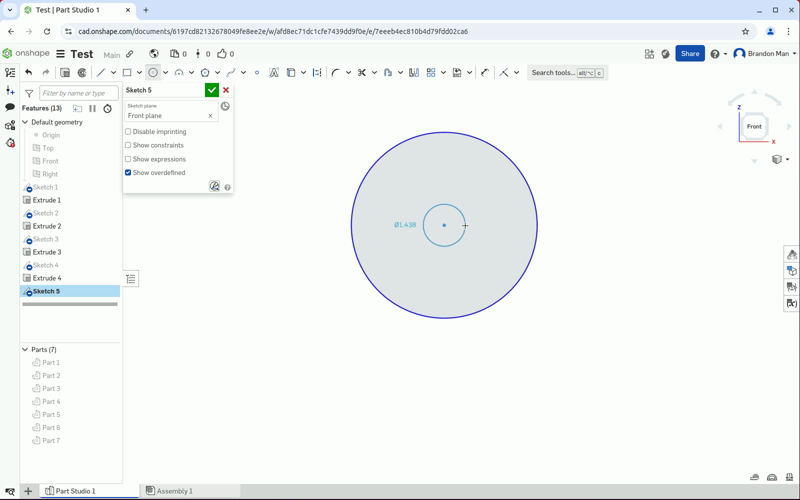
scroll(6)
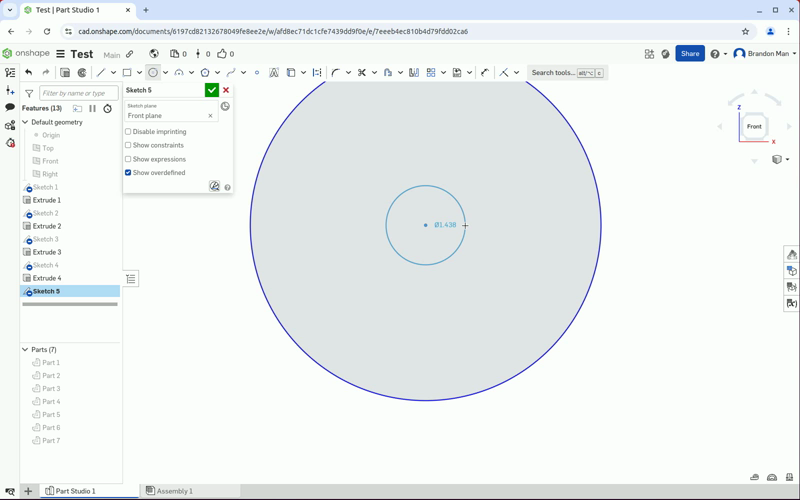
click(465, 225)
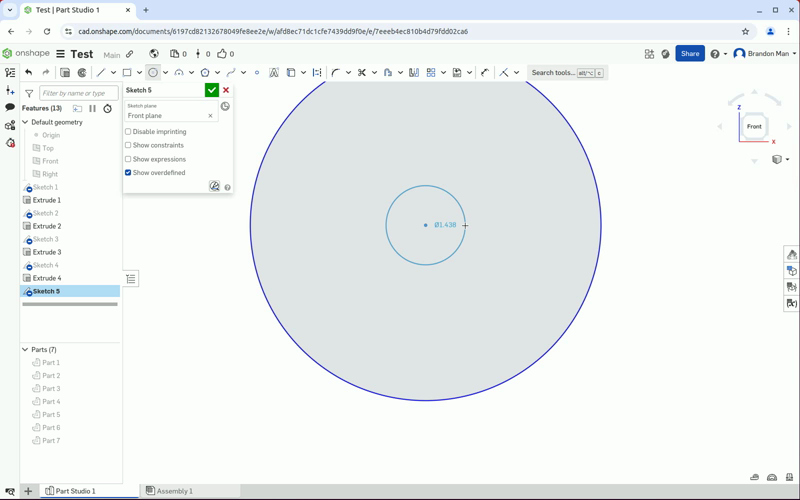
scroll(-6)
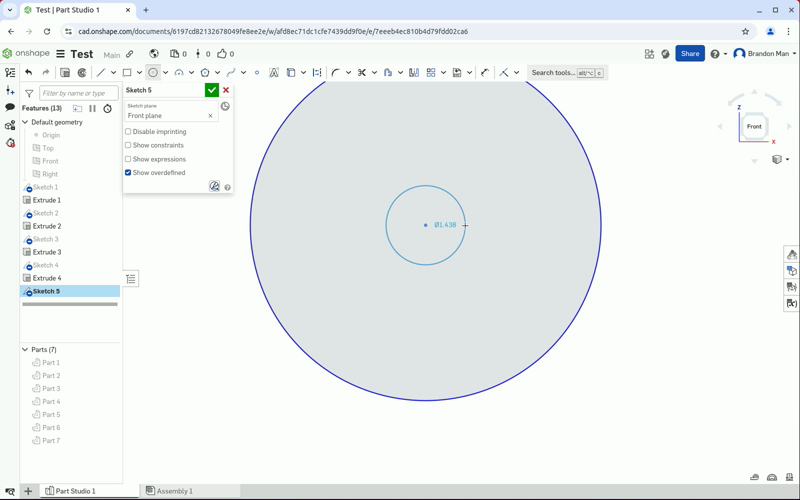
scroll(-6)
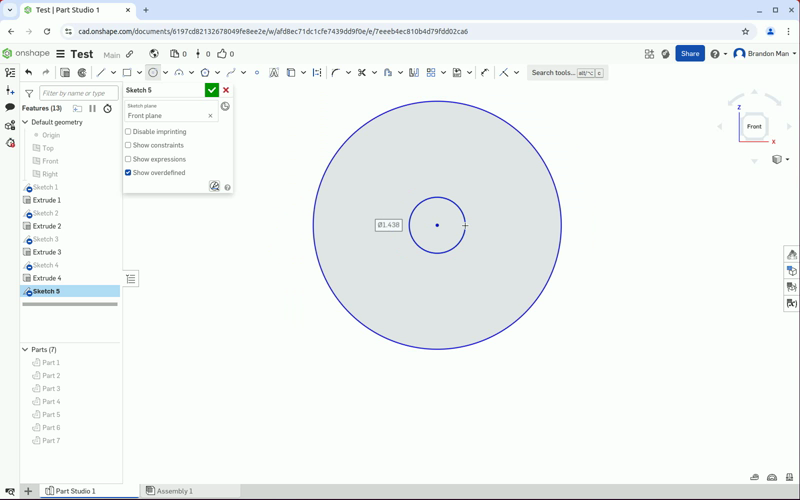
scroll(-6)
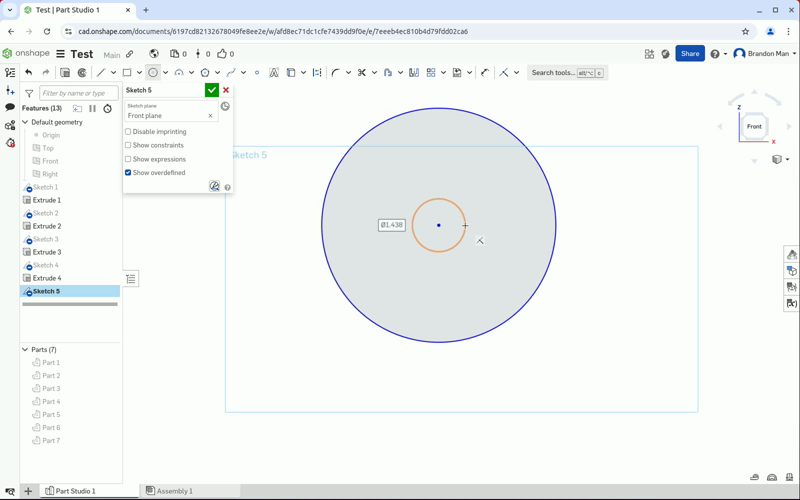
scroll(-6)
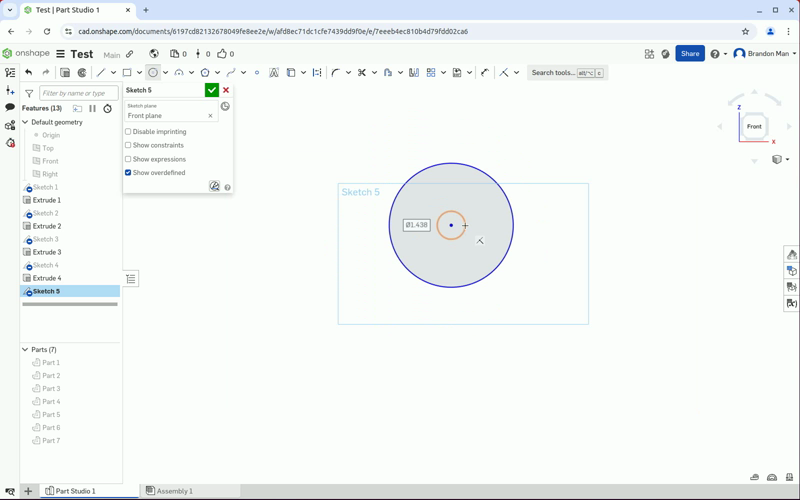
scroll(-6)
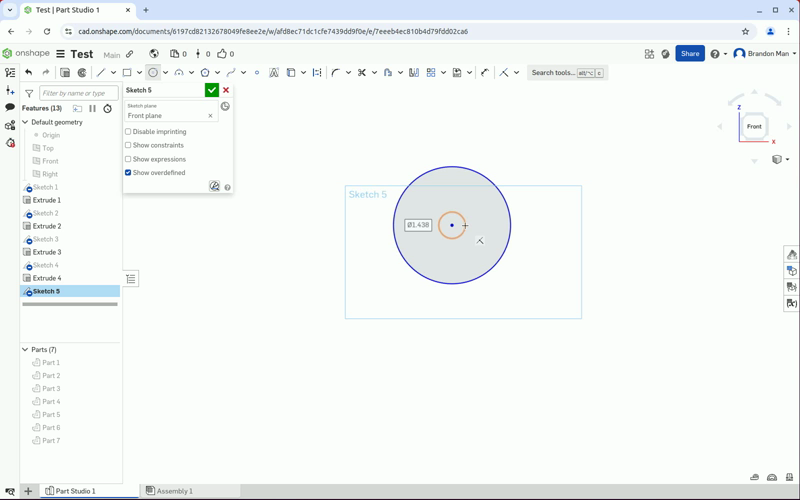
scroll(-6)
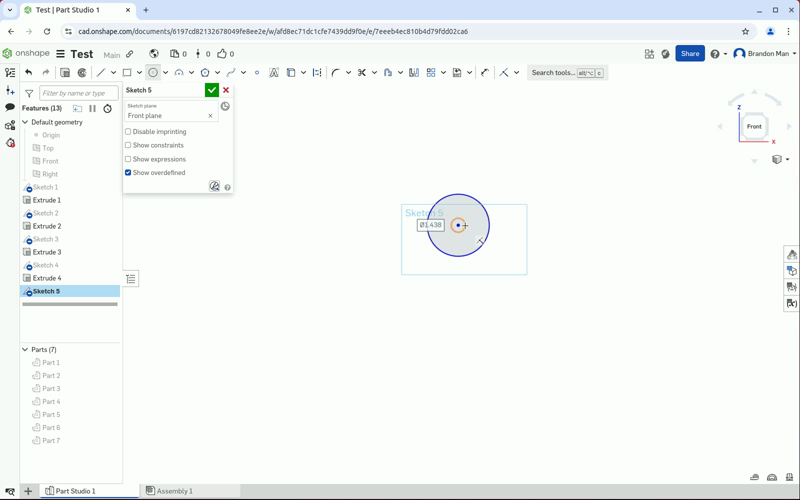
scroll(-6)
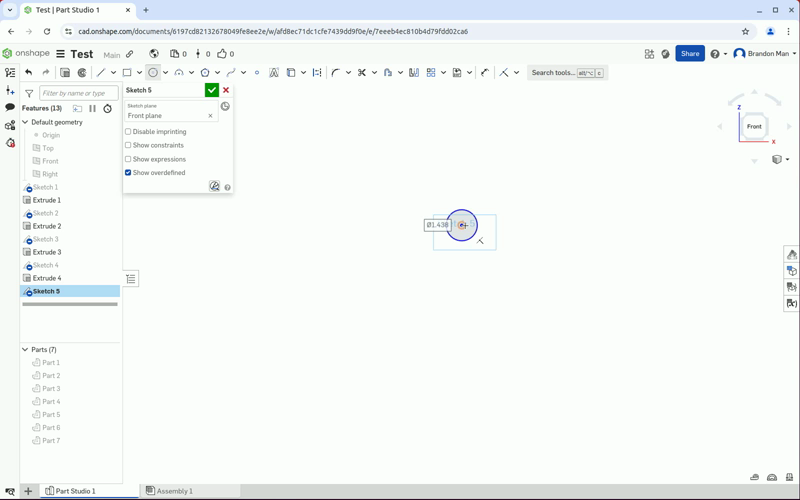
key(esc)
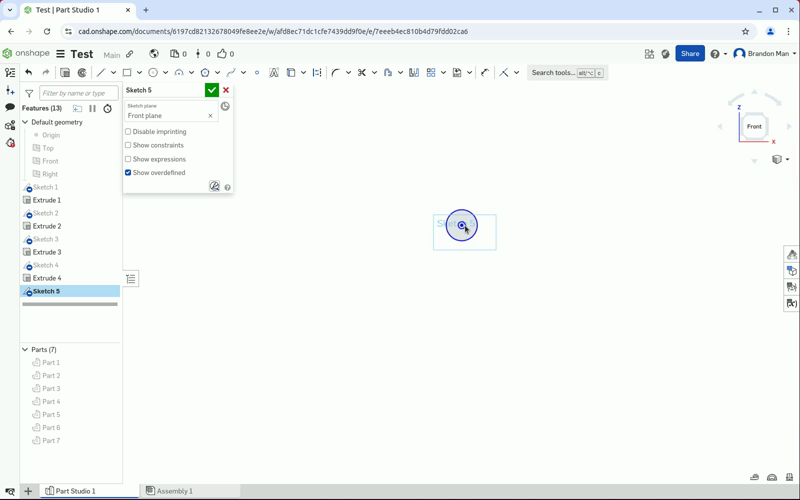
mouse_move(461, 233)
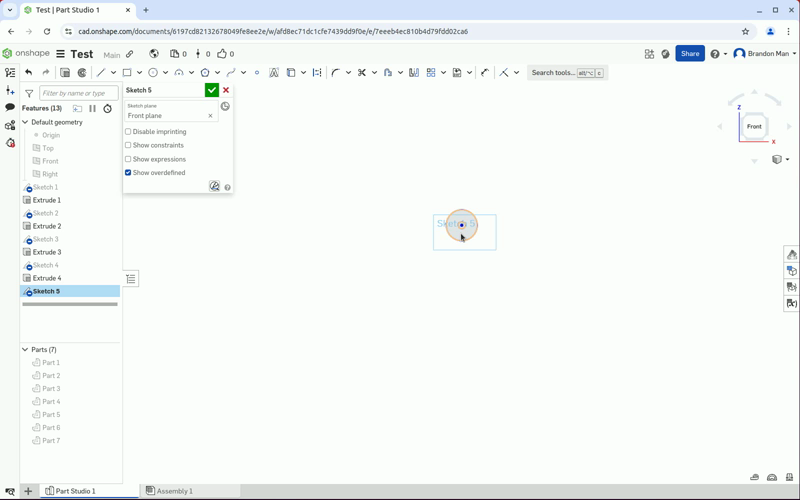
scroll(6)
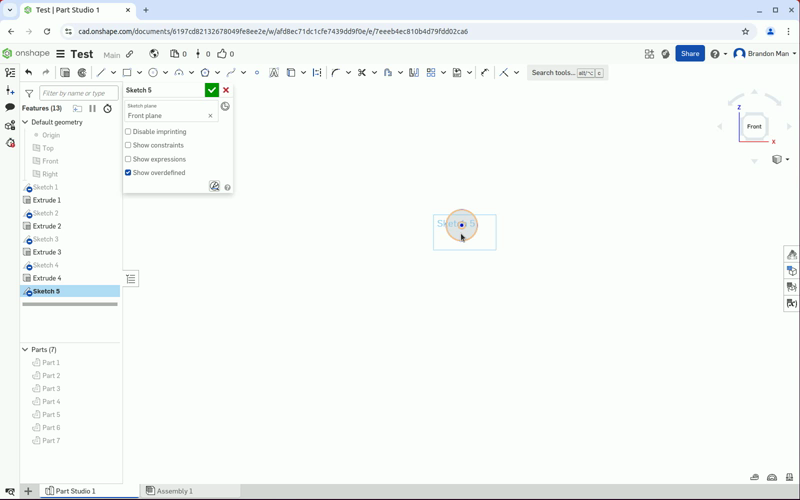
scroll(6)
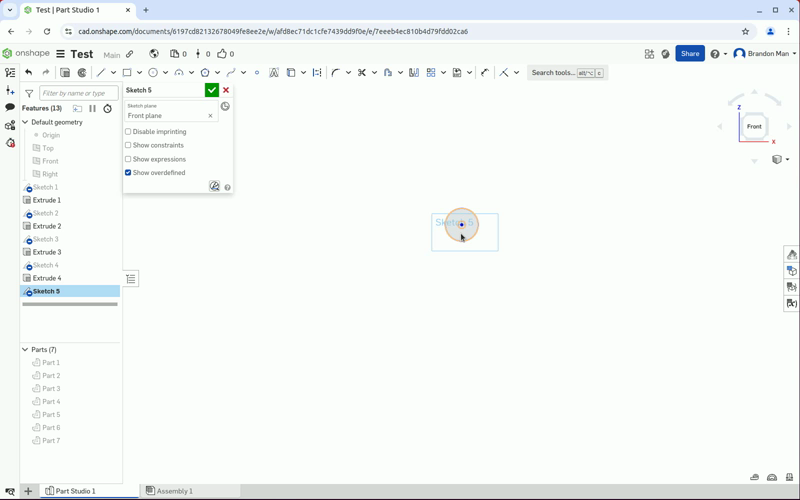
scroll(6)
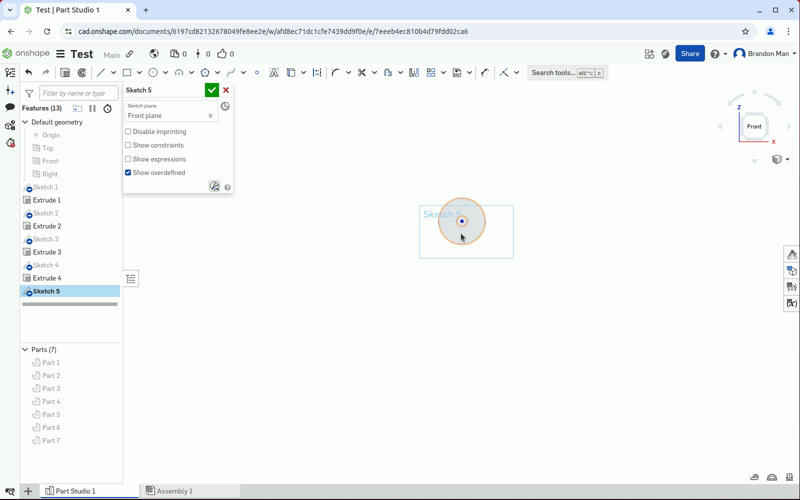
scroll(6)
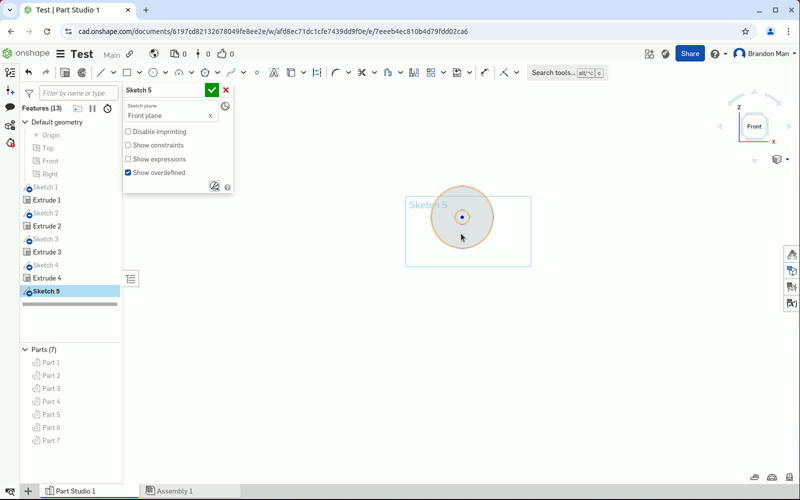
scroll(6)
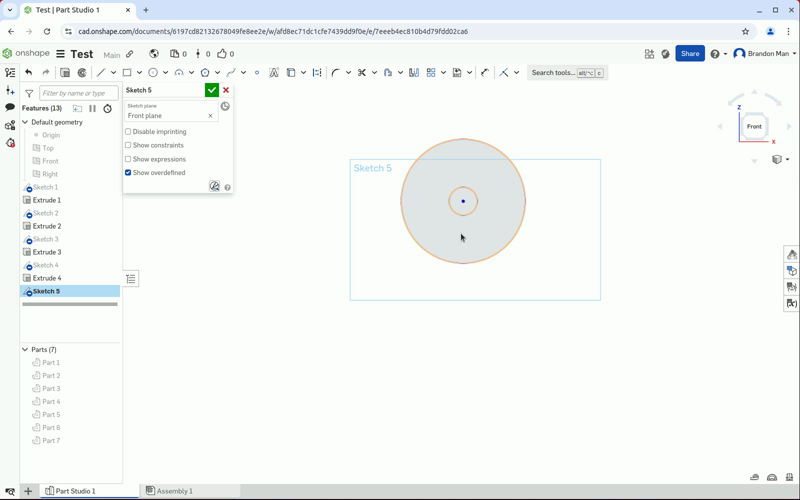
scroll(6)
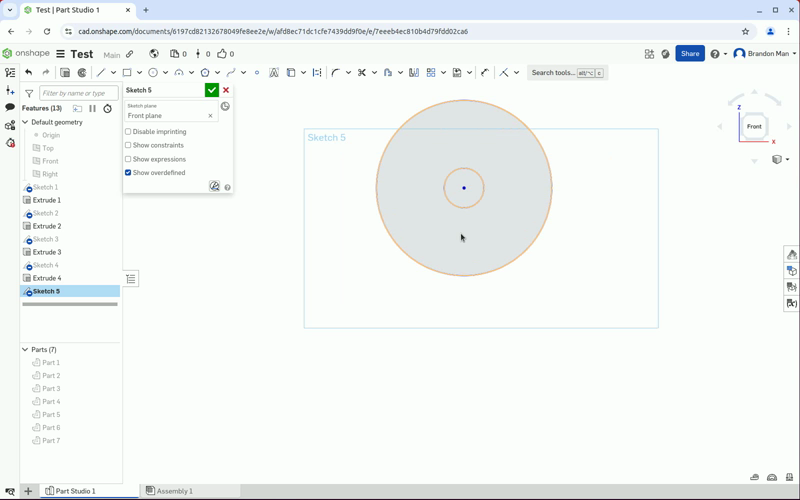
scroll(6)
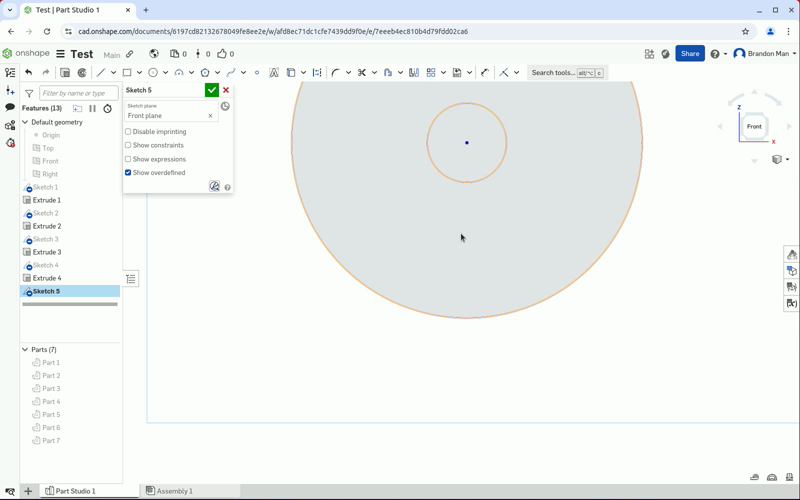
click(461, 233)
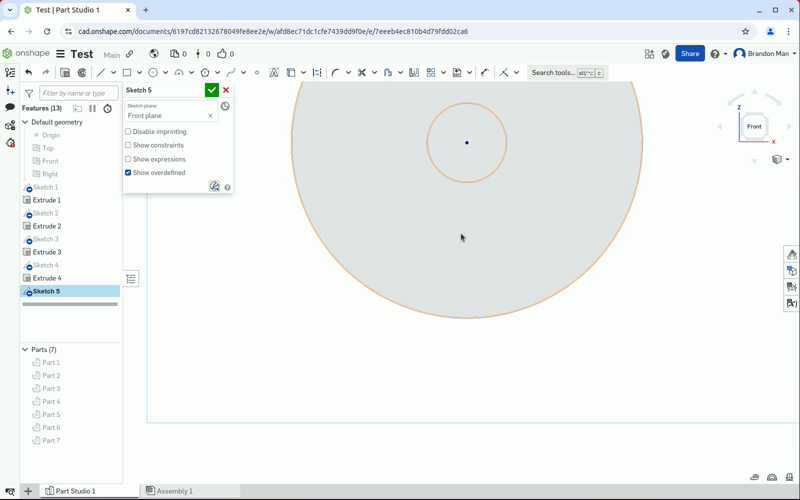
scroll(-6)
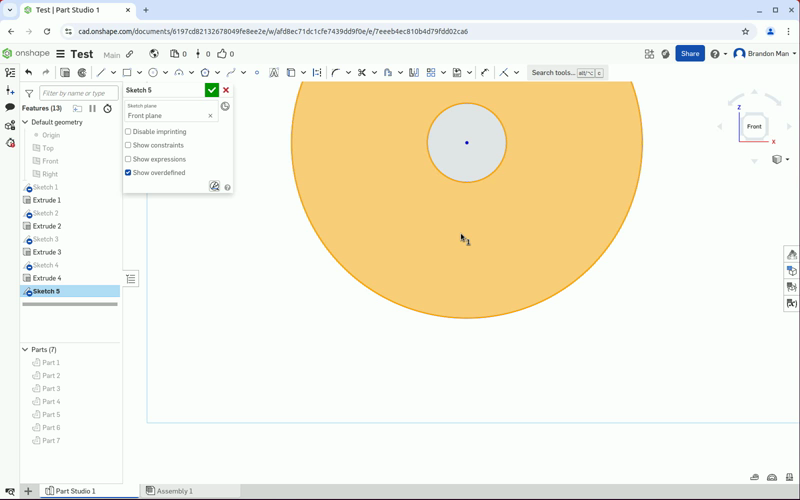
scroll(-6)
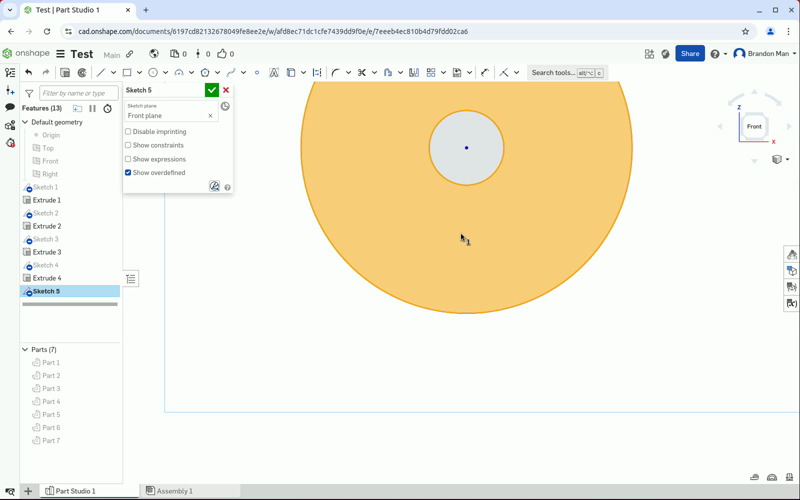
scroll(-6)
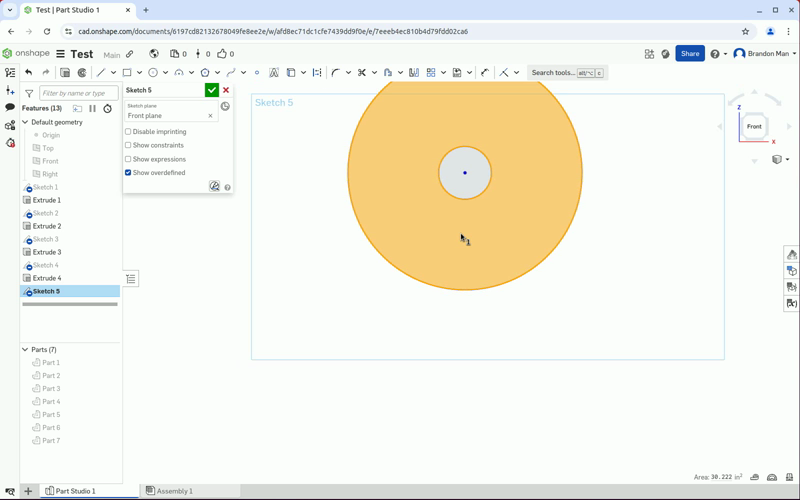
scroll(-6)
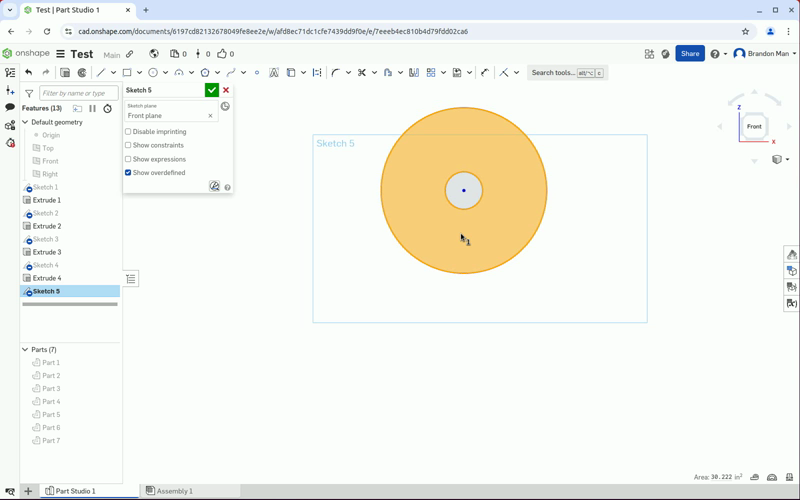
scroll(-6)
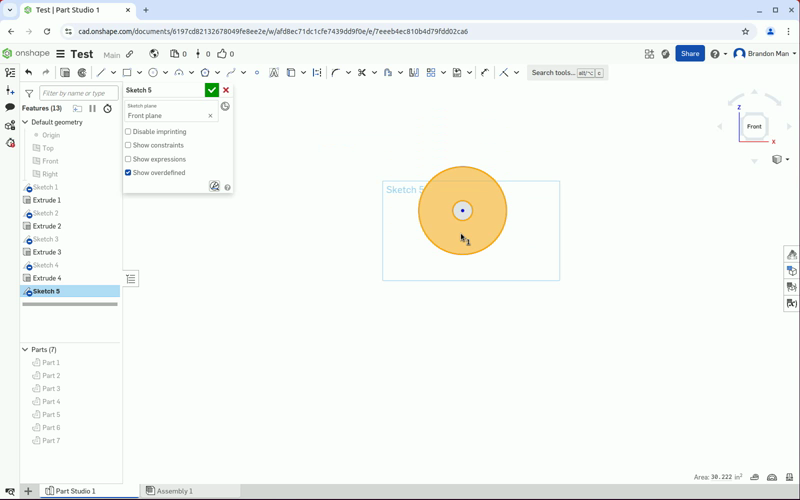
scroll(-6)
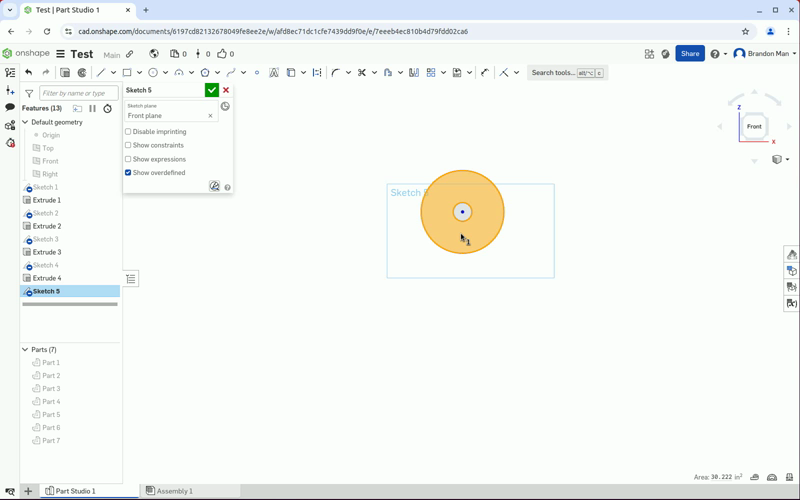
scroll(-6)
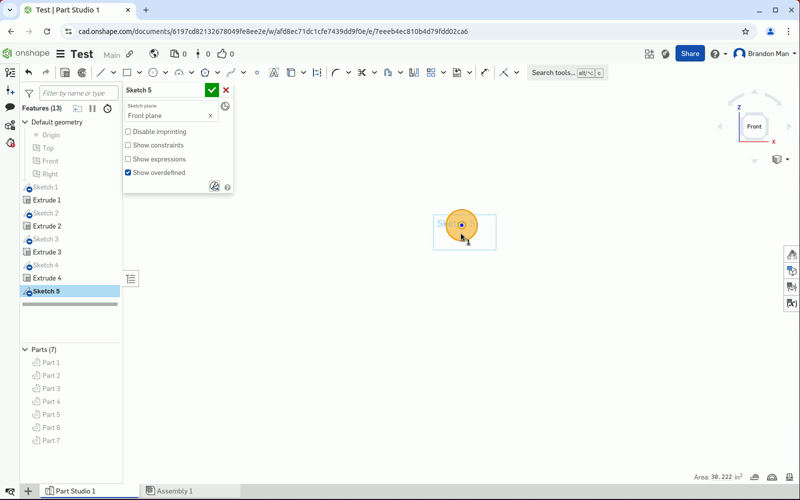
mouse_move(73, 352)
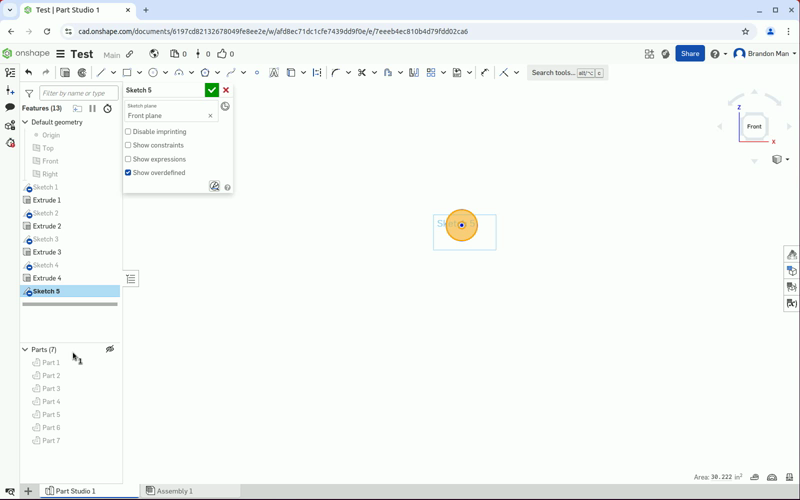
key(shift+y)
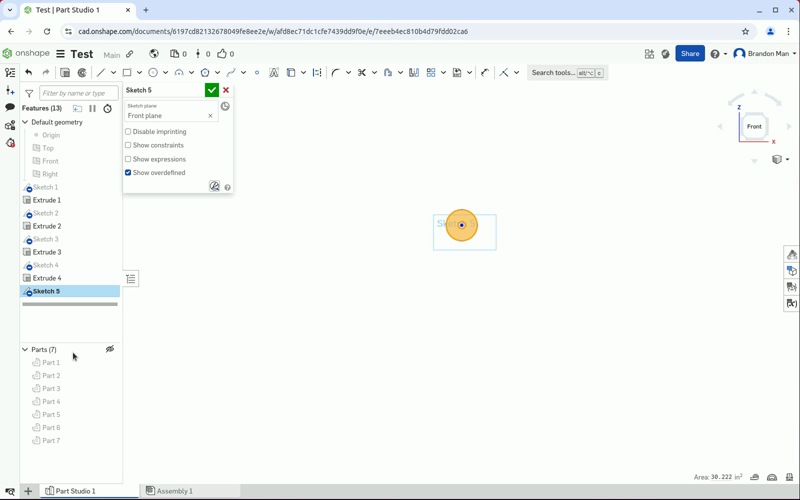
key(shift+e)
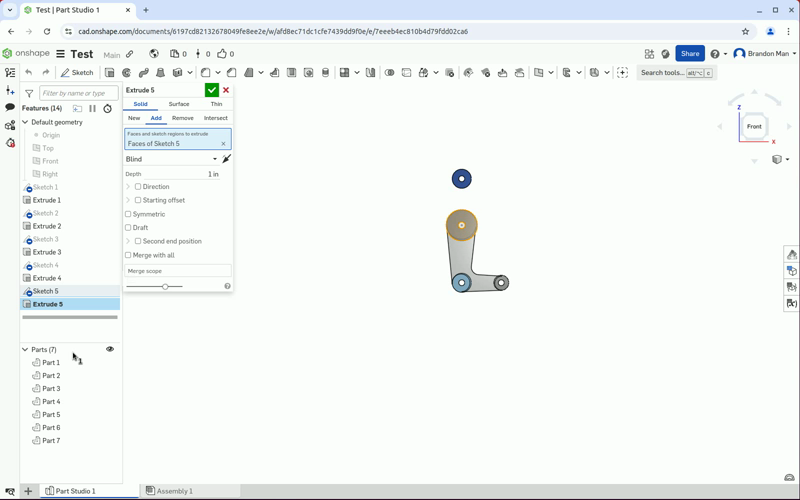
mouse_move(143, 106)
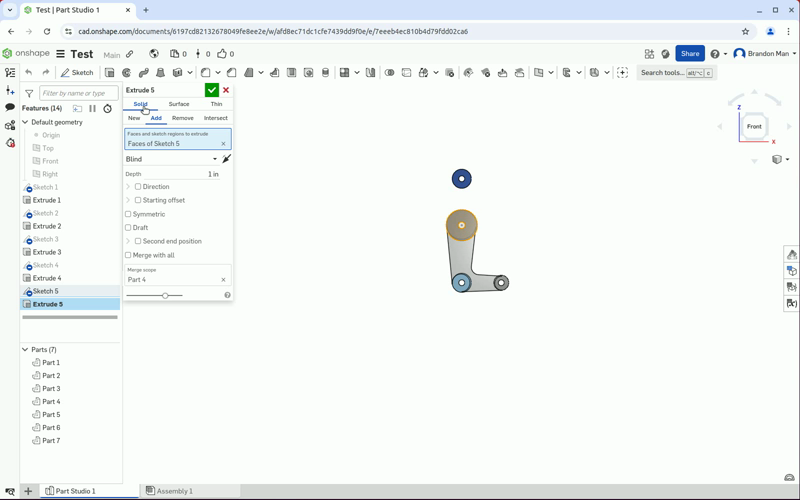
click(143, 106)
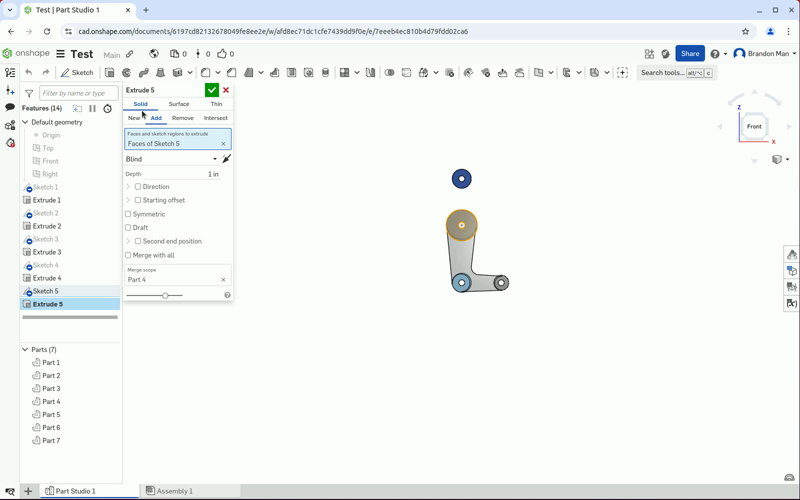
mouse_move(137, 120)
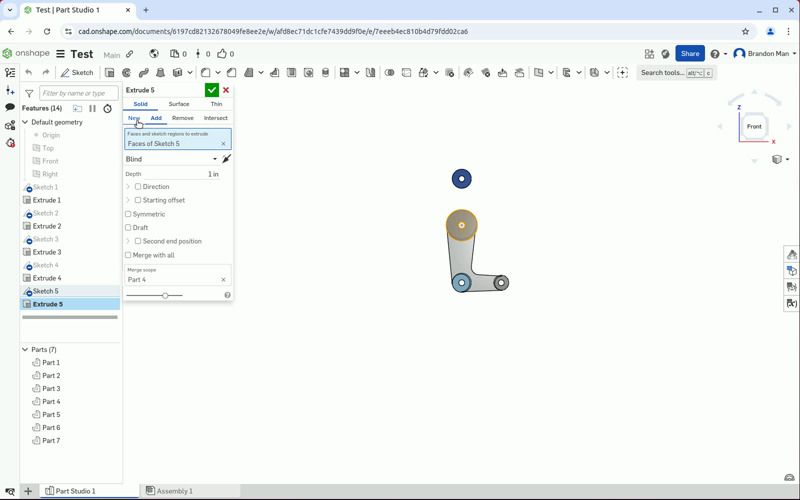
click(137, 120)
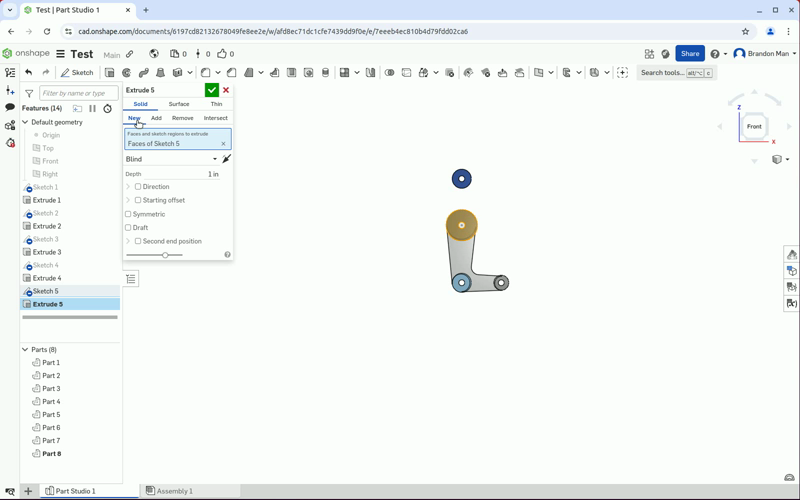
key(tab, 4)
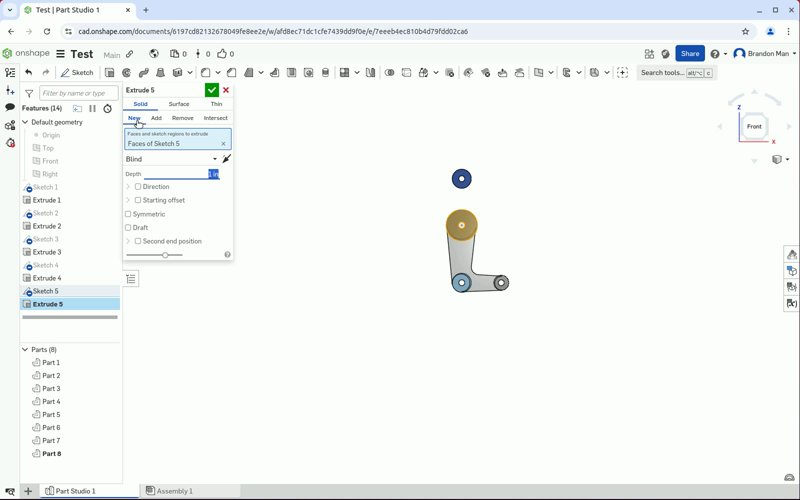
text(0.481)
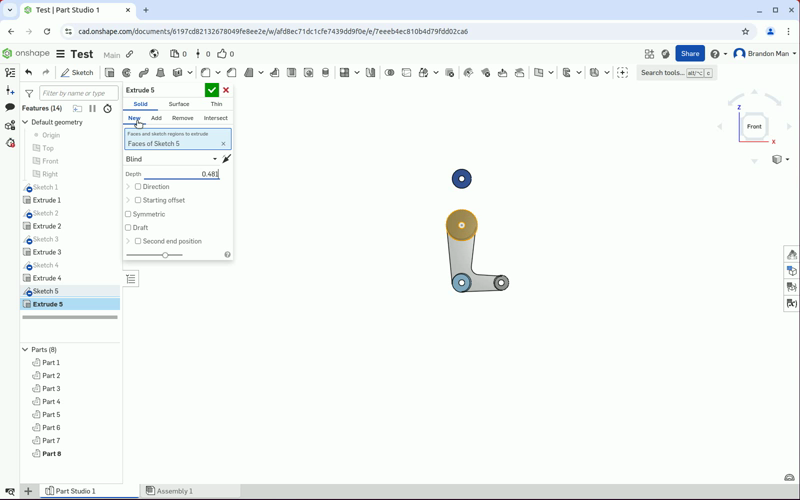
key(enter)
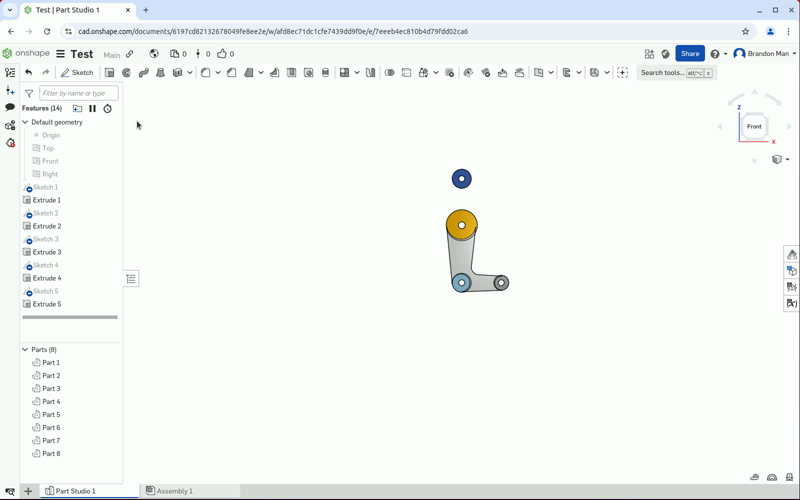
key(shift+h)
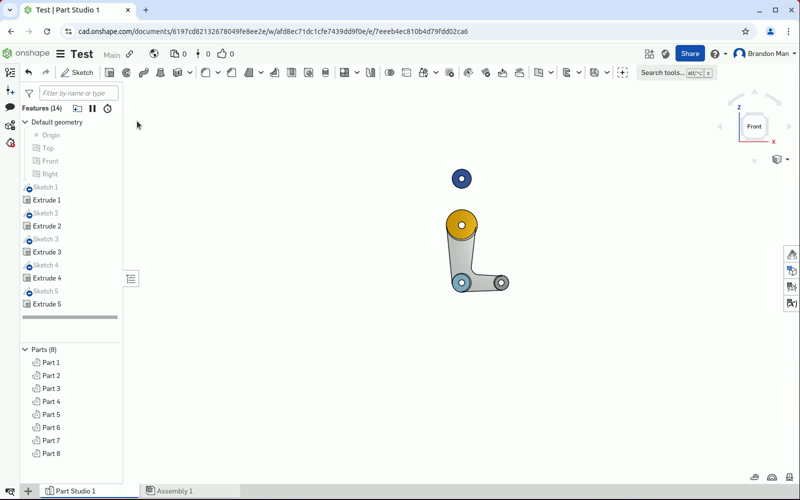
key(shift+h)
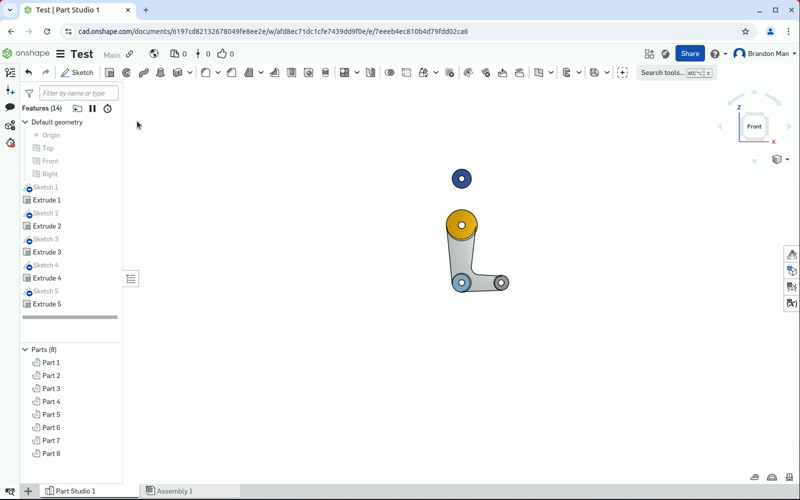
mouse_move(73, 189)
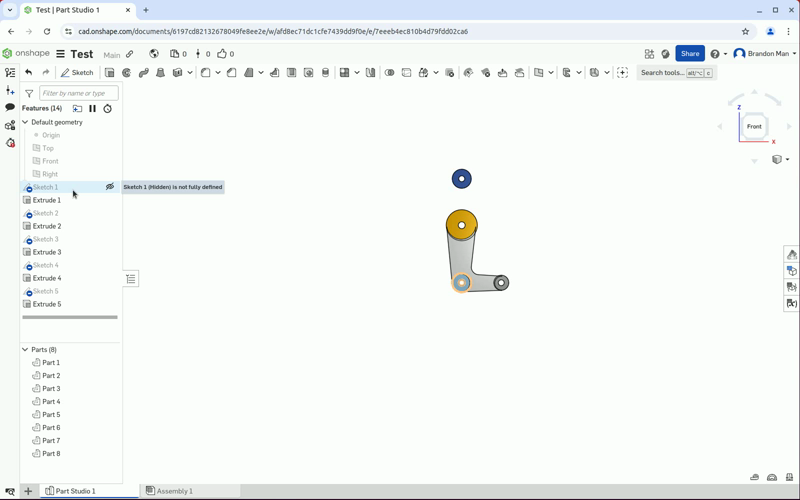
click(73, 189)
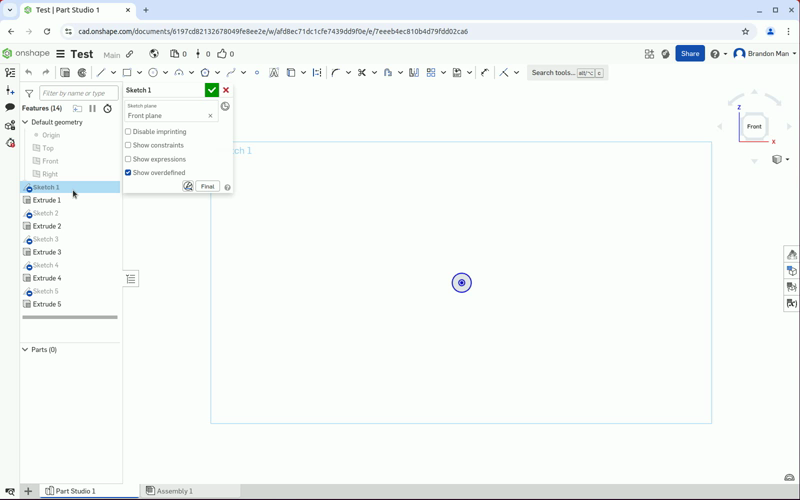
mouse_move(229, 92)
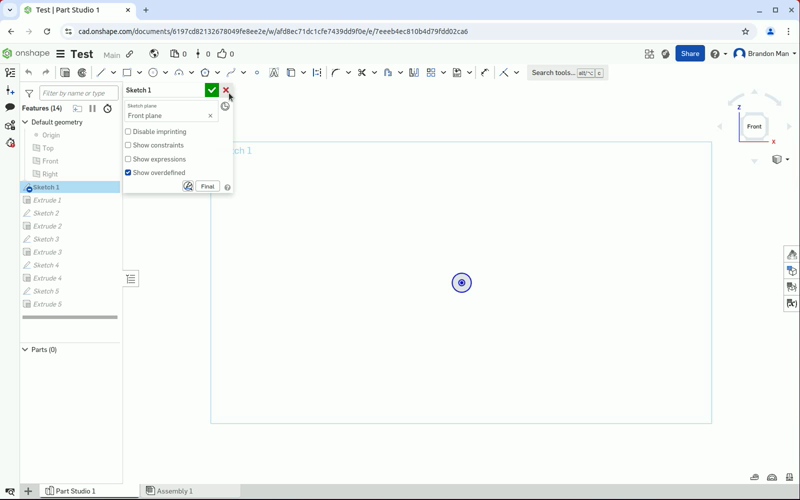
click(229, 92)
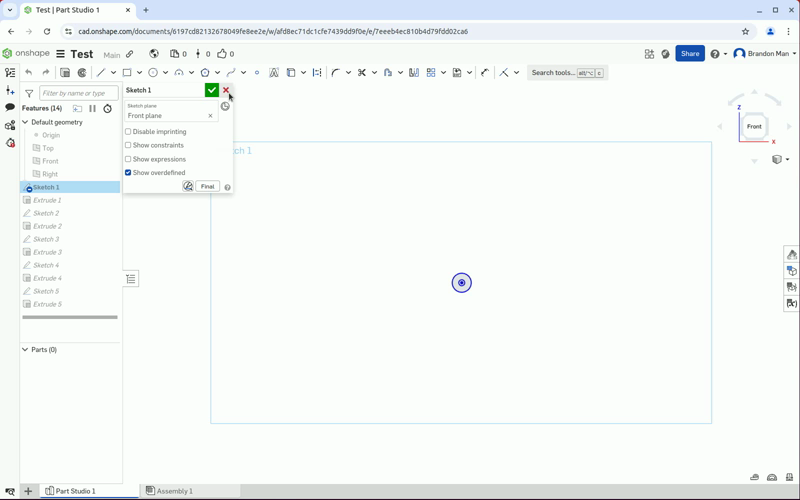
key(shift+s)
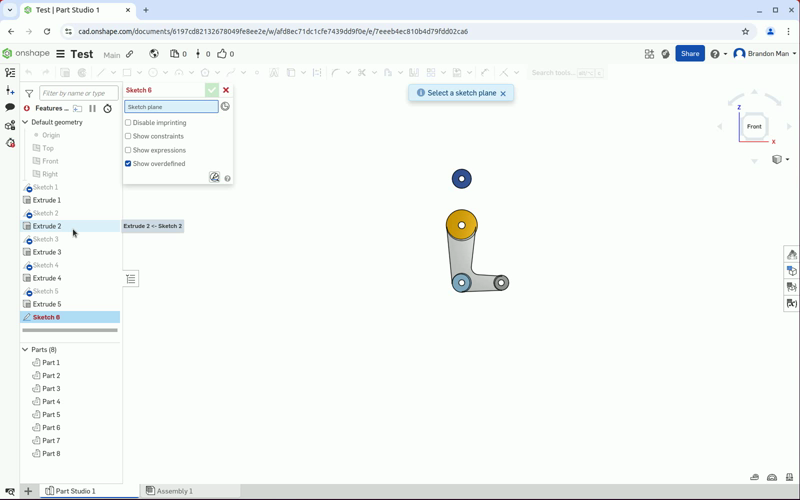
scroll(3)
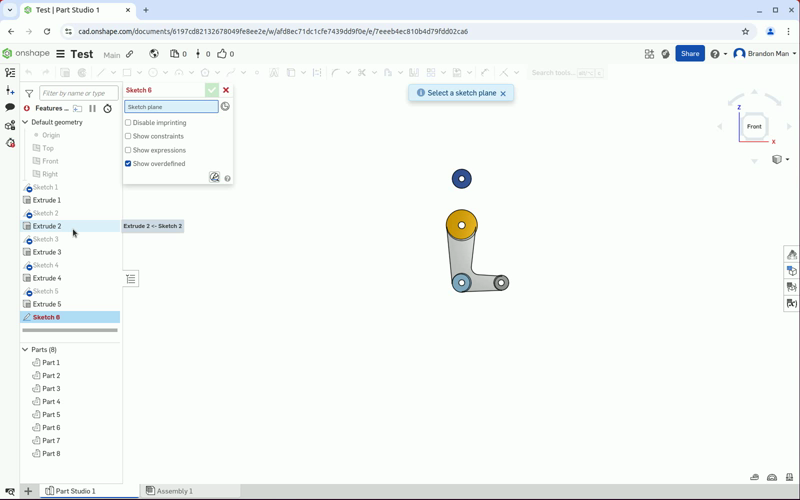
mouse_move(73, 163)
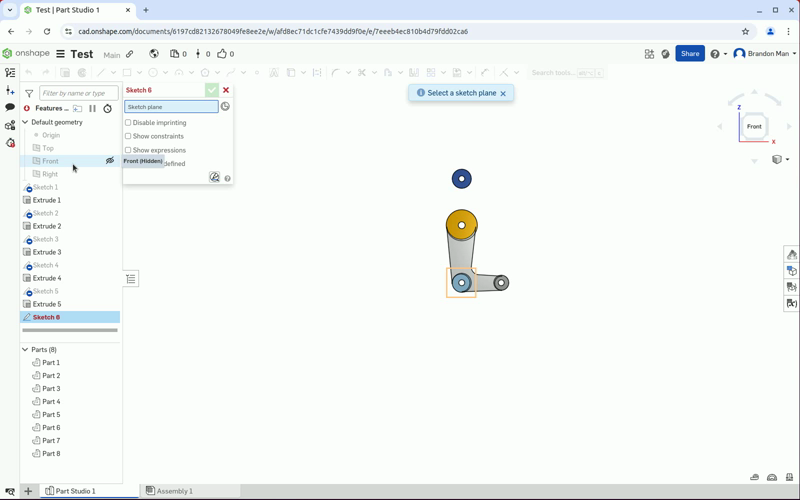
click(73, 163)
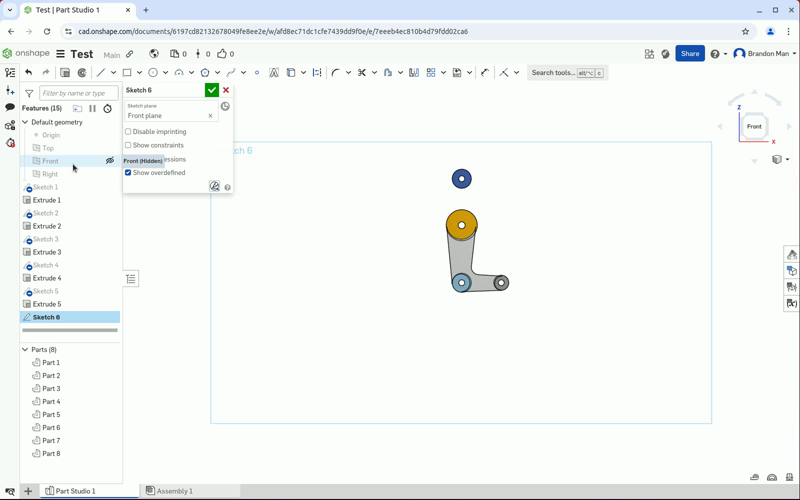
mouse_move(73, 352)
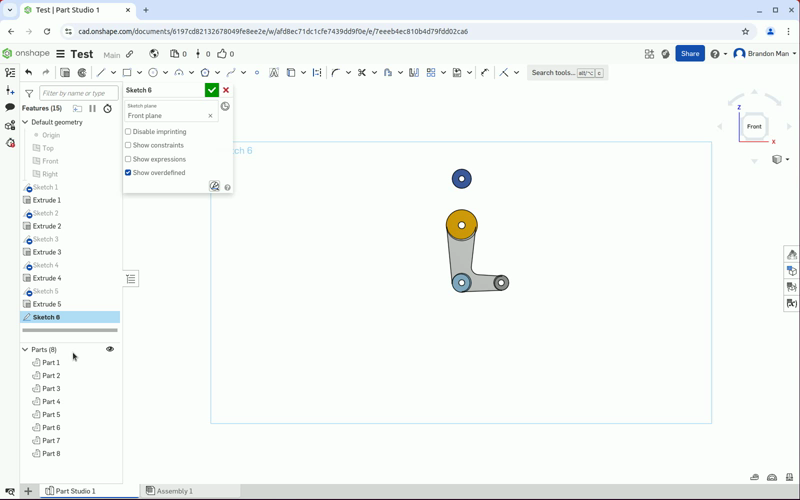
key(y)
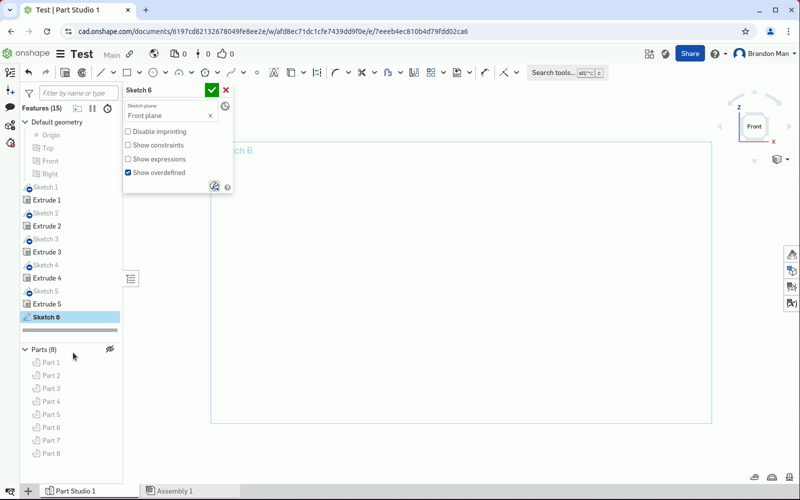
key(a)
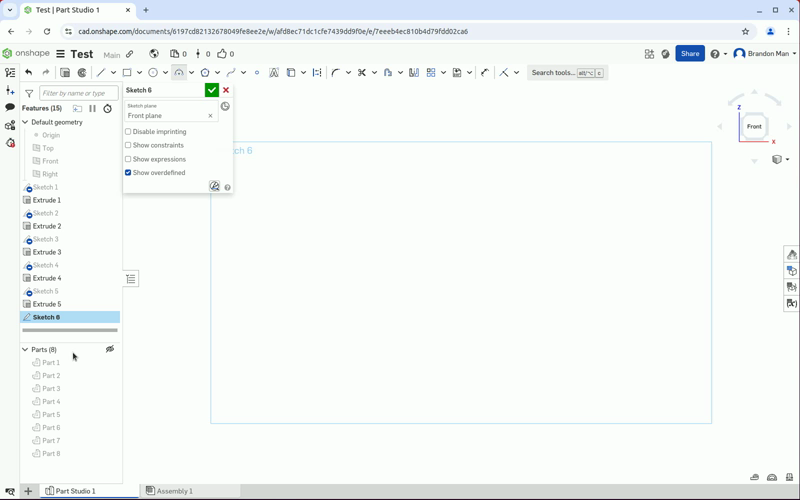
key_down(shift)
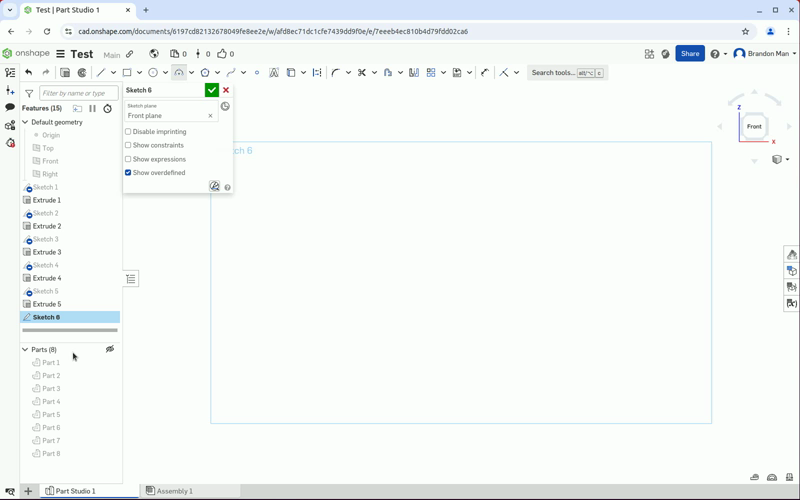
mouse_move(446, 223)
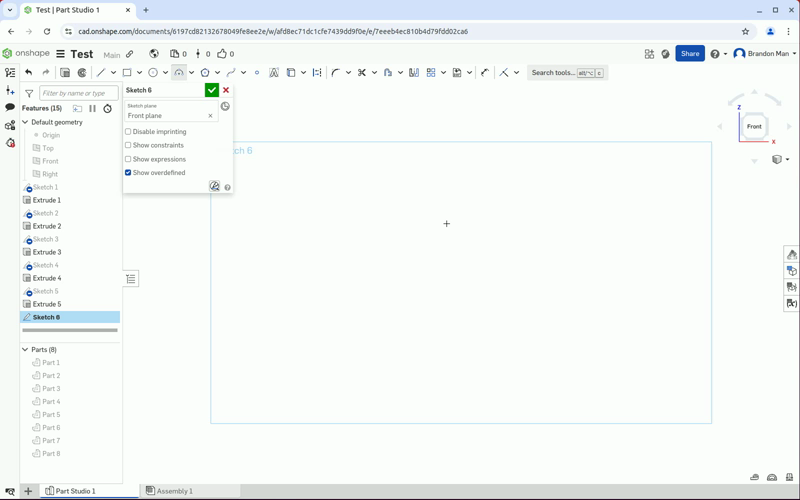
click(446, 223)
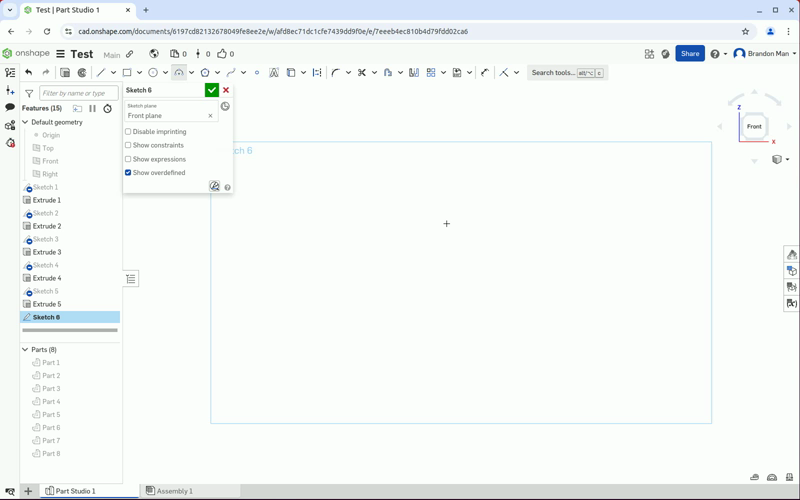
key_up(shift)
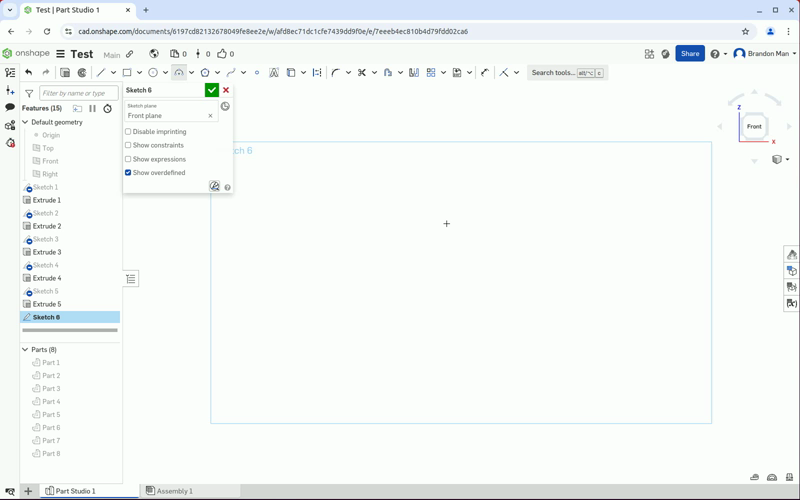
key_down(shift)
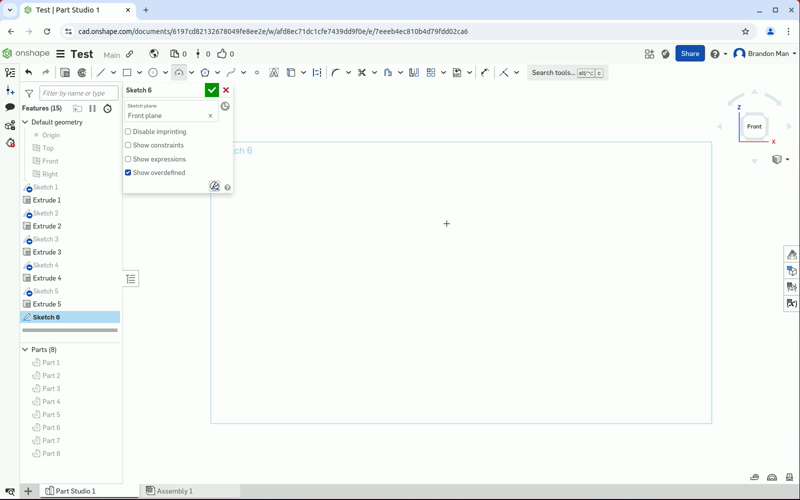
mouse_move(476, 223)
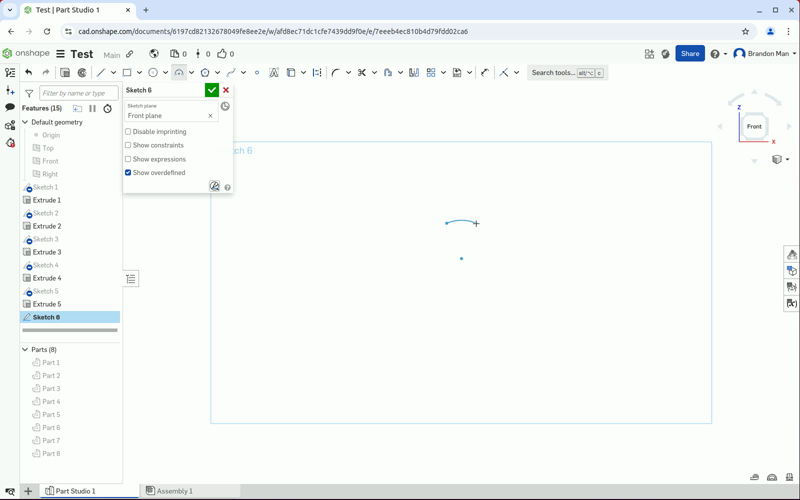
click(476, 223)
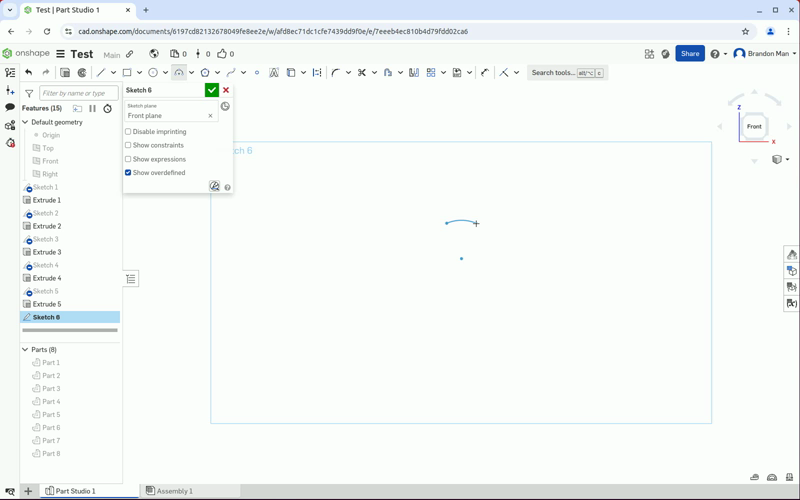
mouse_move(461, 210)
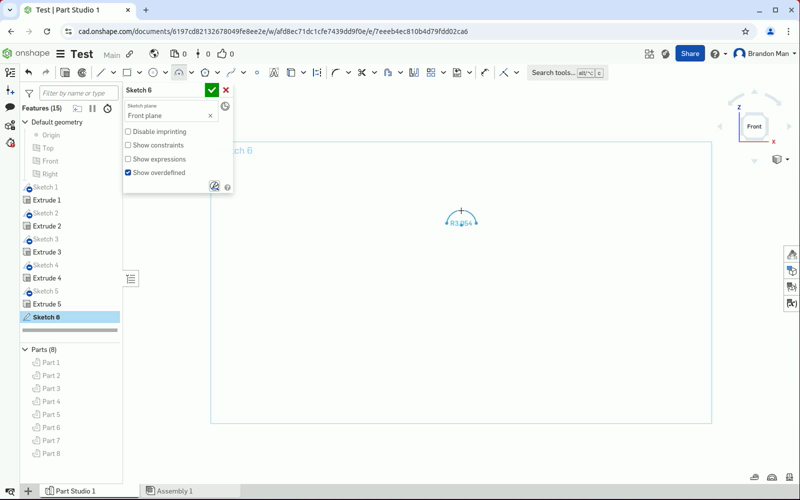
click(461, 210)
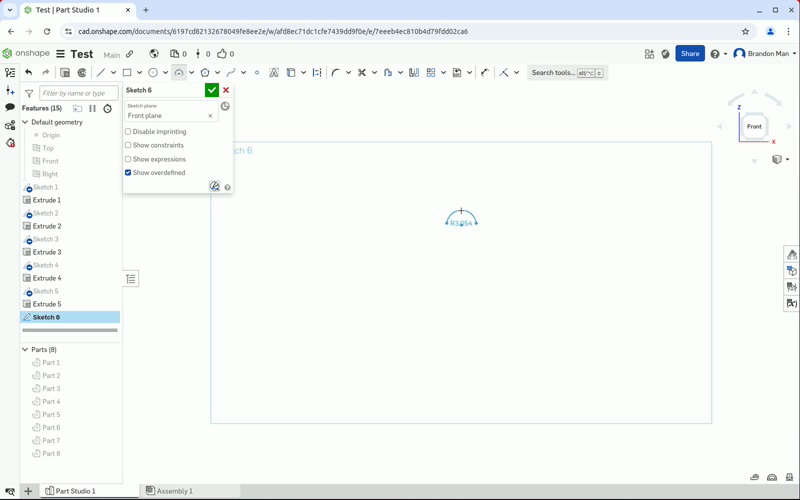
key_up(shift)
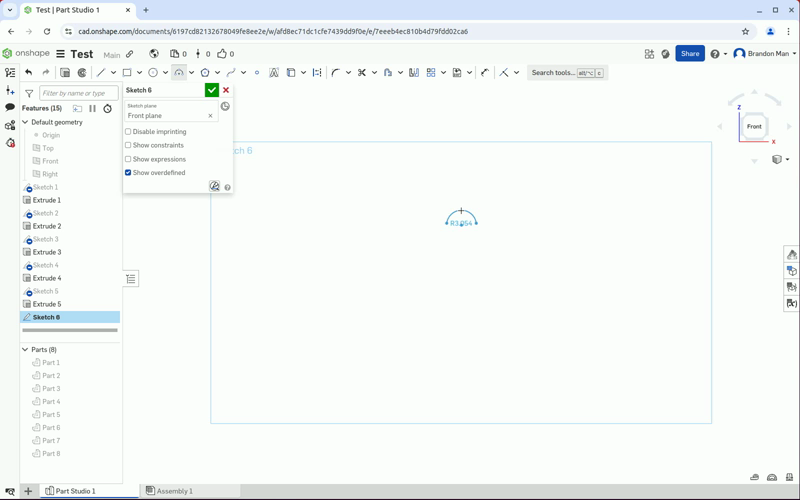
key(esc)
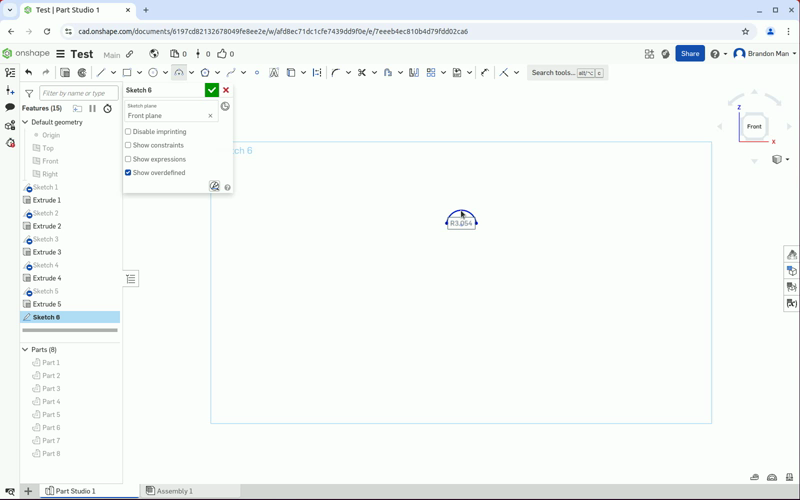
key(l)
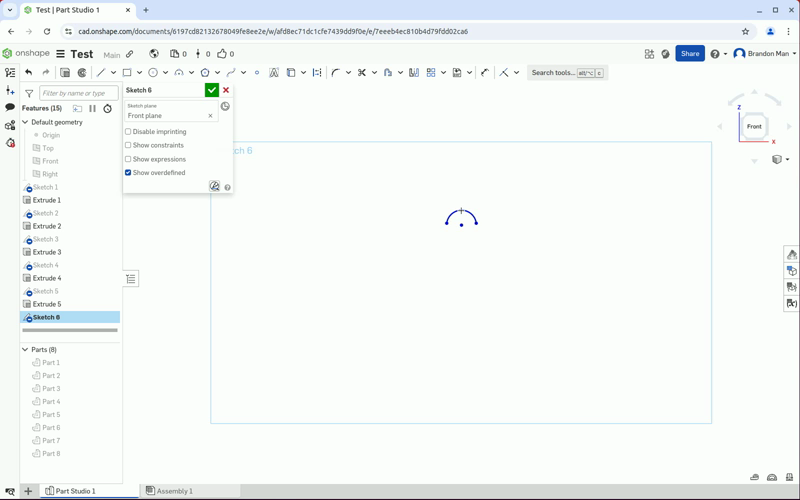
mouse_move(476, 223)
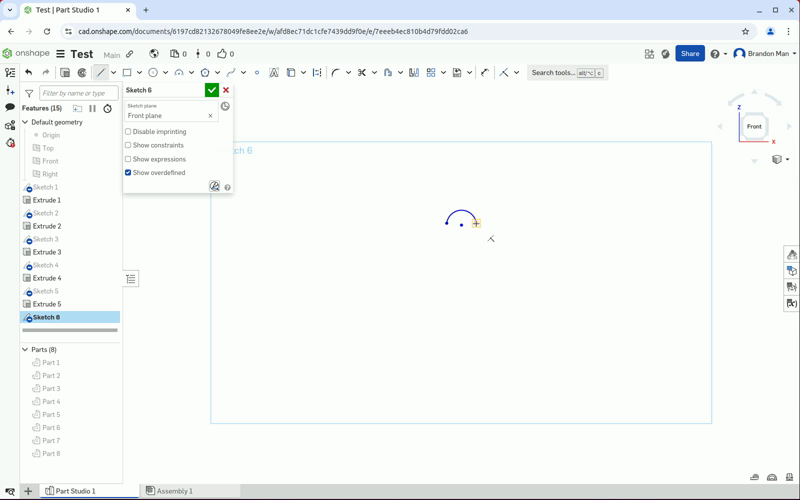
click(476, 223)
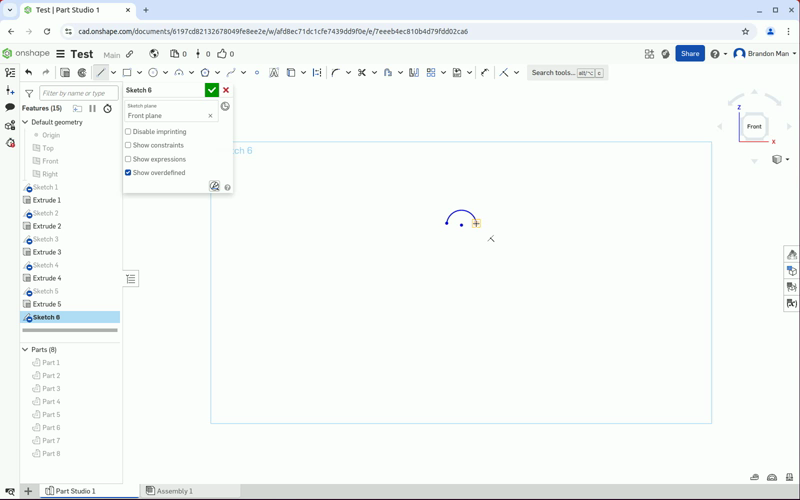
key_down(shift)
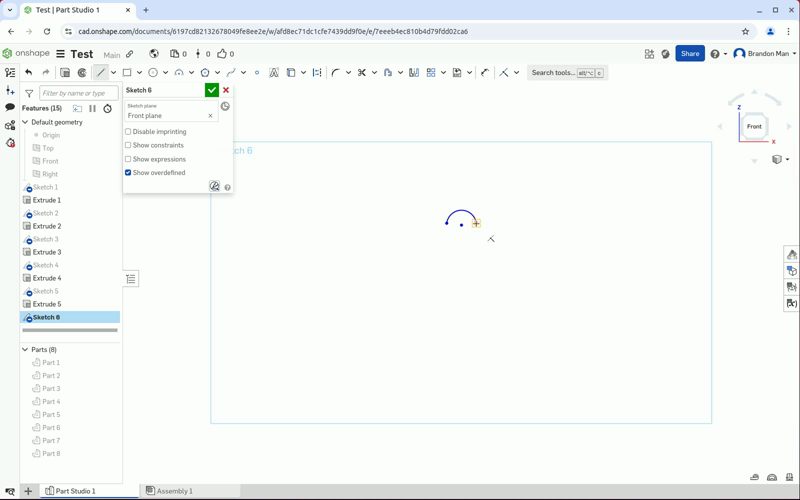
mouse_move(506, 223)
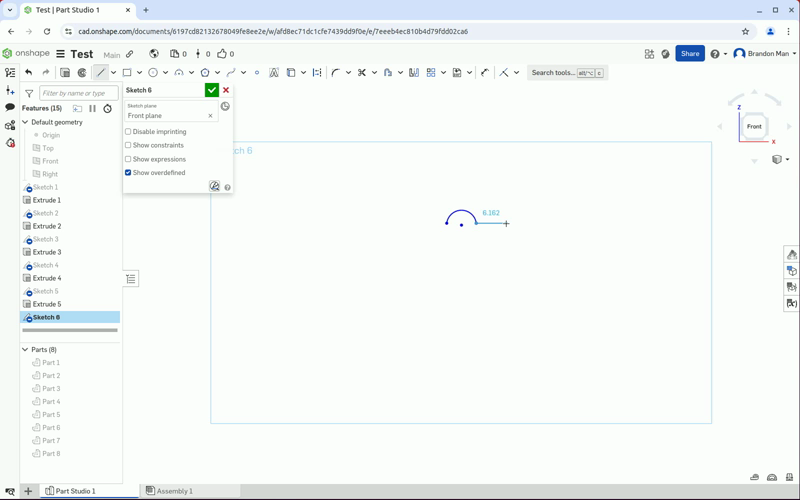
mouse_move(470, 176)
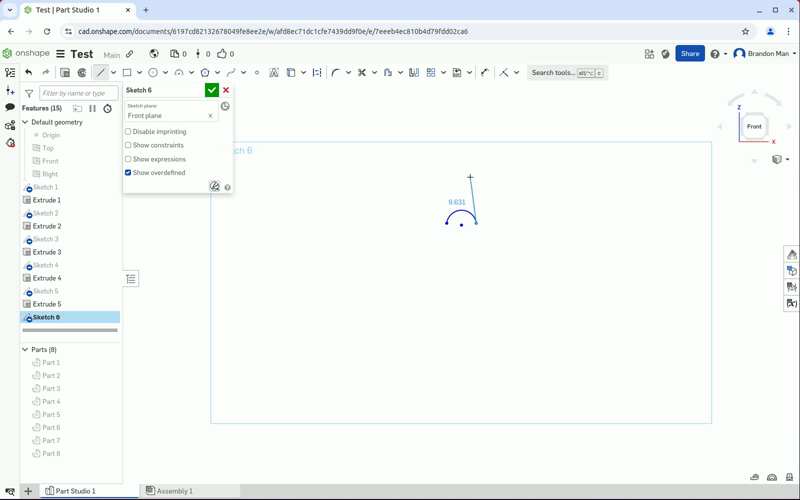
click(470, 176)
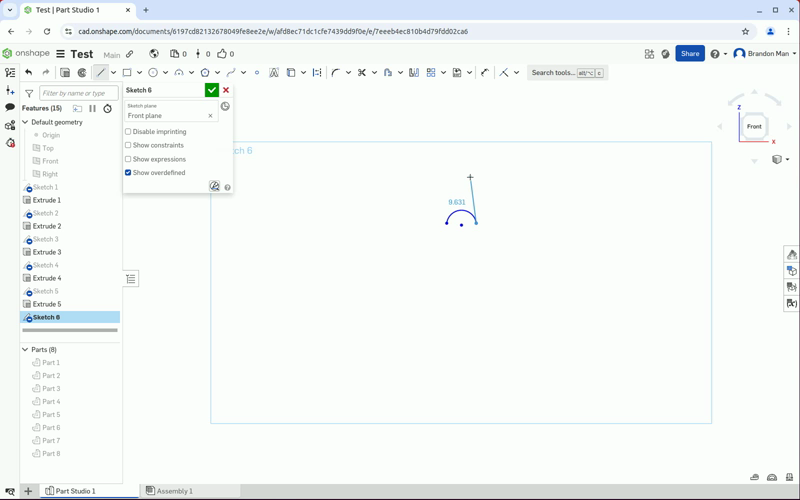
key_up(shift)
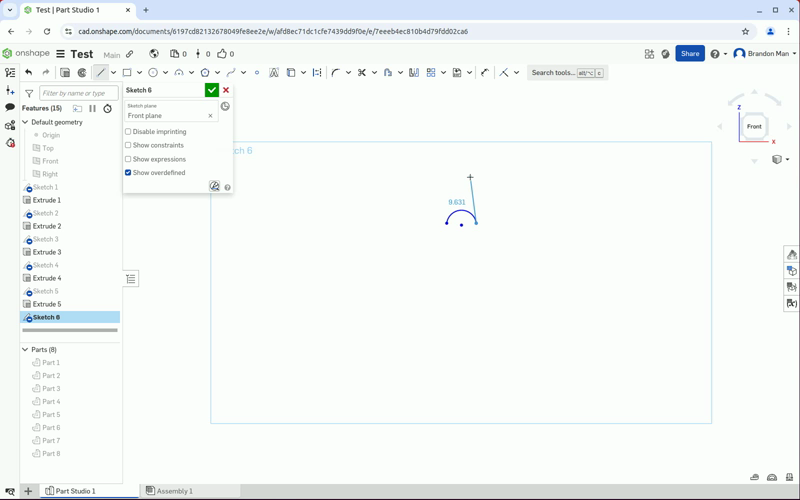
key(esc)
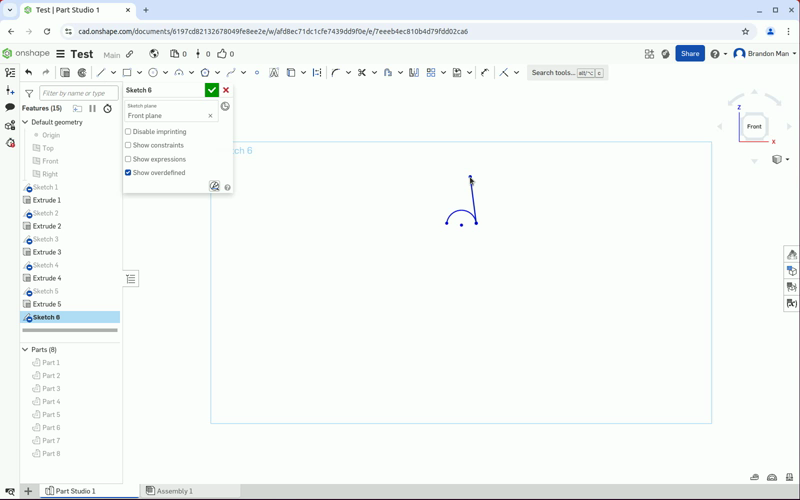
key(a)
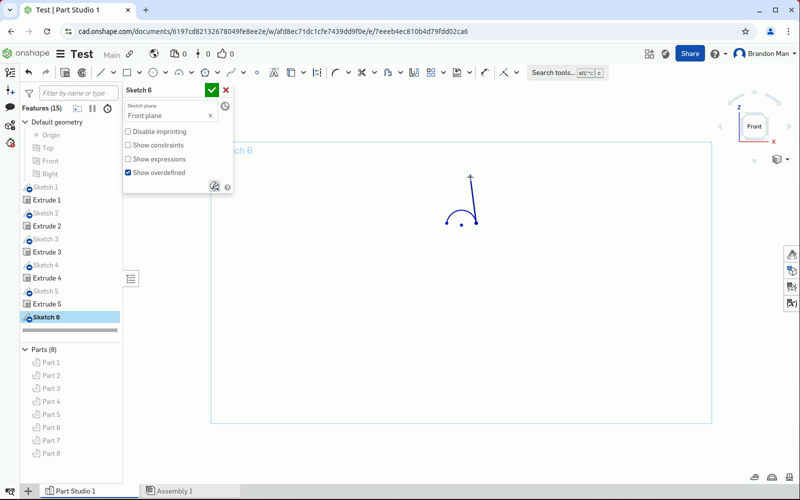
mouse_move(470, 176)
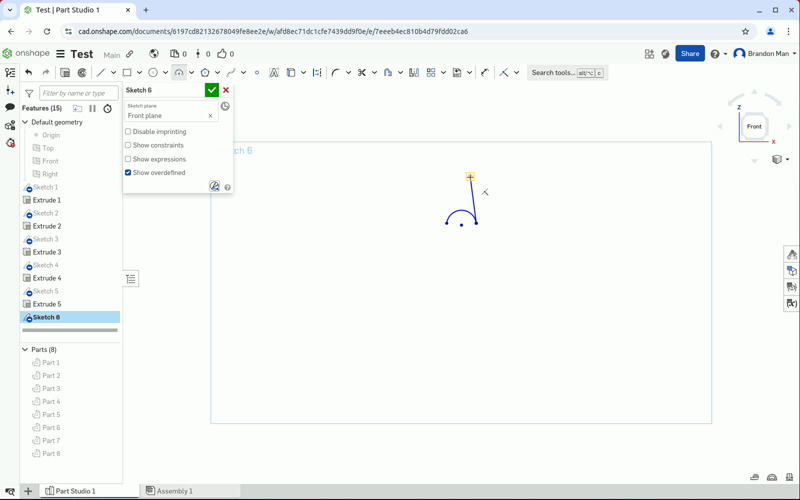
click(470, 176)
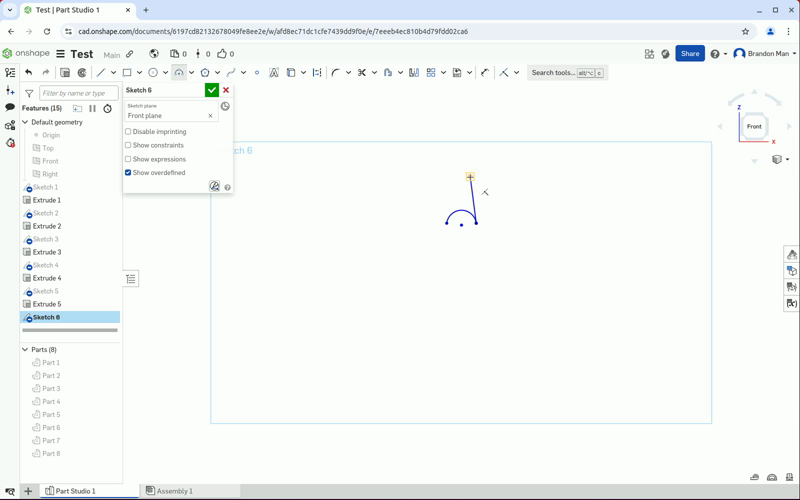
key_down(shift)
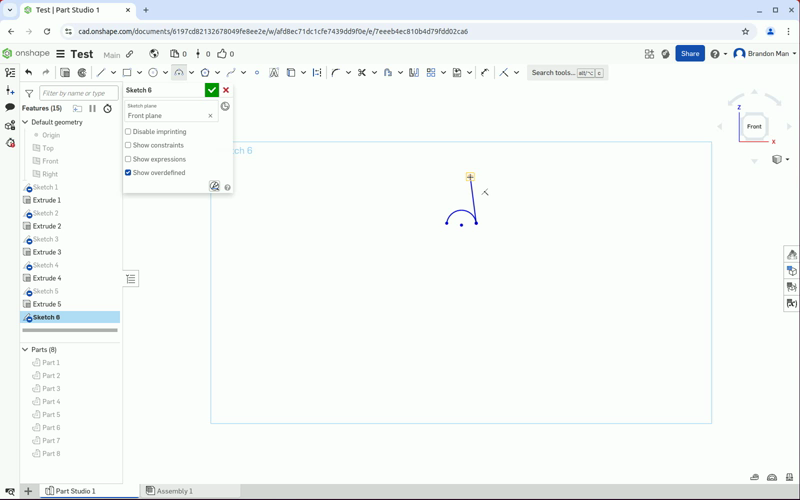
mouse_move(452, 176)
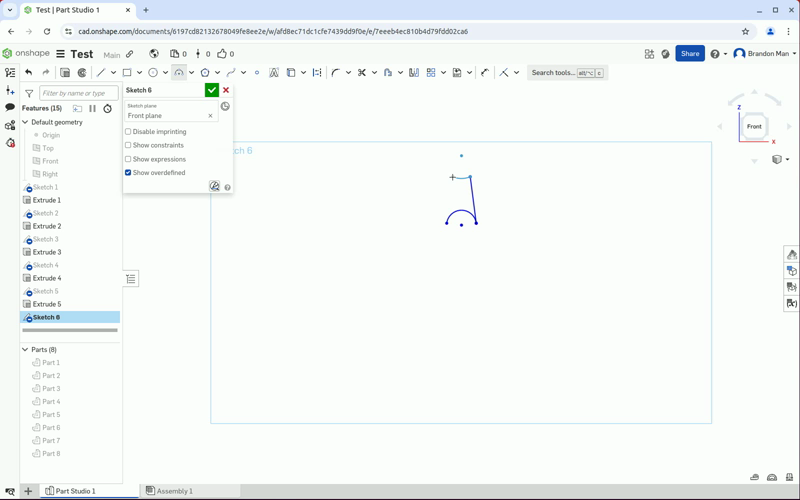
click(452, 176)
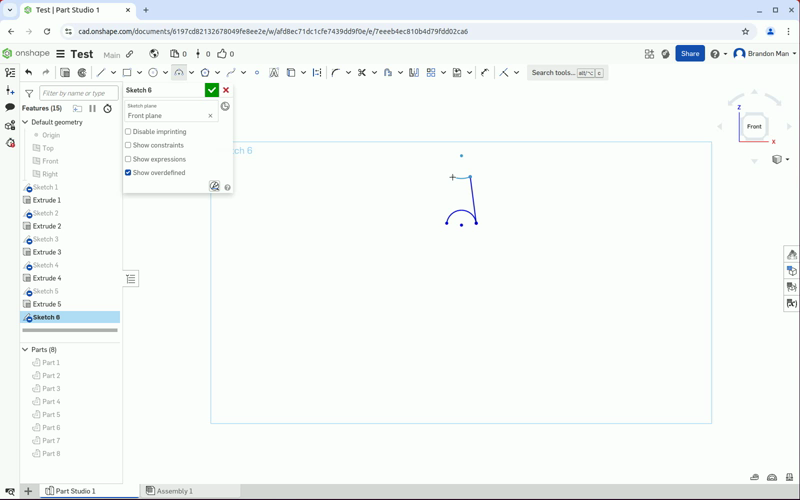
mouse_move(461, 186)
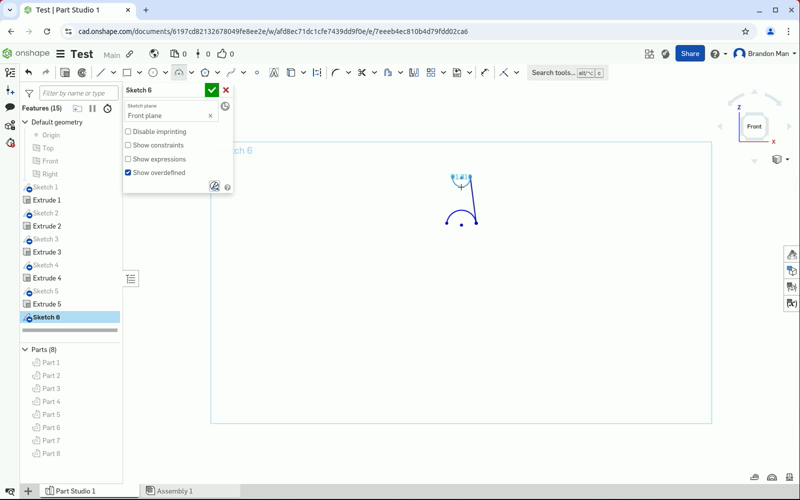
click(461, 186)
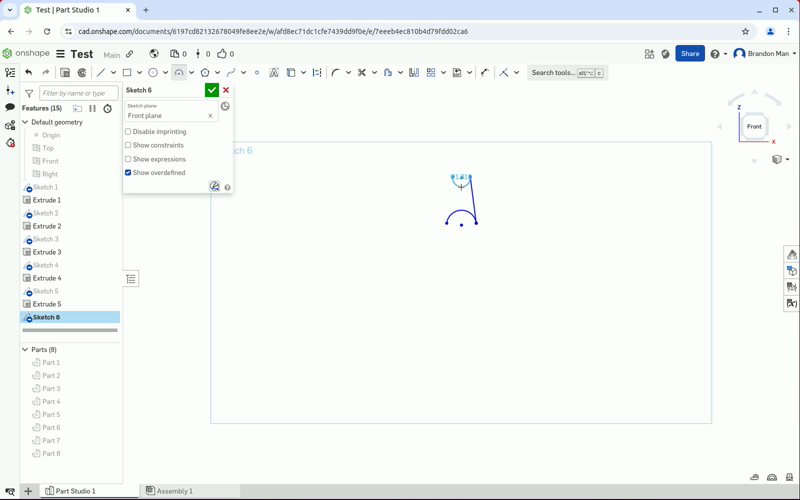
key_up(shift)
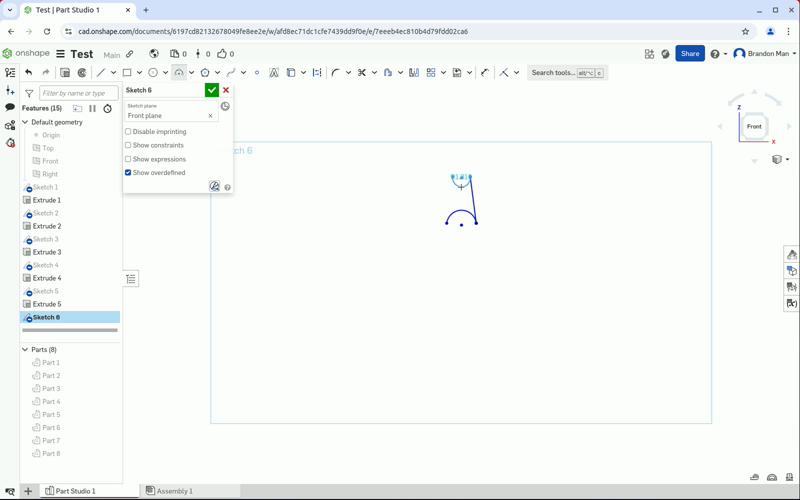
key(esc)
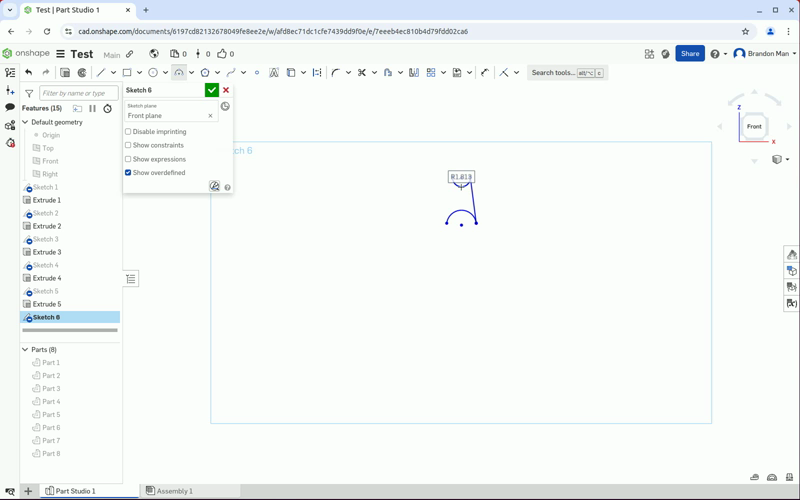
key(l)
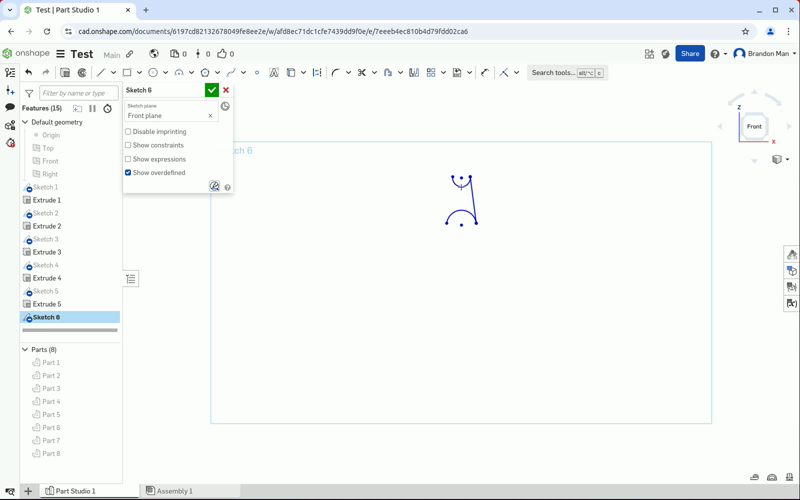
mouse_move(452, 176)
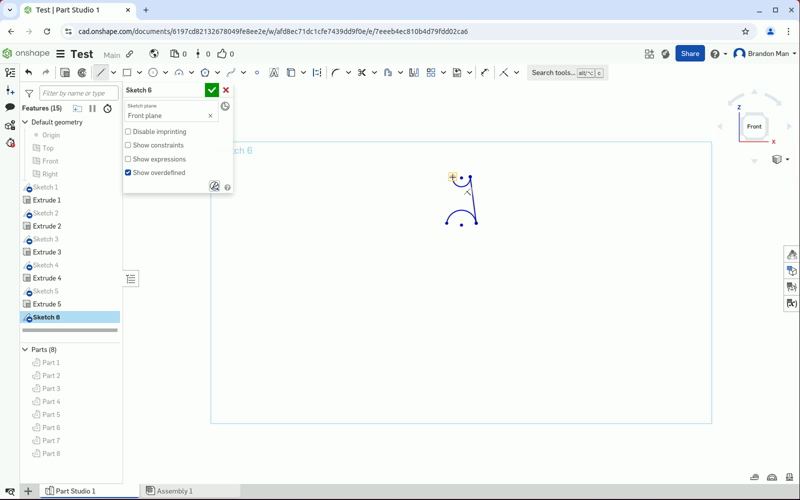
click(452, 176)
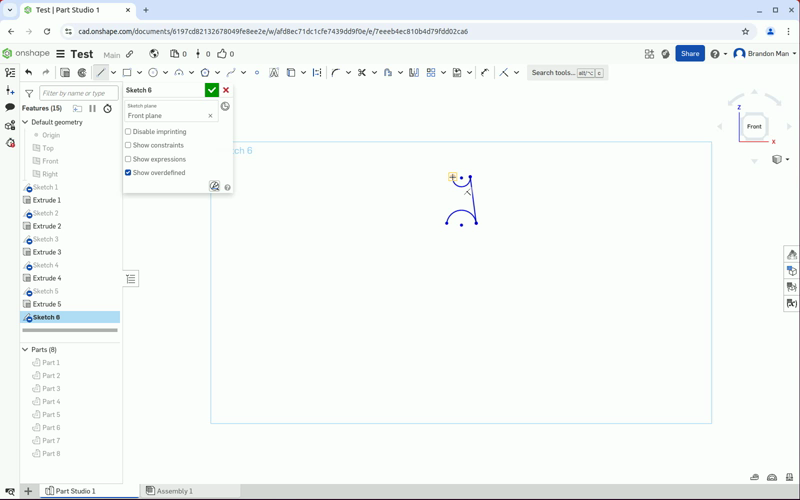
mouse_move(482, 176)
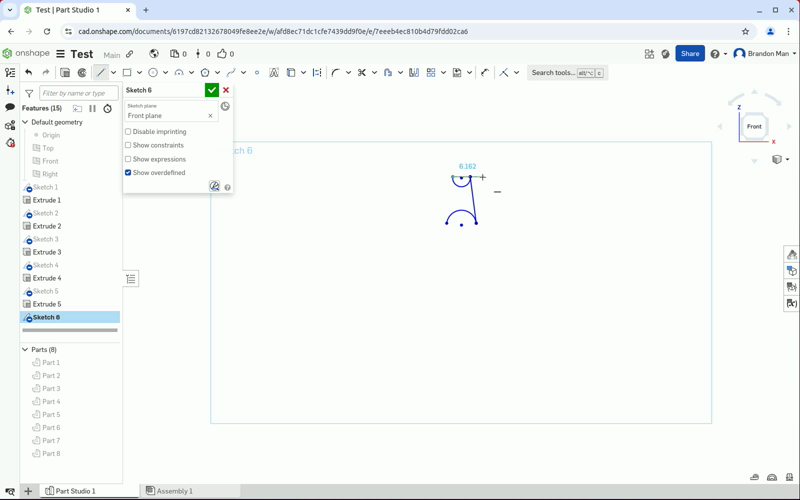
key_down(shift)
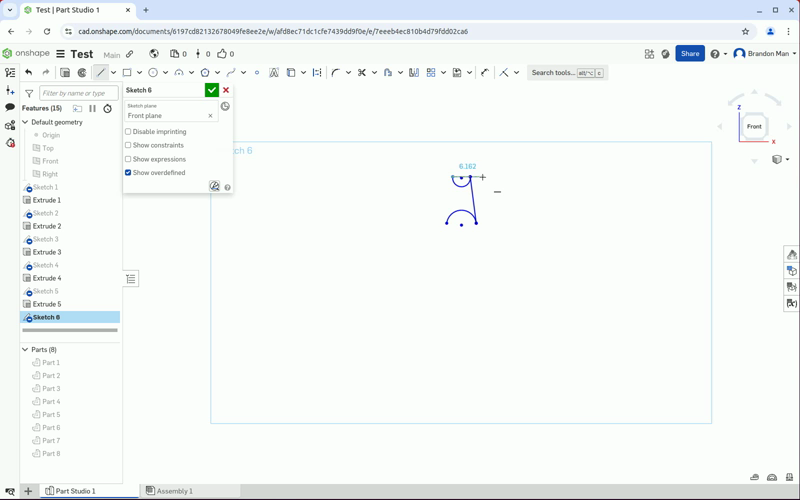
mouse_move(446, 223)
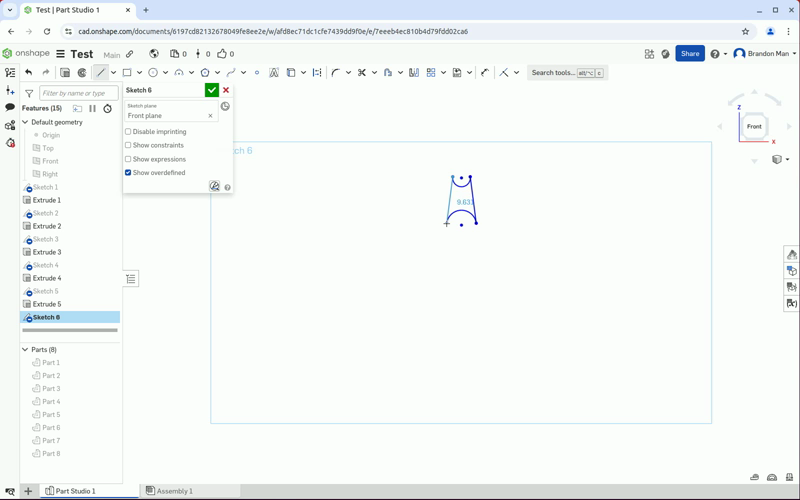
key_up(shift)
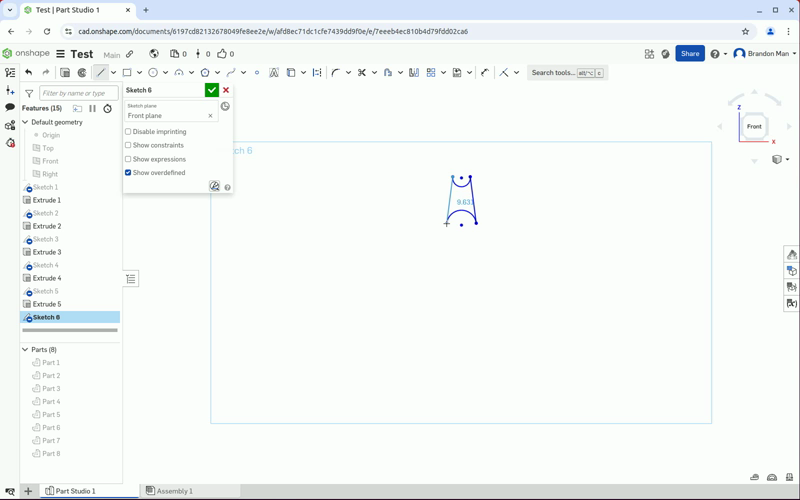
click(446, 223)
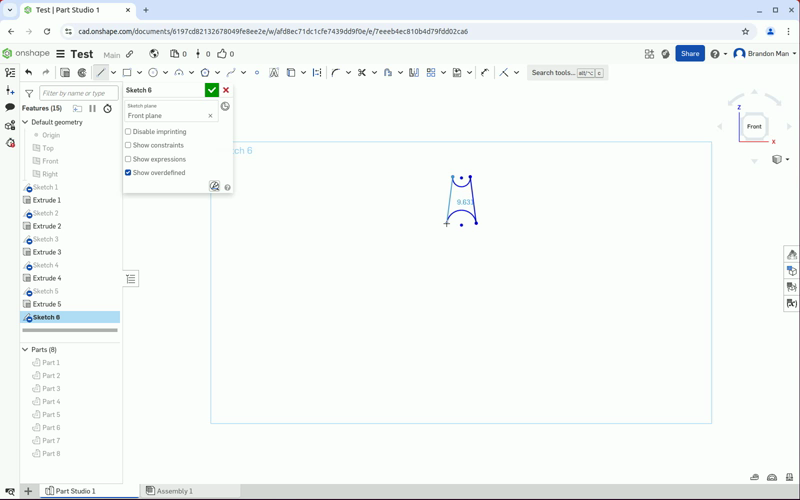
key(esc)
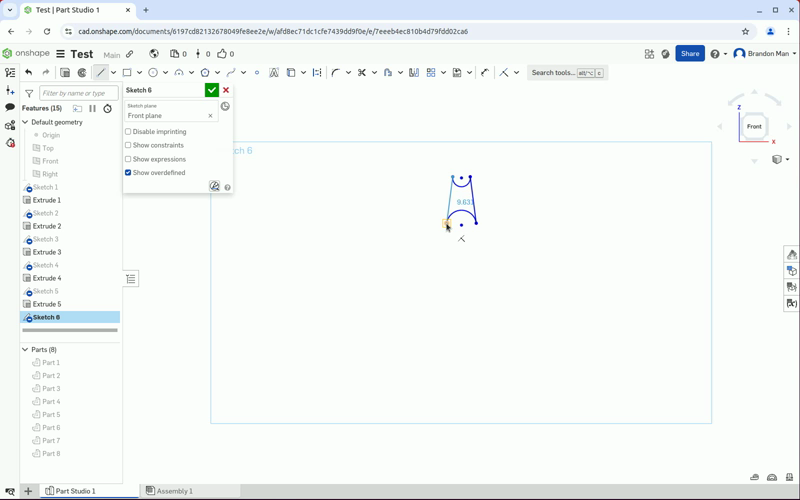
key(c)
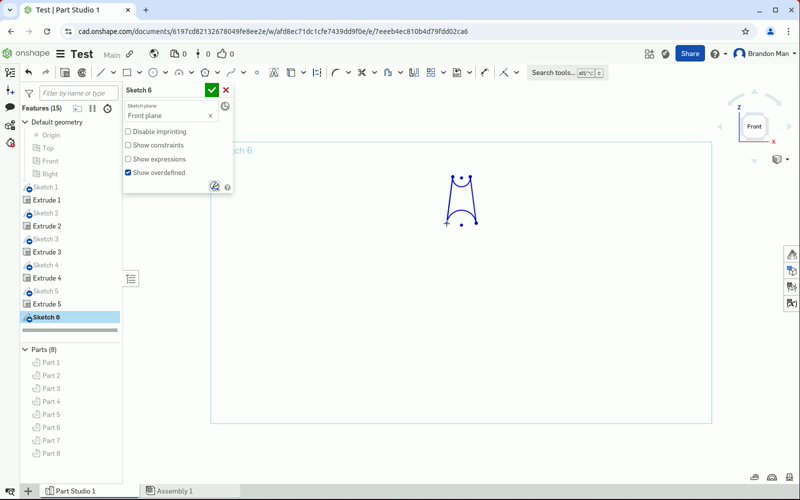
key_down(shift)
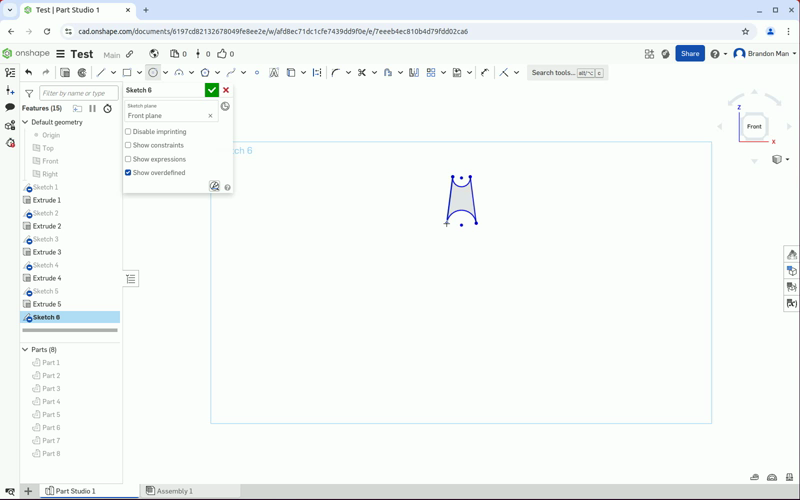
mouse_move(458, 191)
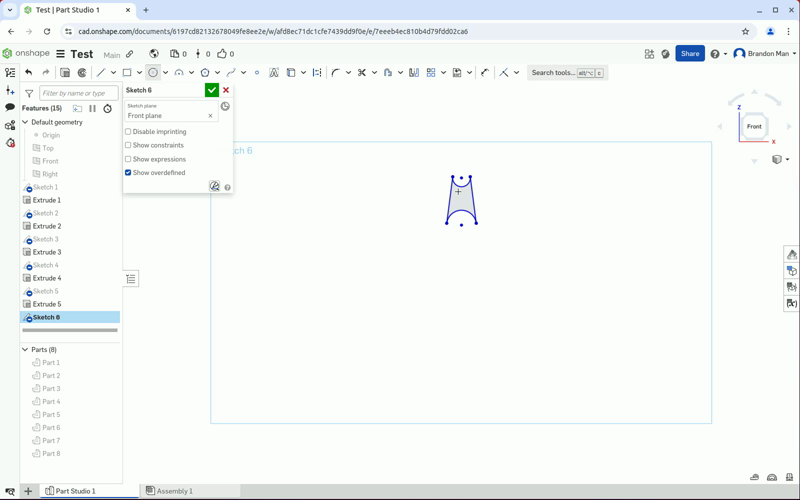
click(458, 191)
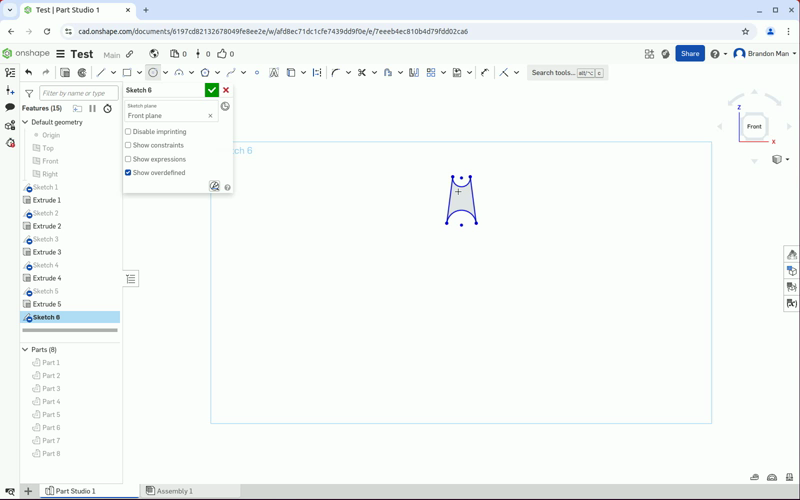
key_up(shift)
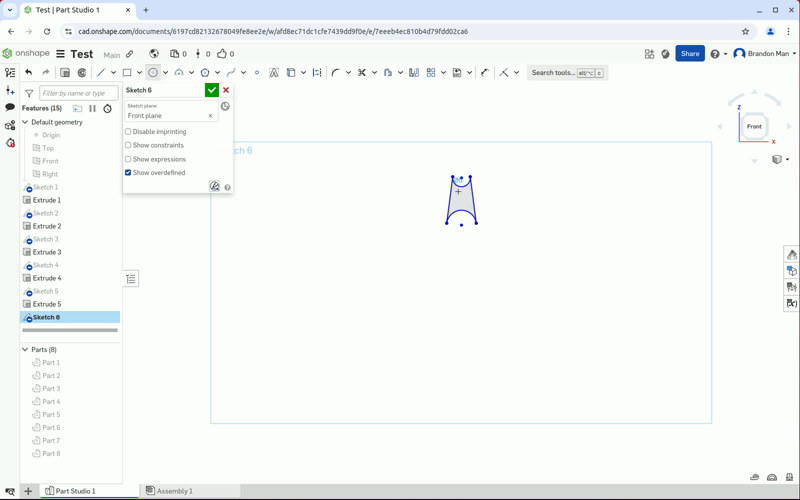
mouse_move(461, 191)
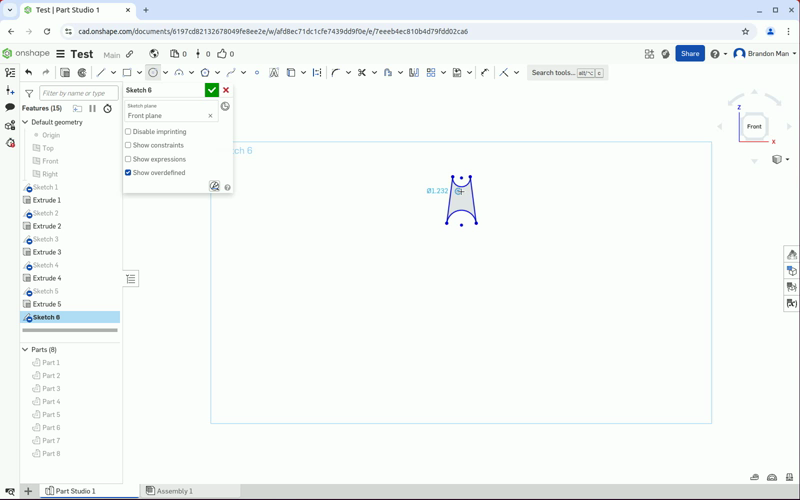
scroll(6)
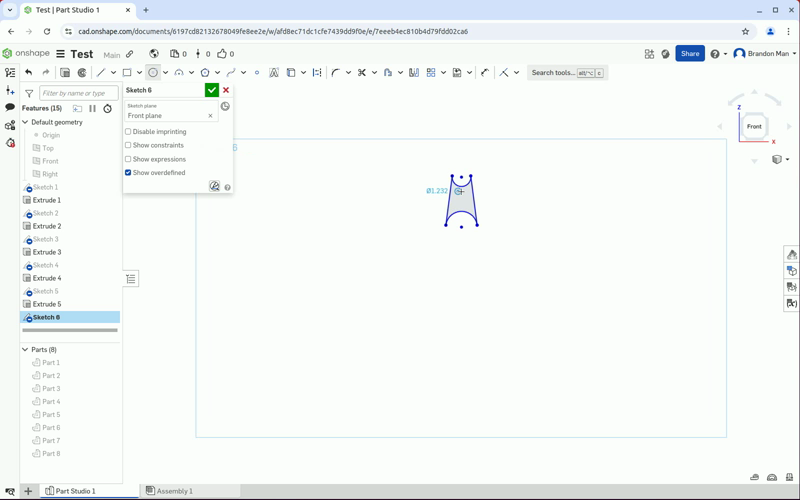
scroll(6)
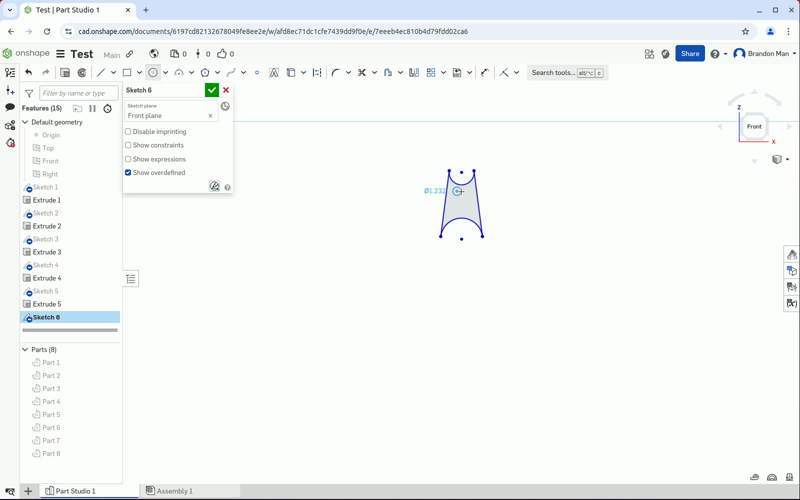
scroll(6)
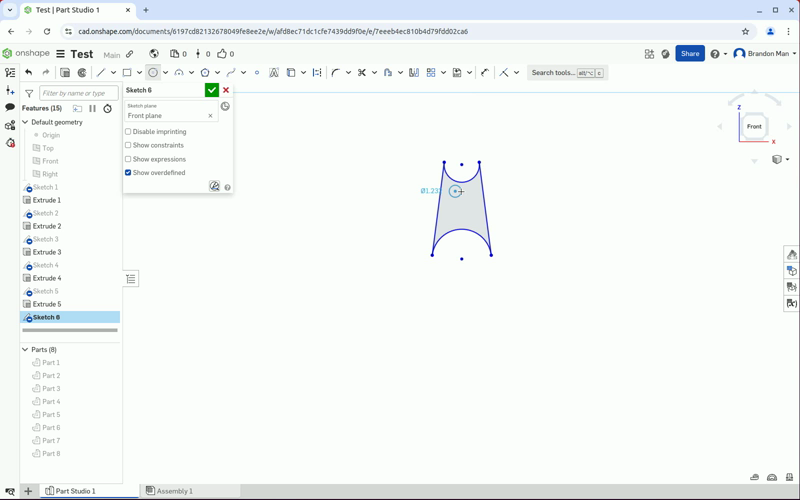
scroll(6)
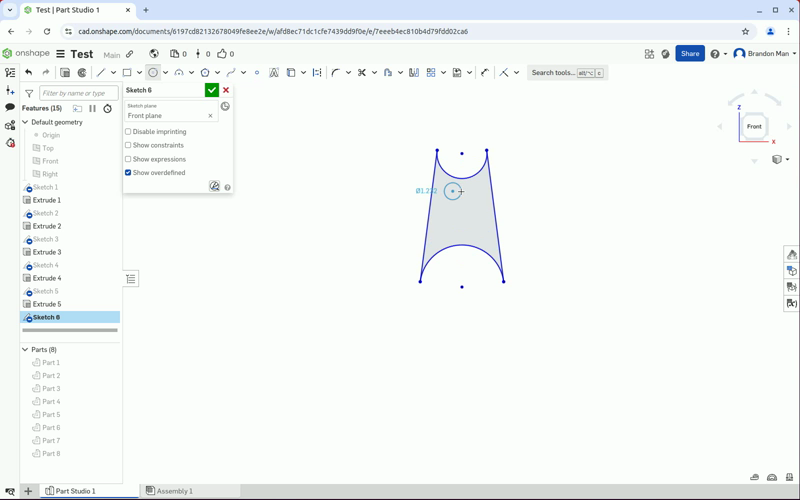
scroll(6)
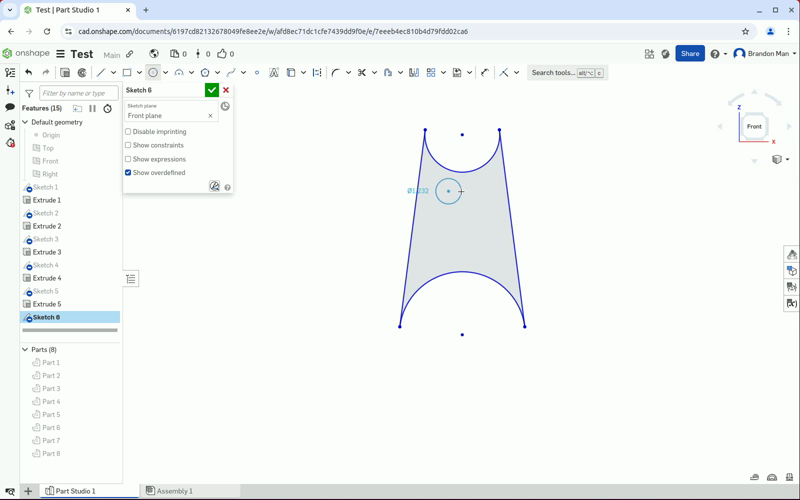
scroll(6)
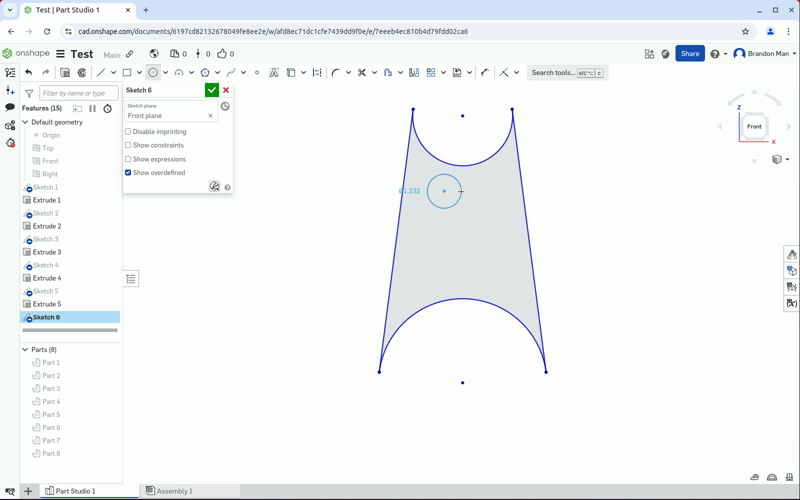
scroll(6)
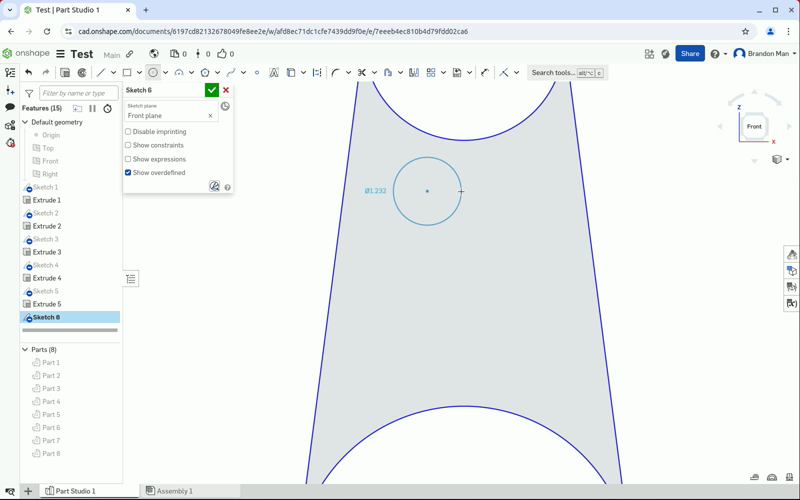
click(461, 191)
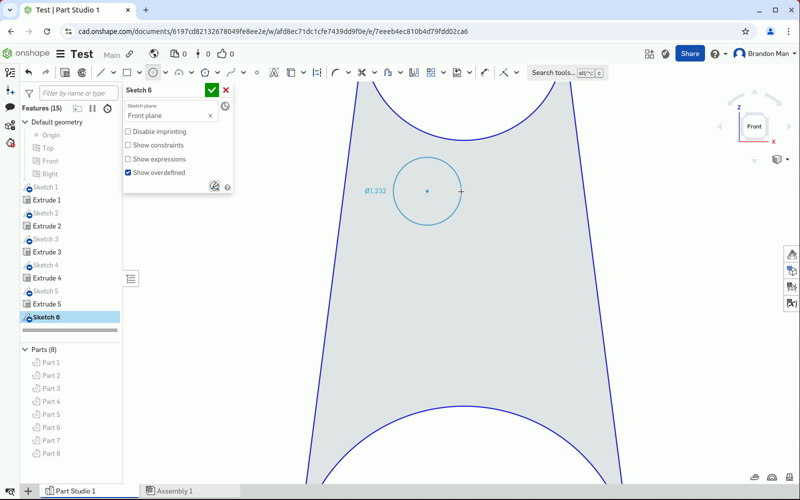
scroll(-6)
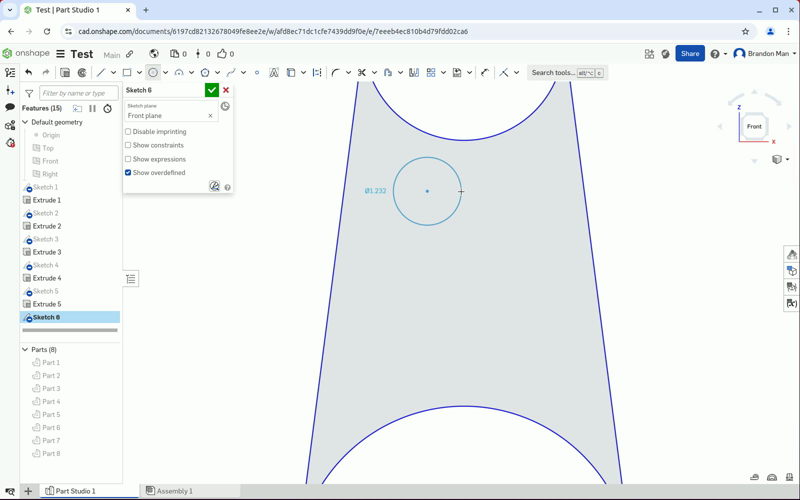
scroll(-6)
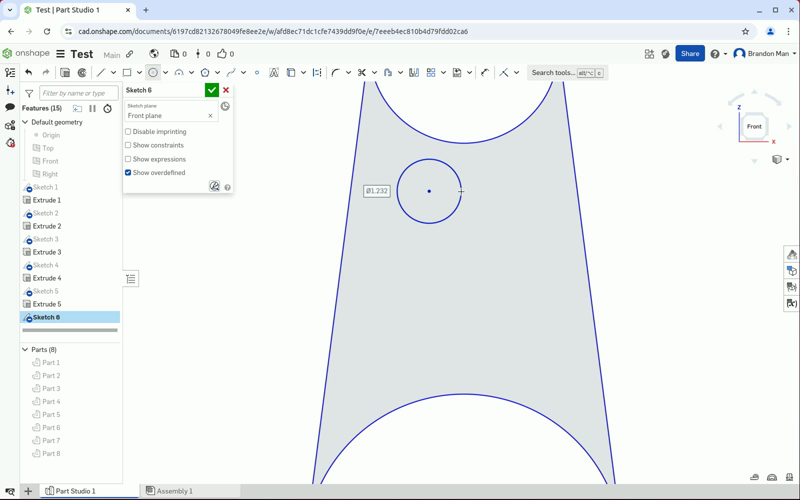
scroll(-6)
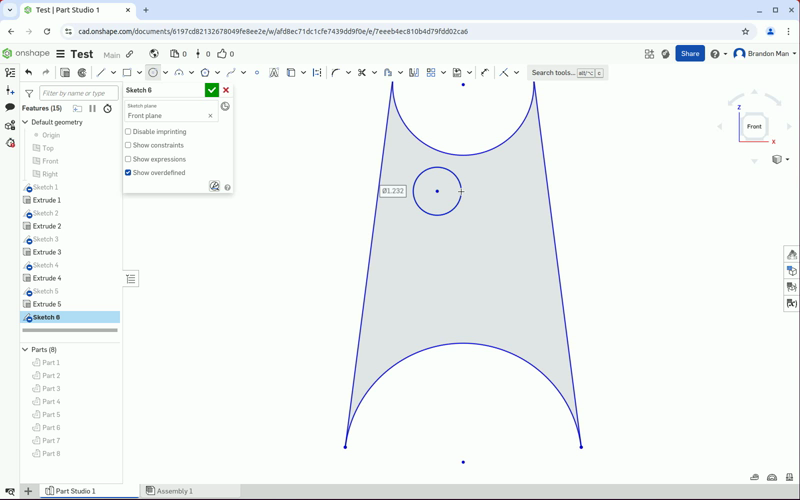
scroll(-6)
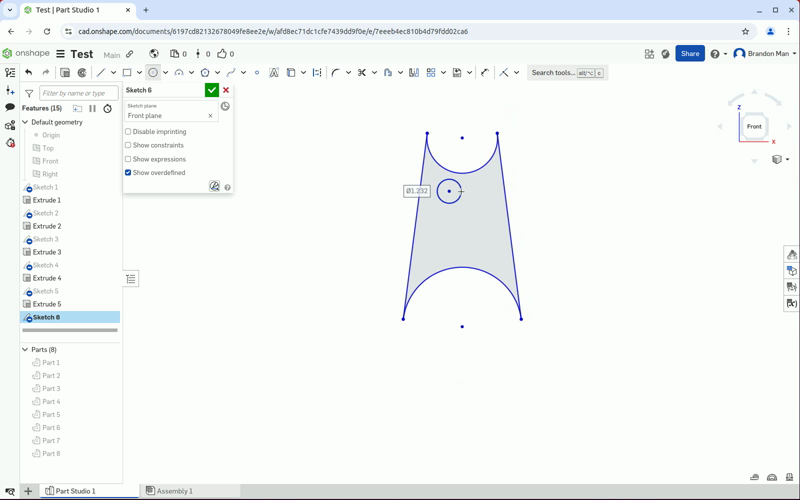
scroll(-6)
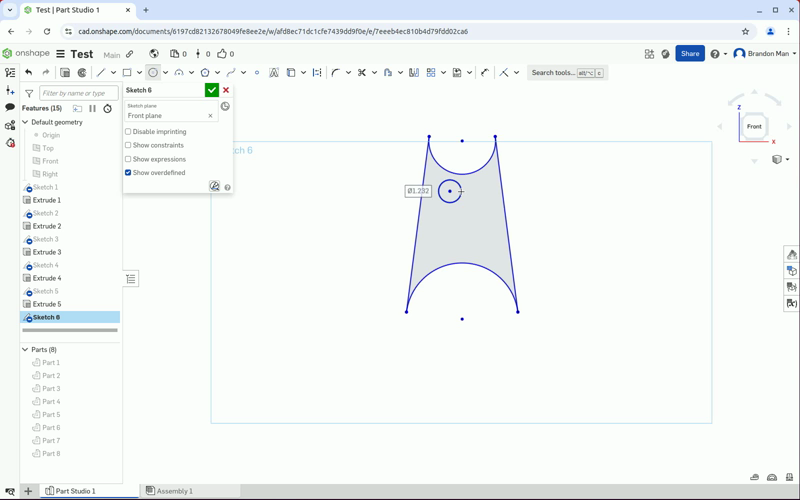
scroll(-6)
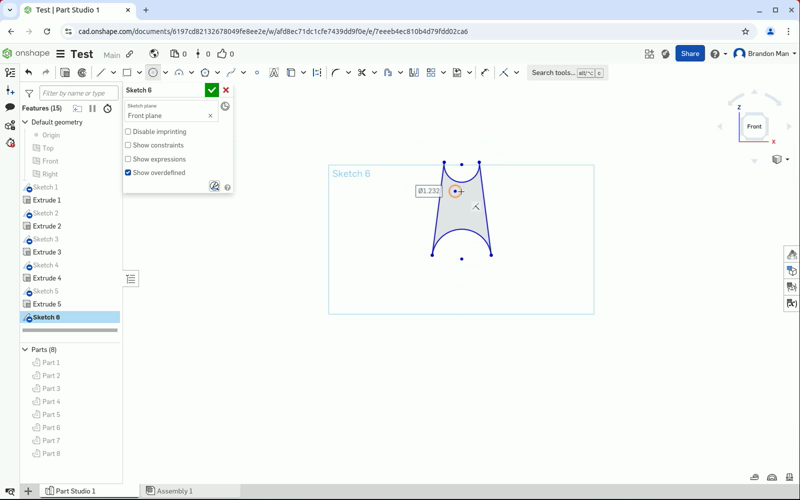
scroll(-6)
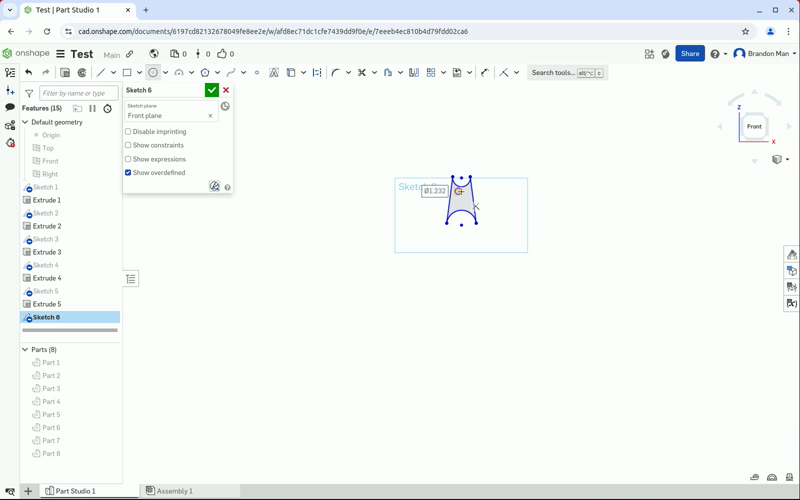
key(esc)
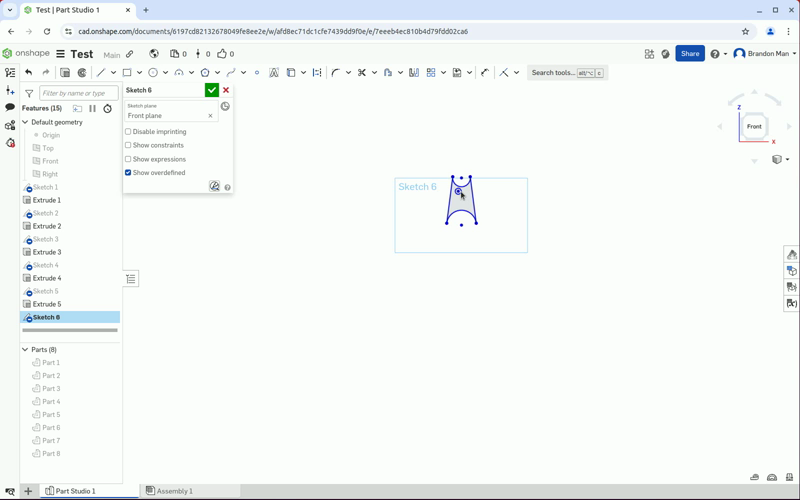
mouse_move(456, 202)
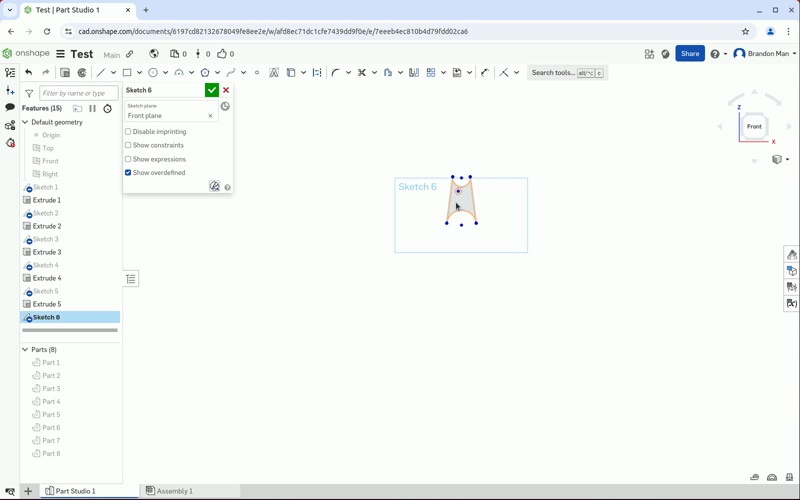
scroll(6)
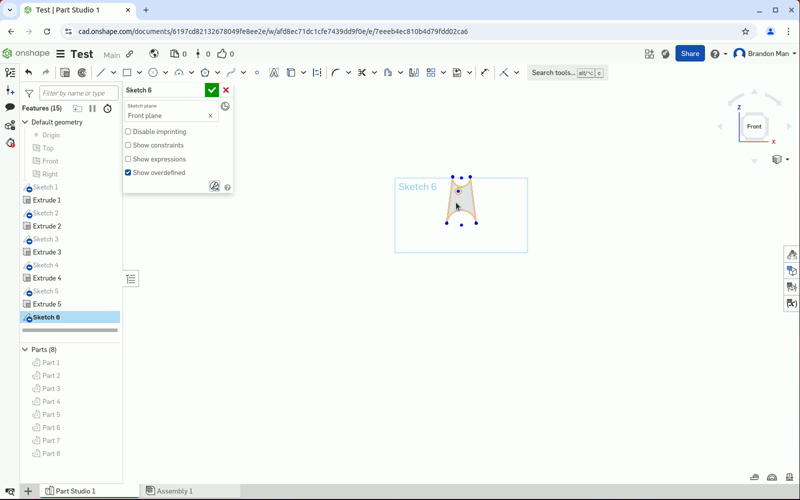
scroll(6)
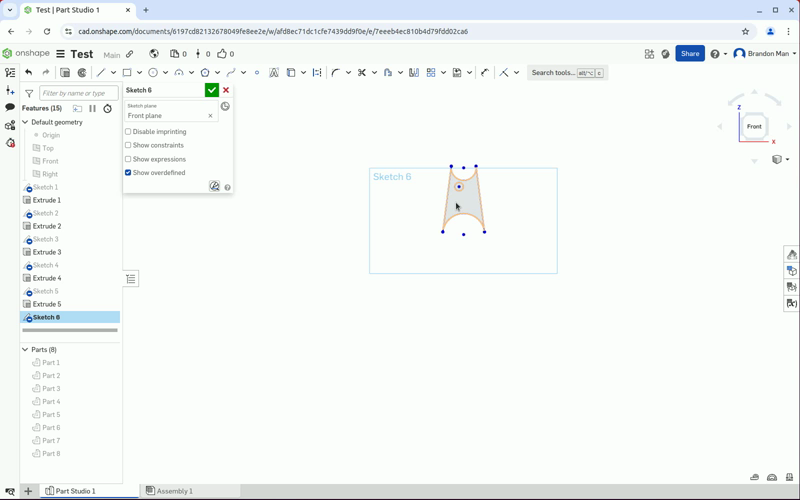
scroll(6)
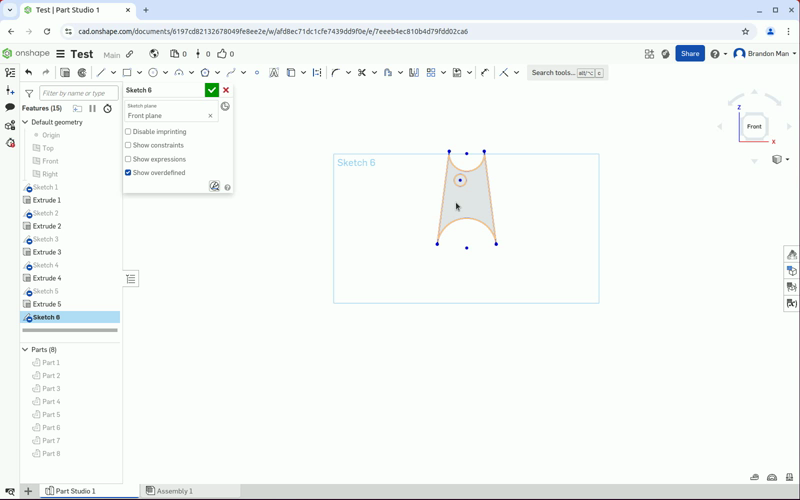
scroll(6)
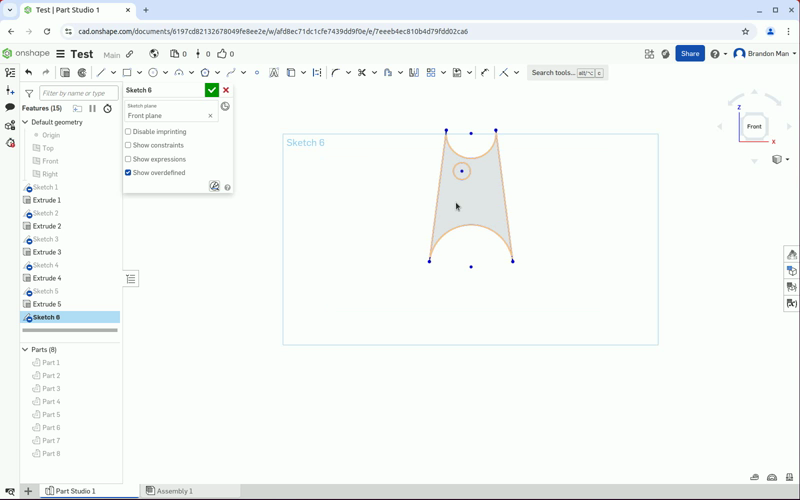
scroll(6)
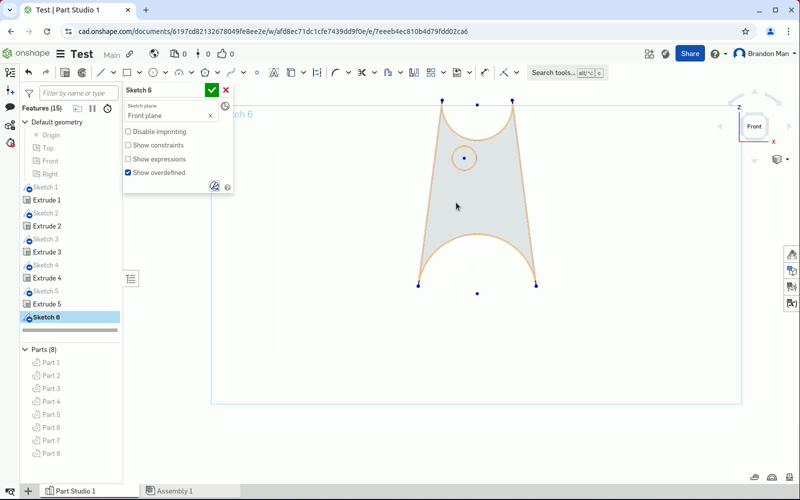
scroll(6)
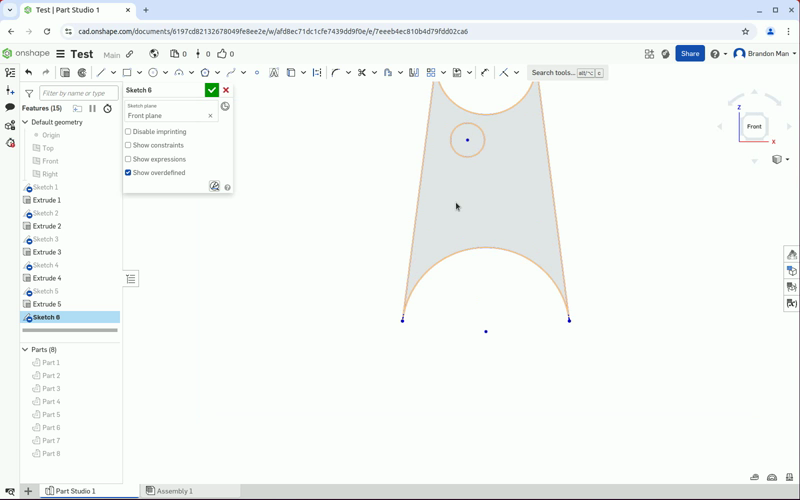
scroll(6)
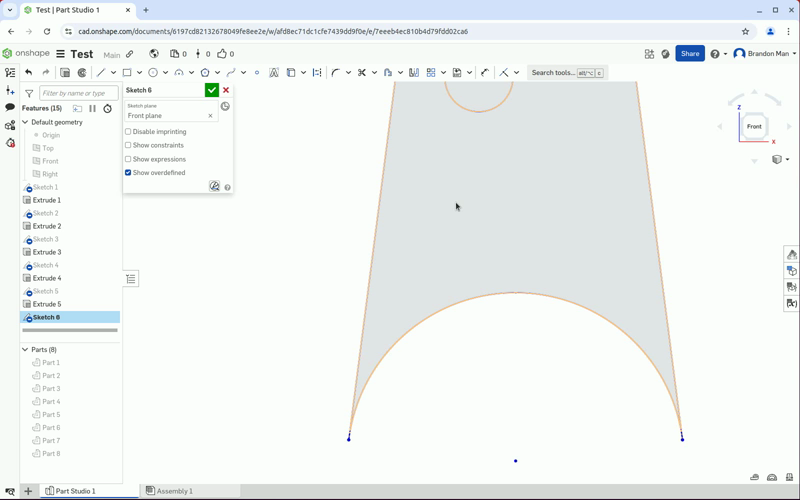
click(456, 202)
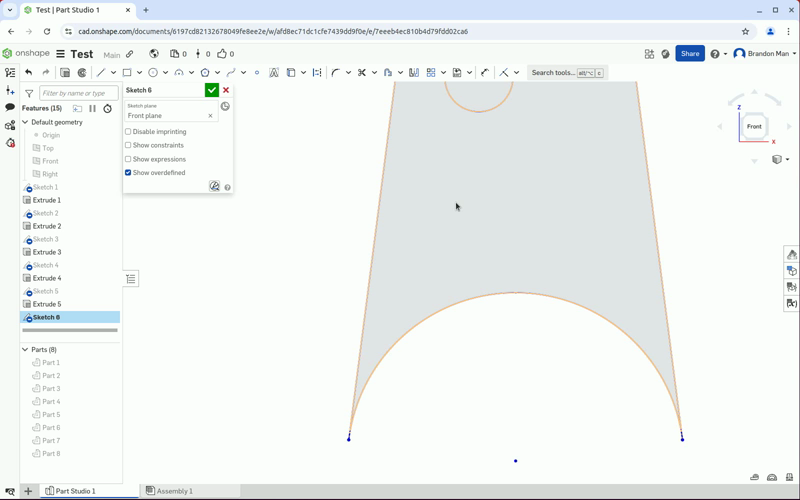
scroll(-6)
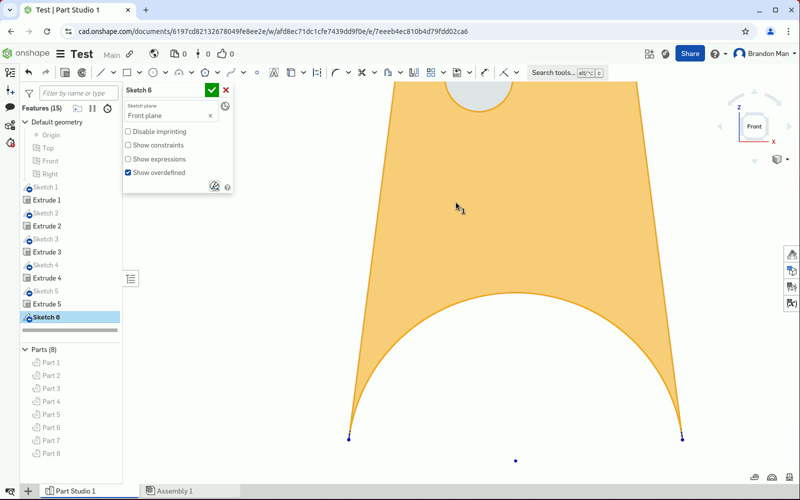
scroll(-6)
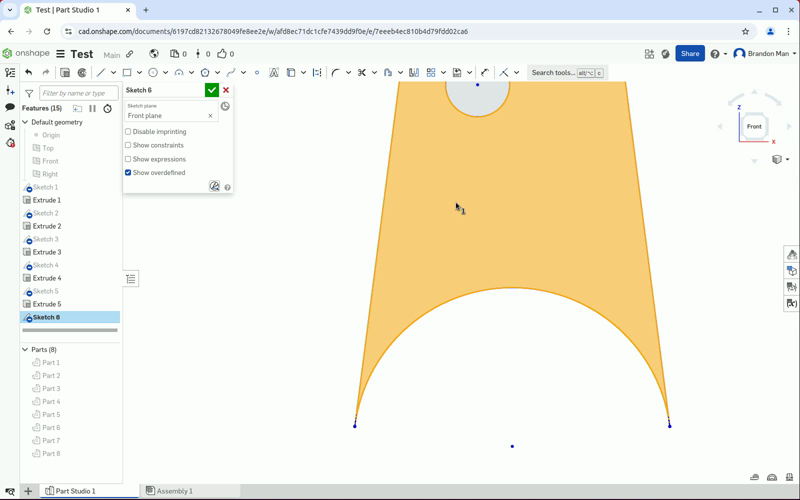
scroll(-6)
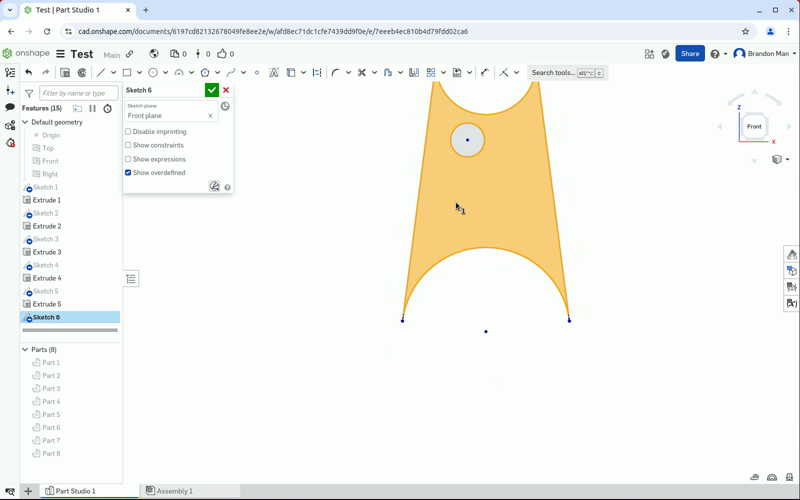
scroll(-6)
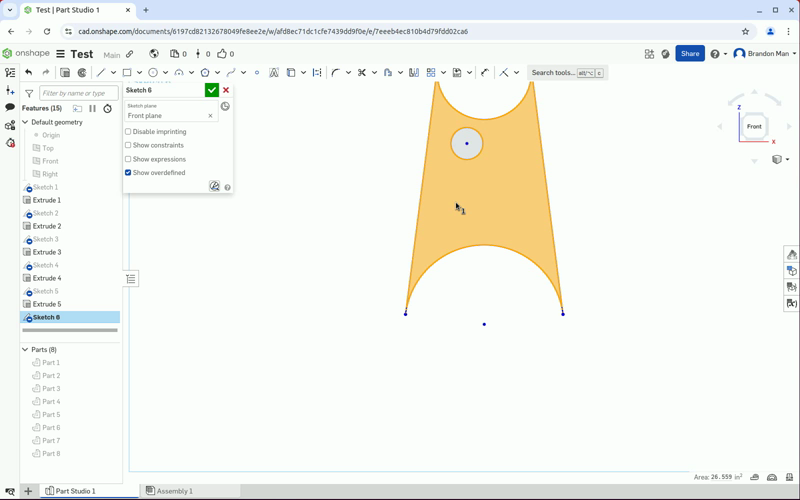
scroll(-6)
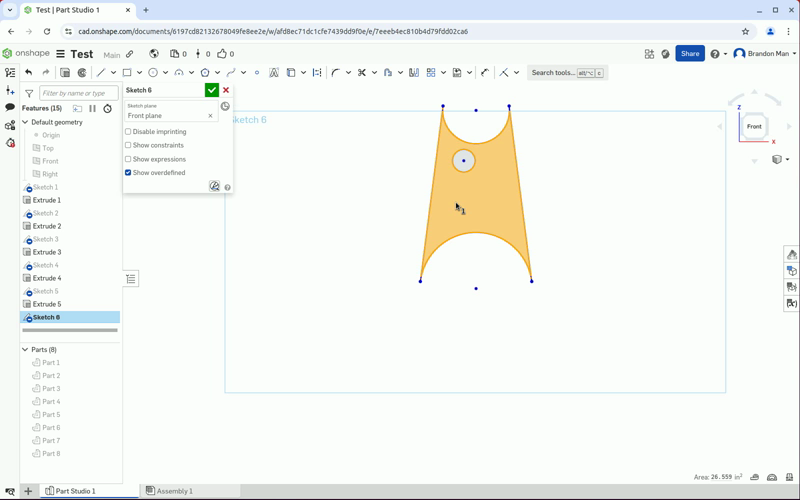
scroll(-6)
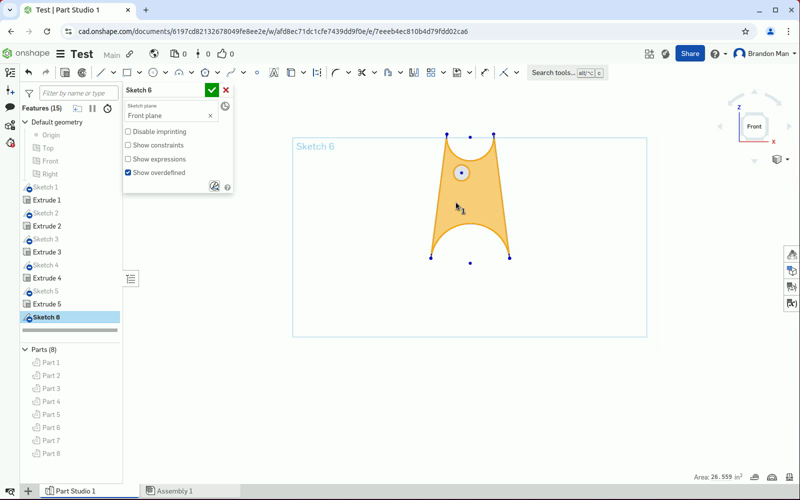
scroll(-6)
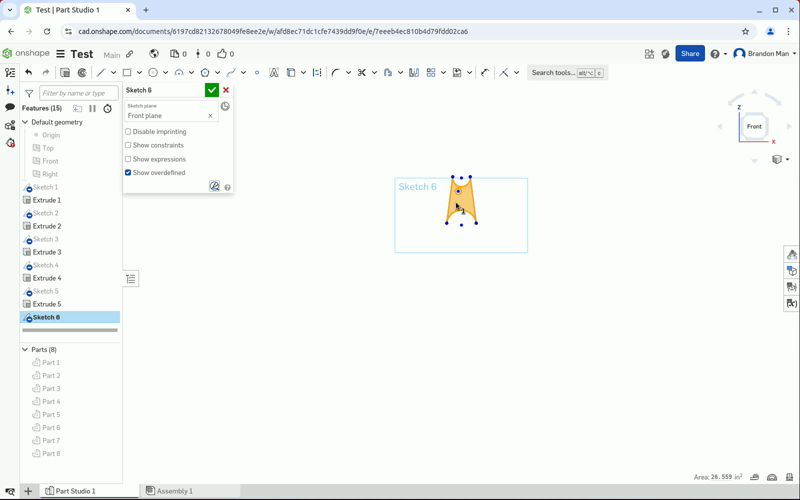
mouse_move(73, 352)
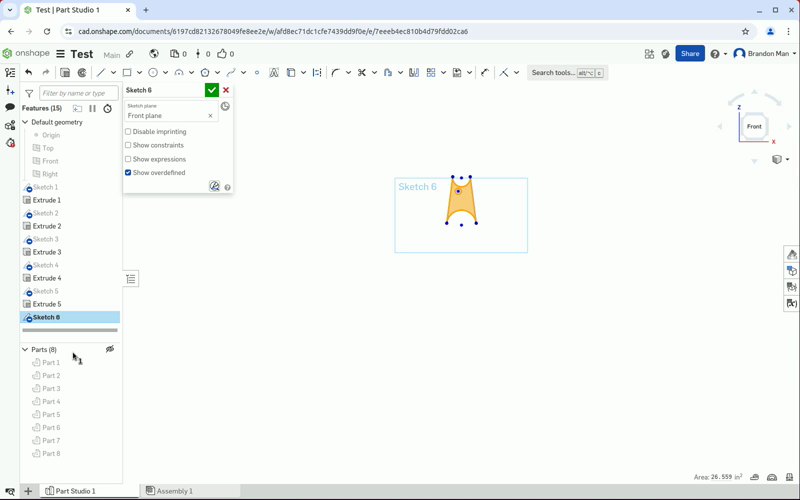
key(shift+y)
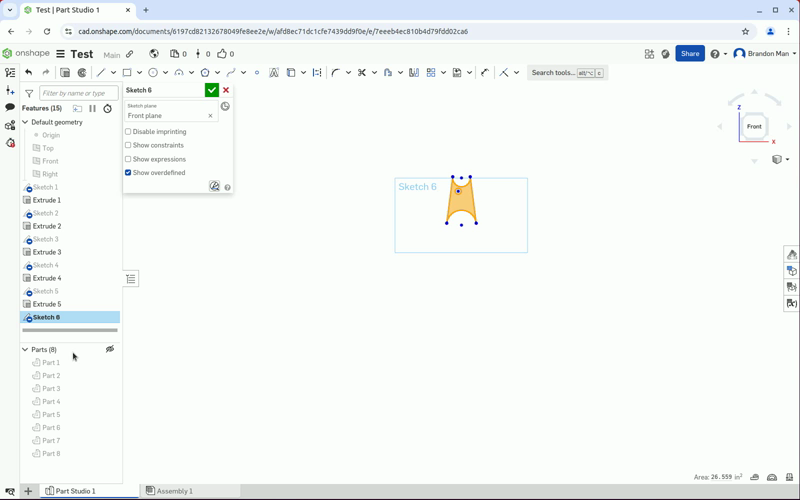
key(shift+e)
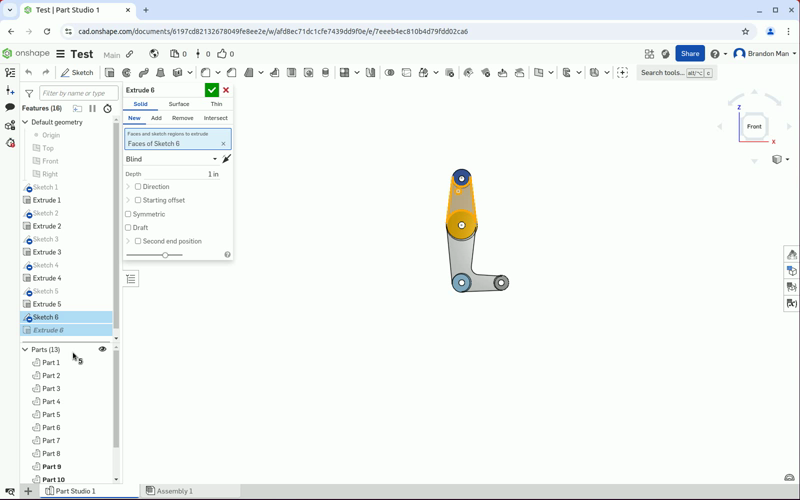
mouse_move(143, 106)
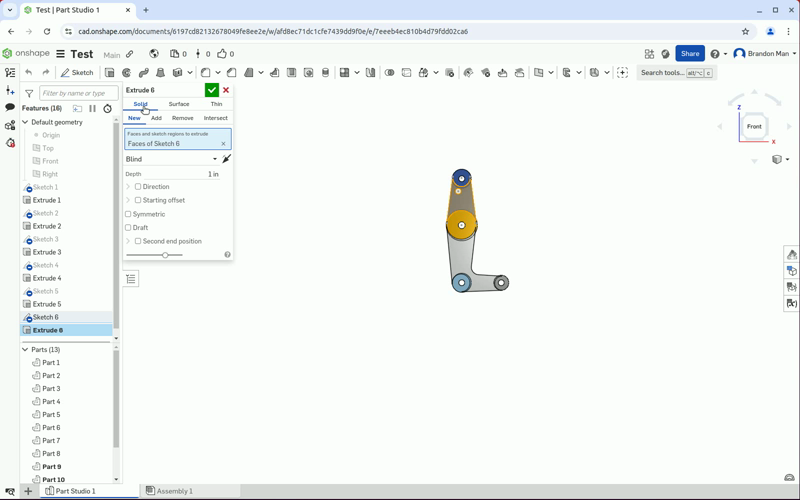
click(143, 106)
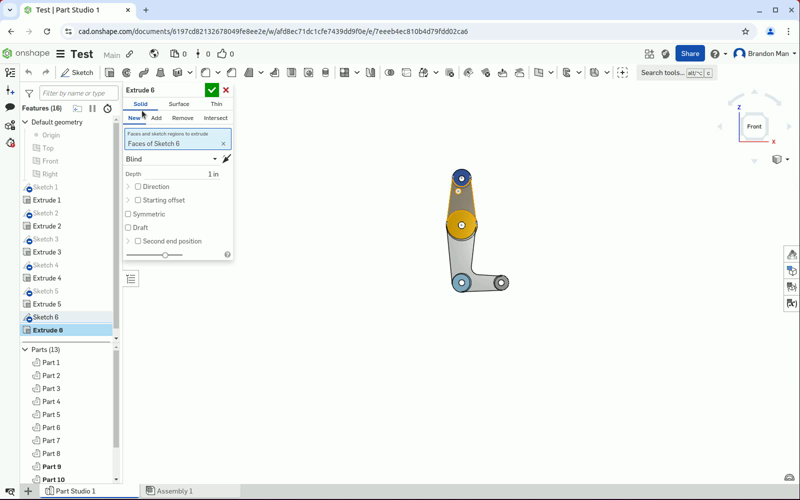
mouse_move(137, 120)
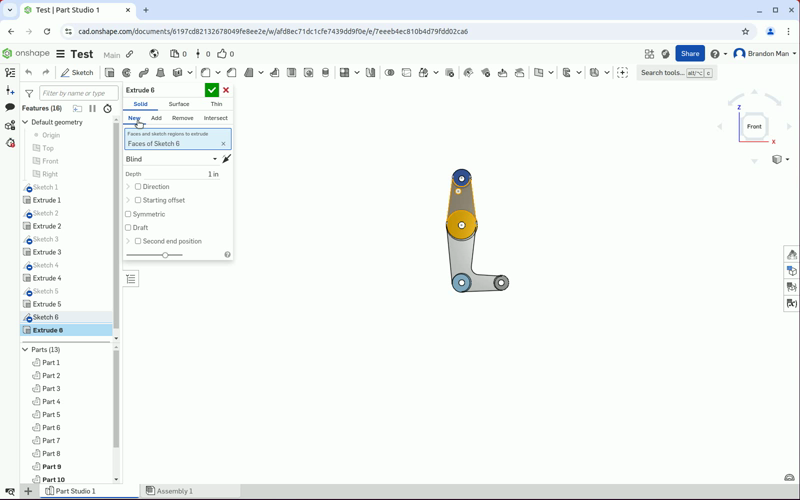
click(137, 120)
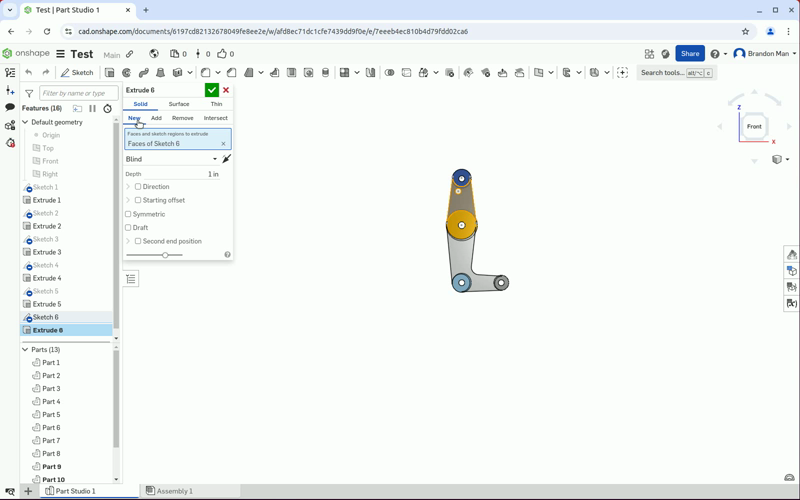
key(tab, 4)
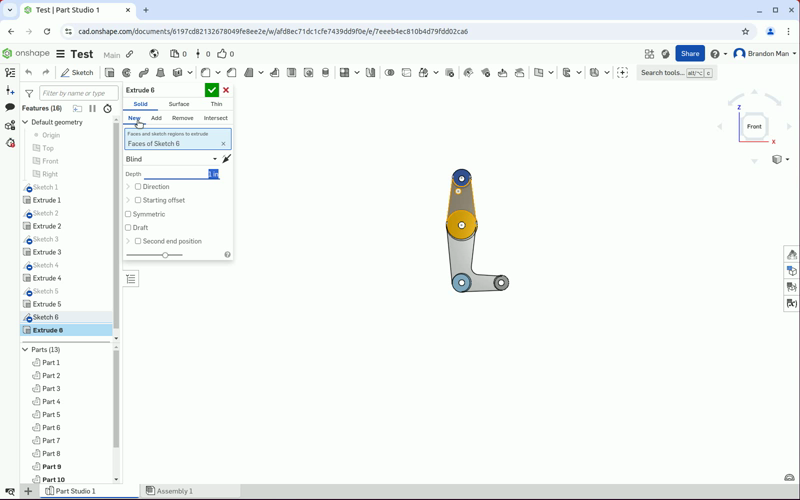
text(0.481)
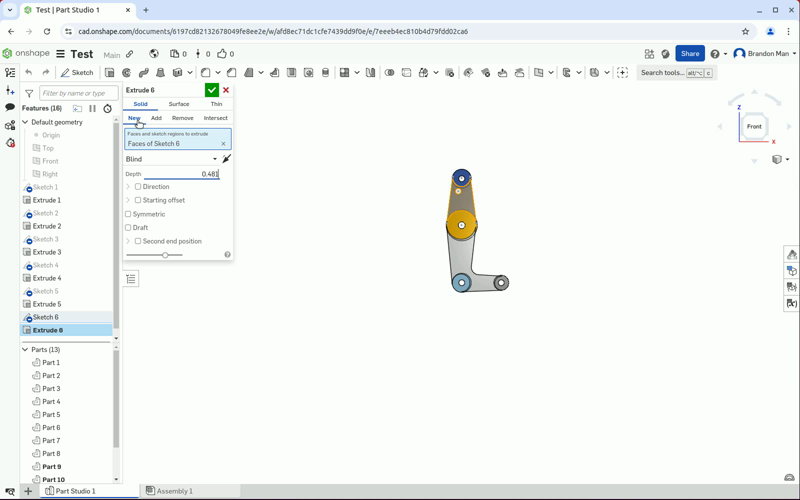
key(enter)
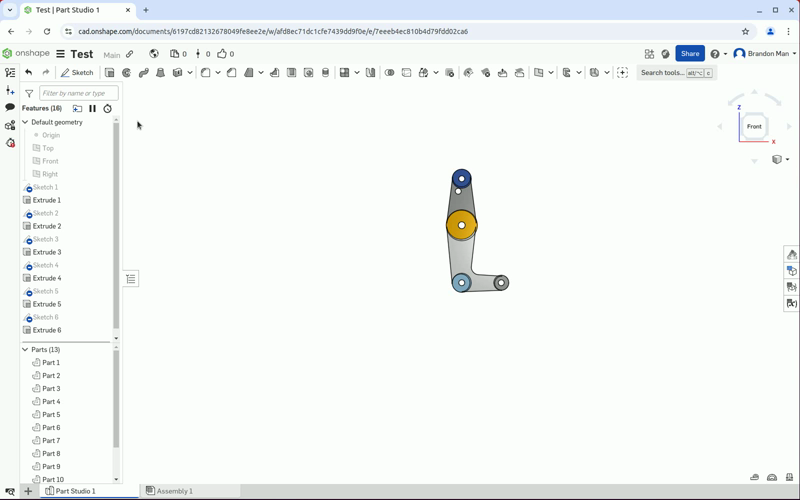
key(shift+h)
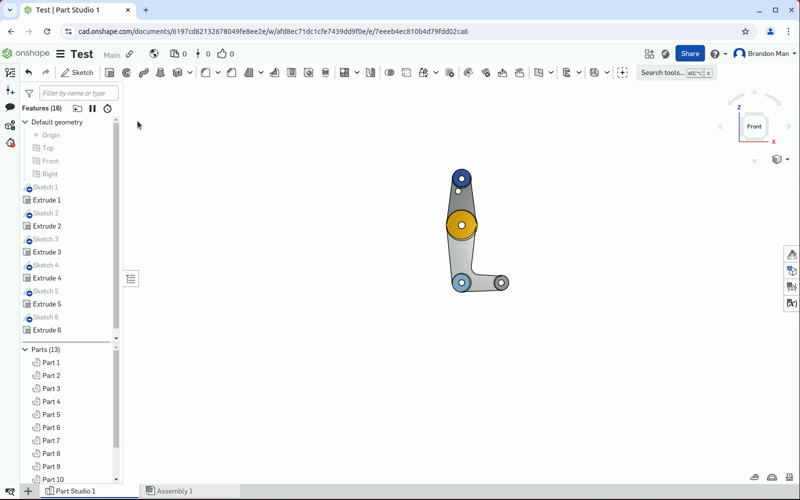
key(shift+h)
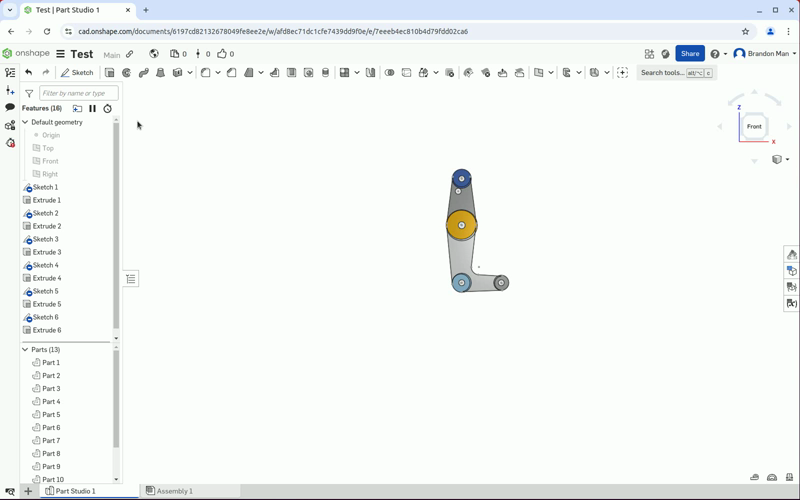
key(shift+7)
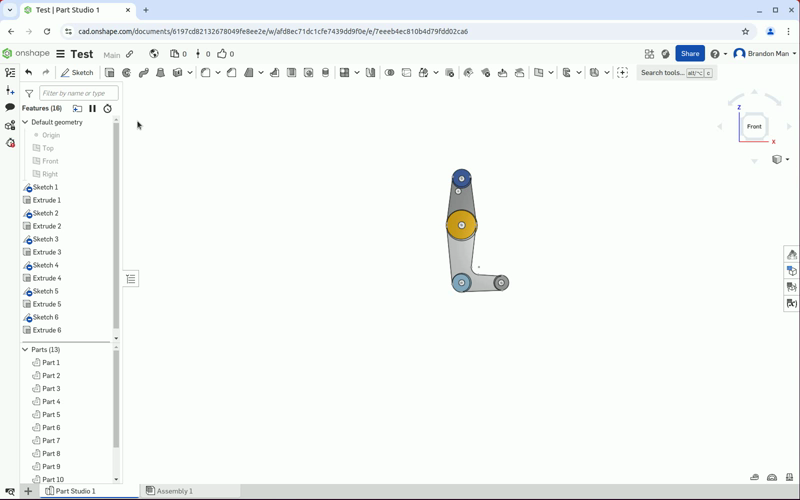
key(left, 2)
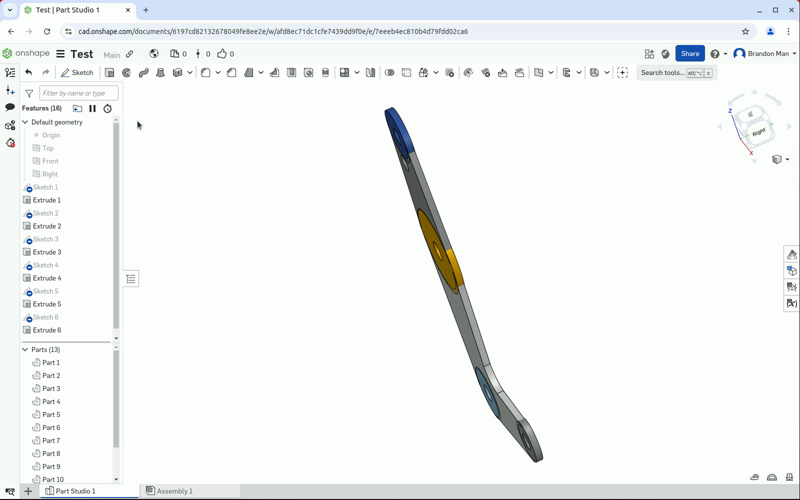
key(down, 2)
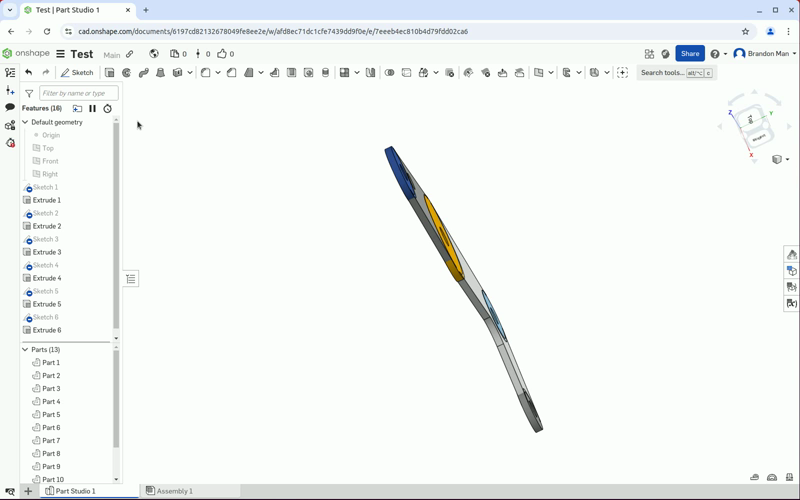
key(up, 2)
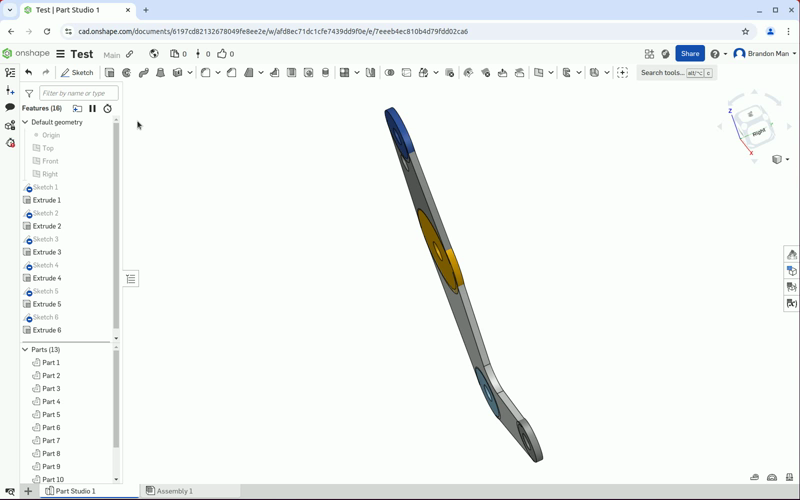
key(right, 2)
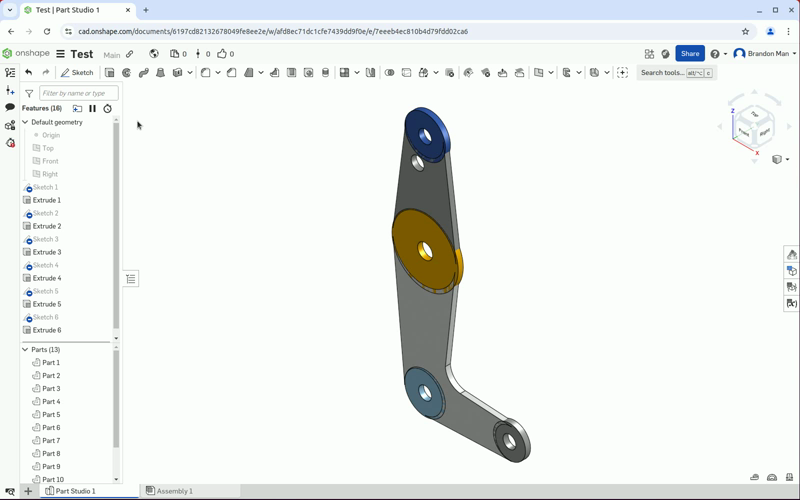
mouse_move(69, 189)
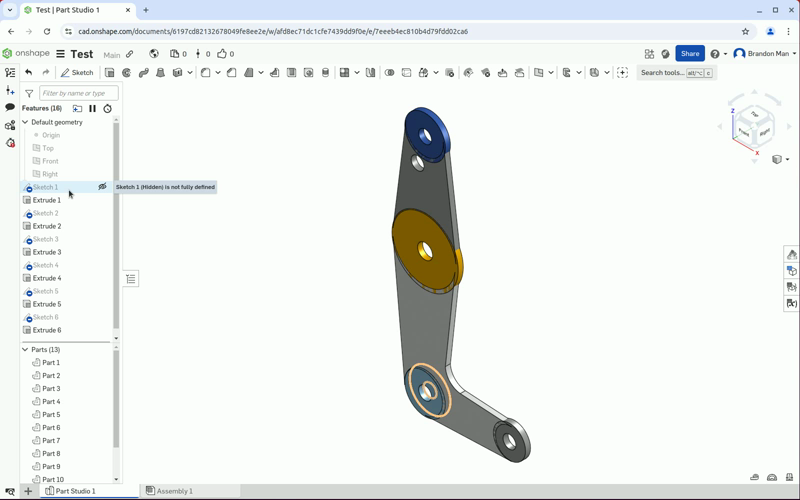
click(69, 189)